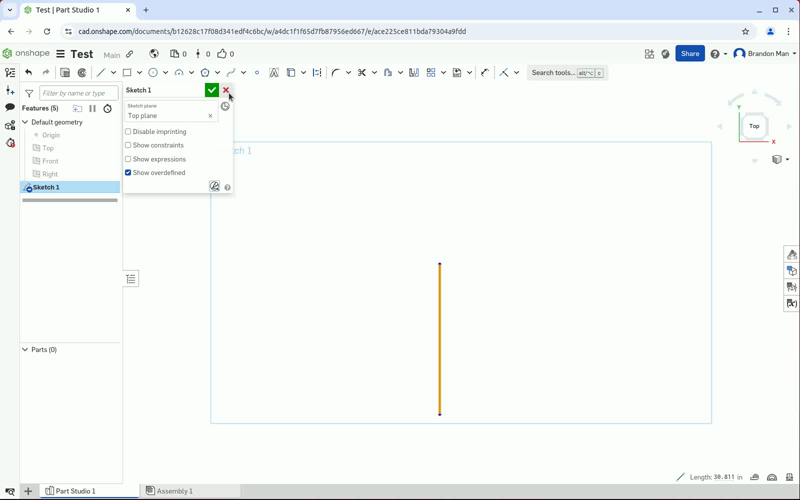
key(shift+h)
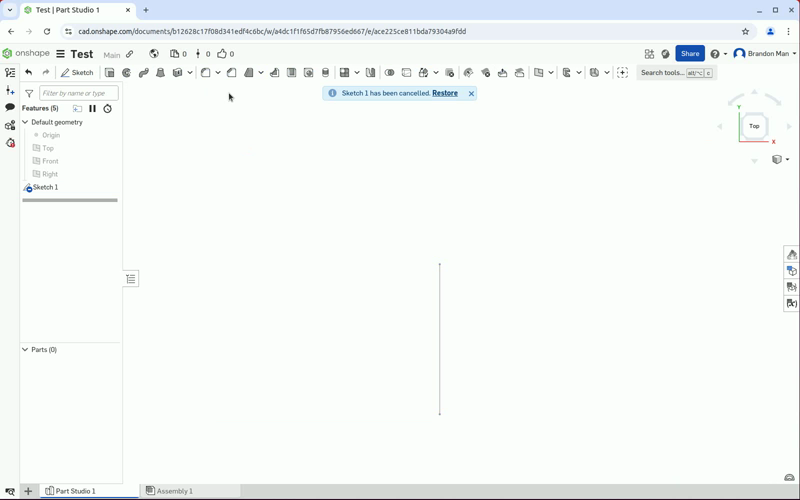
key(shift+s)
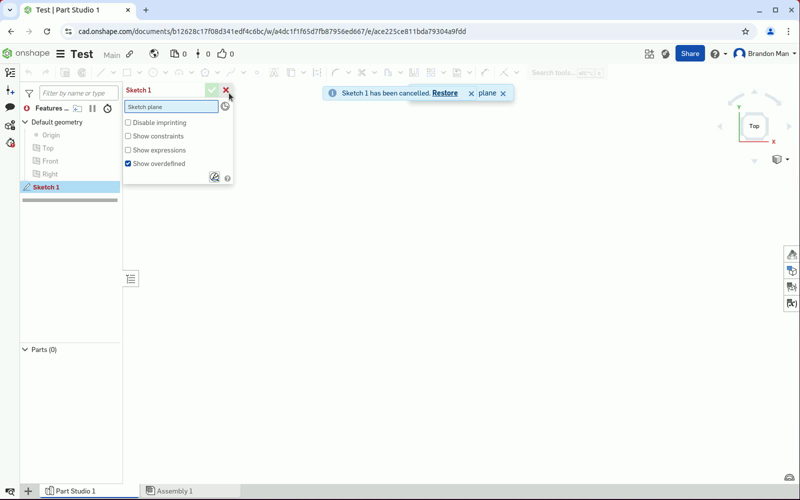
mouse_move(73, 150)
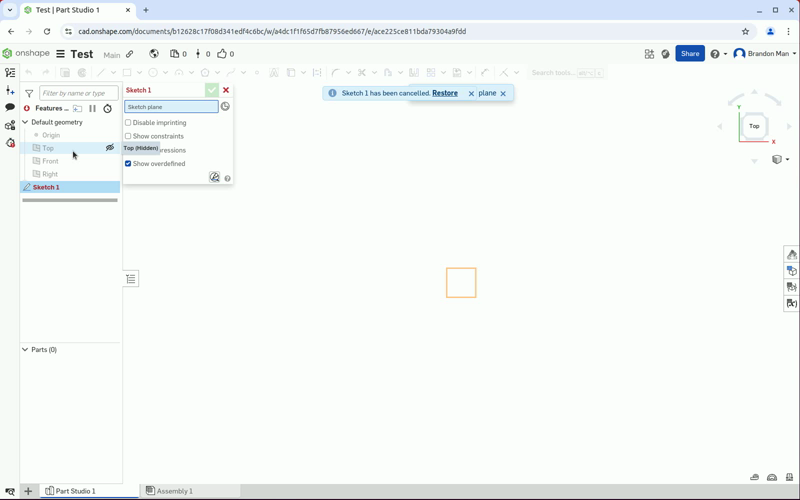
click(73, 150)
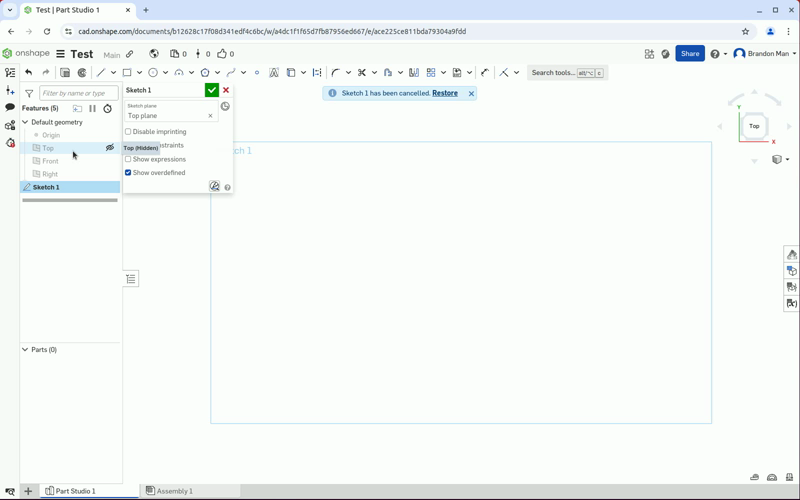
mouse_move(73, 352)
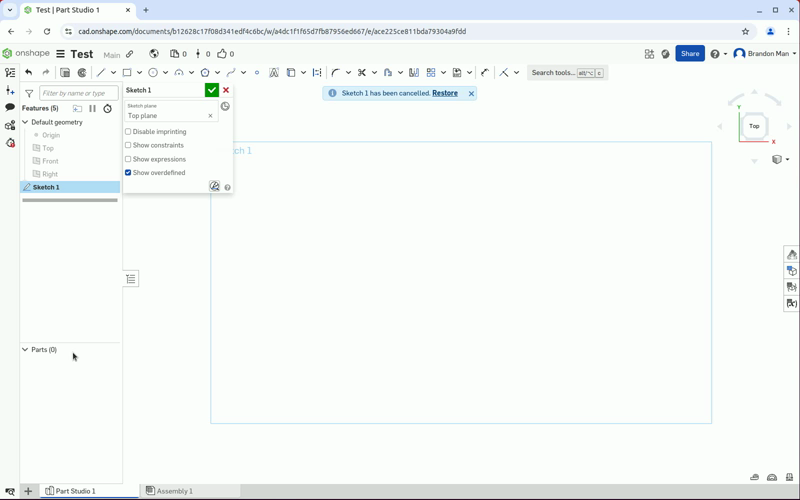
key(y)
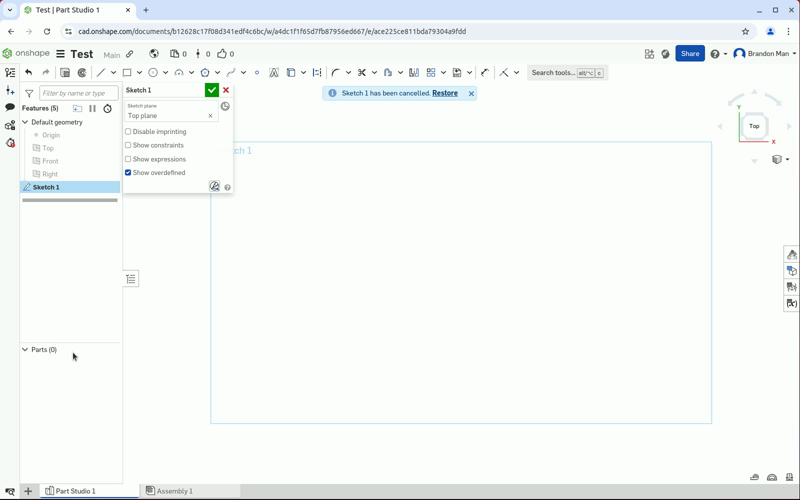
key(l)
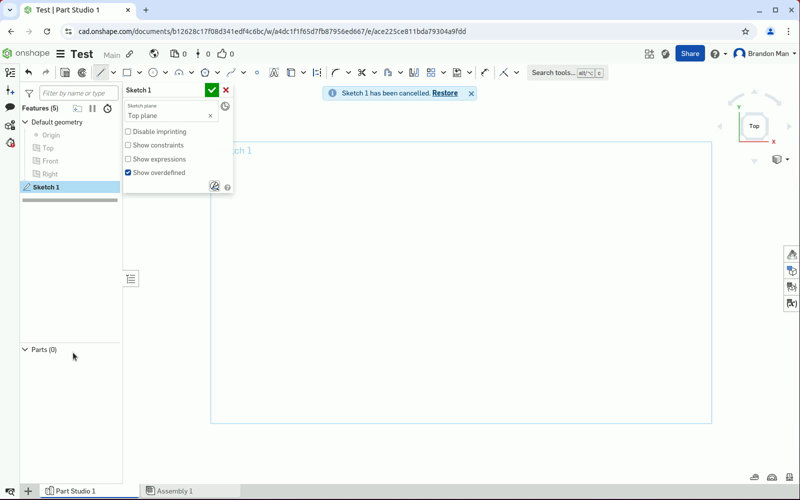
key_down(shift)
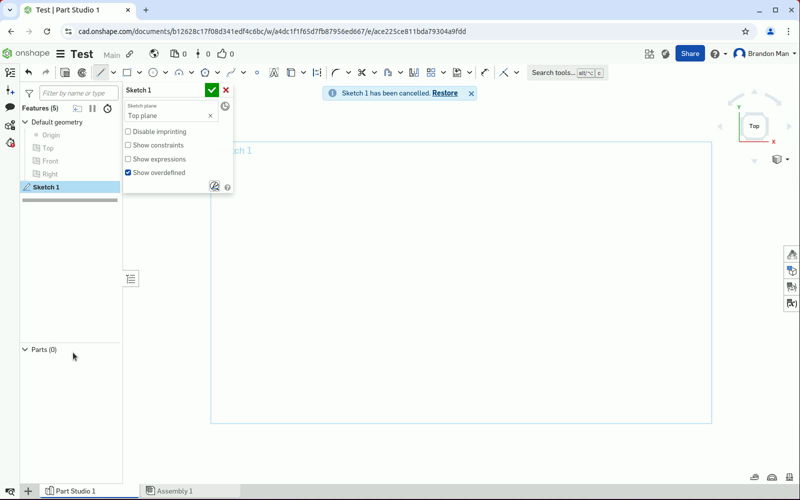
mouse_move(447, 270)
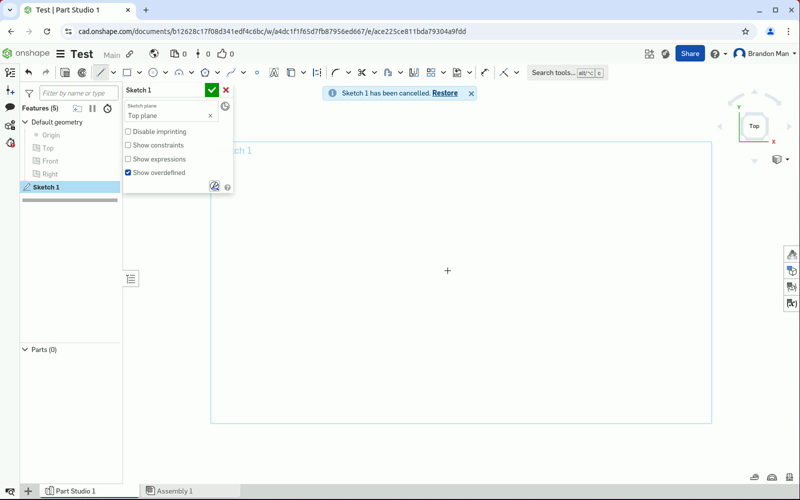
click(447, 270)
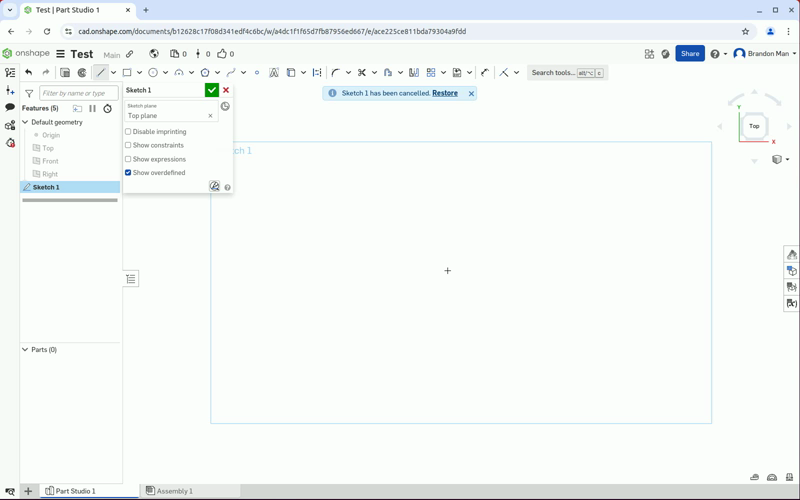
key_up(shift)
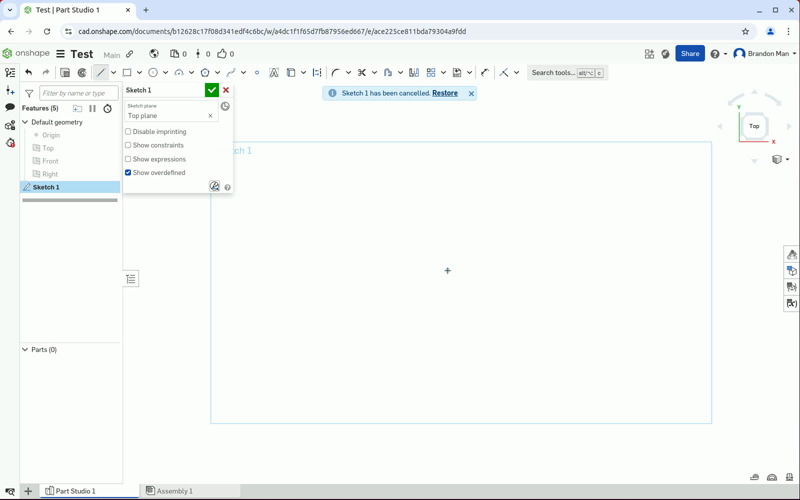
key_down(shift)
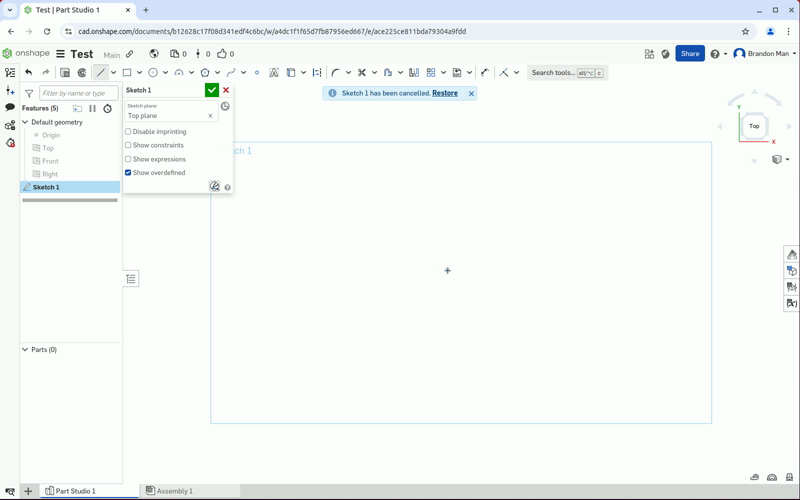
mouse_move(477, 270)
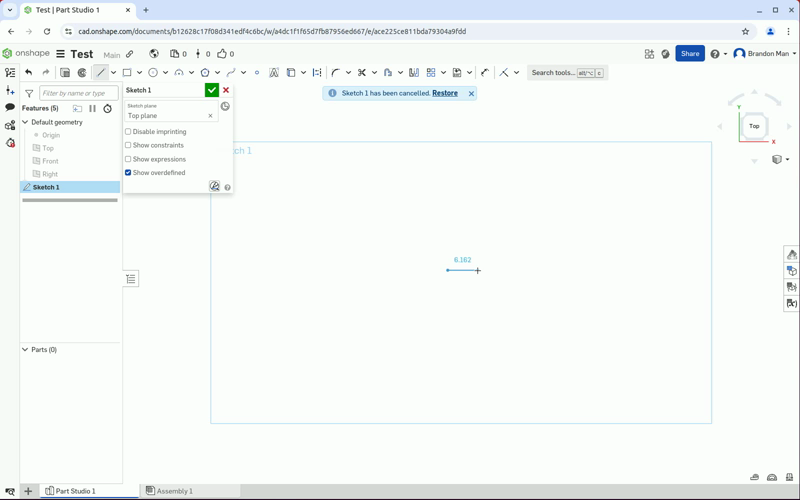
mouse_move(448, 271)
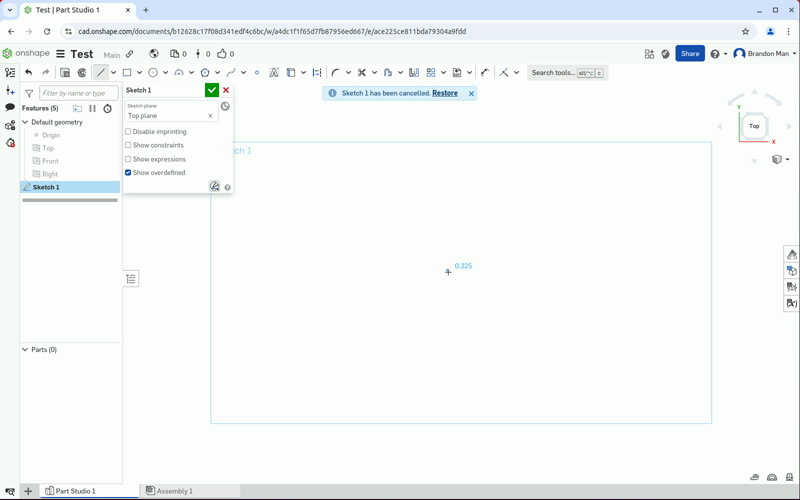
scroll(6)
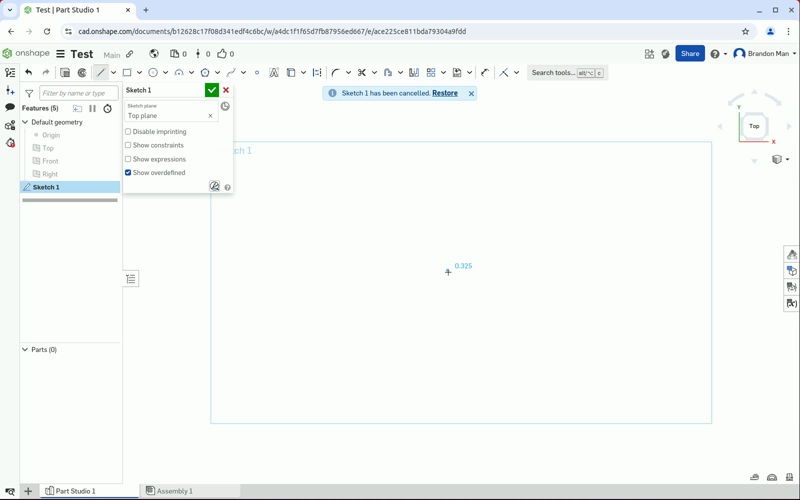
scroll(6)
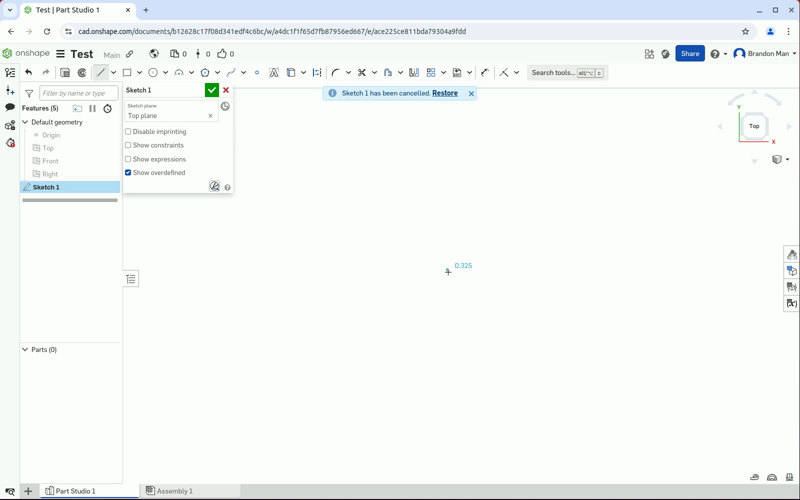
scroll(6)
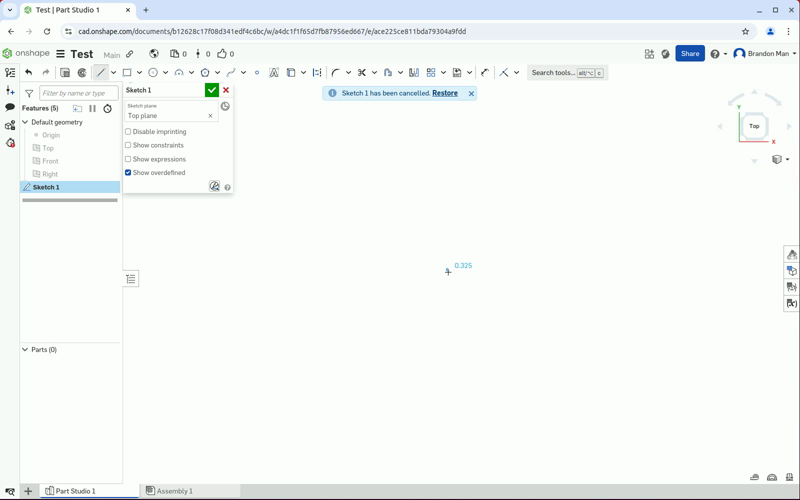
scroll(6)
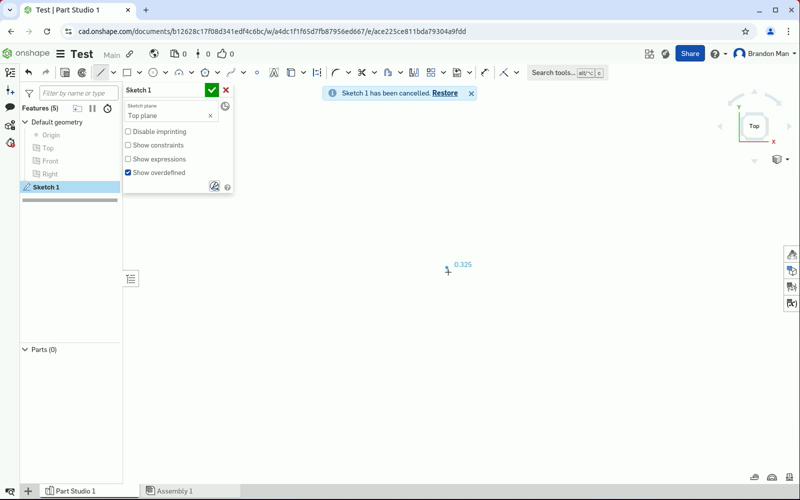
scroll(6)
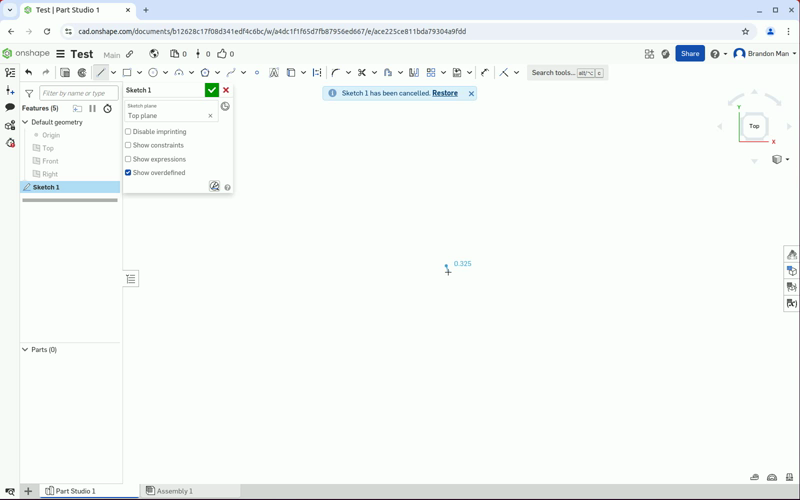
scroll(6)
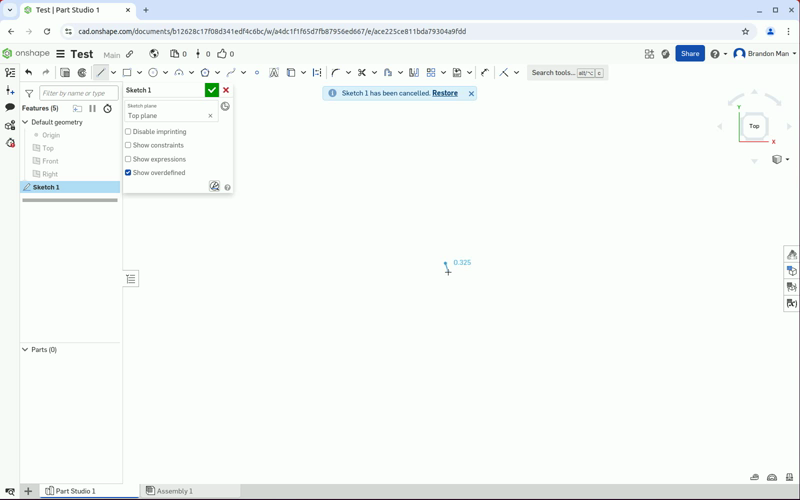
scroll(6)
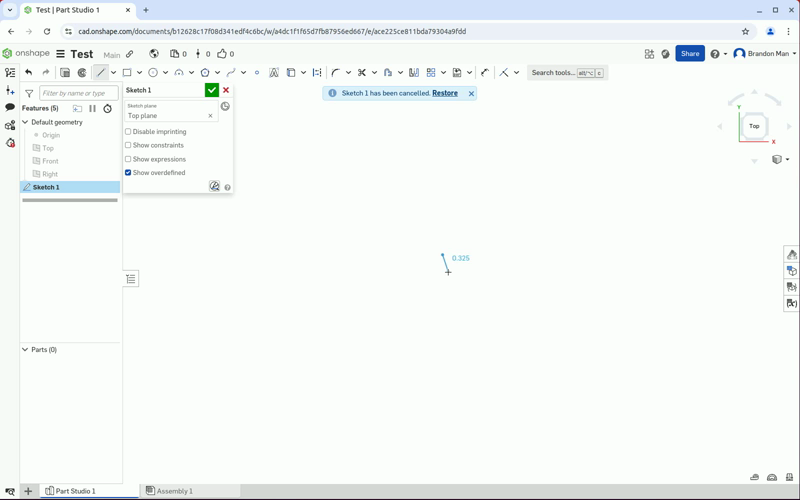
click(448, 271)
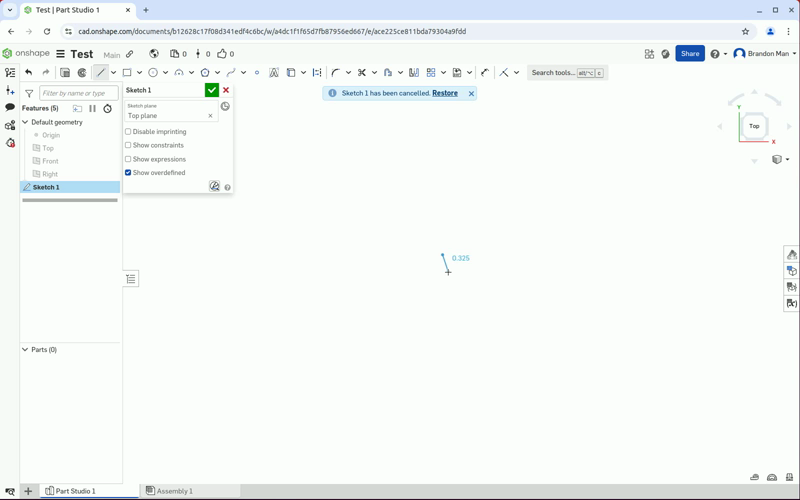
scroll(-6)
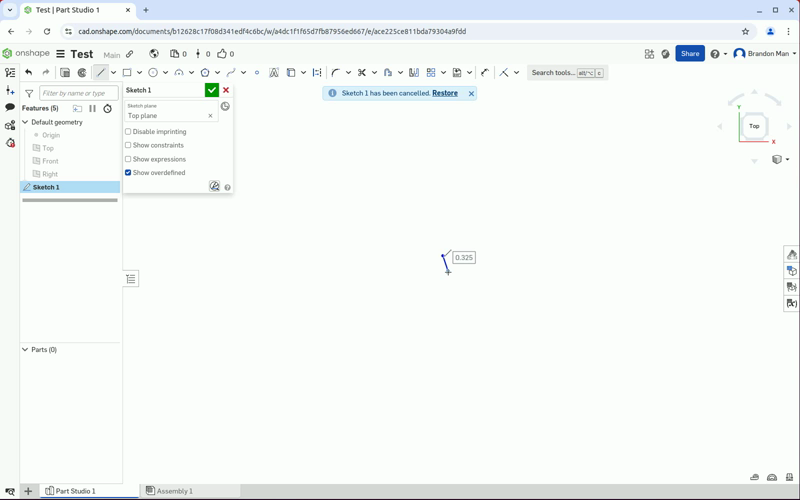
scroll(-6)
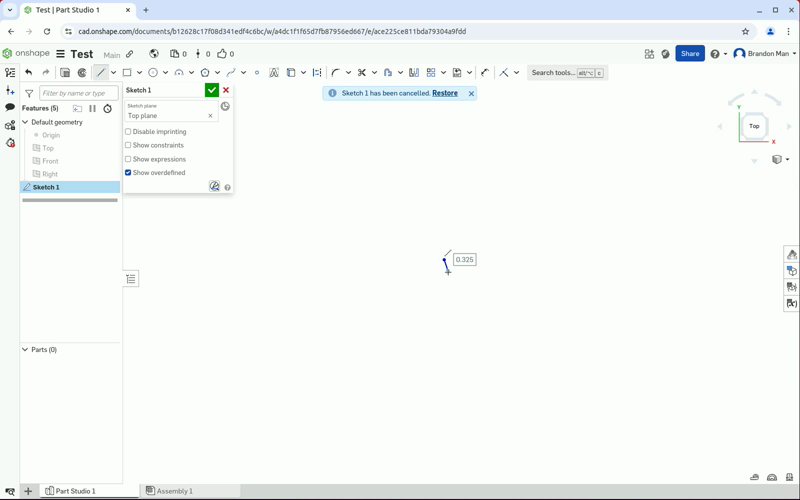
scroll(-6)
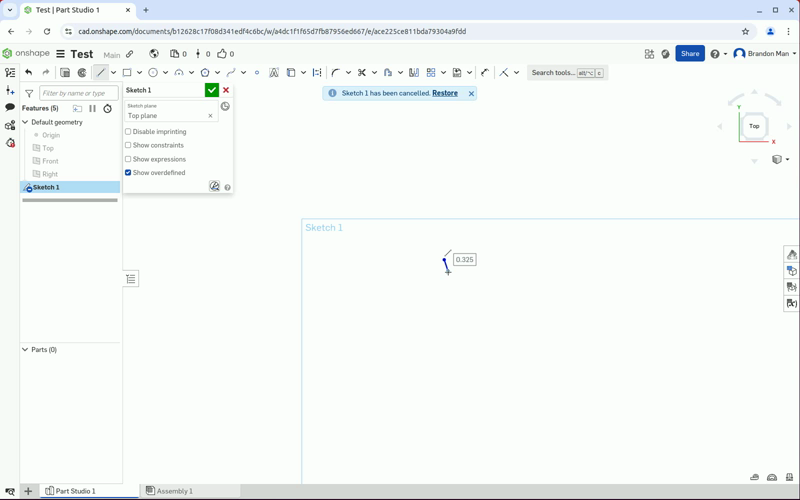
scroll(-6)
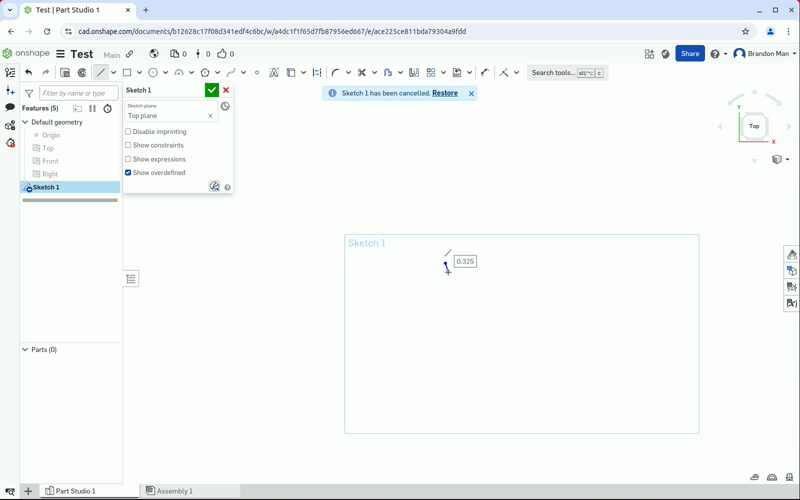
scroll(-6)
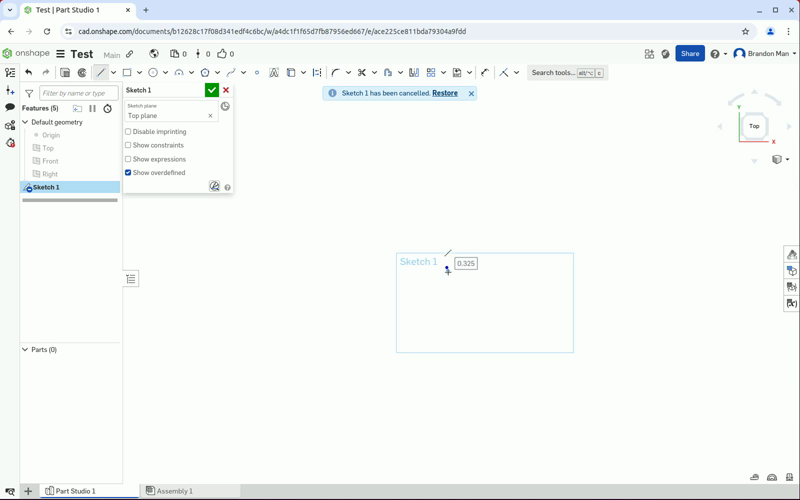
scroll(-6)
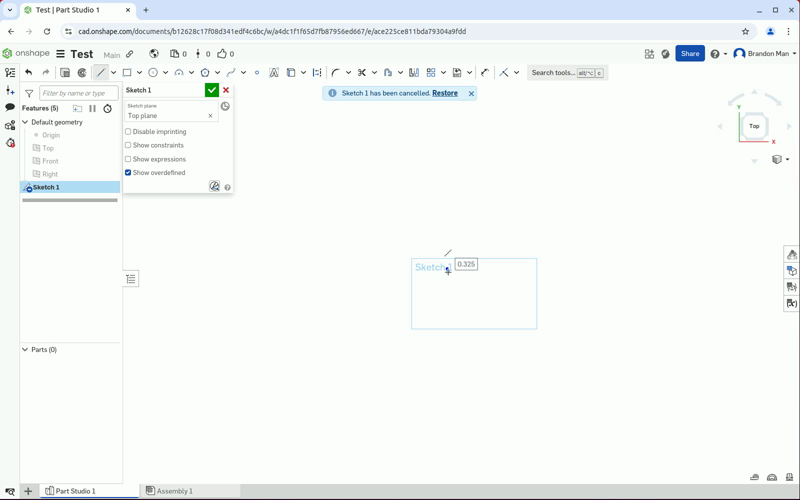
scroll(-6)
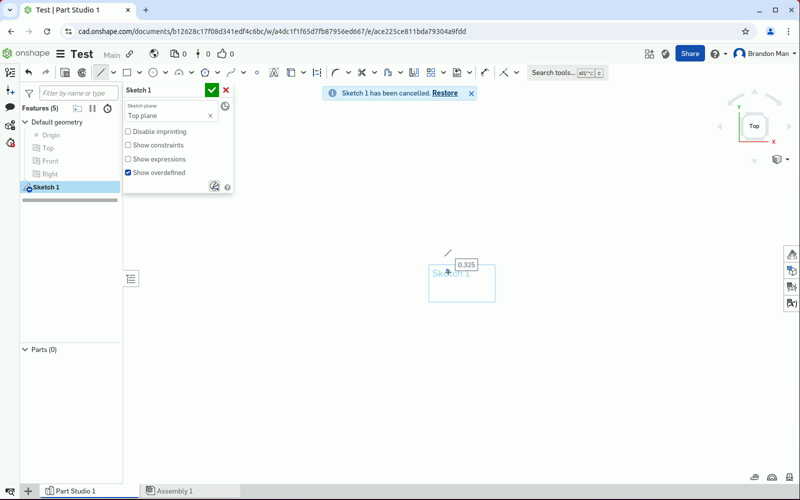
key_up(shift)
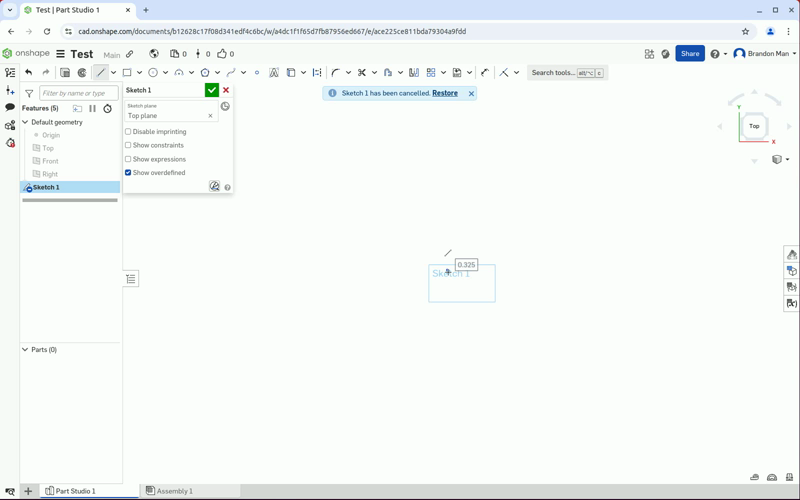
key_down(shift)
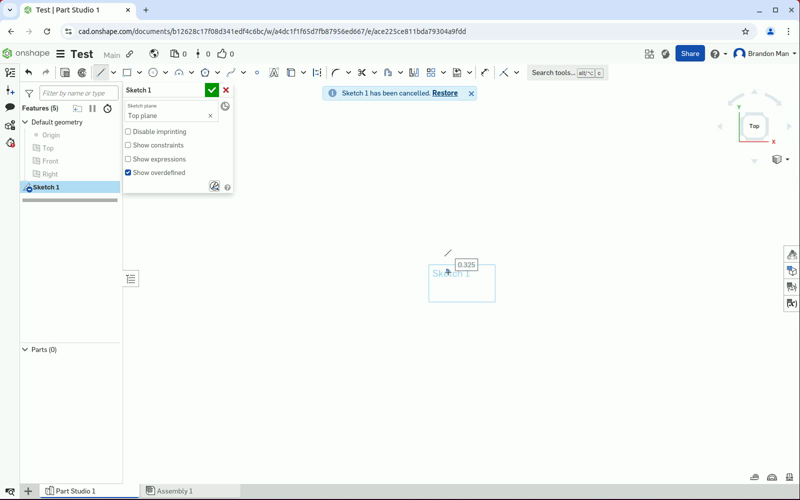
mouse_move(478, 271)
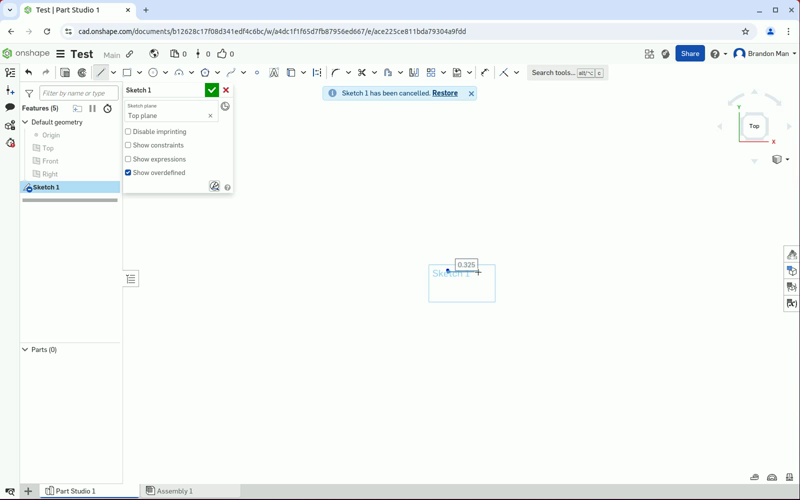
mouse_move(450, 272)
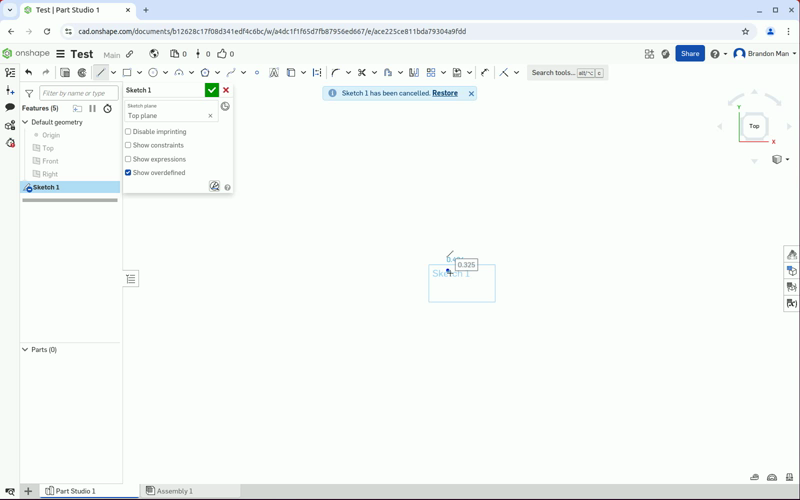
scroll(6)
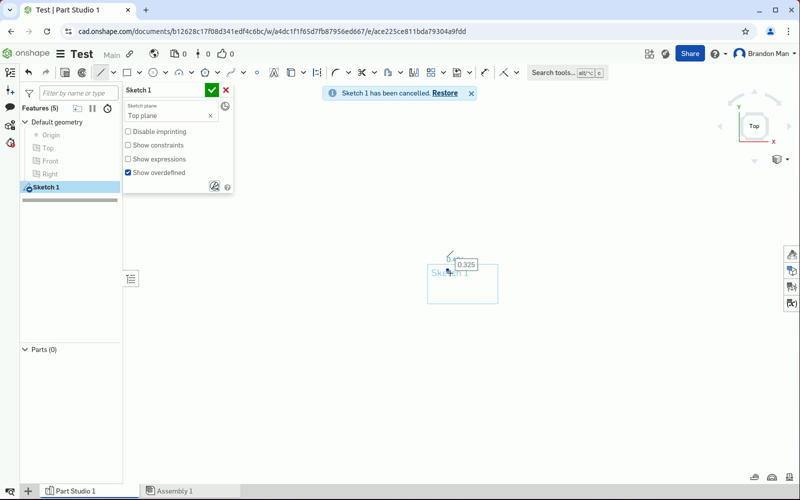
scroll(6)
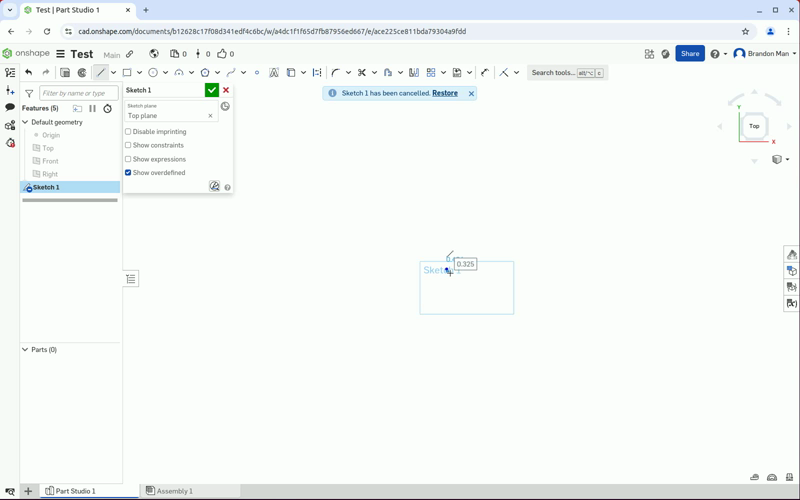
scroll(6)
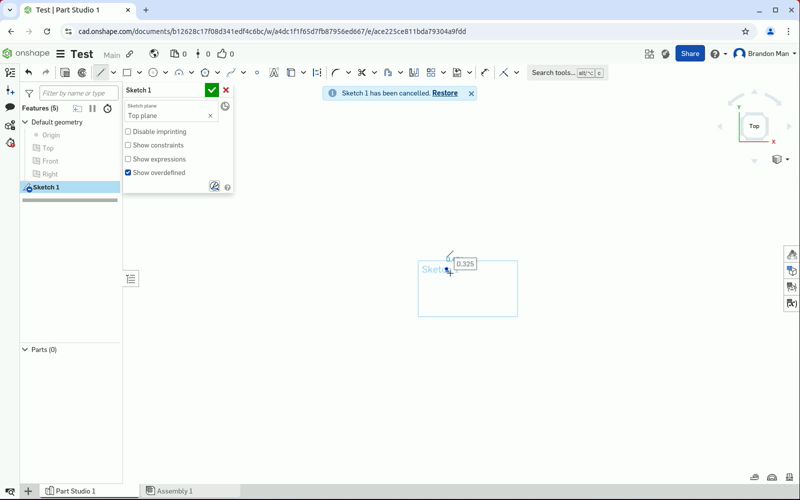
scroll(6)
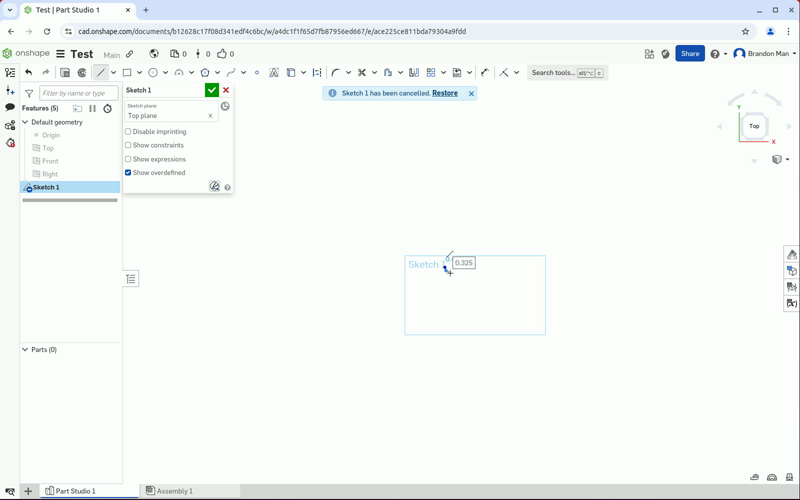
scroll(6)
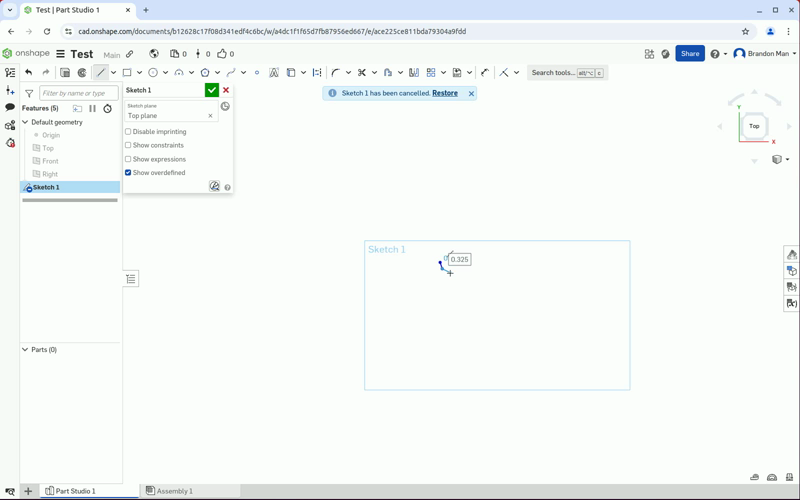
scroll(6)
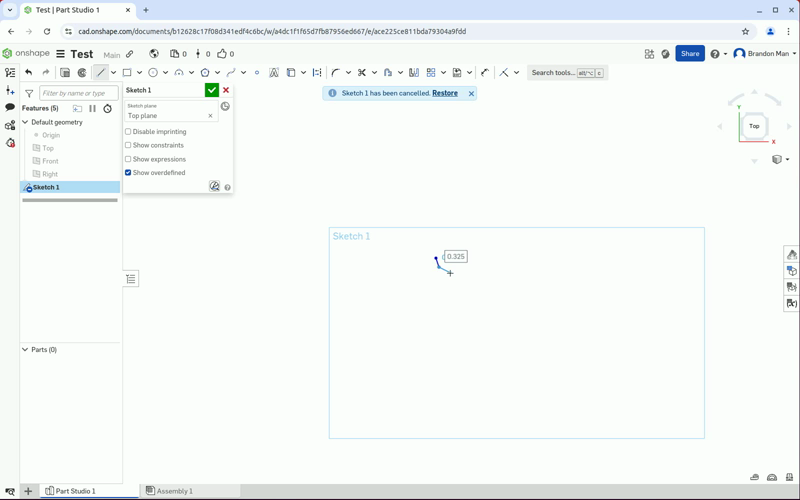
scroll(6)
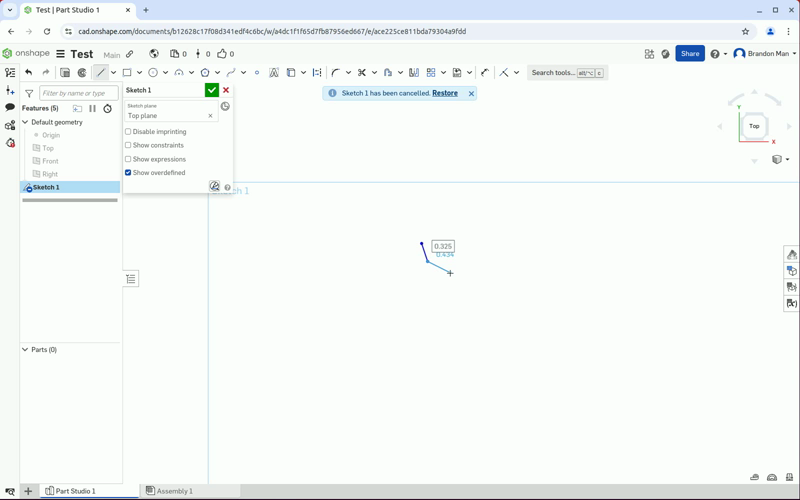
click(450, 272)
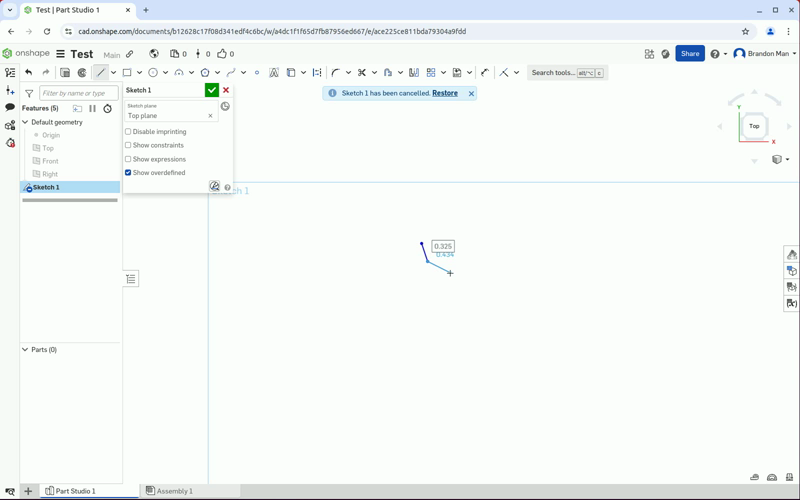
scroll(-6)
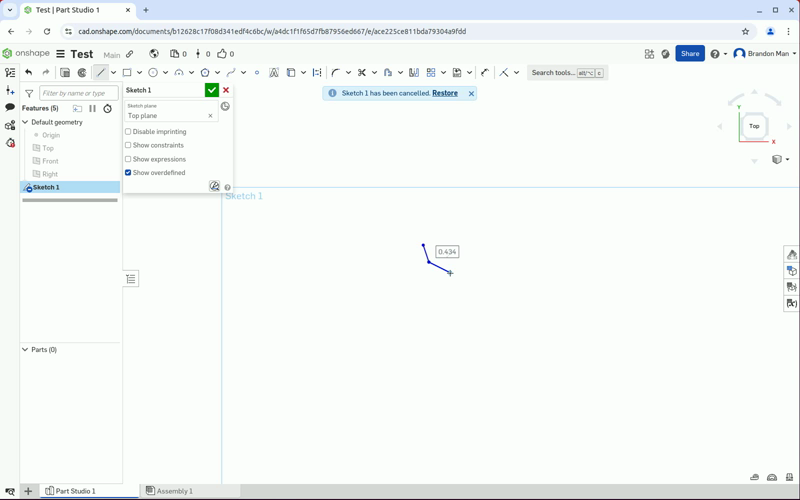
scroll(-6)
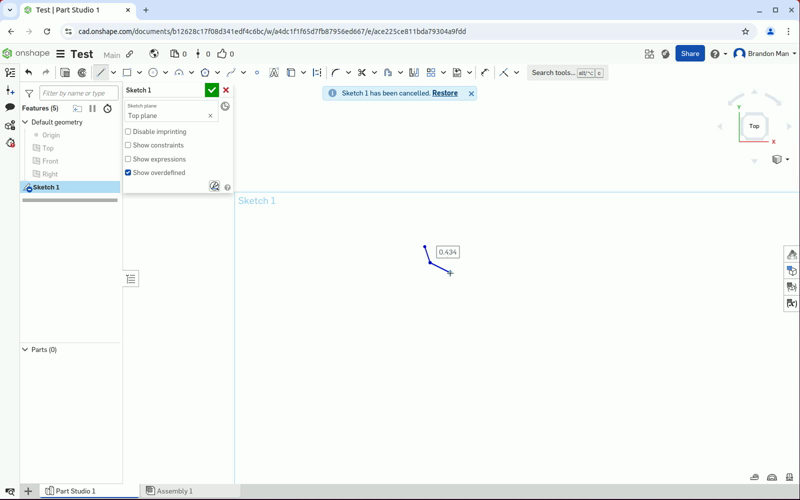
scroll(-6)
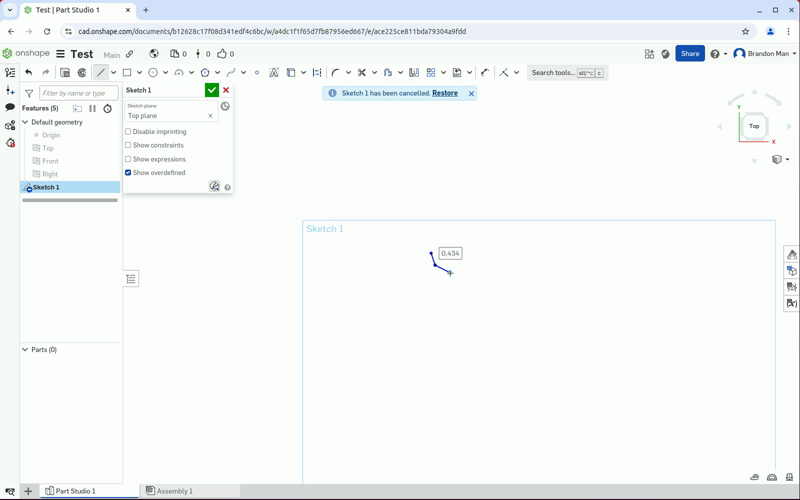
scroll(-6)
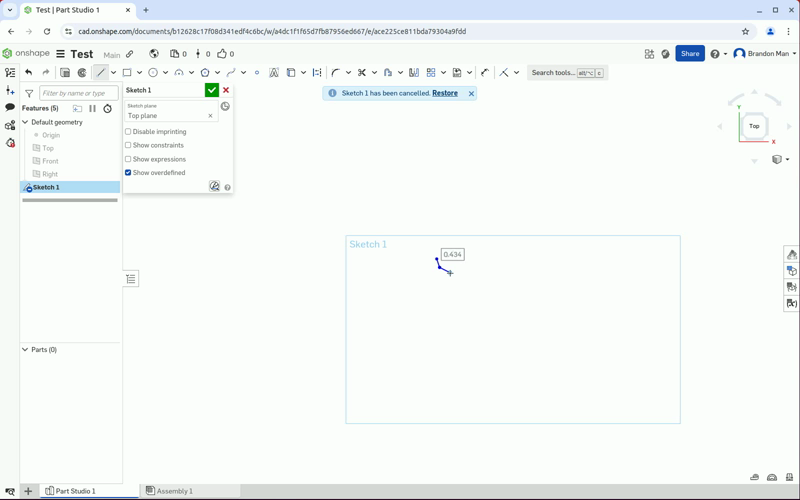
scroll(-6)
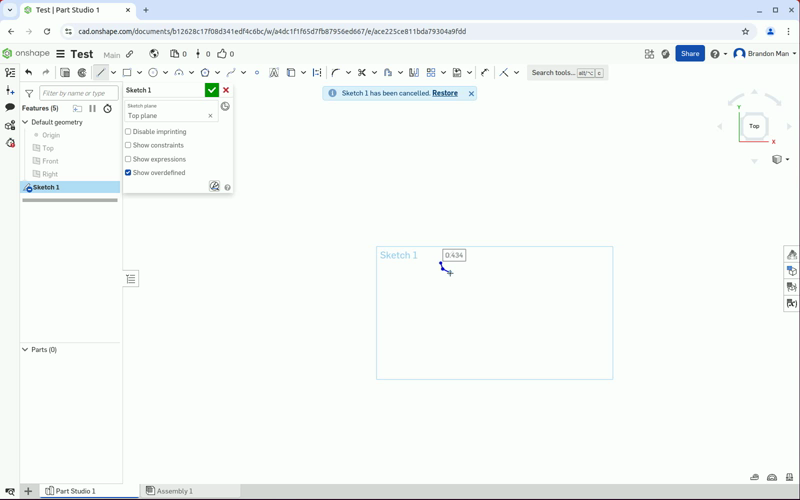
scroll(-6)
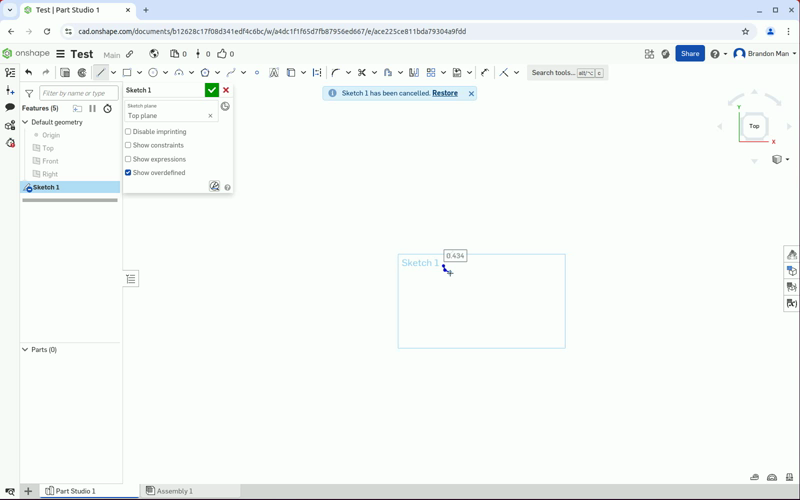
scroll(-6)
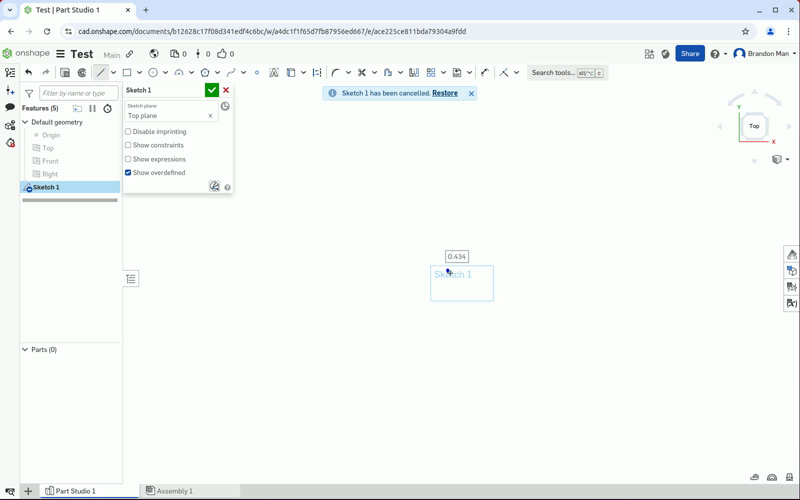
key_up(shift)
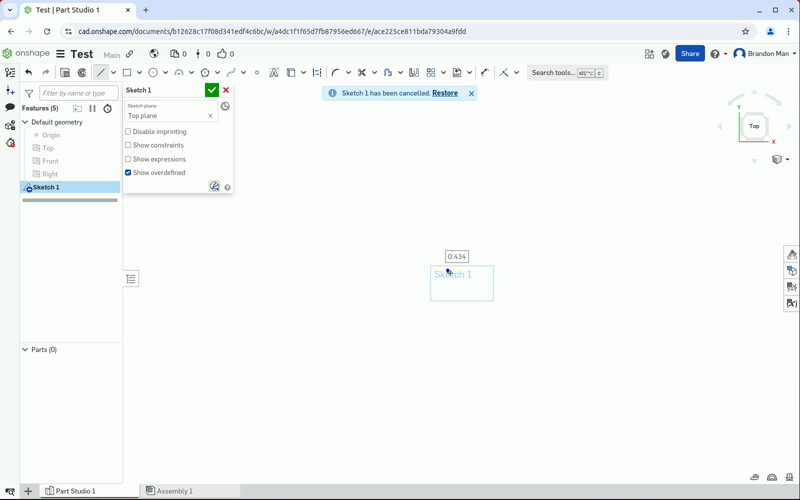
key_down(shift)
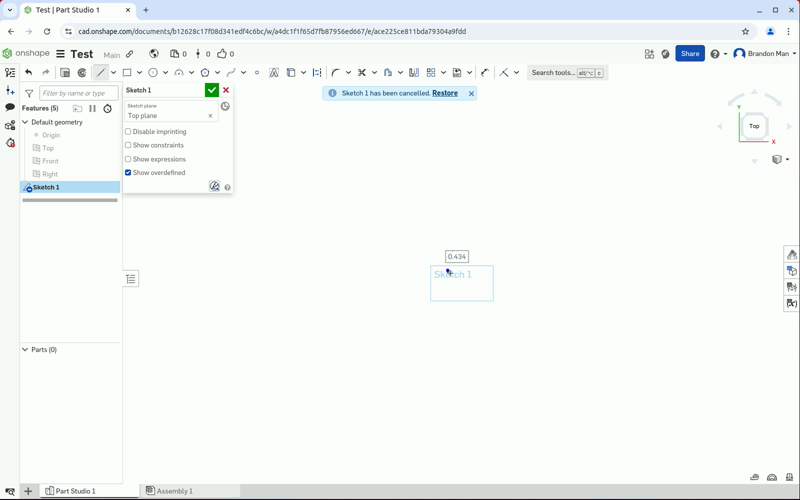
mouse_move(480, 272)
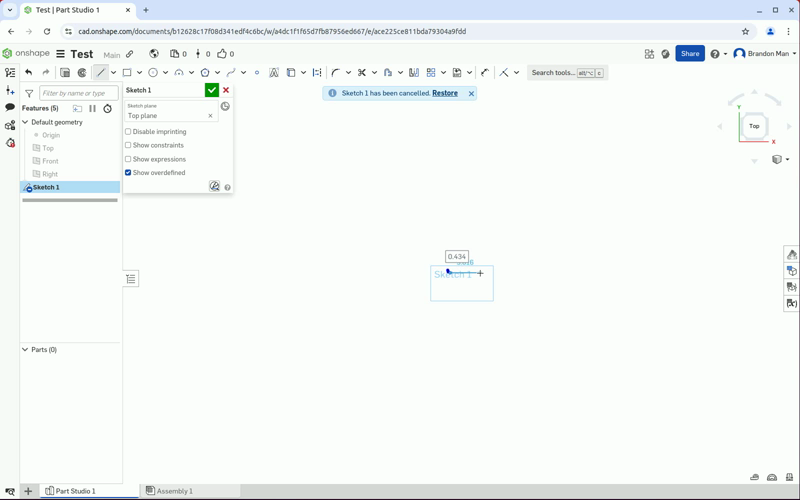
mouse_move(451, 271)
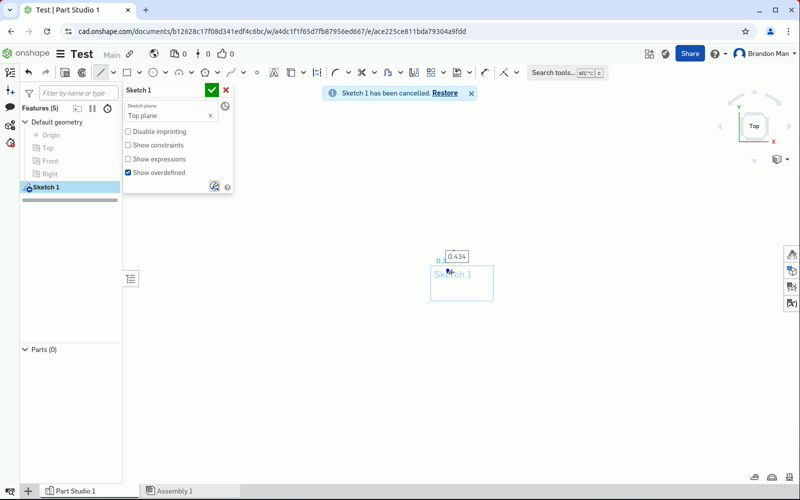
scroll(6)
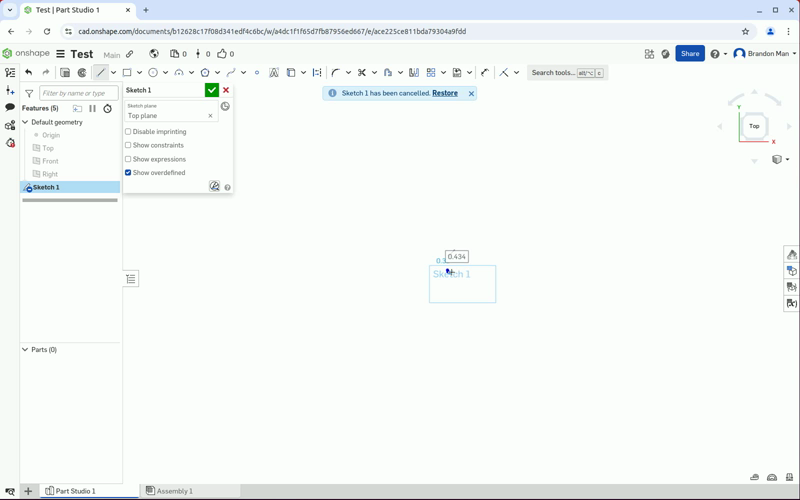
scroll(6)
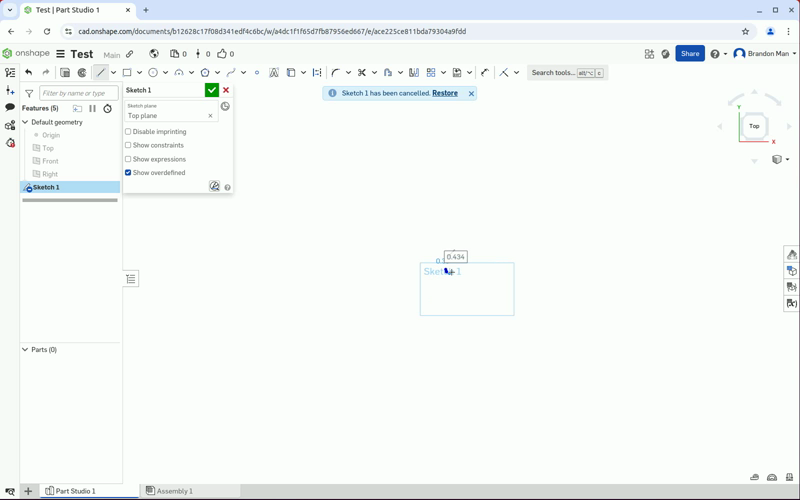
scroll(6)
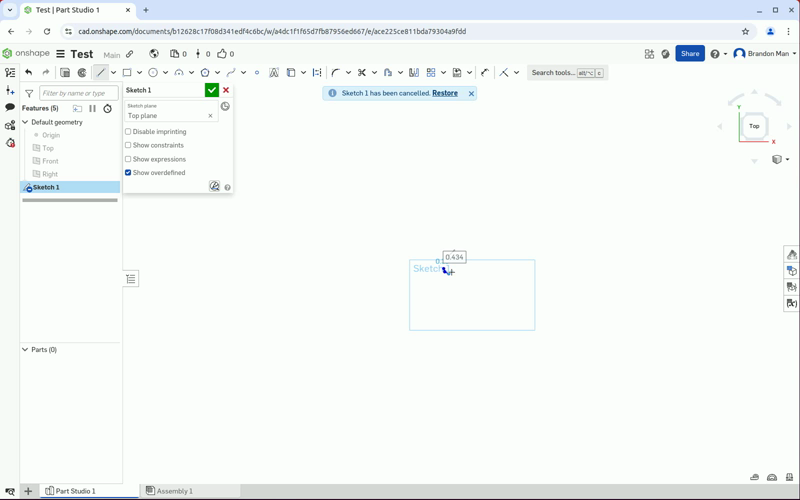
scroll(6)
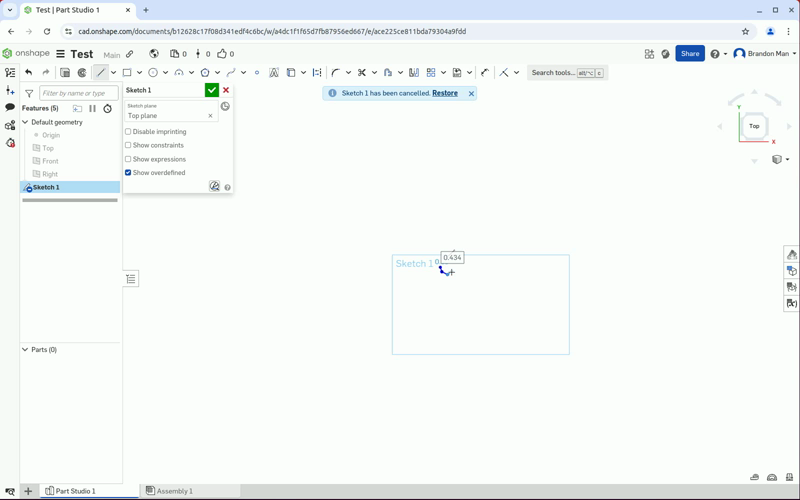
scroll(6)
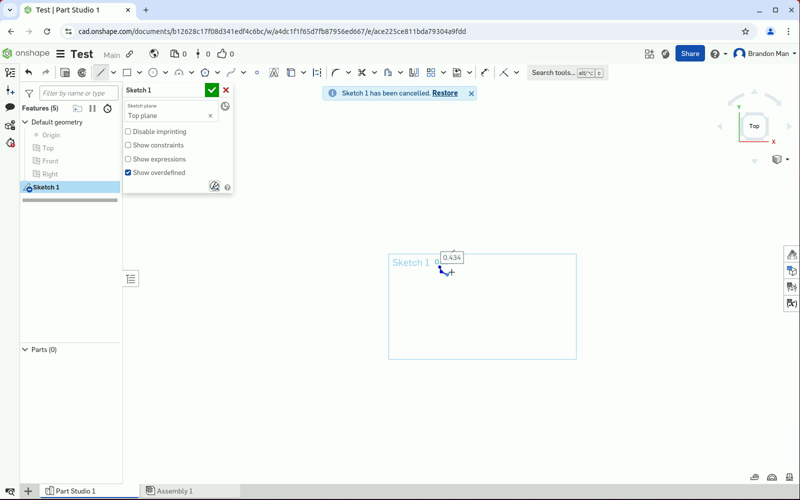
scroll(6)
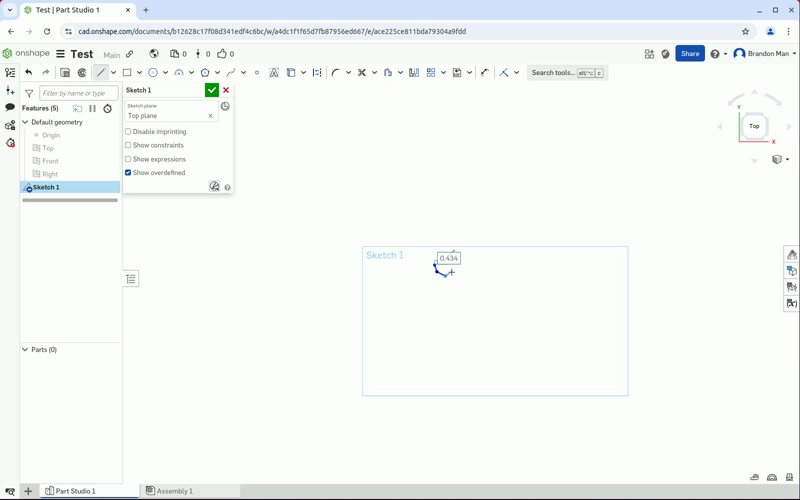
scroll(6)
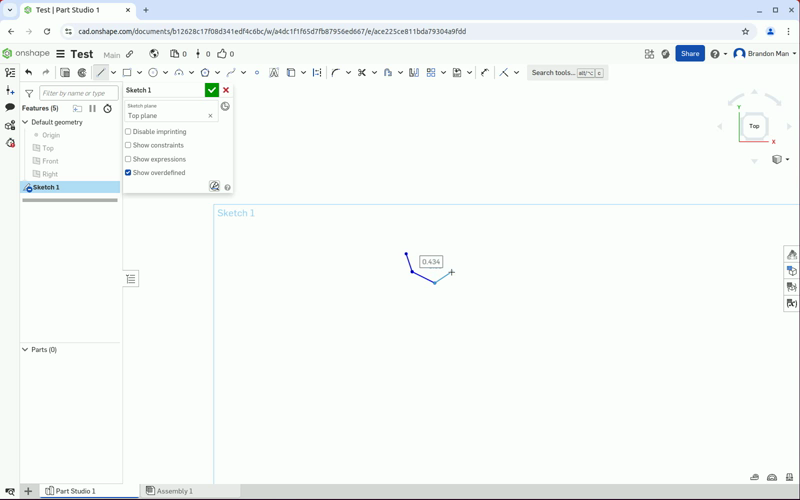
click(451, 271)
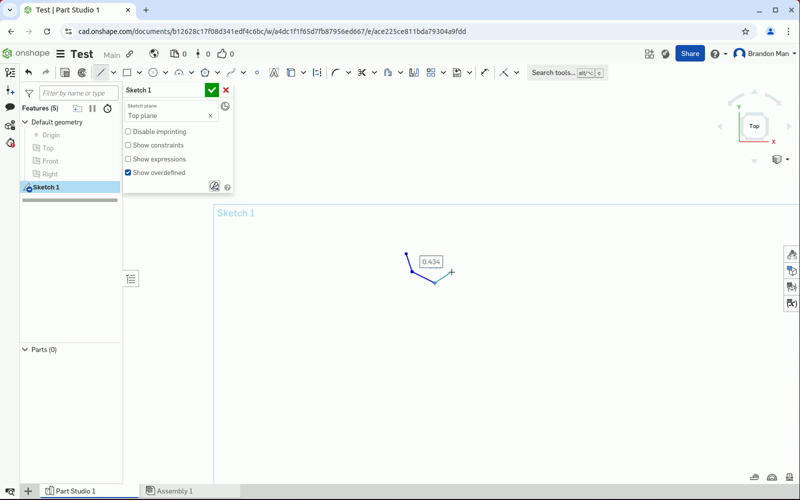
scroll(-6)
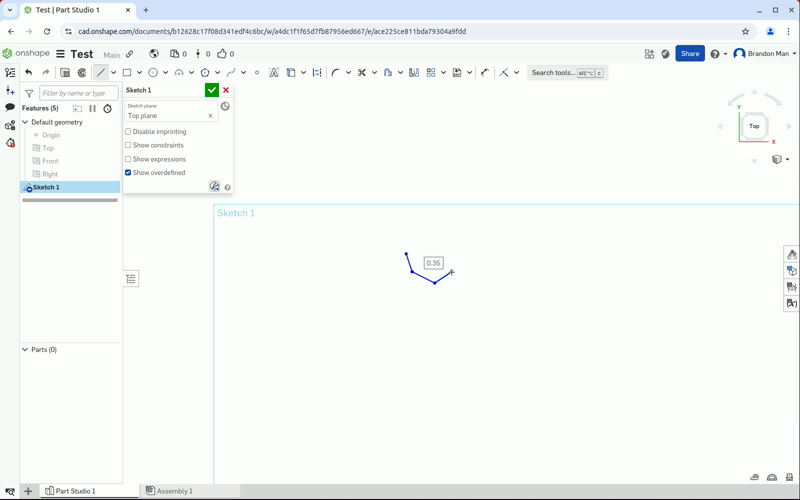
scroll(-6)
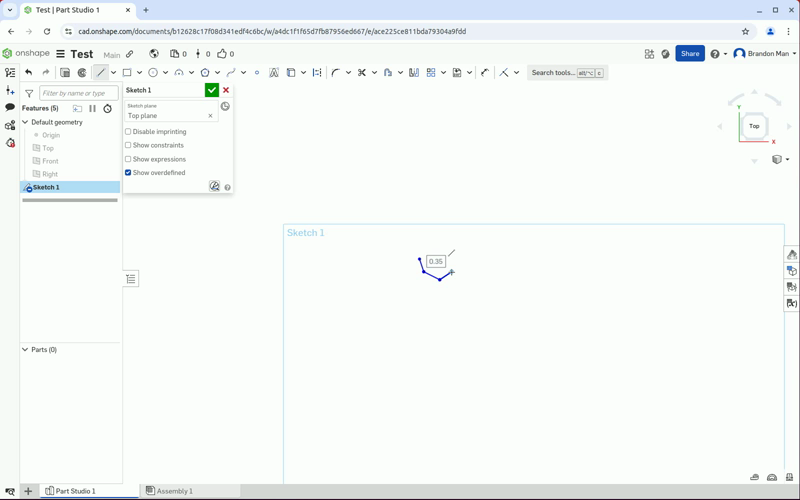
scroll(-6)
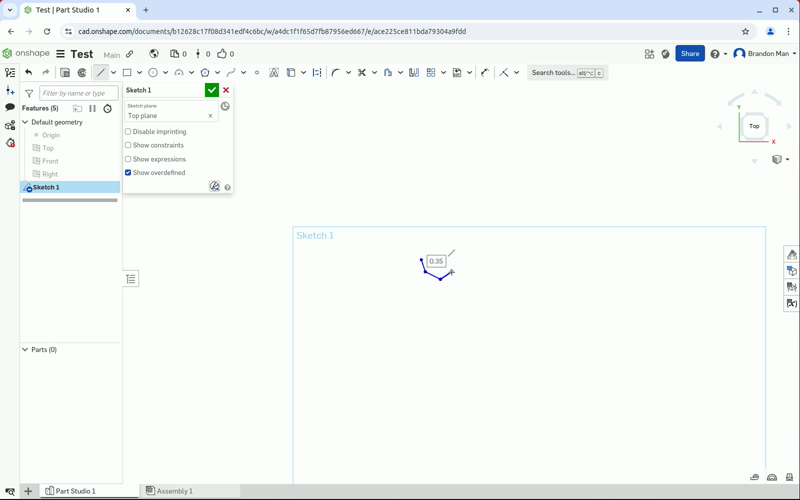
scroll(-6)
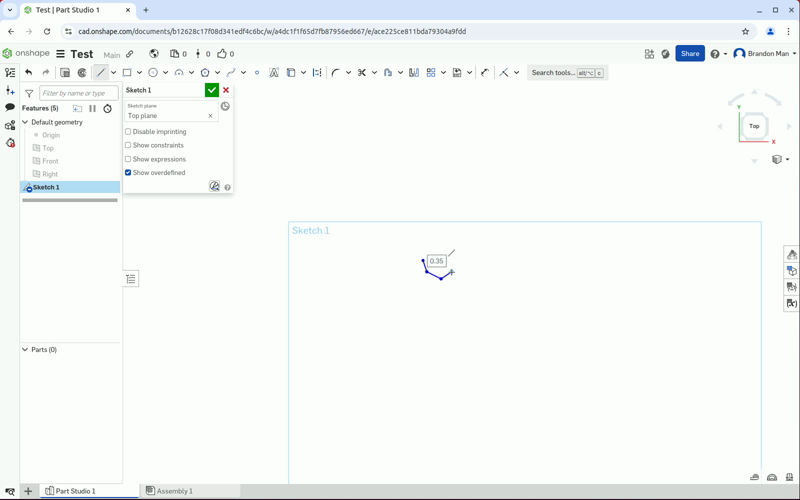
scroll(-6)
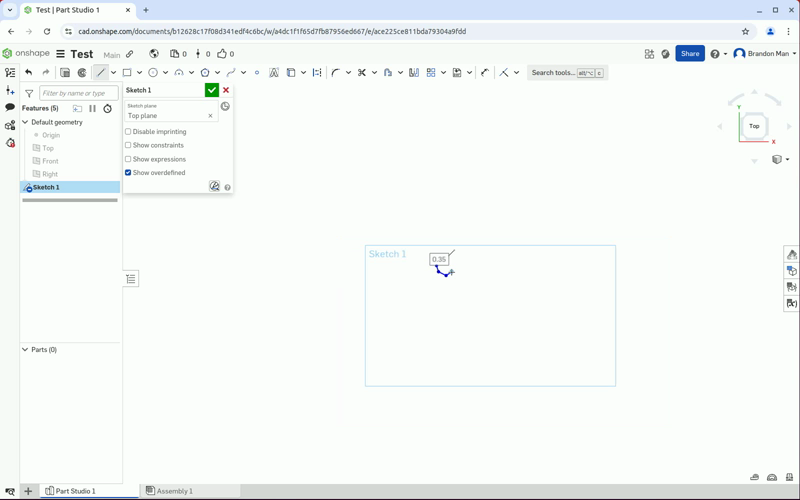
scroll(-6)
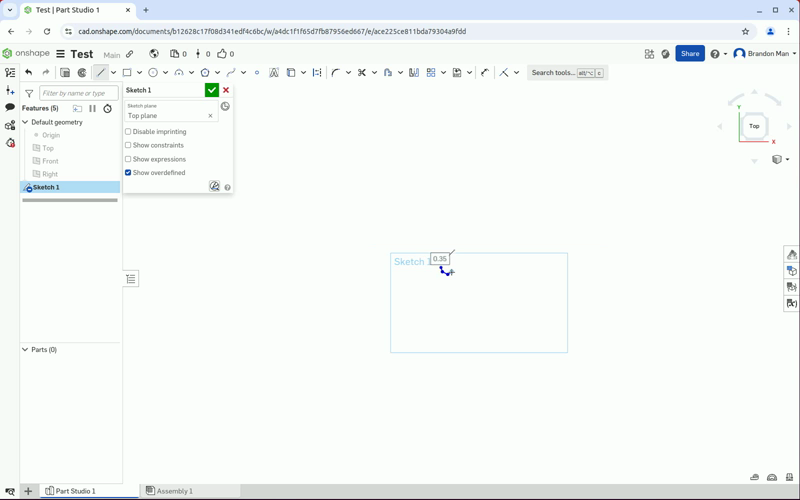
scroll(-6)
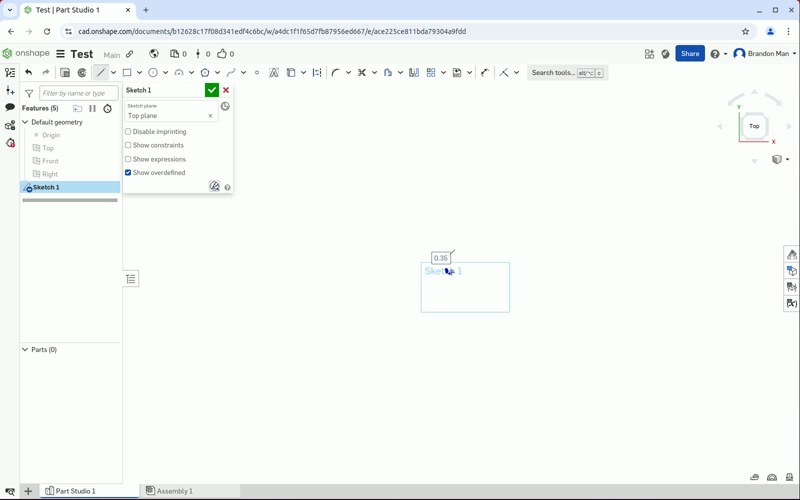
key_up(shift)
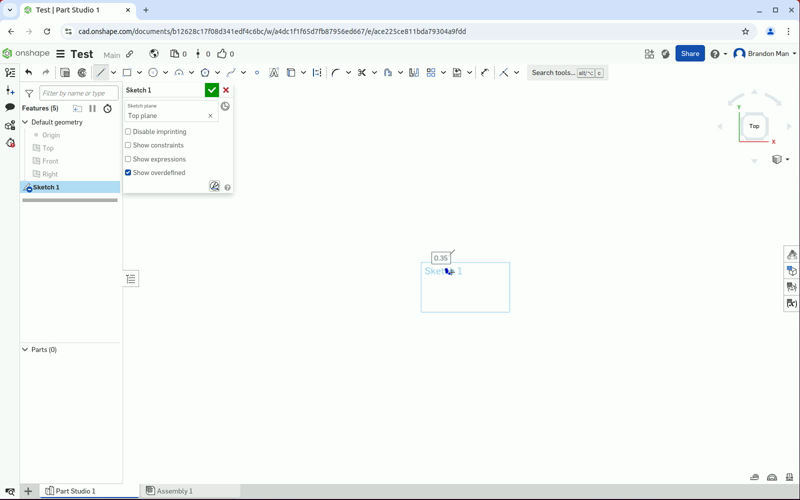
key_down(shift)
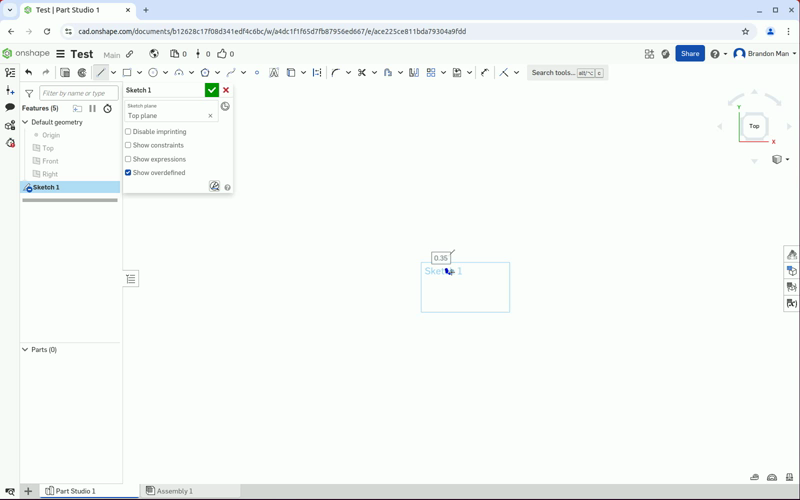
mouse_move(481, 271)
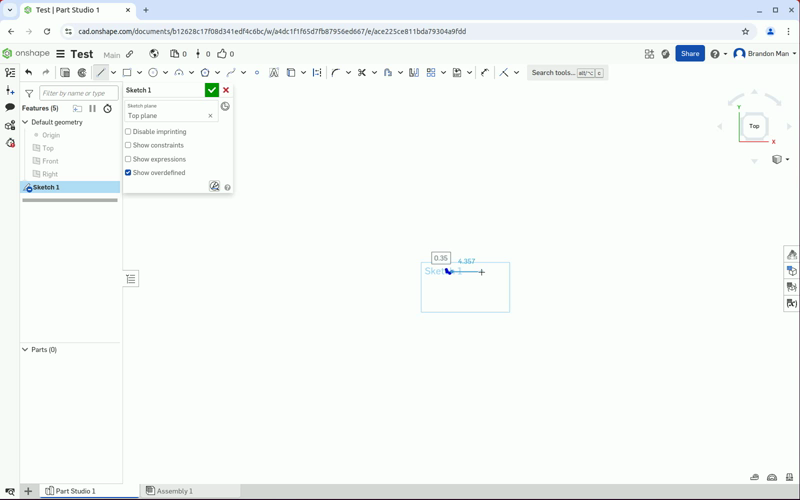
mouse_move(451, 269)
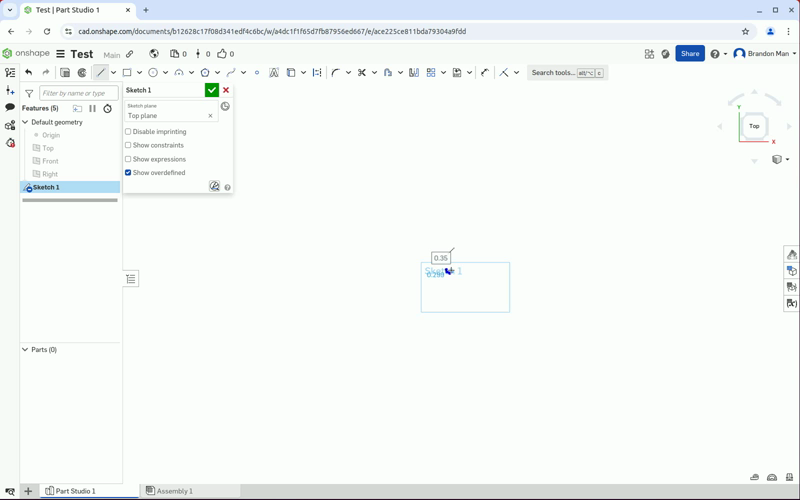
scroll(6)
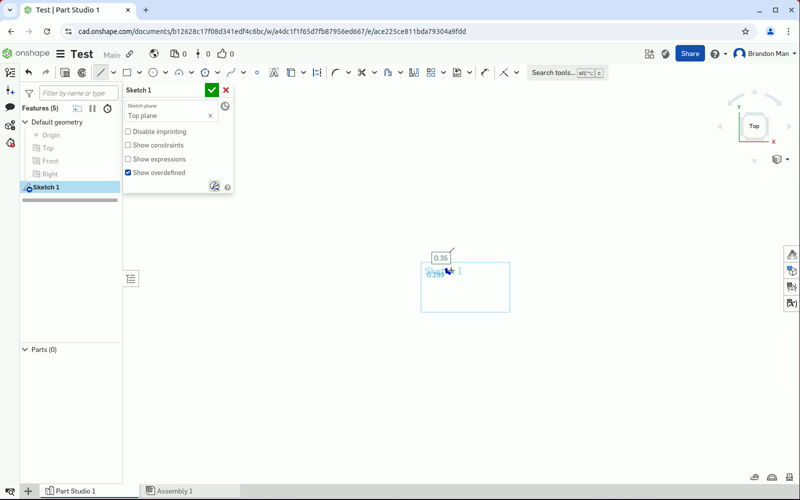
scroll(6)
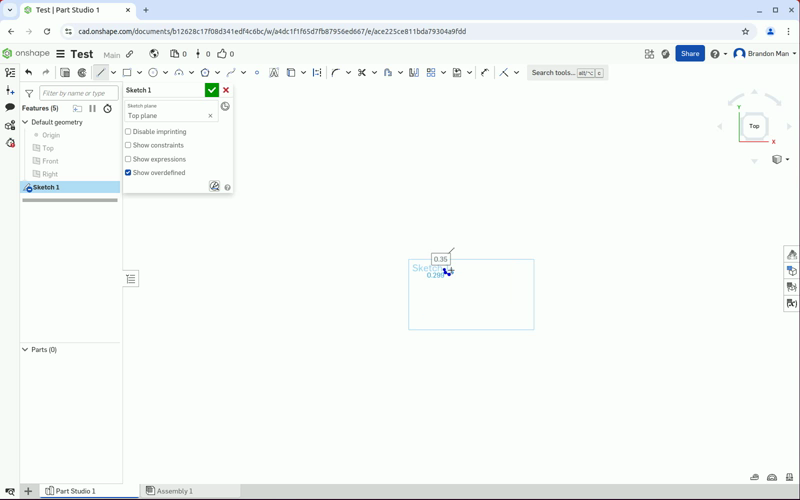
scroll(6)
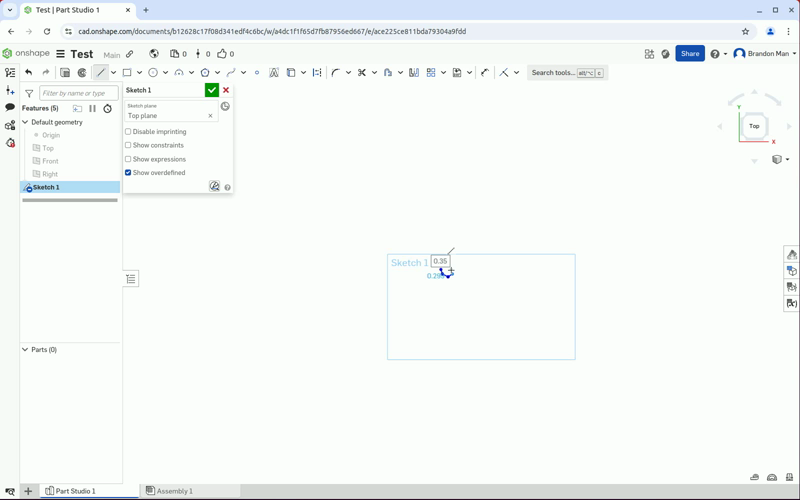
scroll(6)
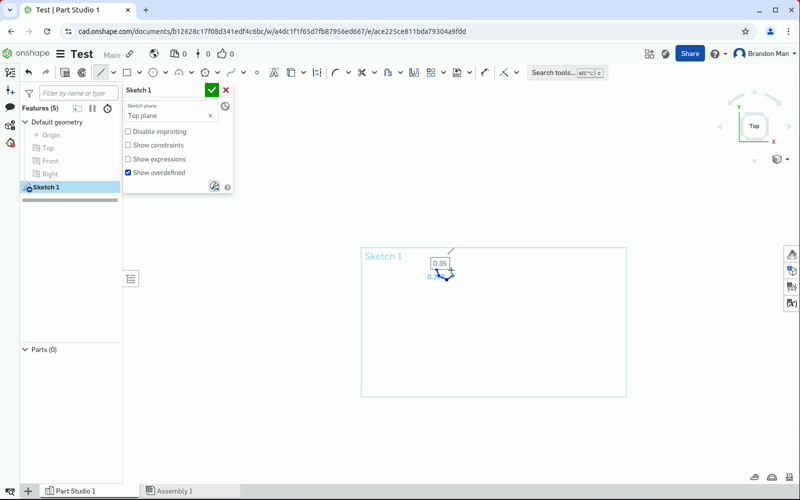
scroll(6)
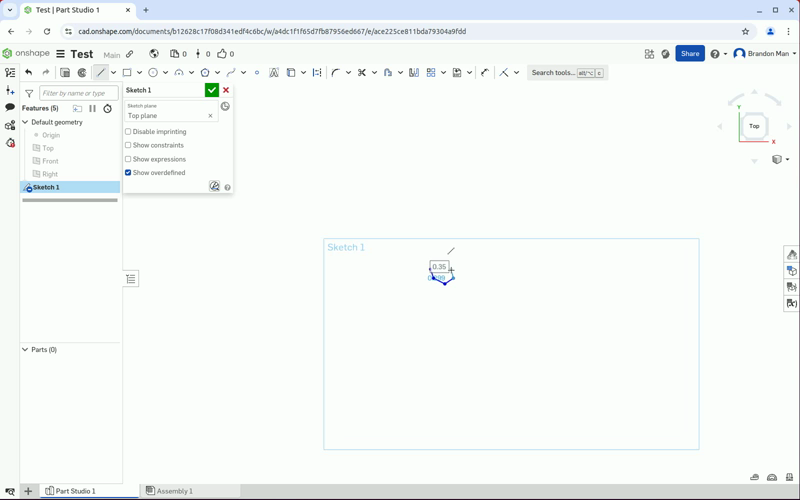
scroll(6)
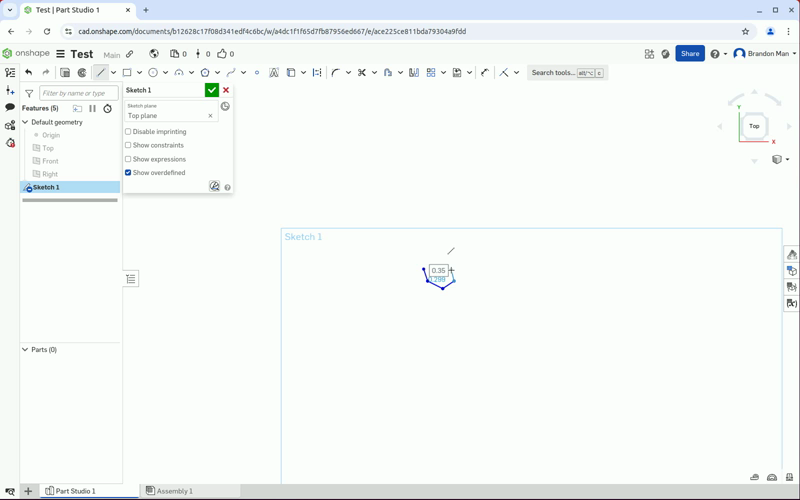
scroll(6)
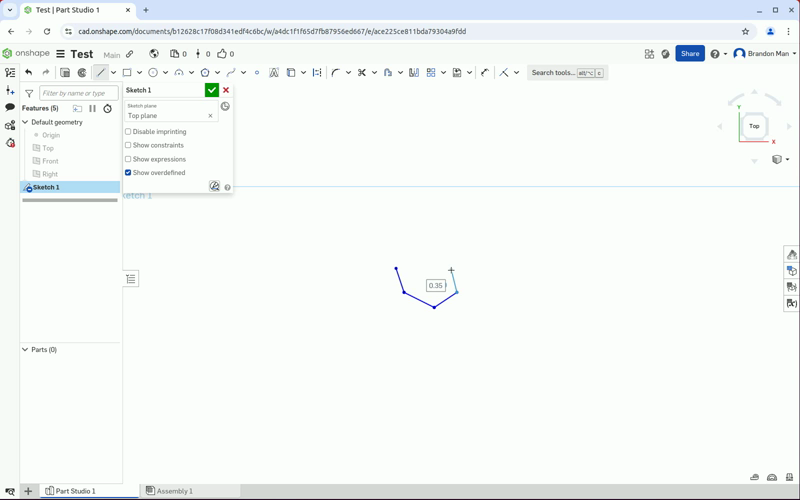
click(451, 269)
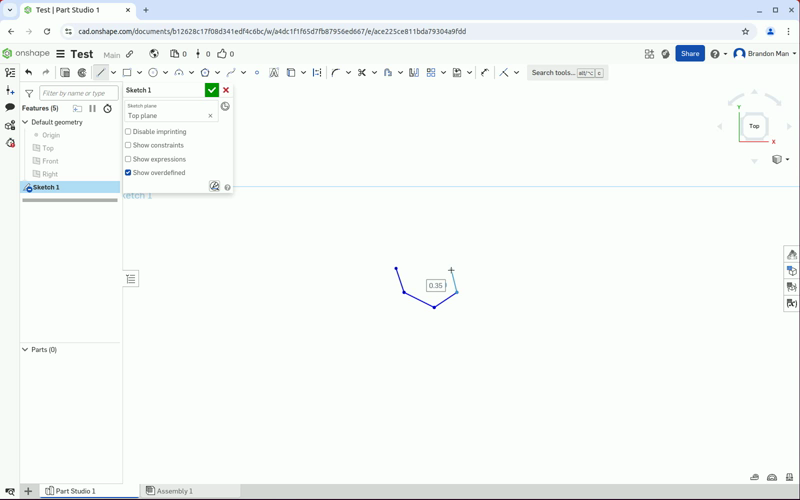
scroll(-6)
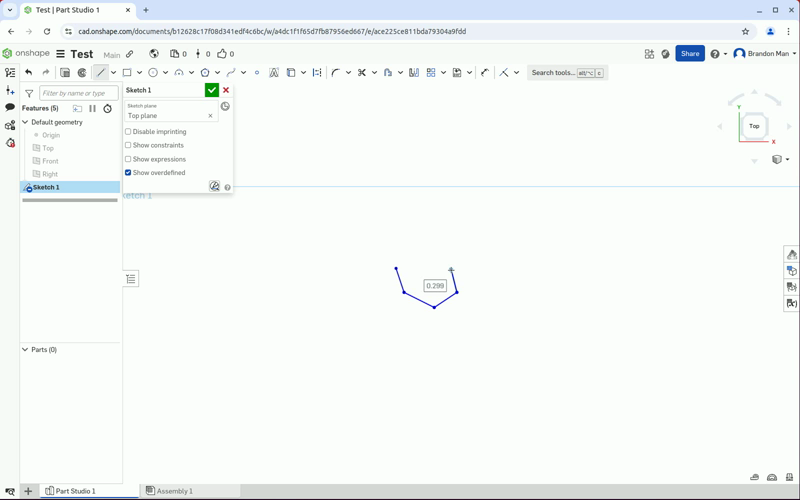
scroll(-6)
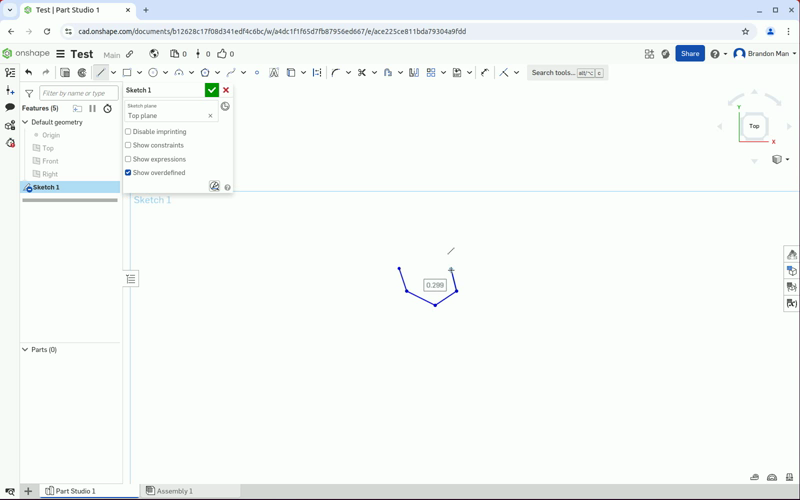
scroll(-6)
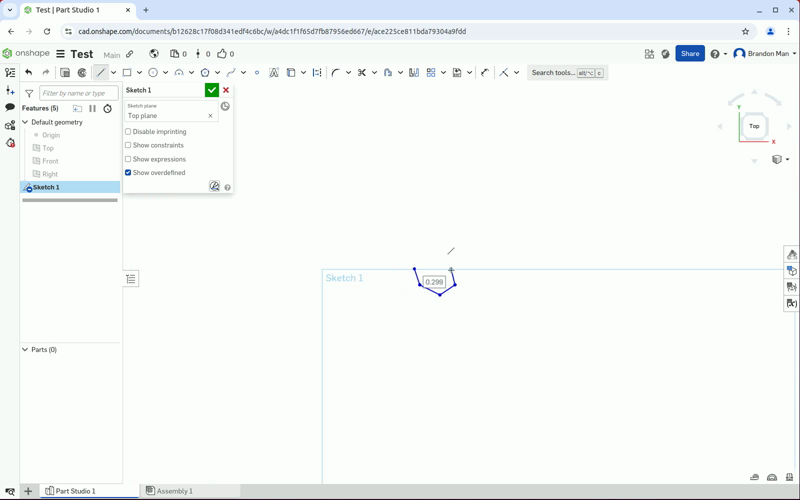
scroll(-6)
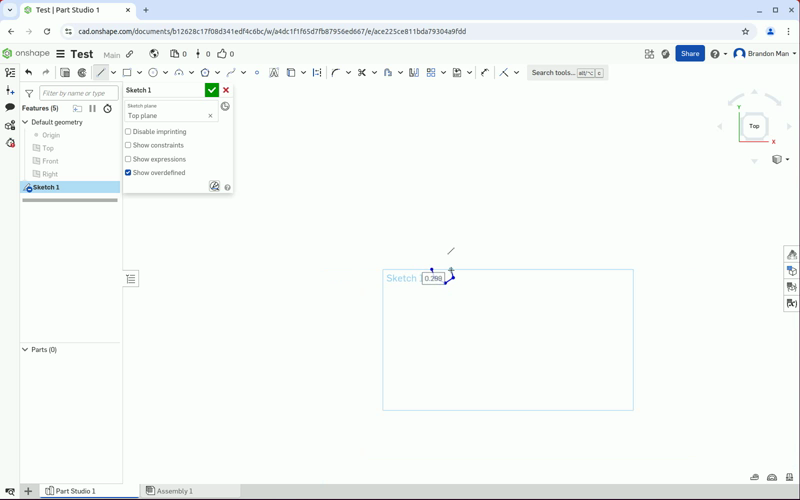
scroll(-6)
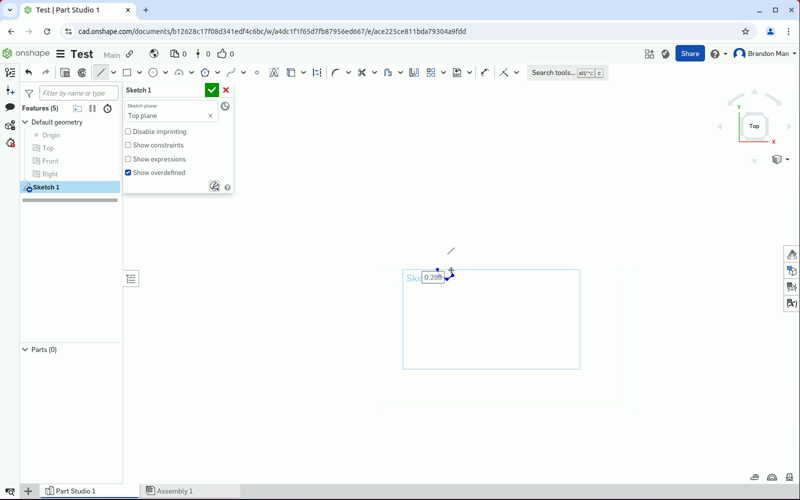
scroll(-6)
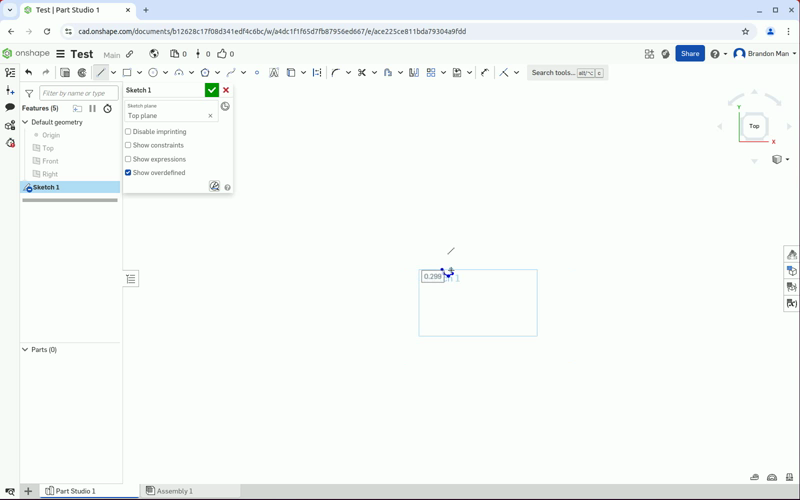
scroll(-6)
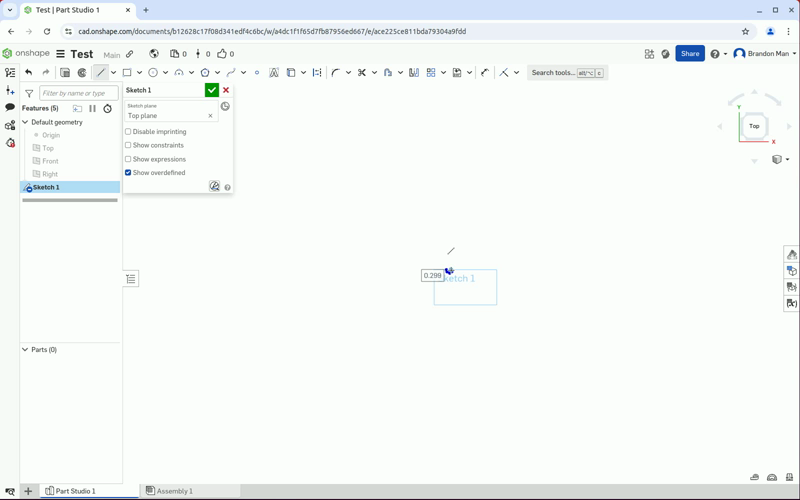
key_up(shift)
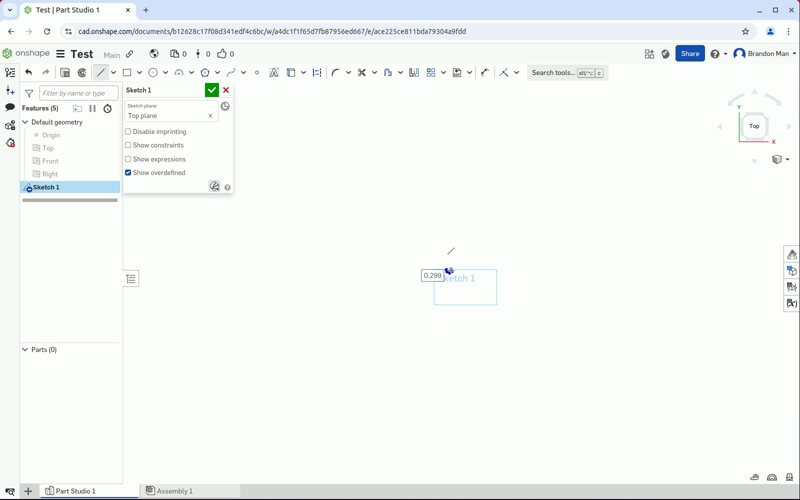
key_down(shift)
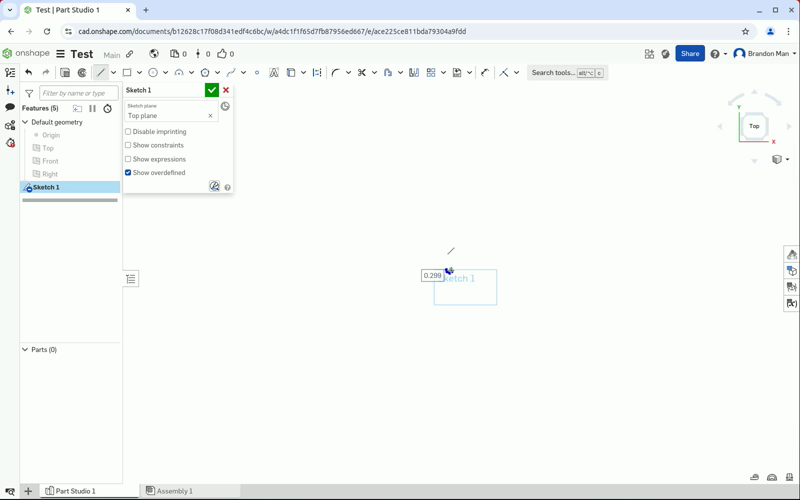
mouse_move(481, 269)
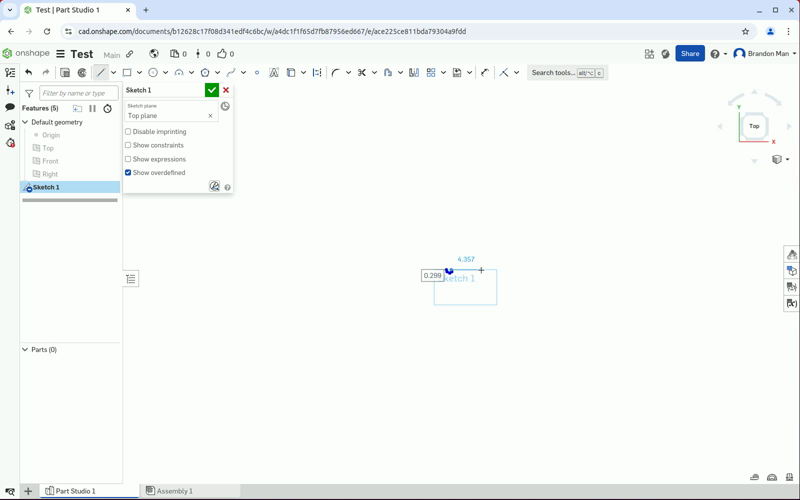
mouse_move(449, 268)
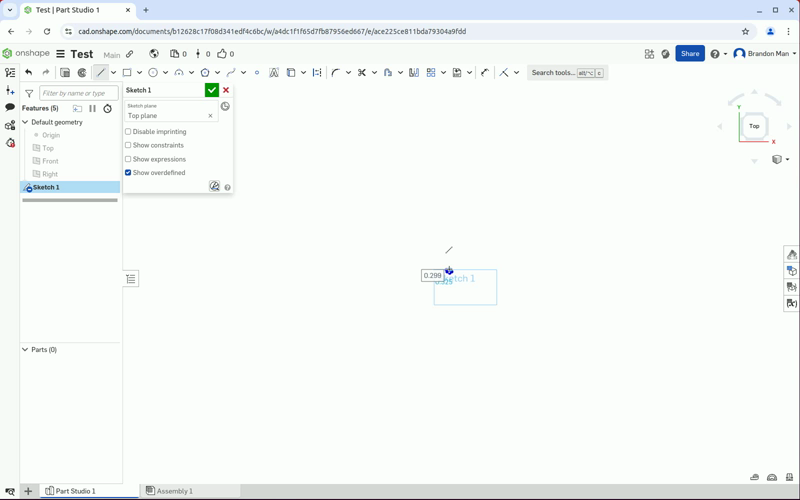
scroll(6)
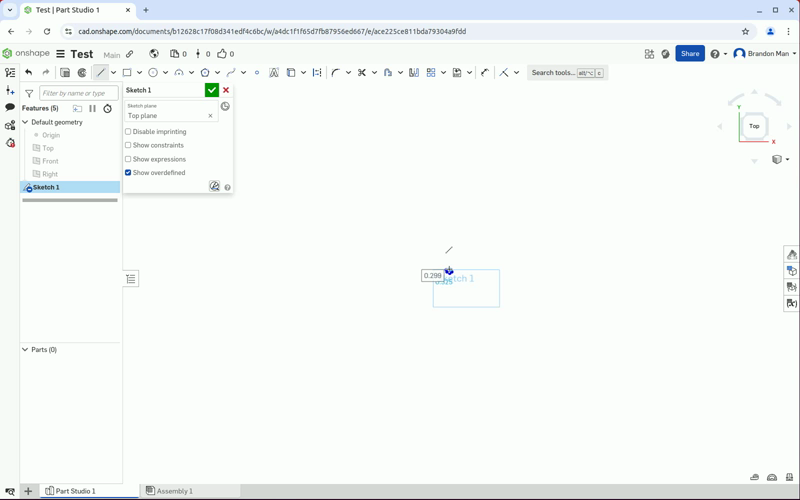
scroll(6)
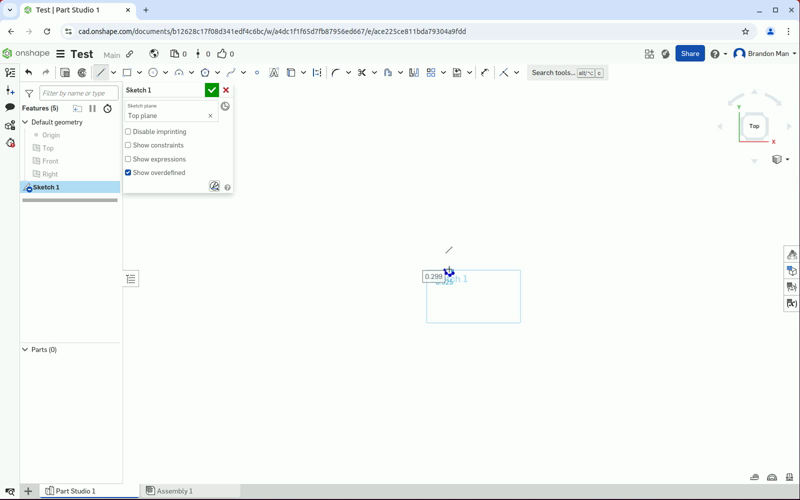
scroll(6)
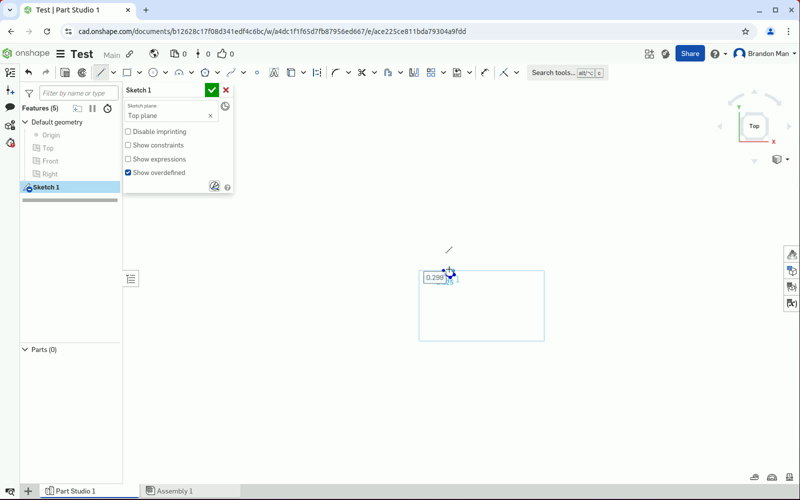
scroll(6)
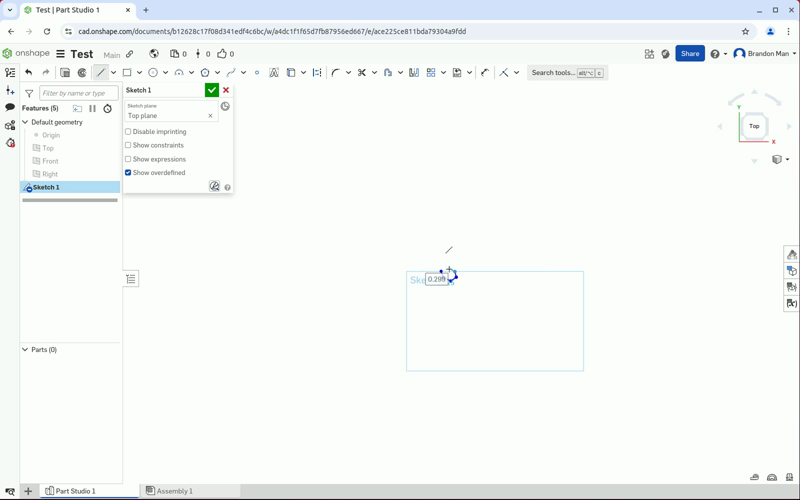
scroll(6)
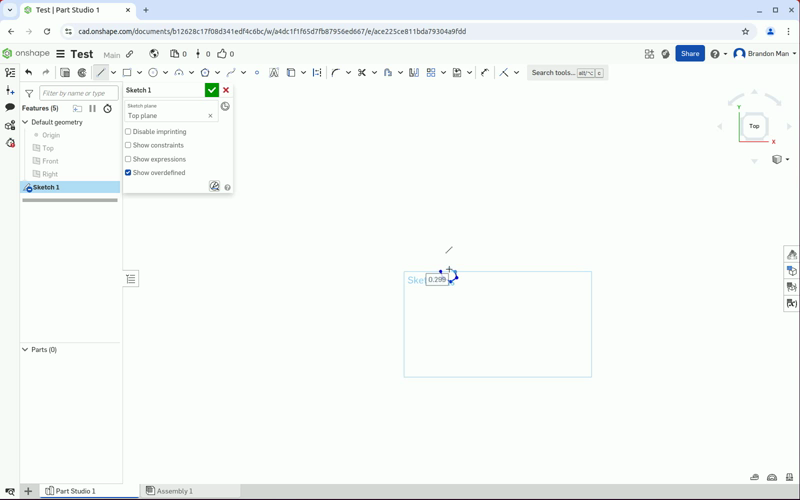
scroll(6)
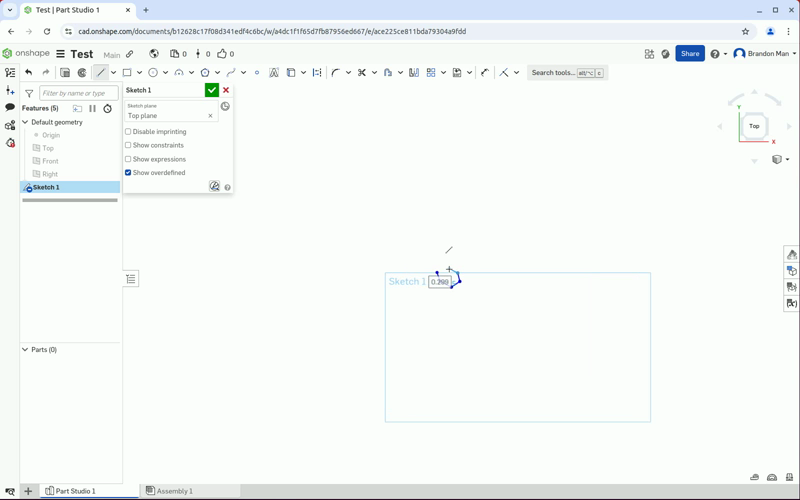
scroll(6)
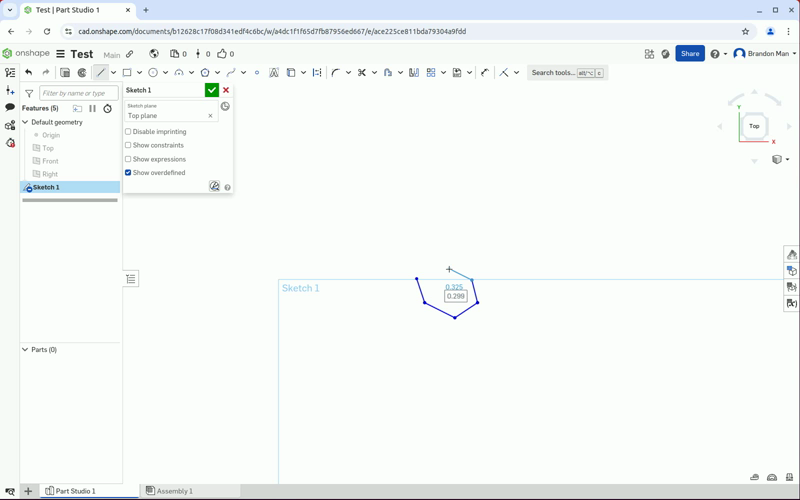
click(449, 268)
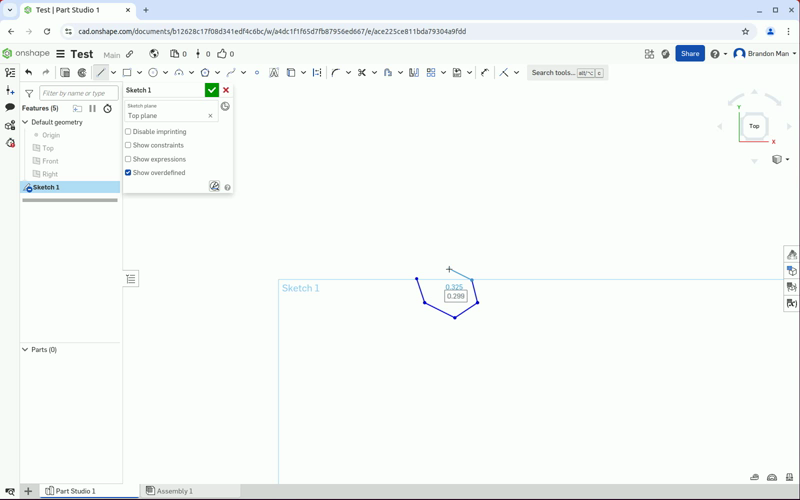
scroll(-6)
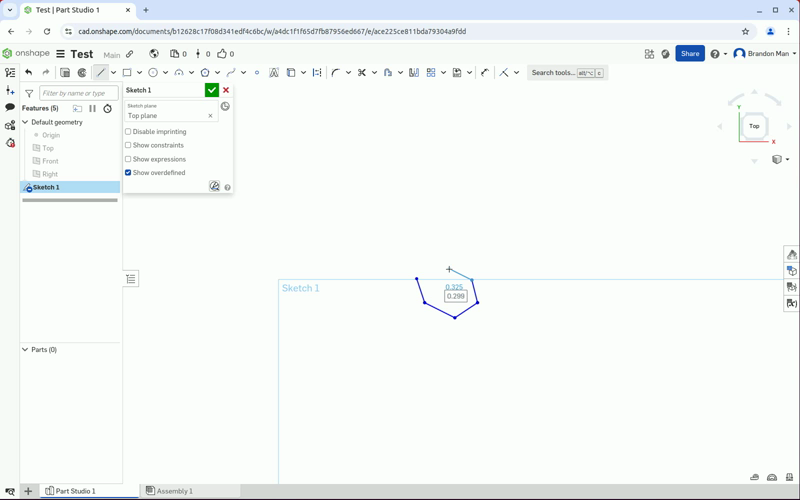
scroll(-6)
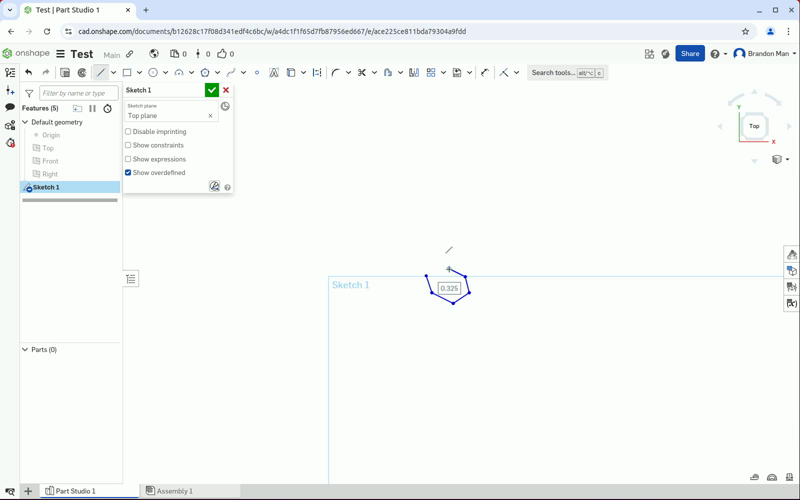
scroll(-6)
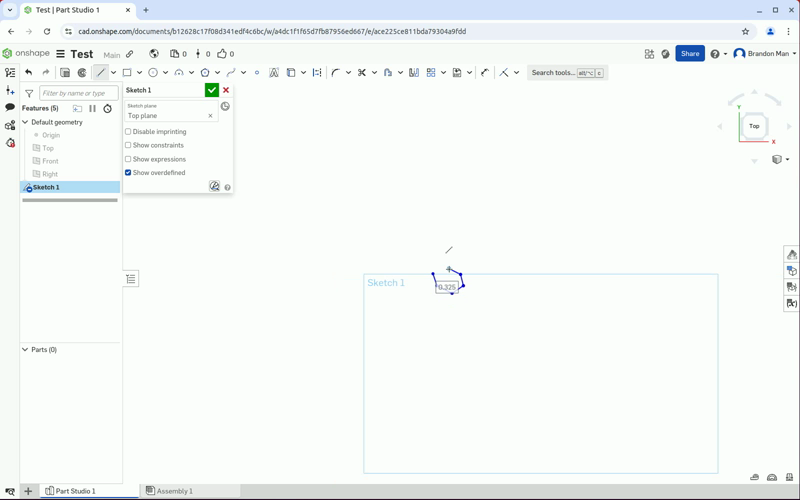
scroll(-6)
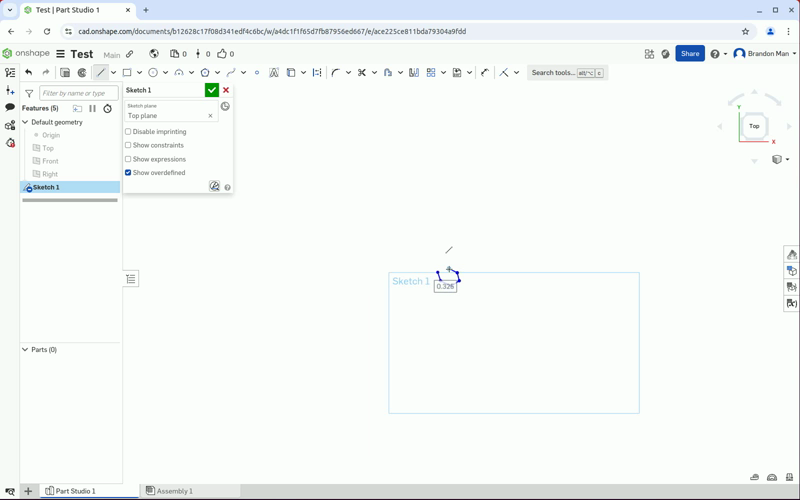
scroll(-6)
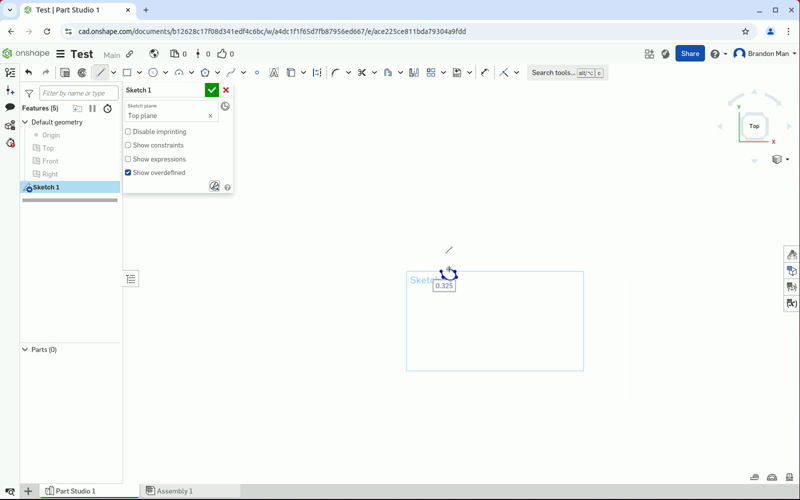
scroll(-6)
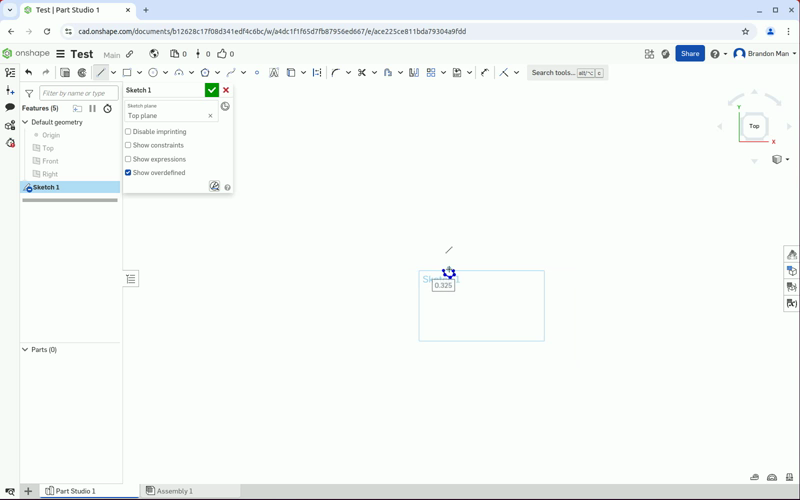
scroll(-6)
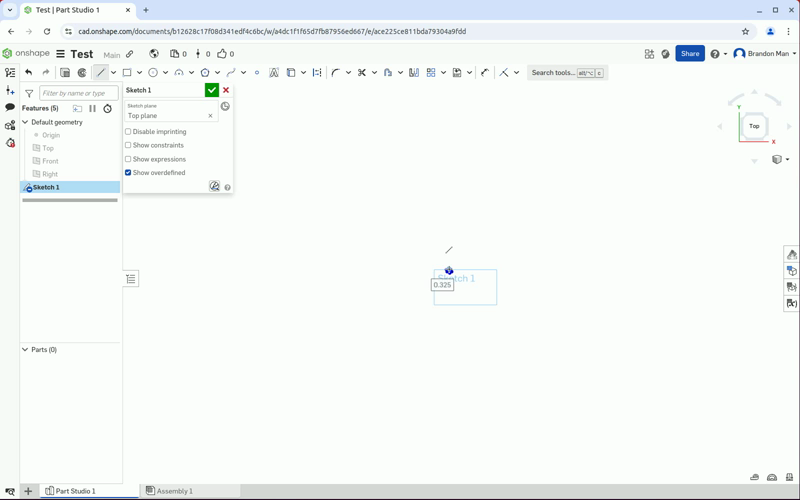
key_up(shift)
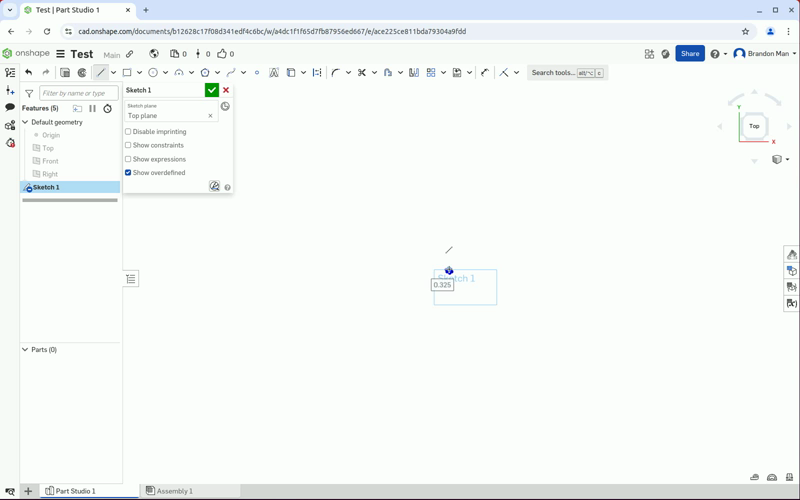
mouse_move(479, 268)
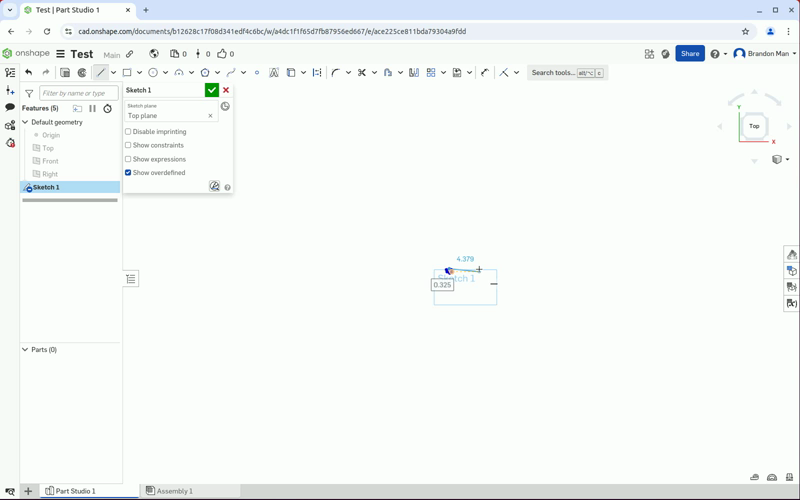
key_down(shift)
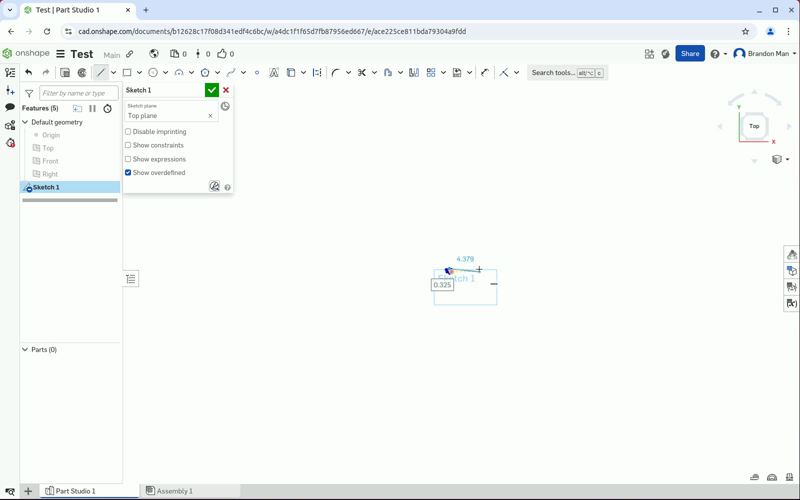
mouse_move(447, 270)
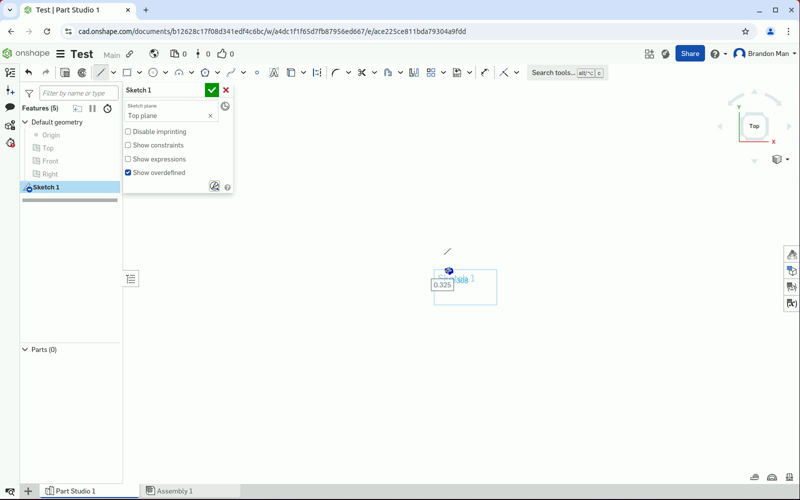
scroll(6)
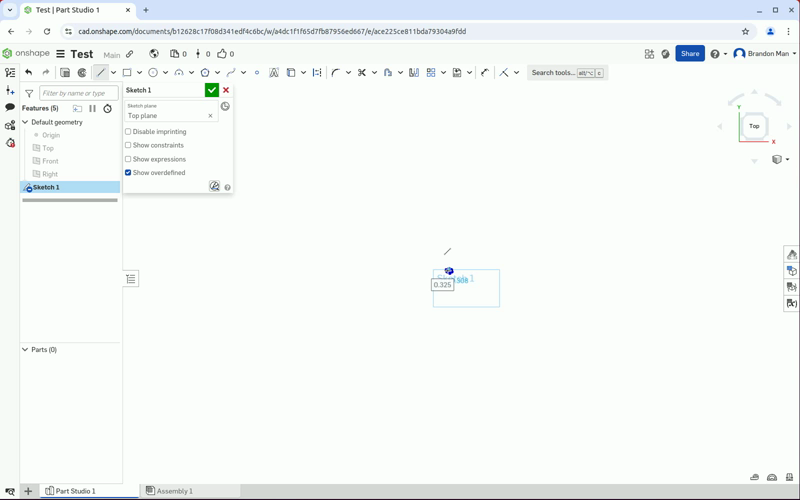
scroll(6)
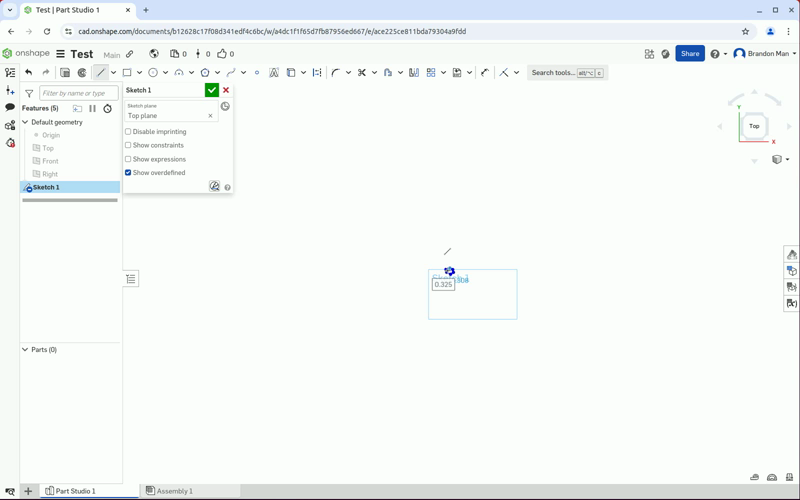
scroll(6)
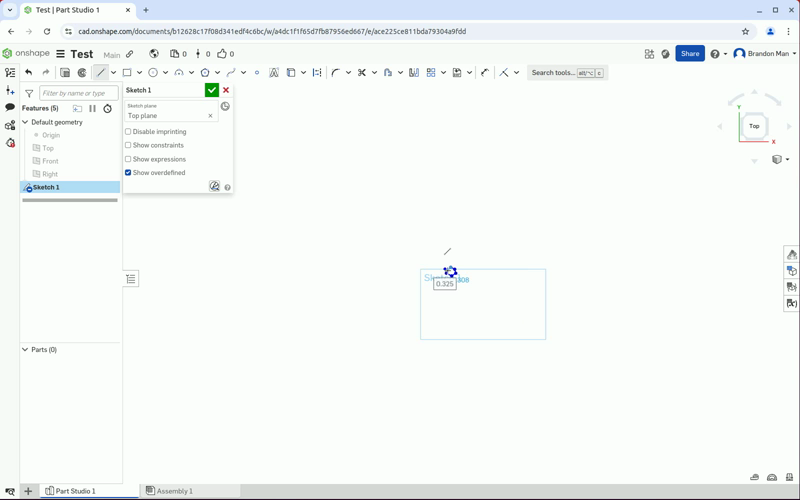
scroll(6)
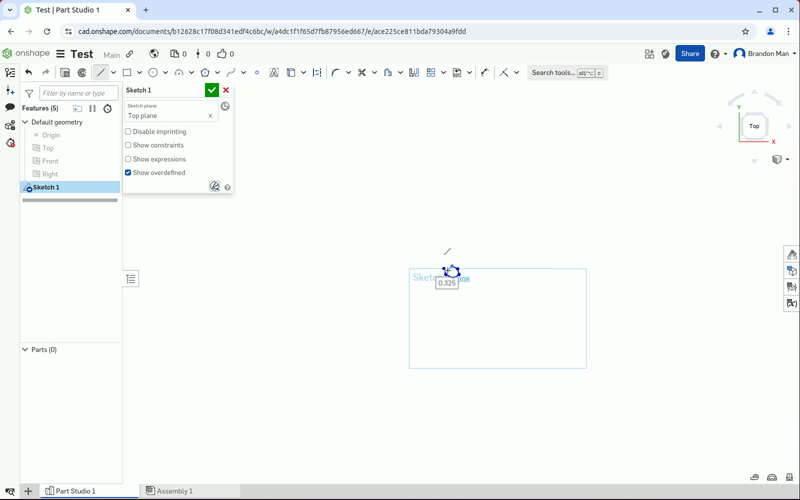
scroll(6)
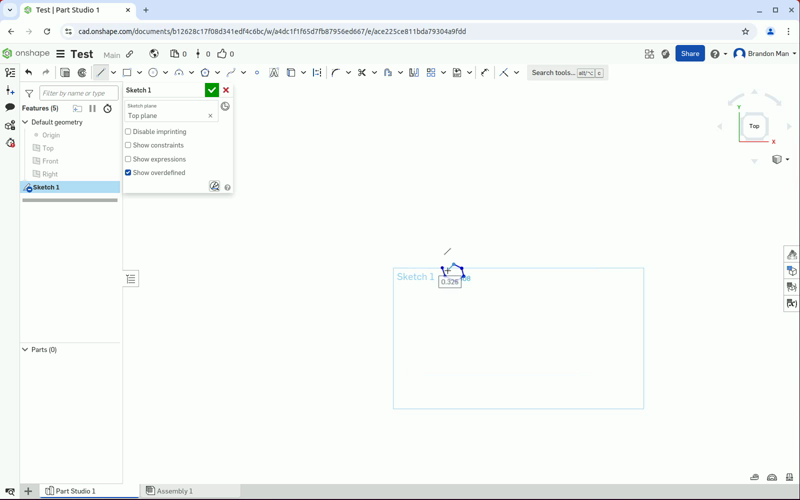
scroll(6)
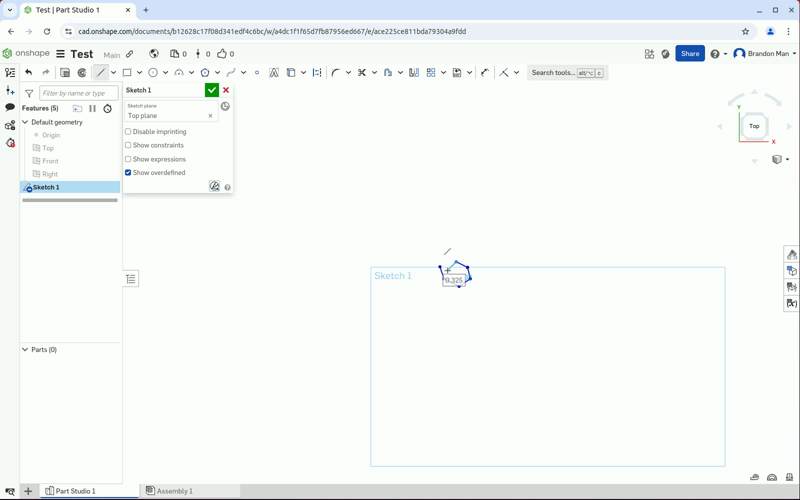
scroll(6)
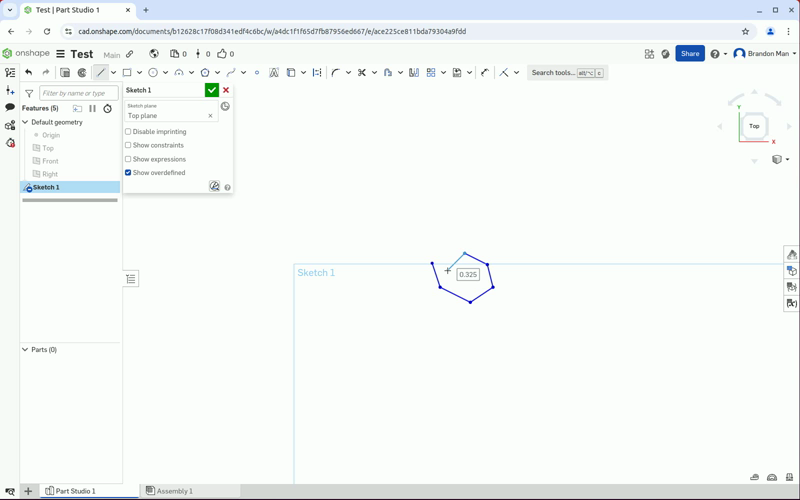
key_up(shift)
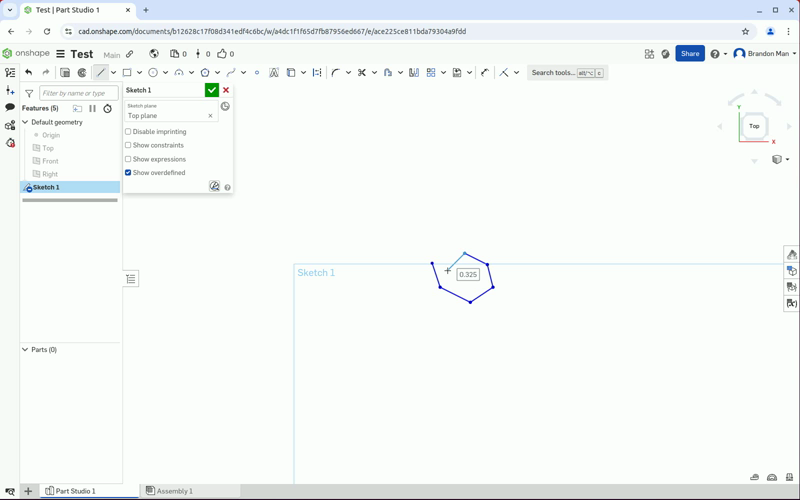
click(447, 270)
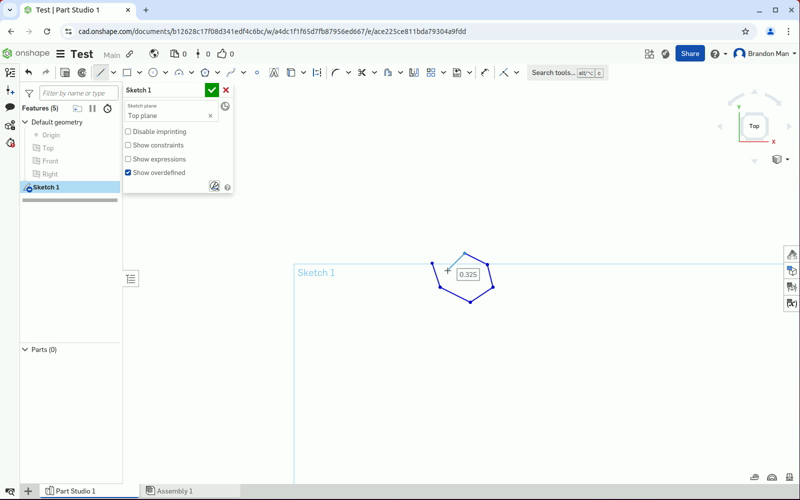
scroll(-6)
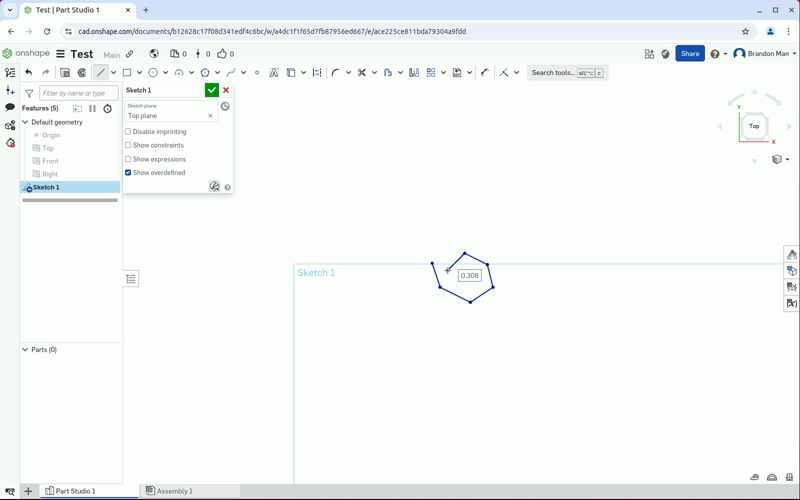
scroll(-6)
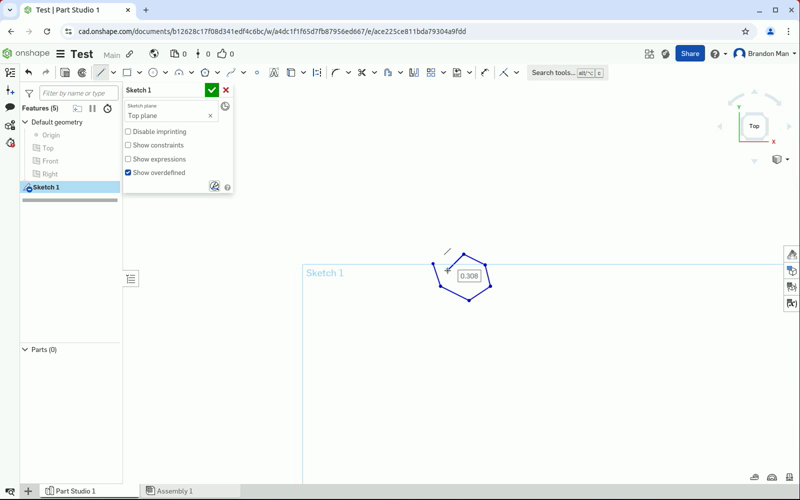
scroll(-6)
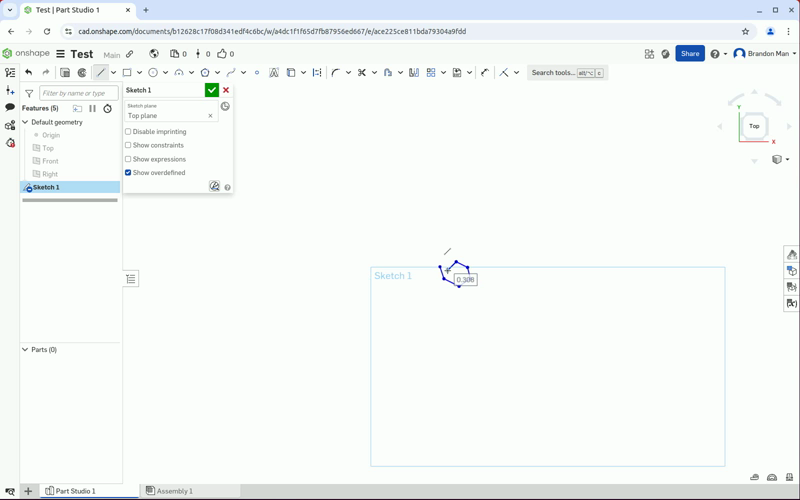
scroll(-6)
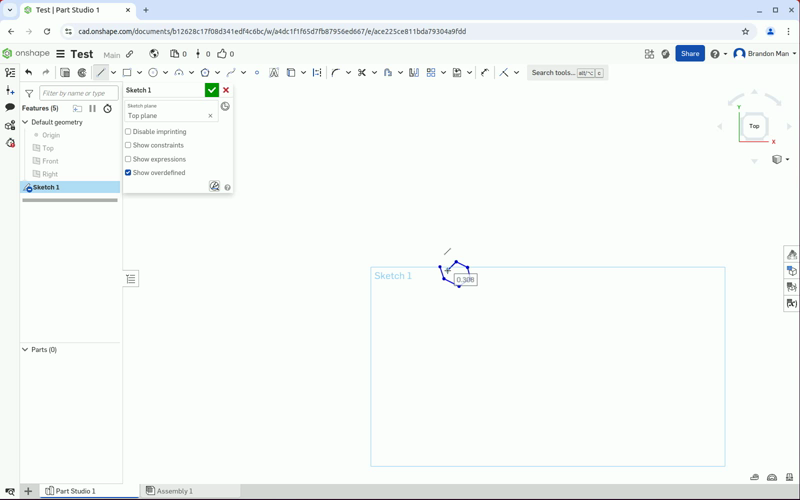
scroll(-6)
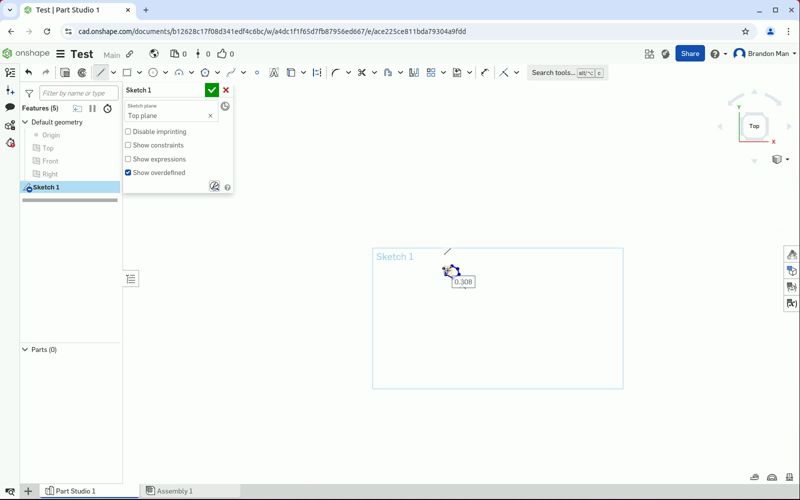
scroll(-6)
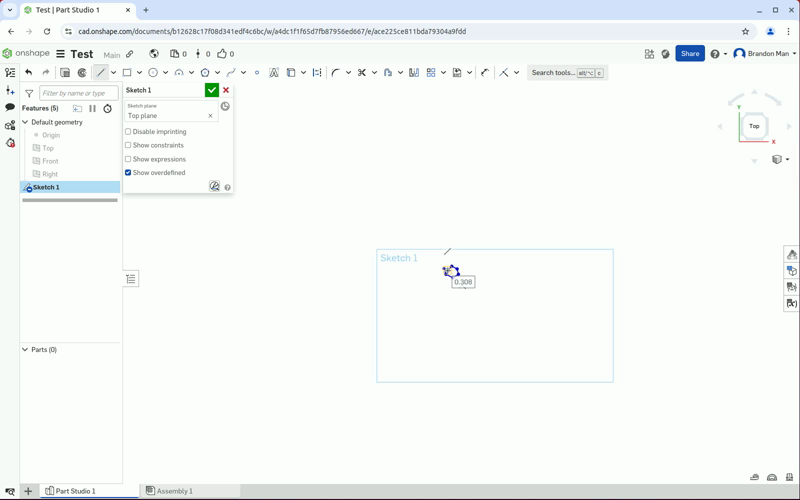
scroll(-6)
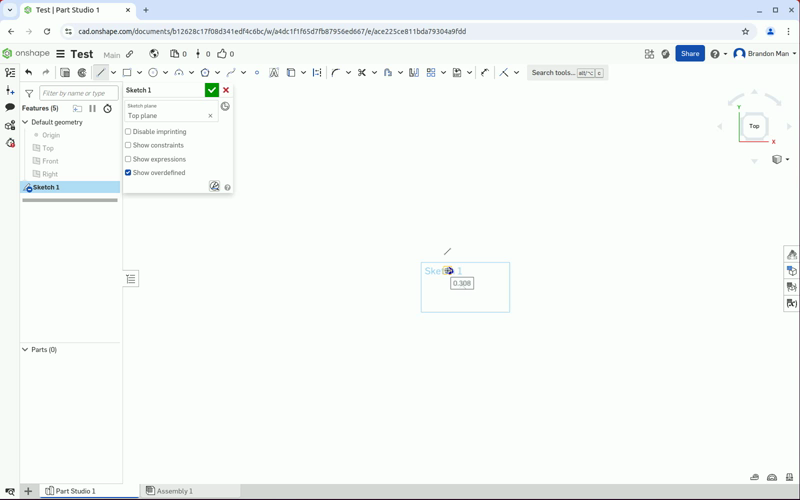
key(esc)
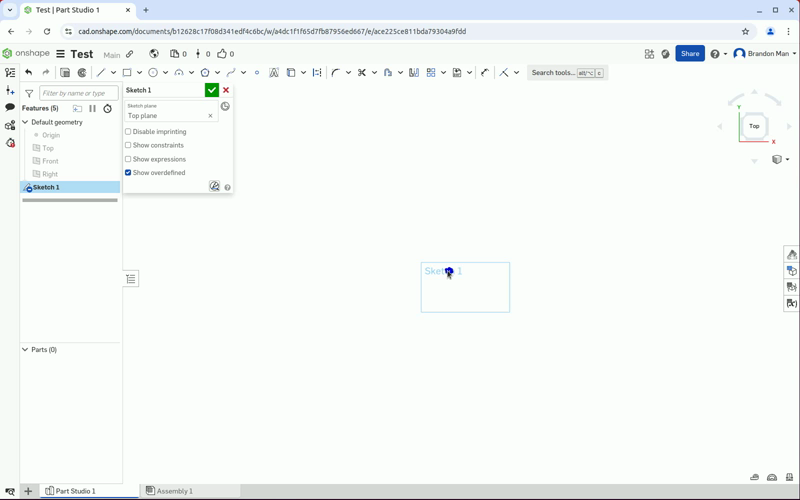
key(c)
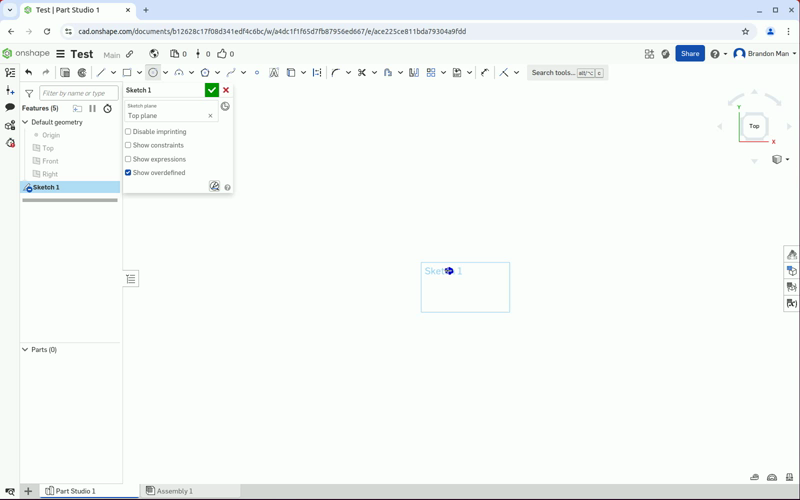
key_down(shift)
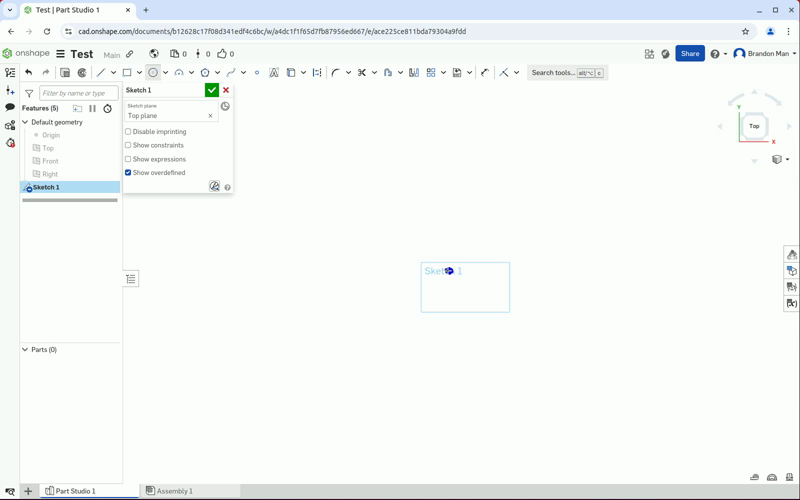
mouse_move(449, 270)
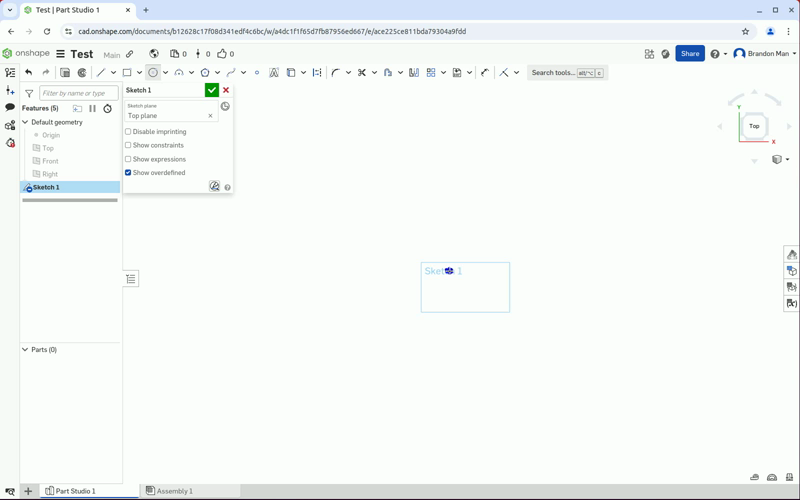
scroll(6)
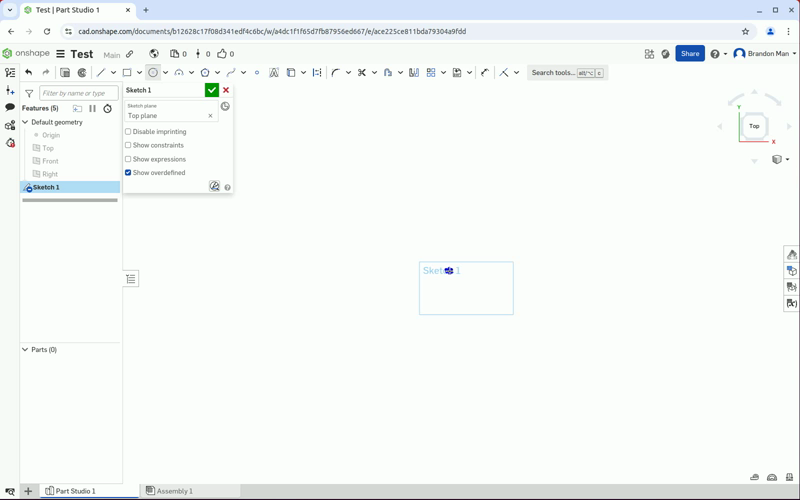
scroll(6)
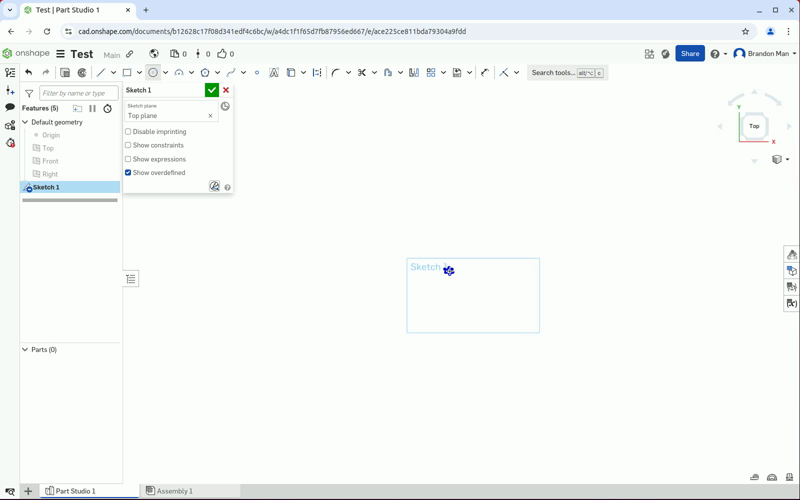
scroll(6)
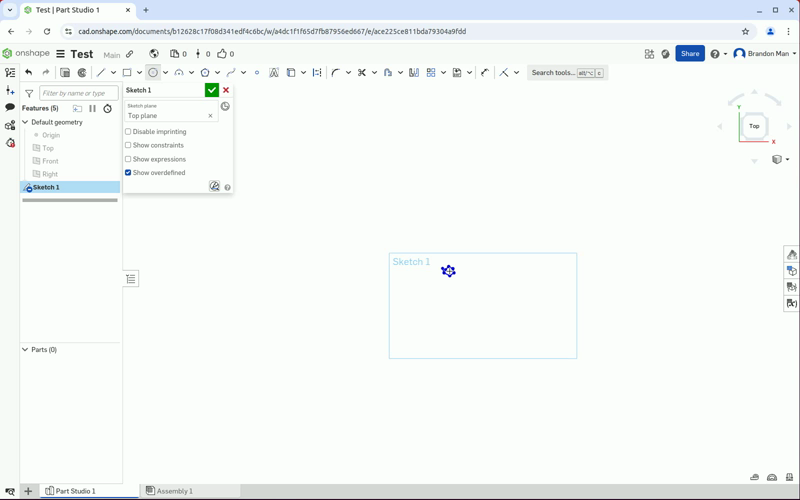
scroll(6)
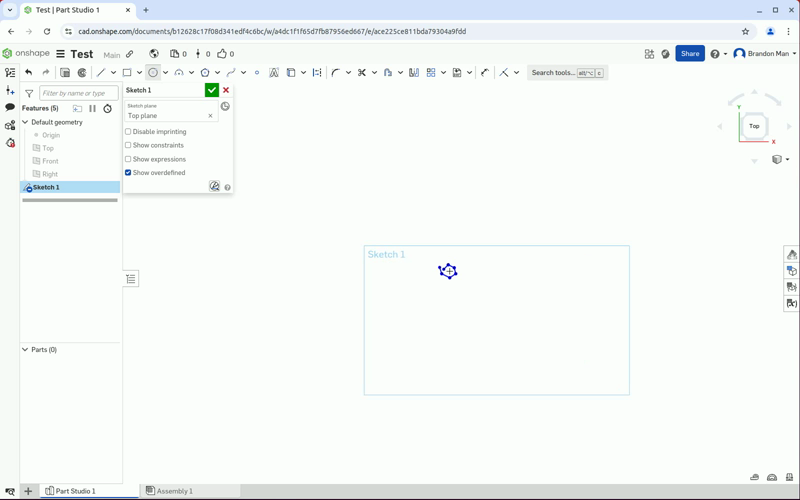
scroll(6)
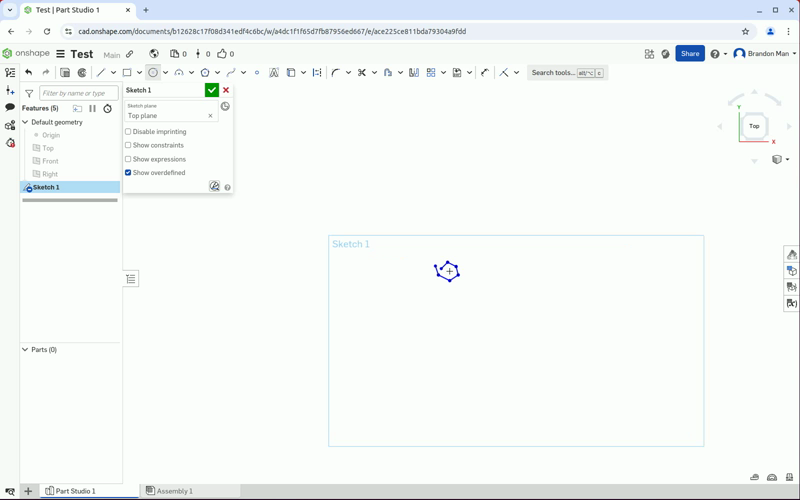
scroll(6)
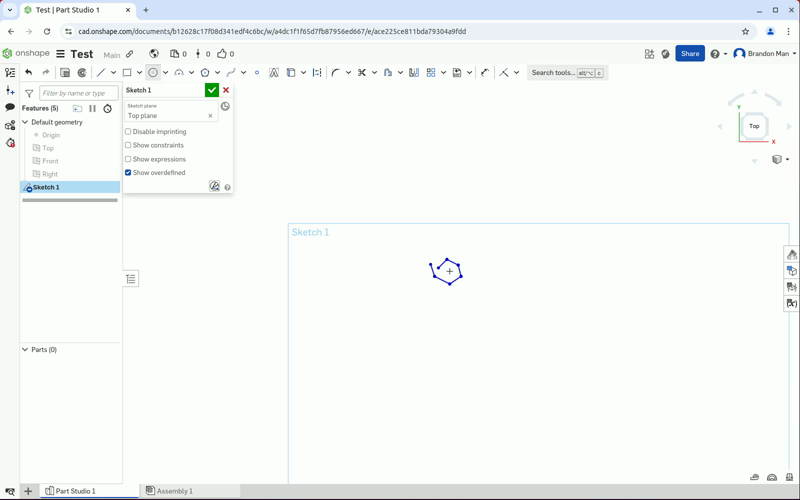
scroll(6)
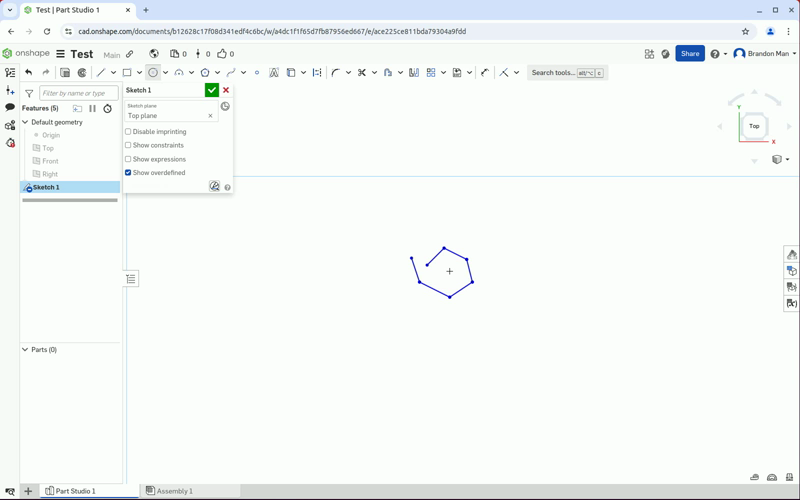
click(449, 270)
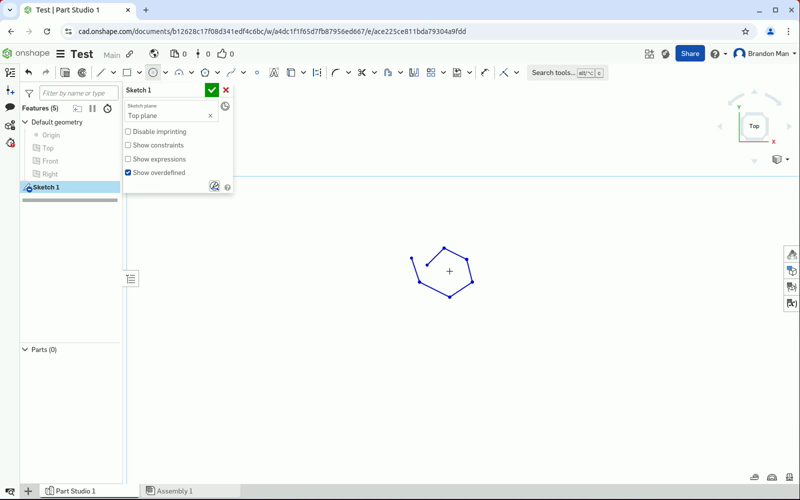
scroll(-6)
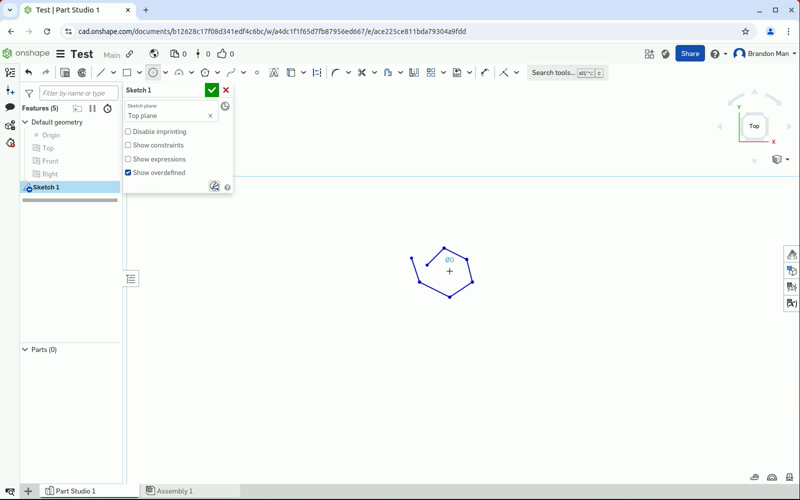
scroll(-6)
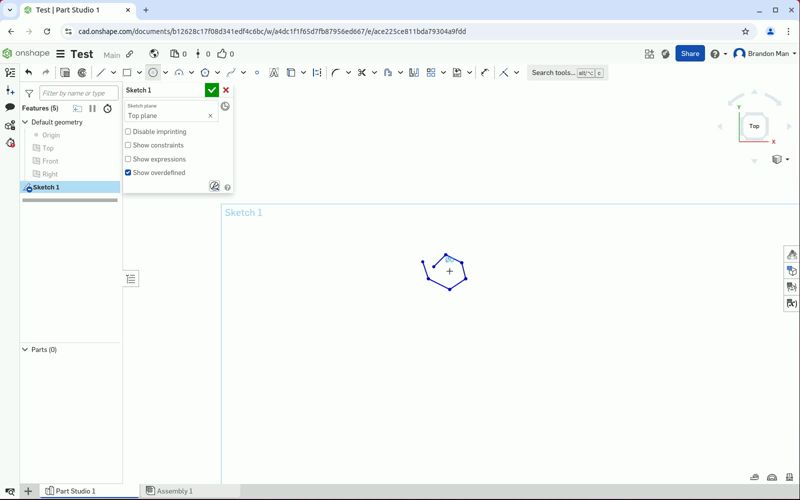
scroll(-6)
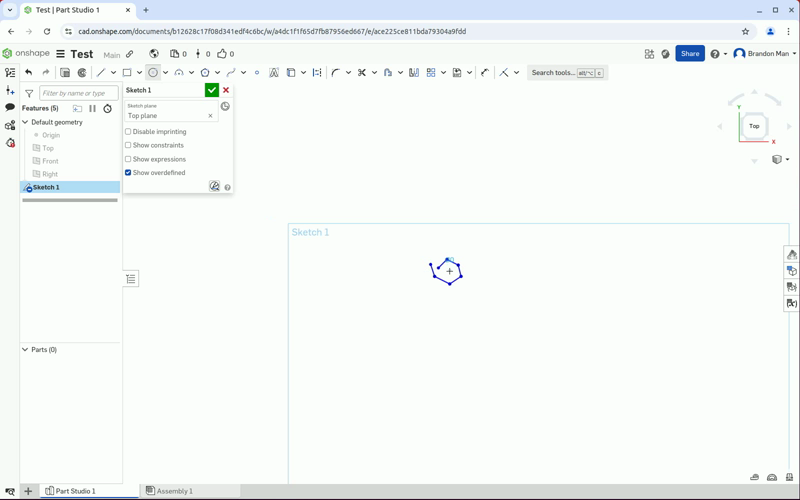
scroll(-6)
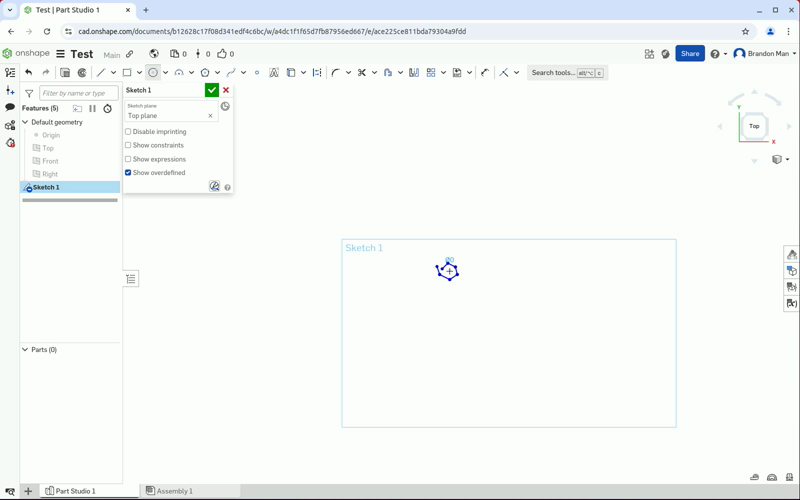
scroll(-6)
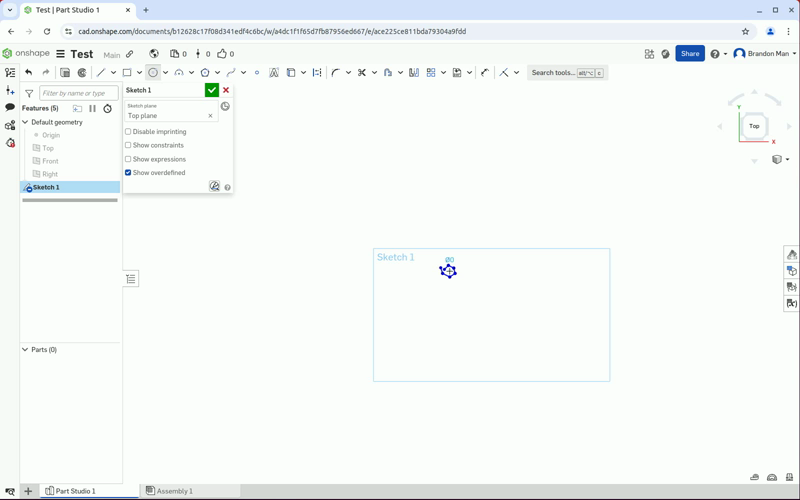
scroll(-6)
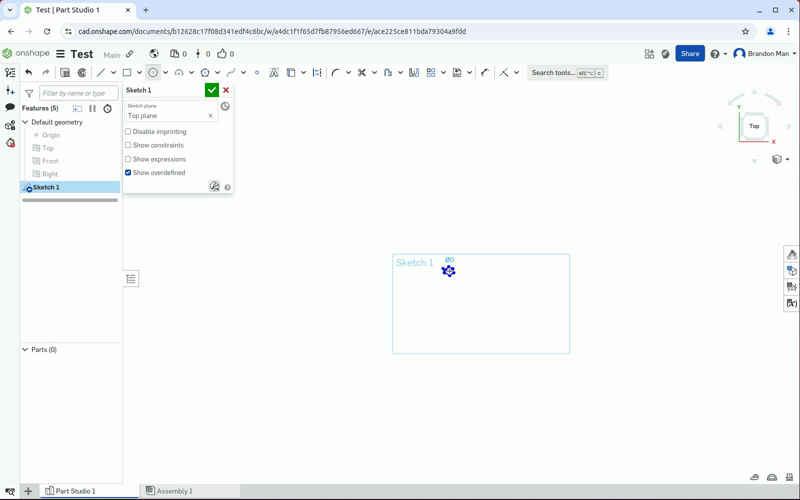
scroll(-6)
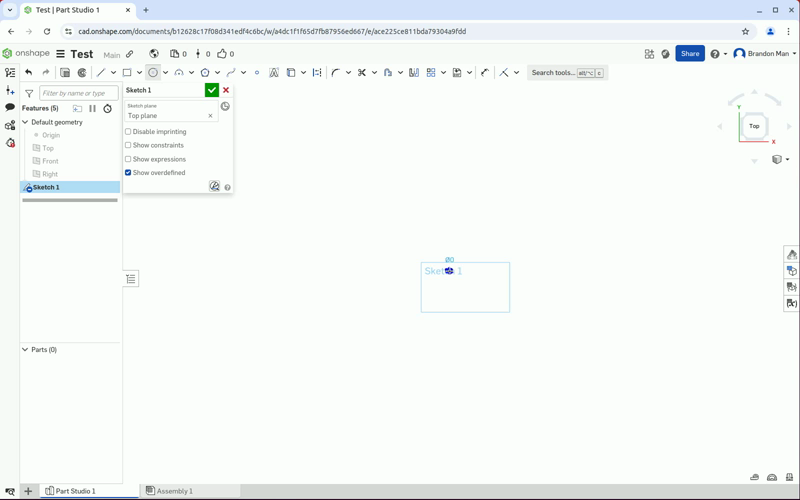
key_up(shift)
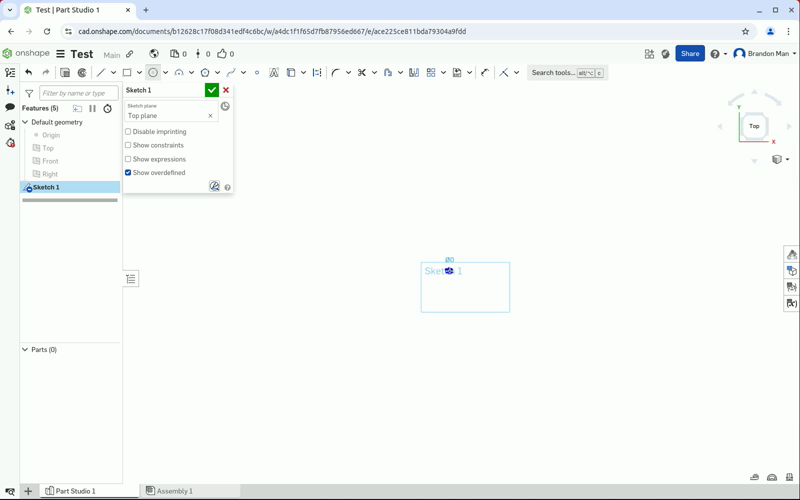
mouse_move(450, 270)
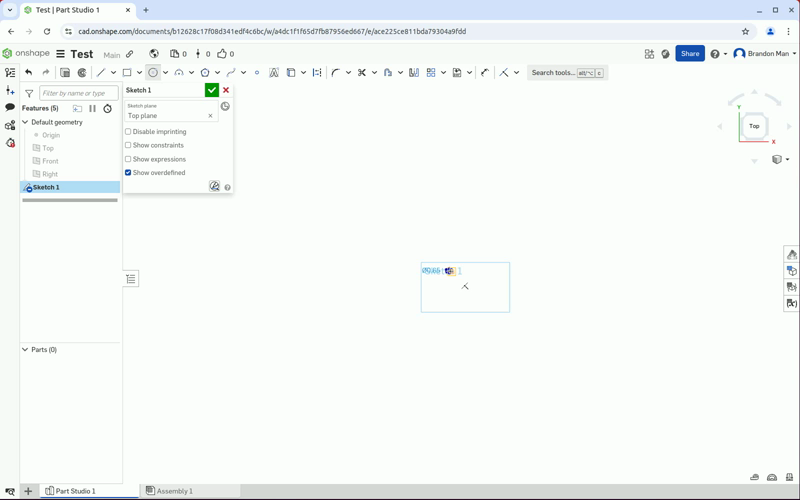
scroll(6)
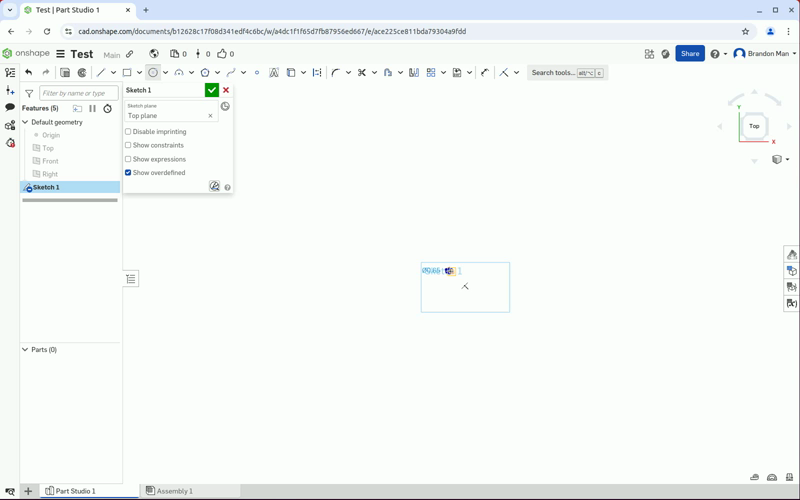
scroll(6)
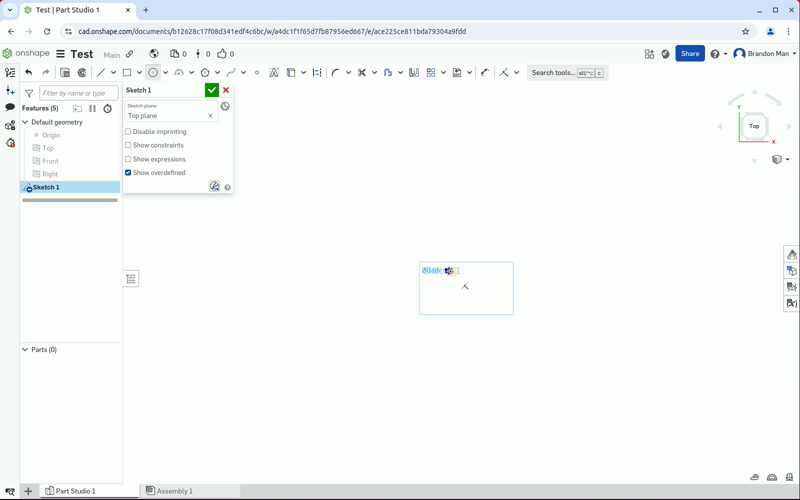
scroll(6)
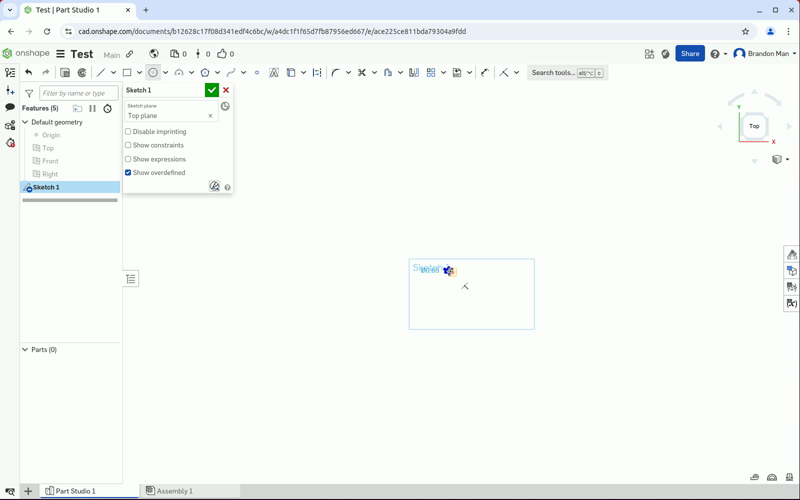
scroll(6)
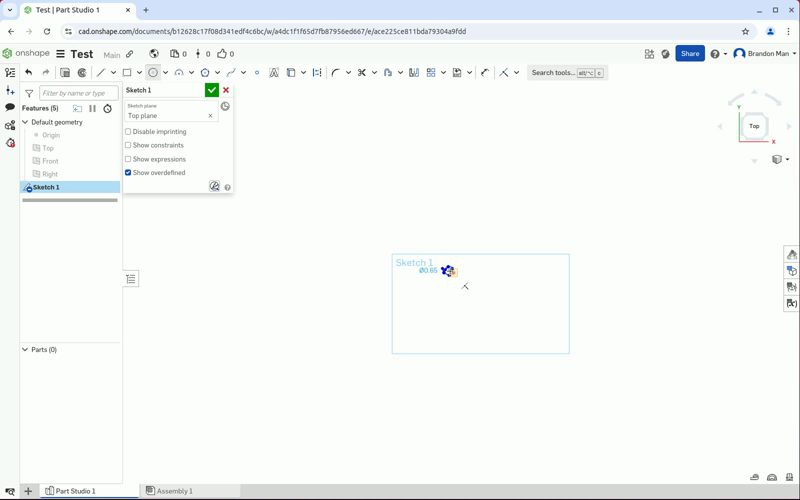
scroll(6)
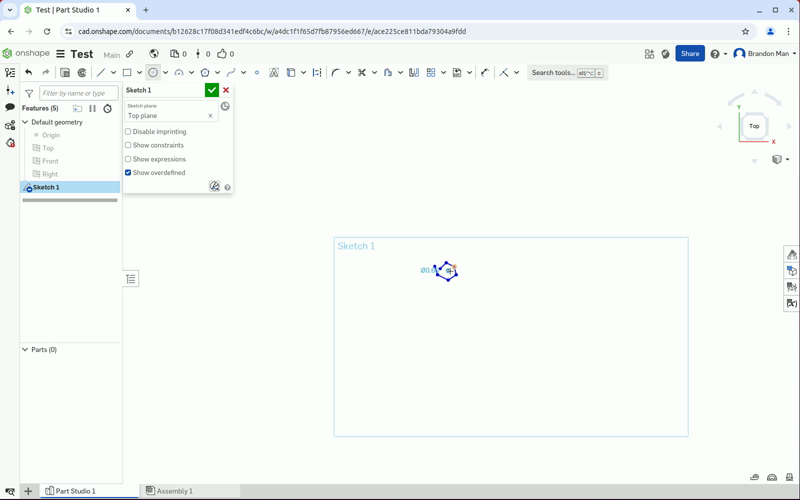
scroll(6)
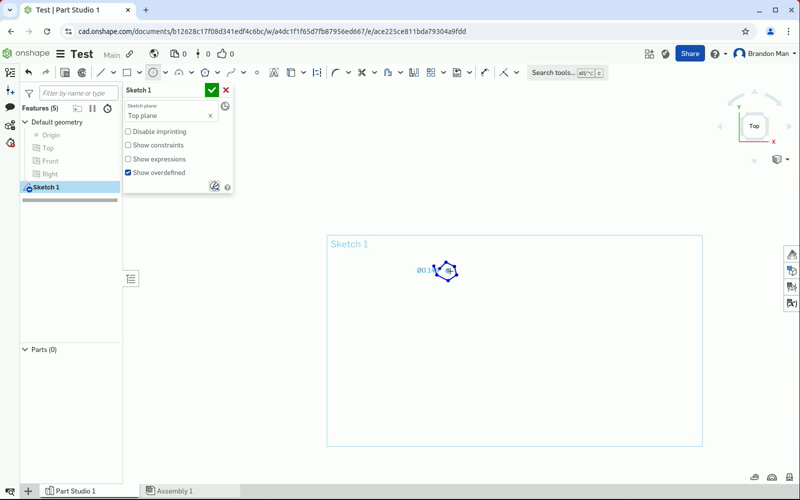
scroll(6)
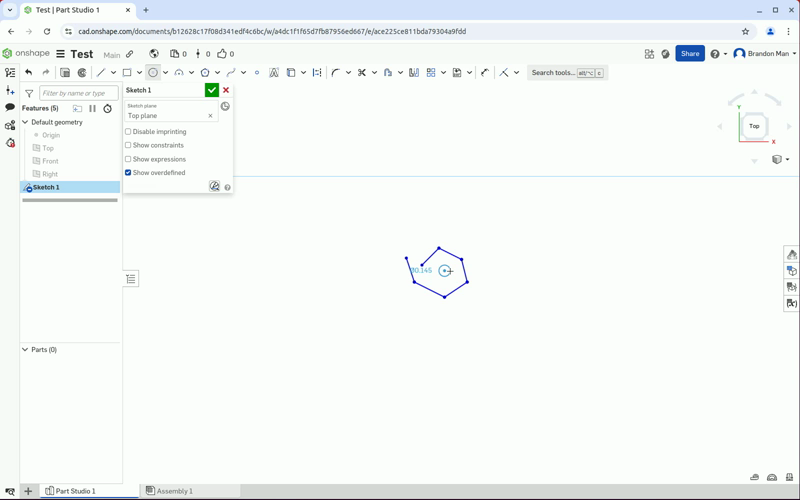
click(450, 270)
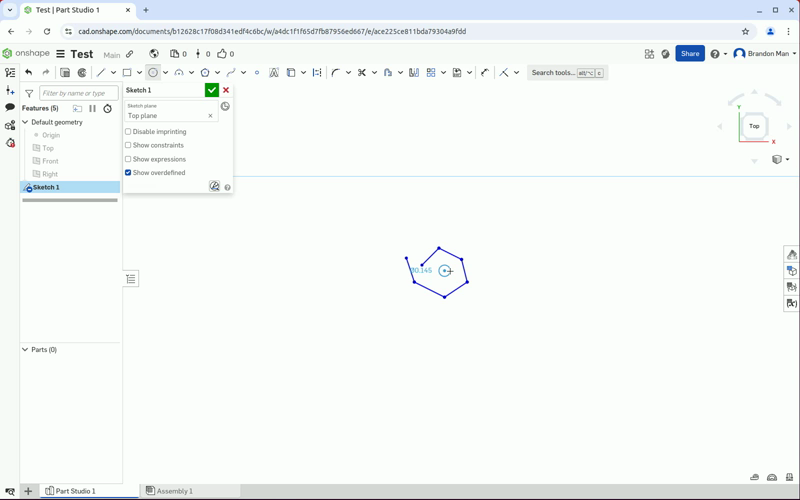
scroll(-6)
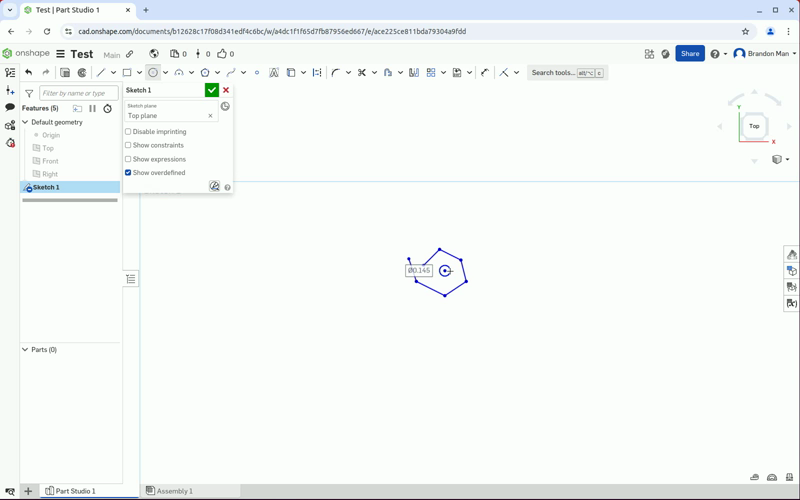
scroll(-6)
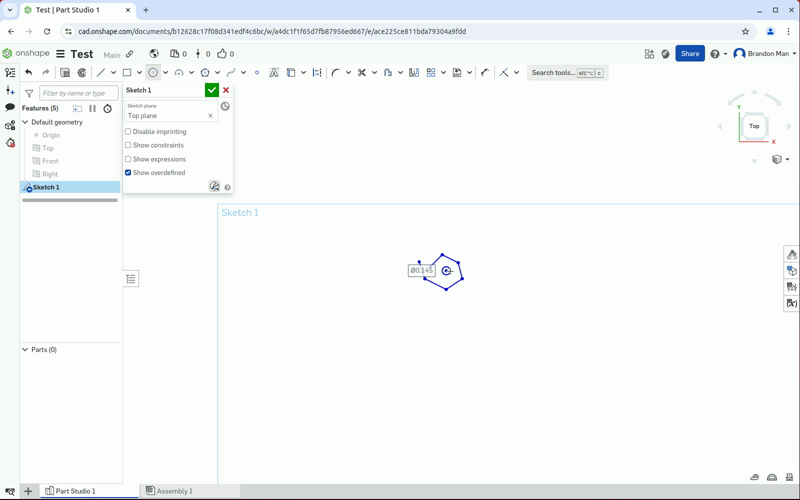
scroll(-6)
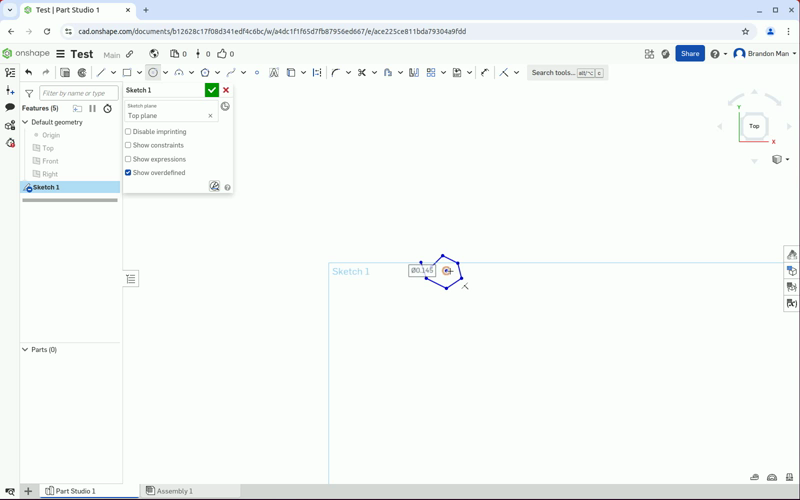
scroll(-6)
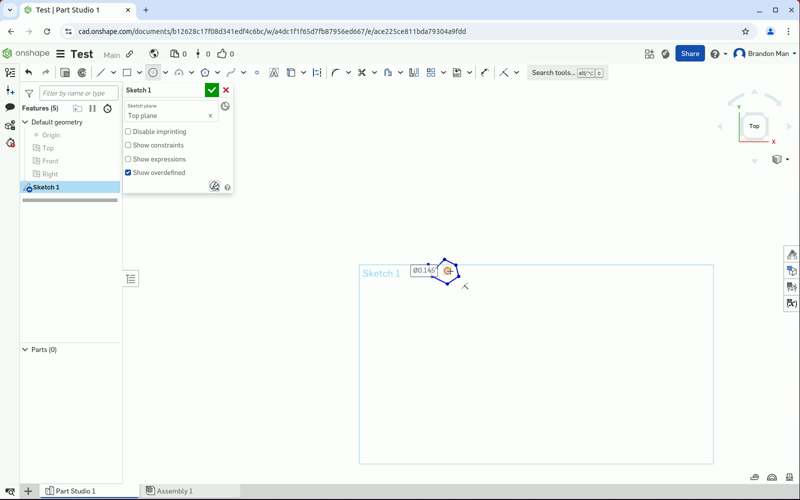
scroll(-6)
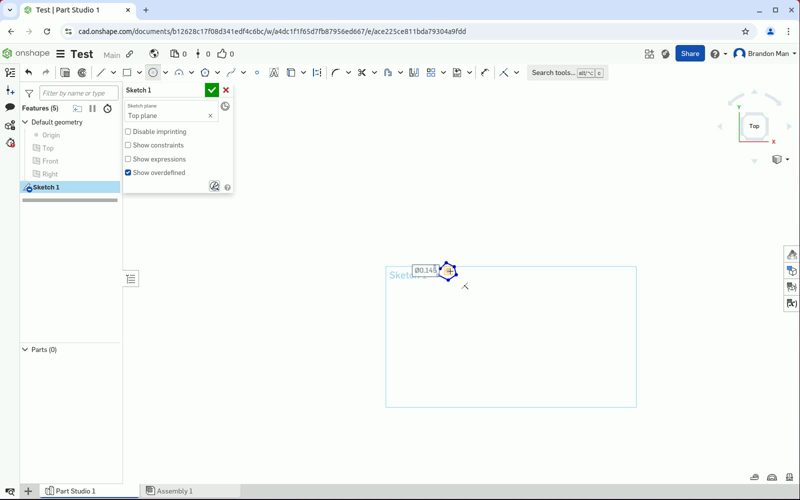
scroll(-6)
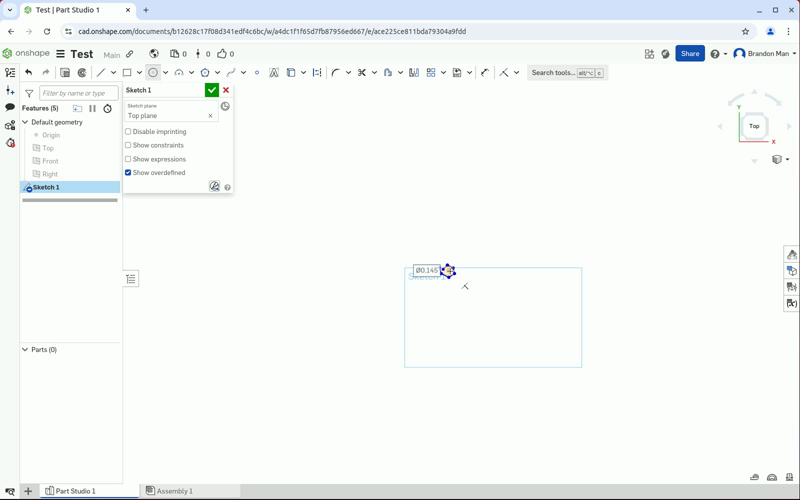
scroll(-6)
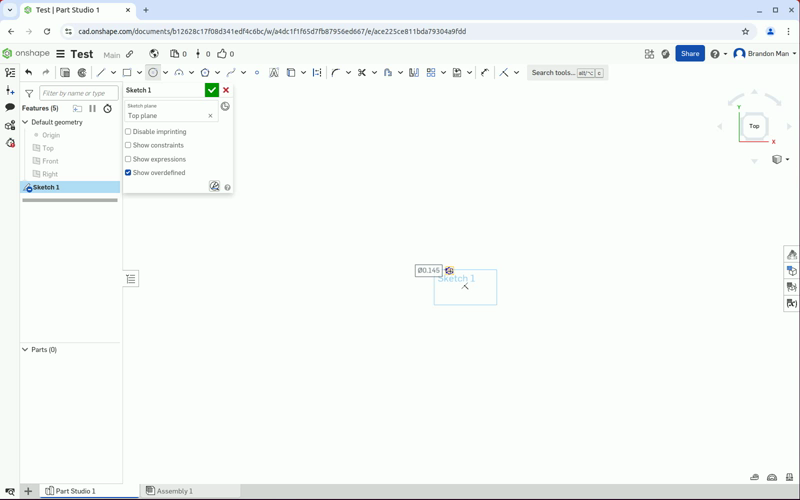
key(esc)
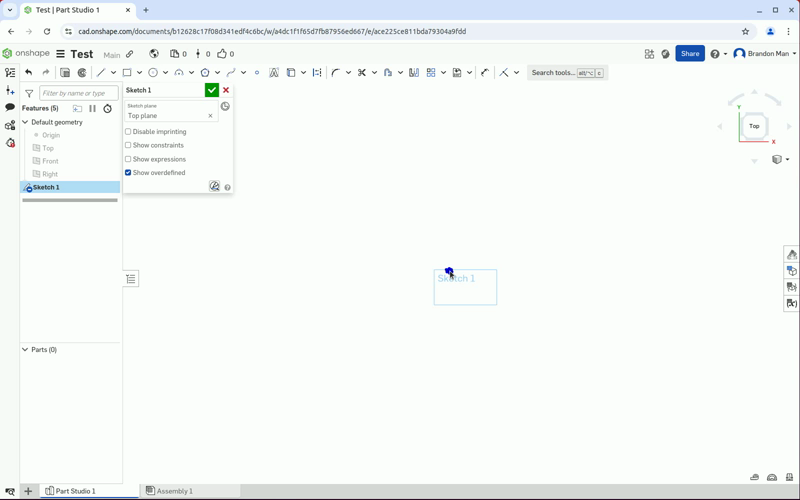
mouse_move(449, 269)
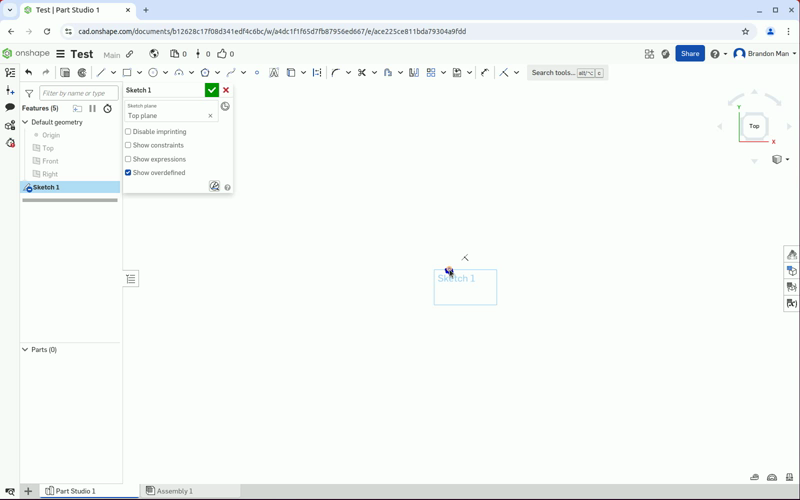
scroll(6)
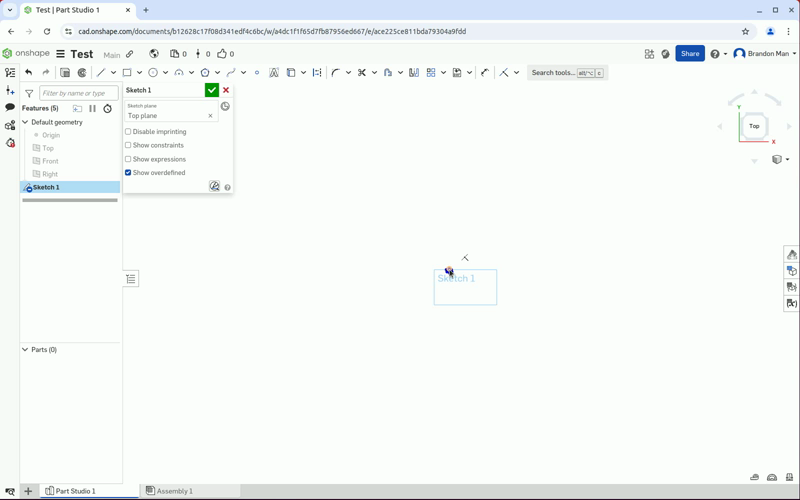
scroll(6)
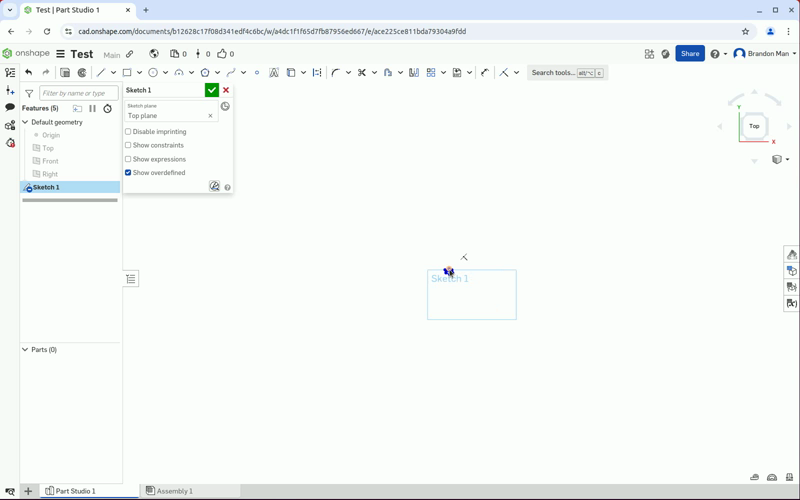
scroll(6)
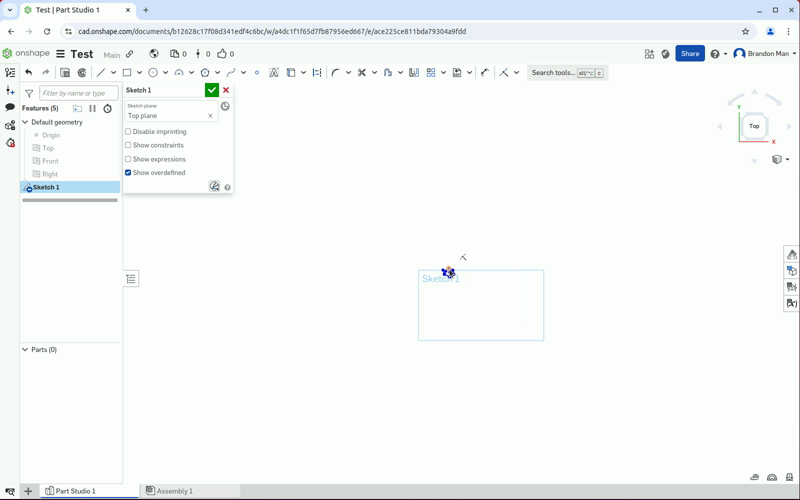
scroll(6)
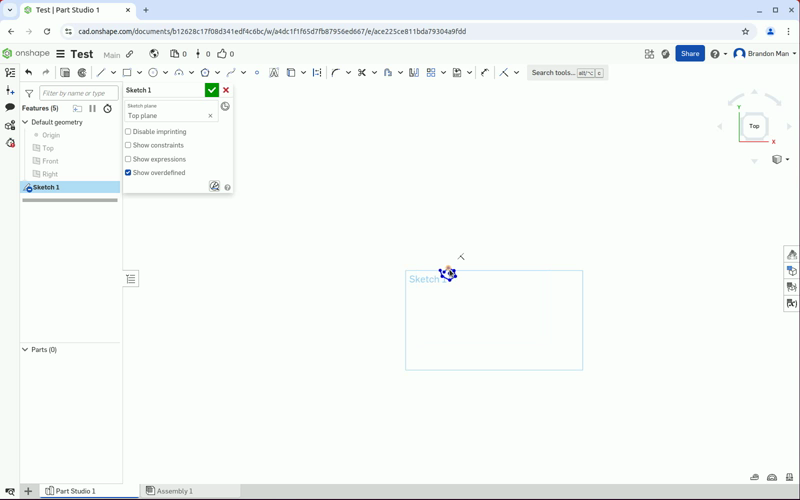
scroll(6)
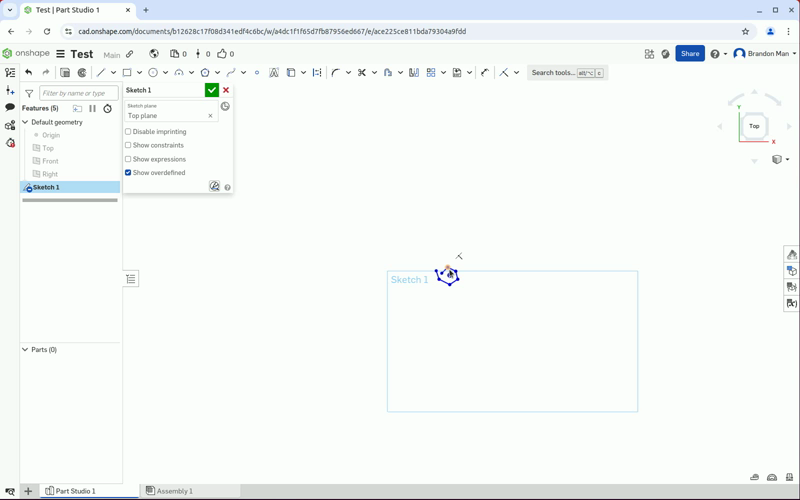
scroll(6)
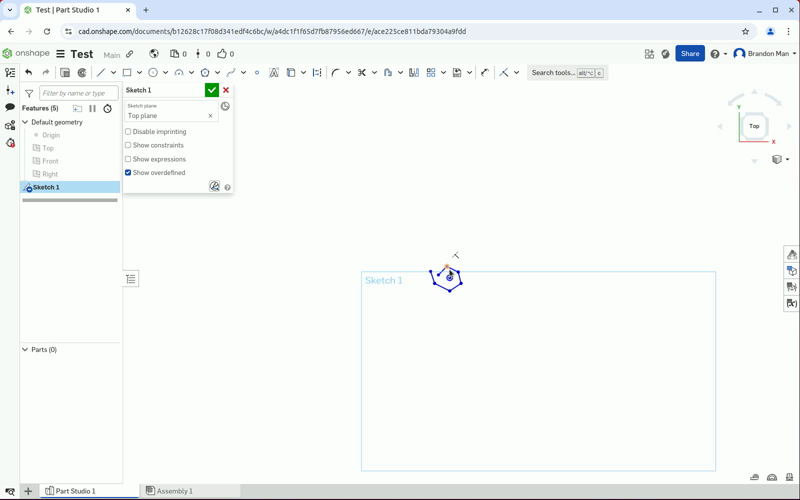
scroll(6)
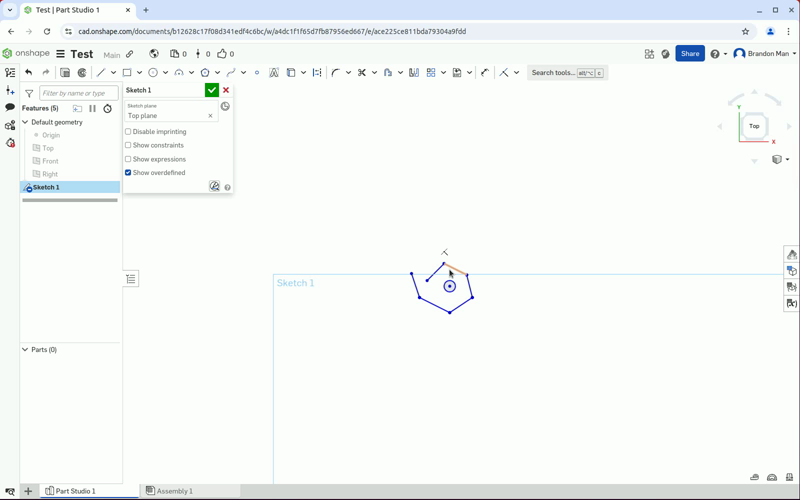
click(449, 269)
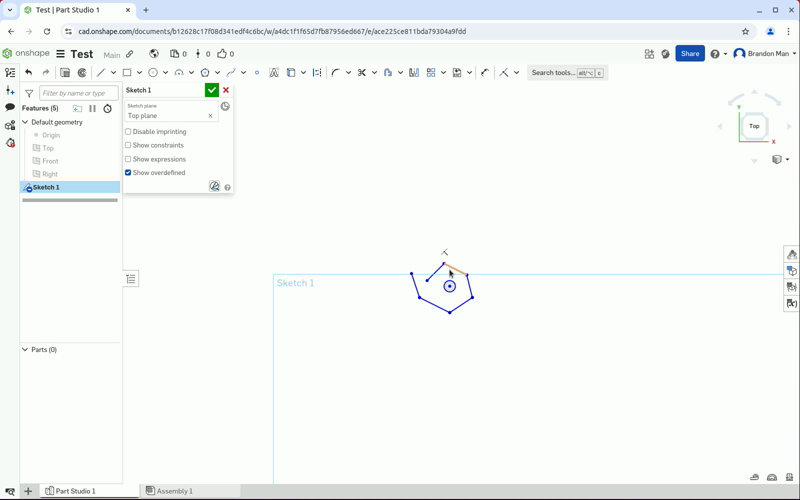
scroll(-6)
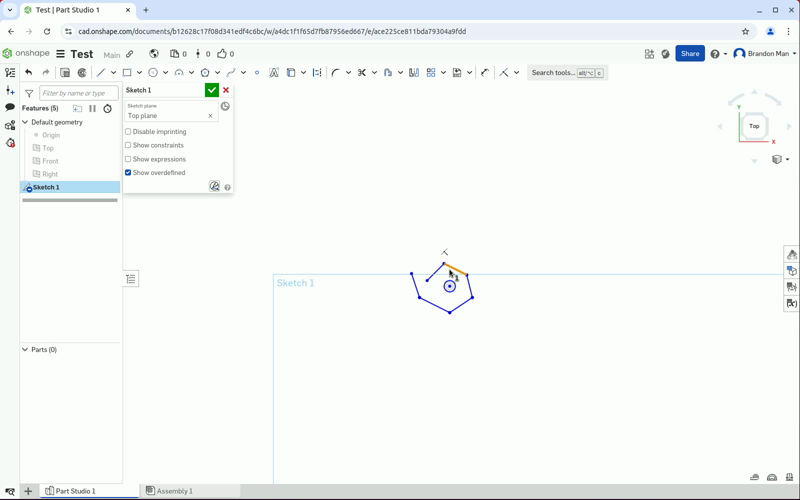
scroll(-6)
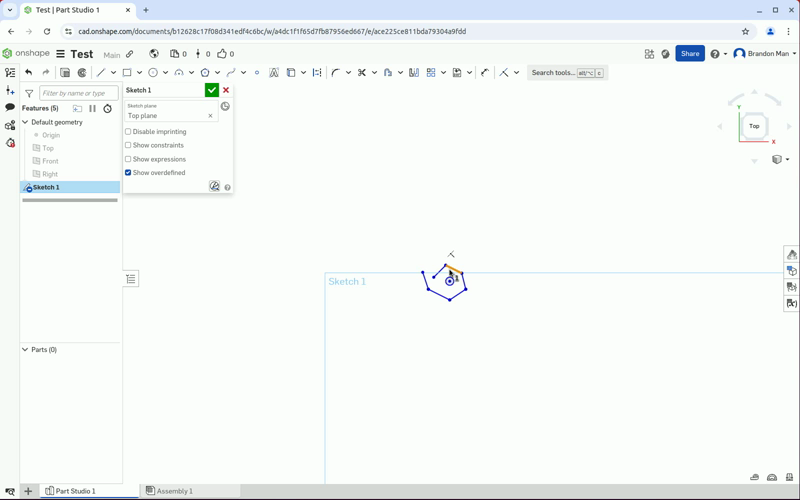
scroll(-6)
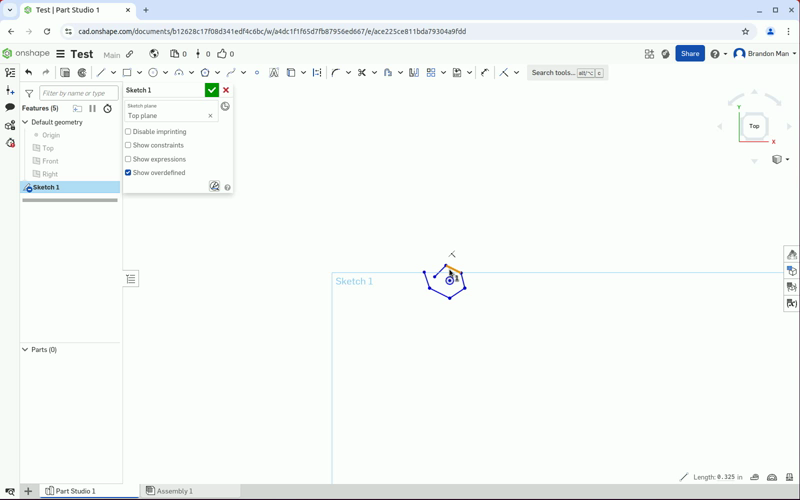
scroll(-6)
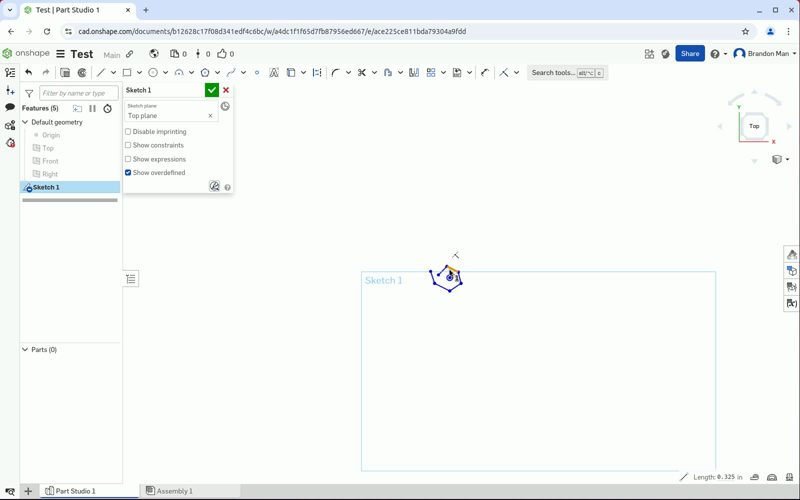
scroll(-6)
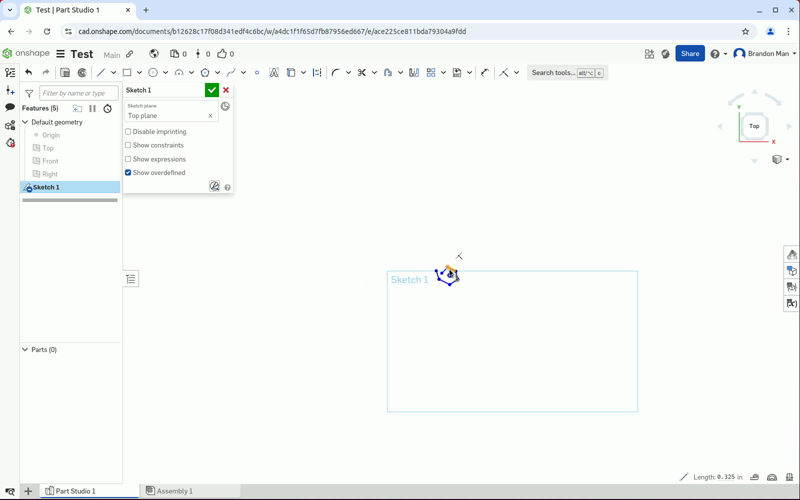
scroll(-6)
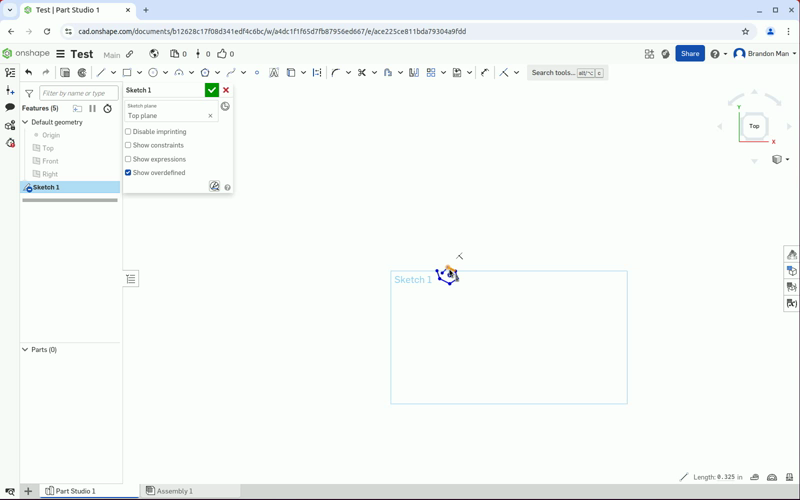
scroll(-6)
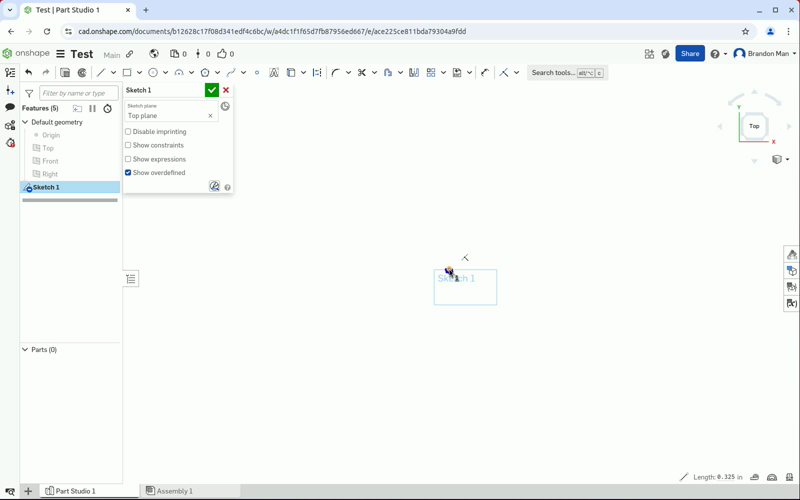
mouse_move(73, 352)
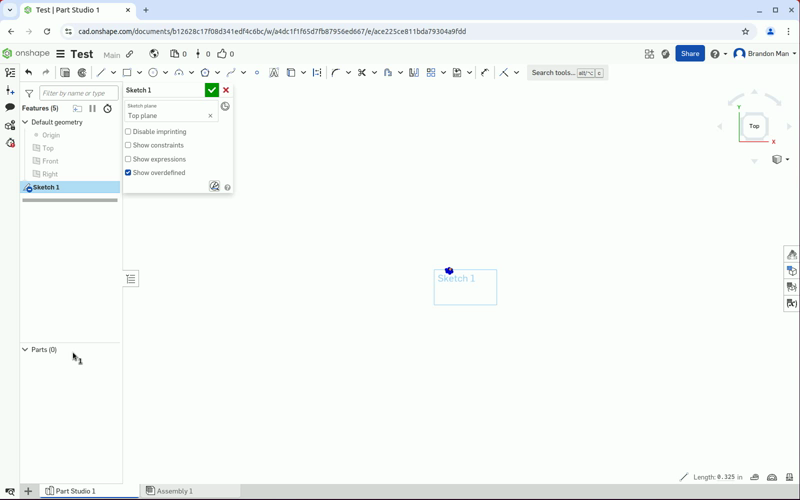
key(shift+y)
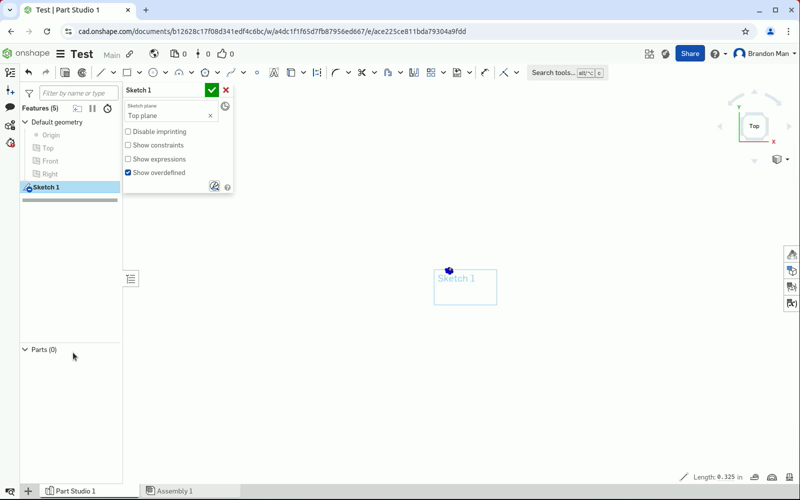
key(shift+e)
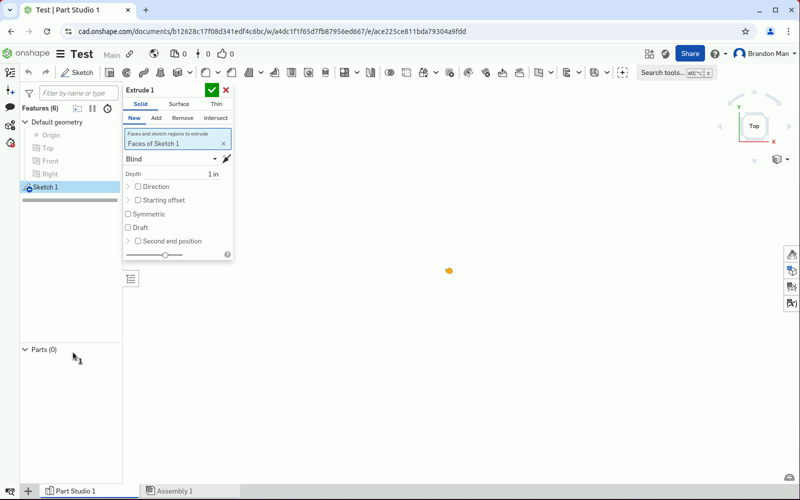
mouse_move(143, 106)
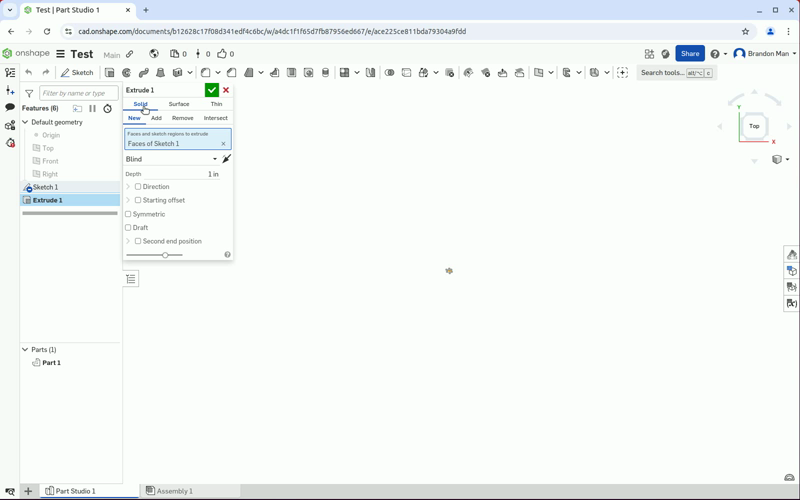
click(143, 106)
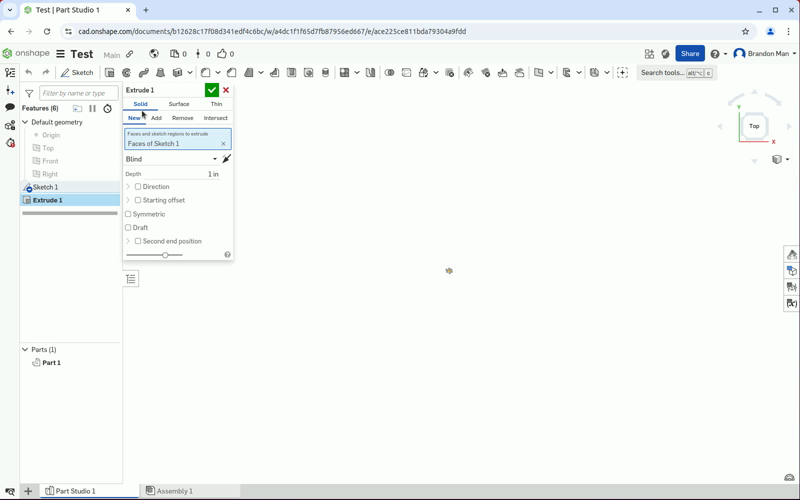
mouse_move(137, 120)
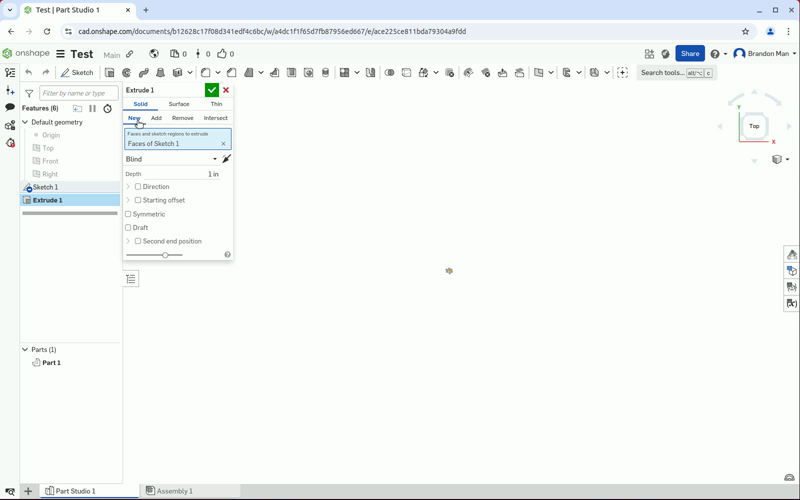
click(137, 120)
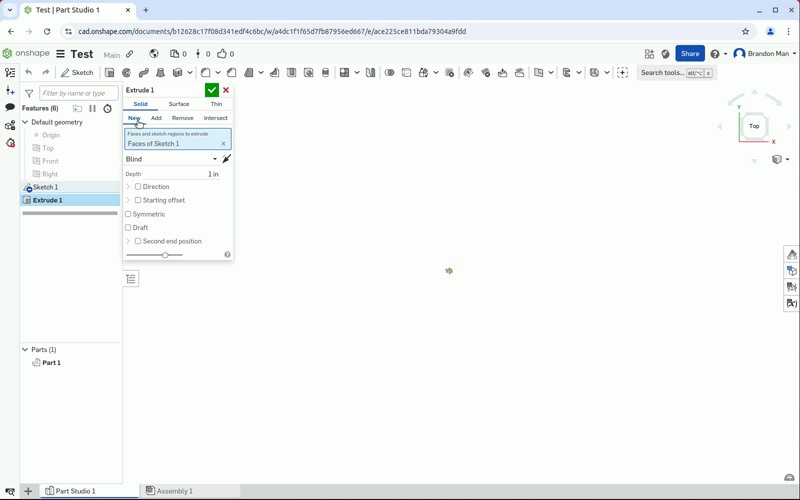
key(tab, 4)
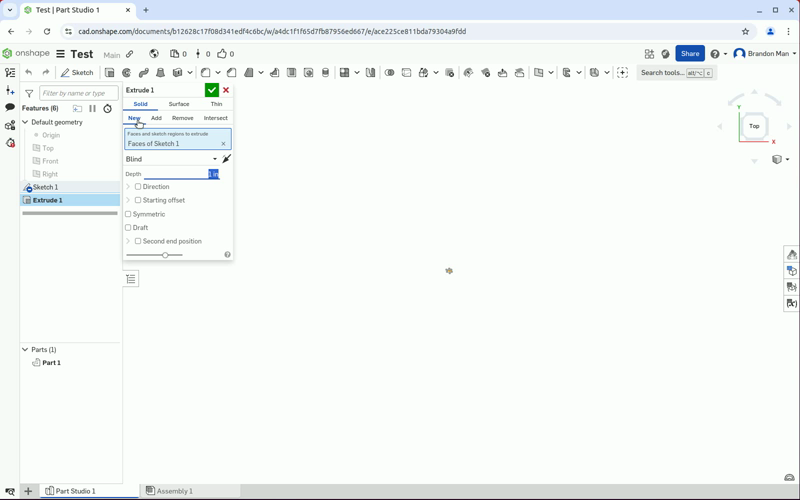
text(23.108)
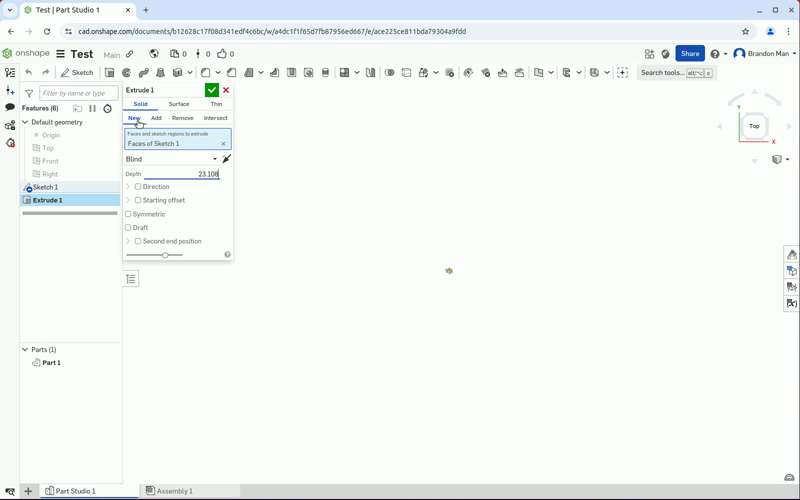
key(enter)
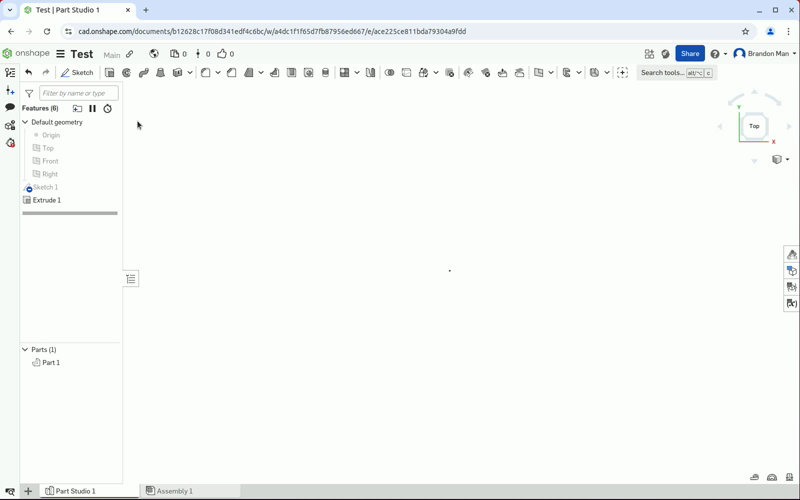
key(shift+h)
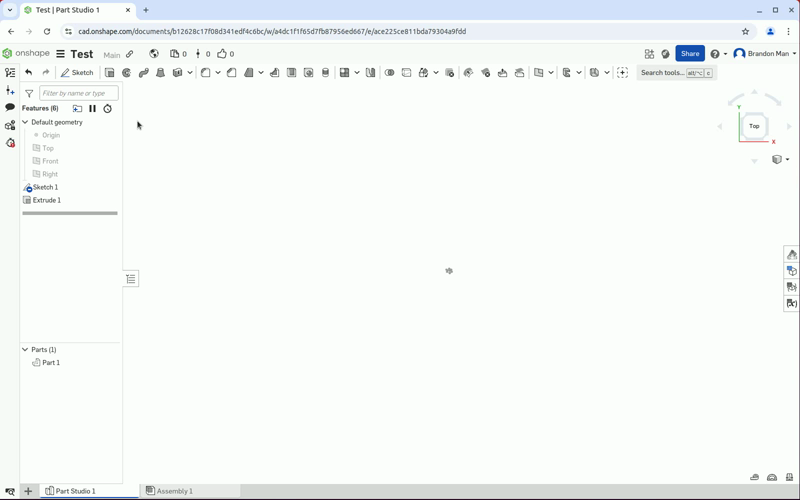
key(shift+h)
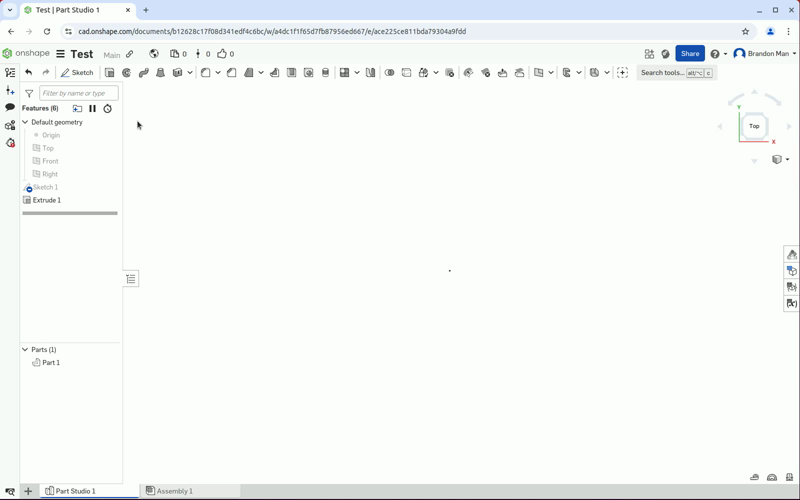
mouse_move(73, 189)
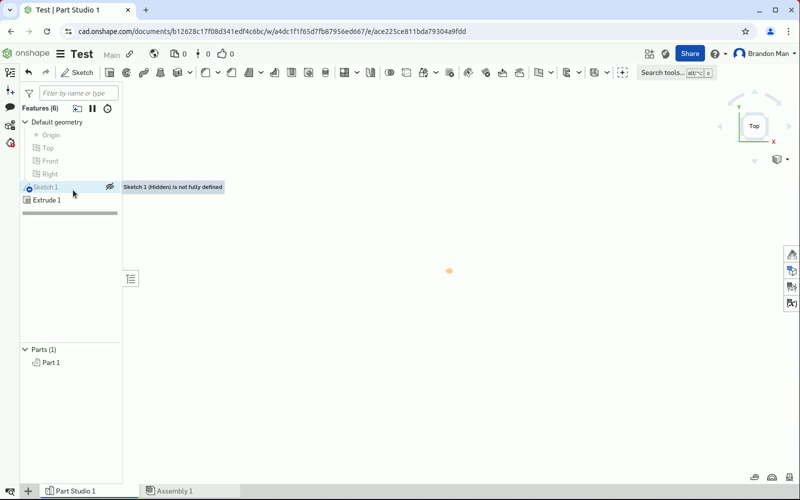
click(73, 189)
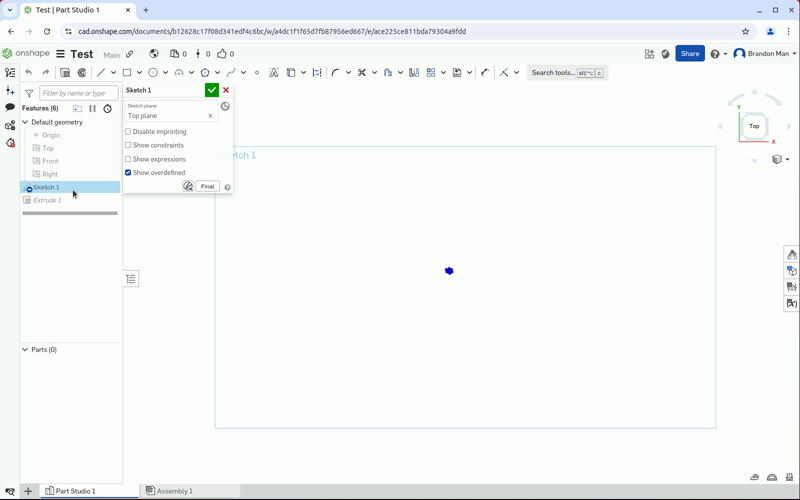
mouse_move(229, 92)
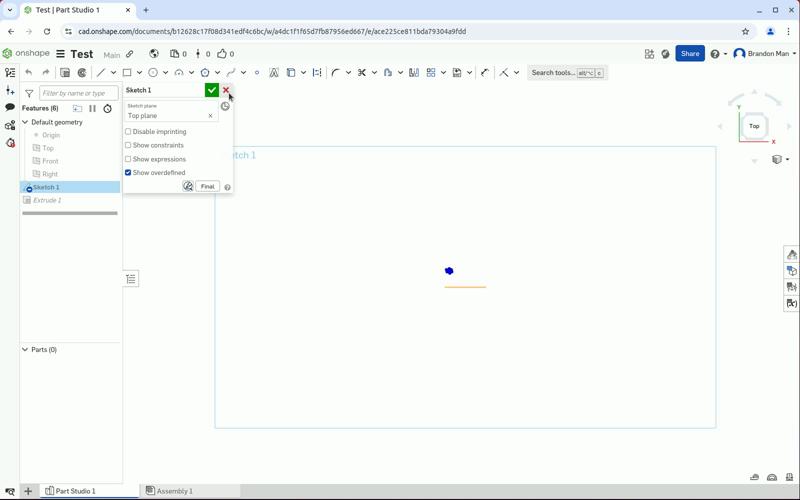
click(229, 92)
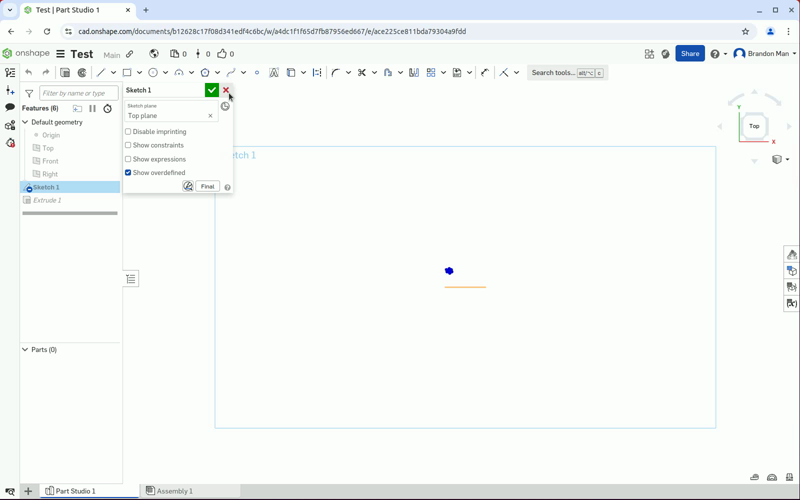
key(shift+s)
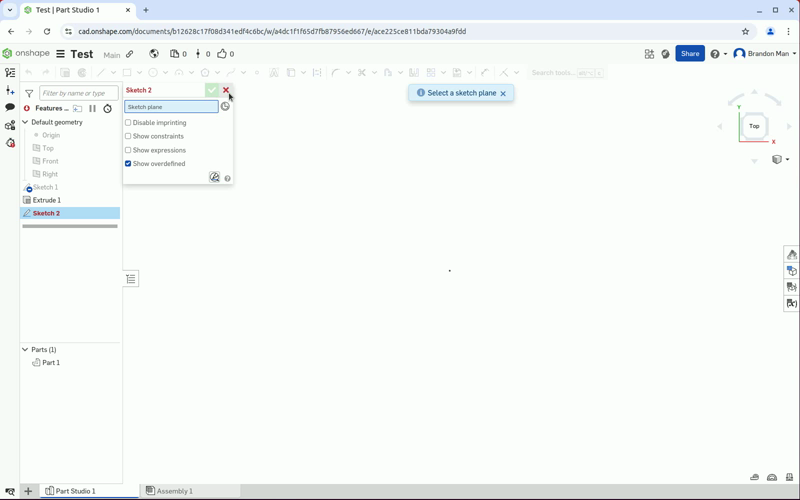
mouse_move(73, 150)
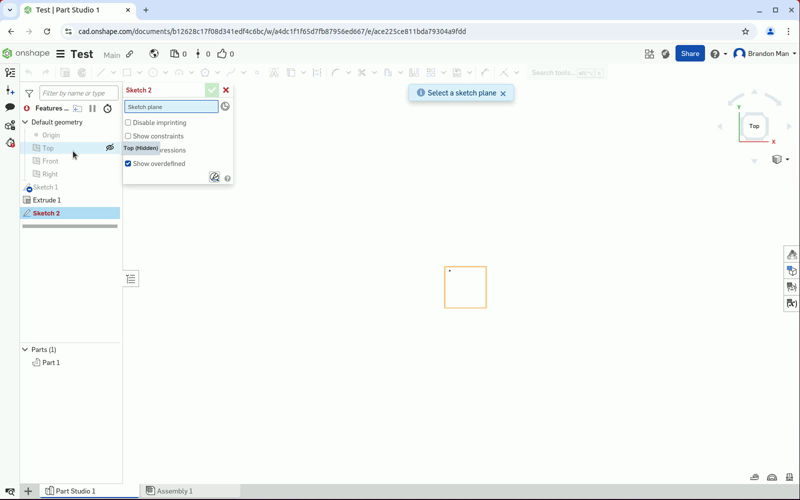
click(73, 150)
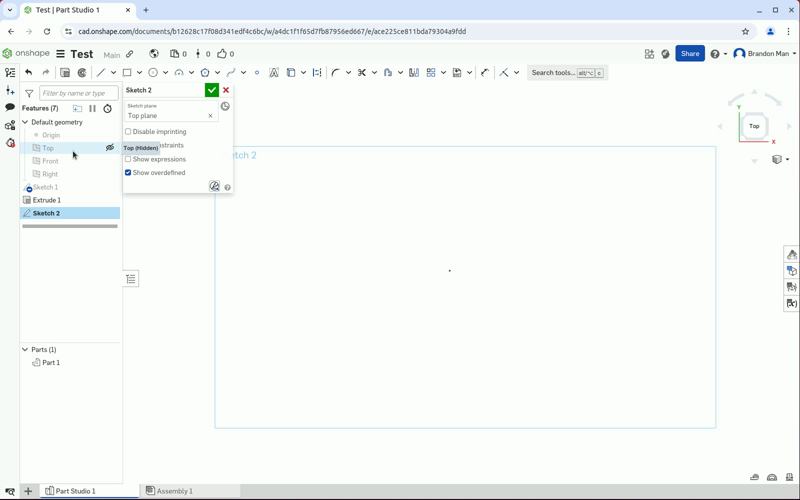
mouse_move(73, 352)
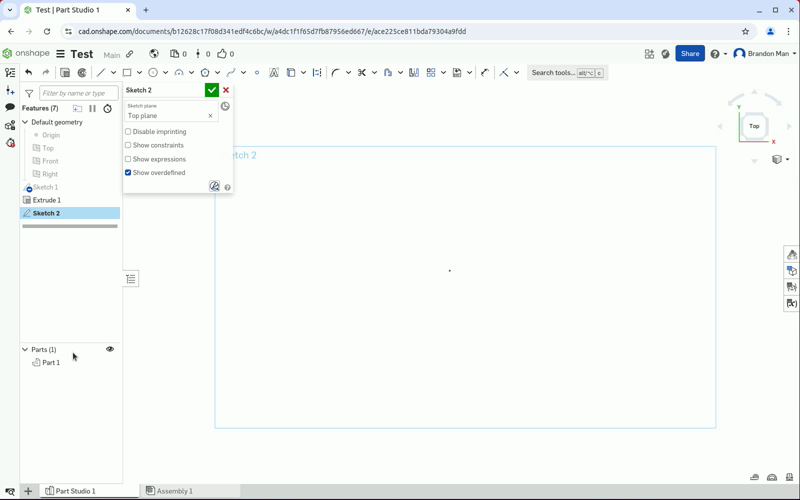
key(y)
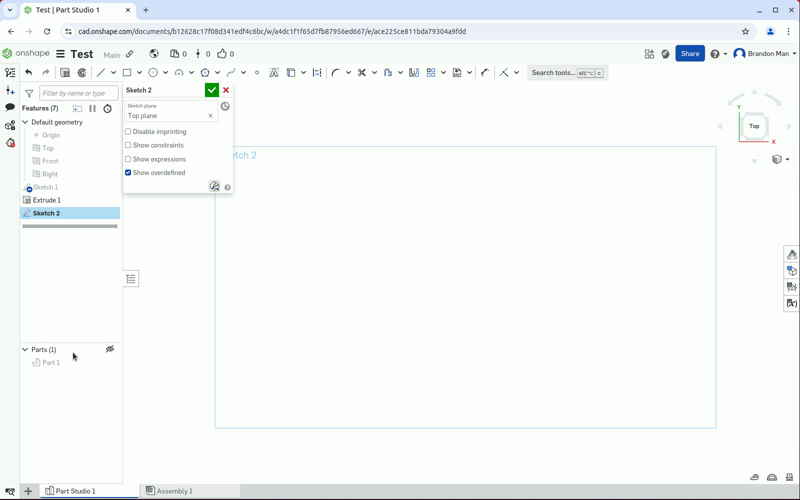
key(c)
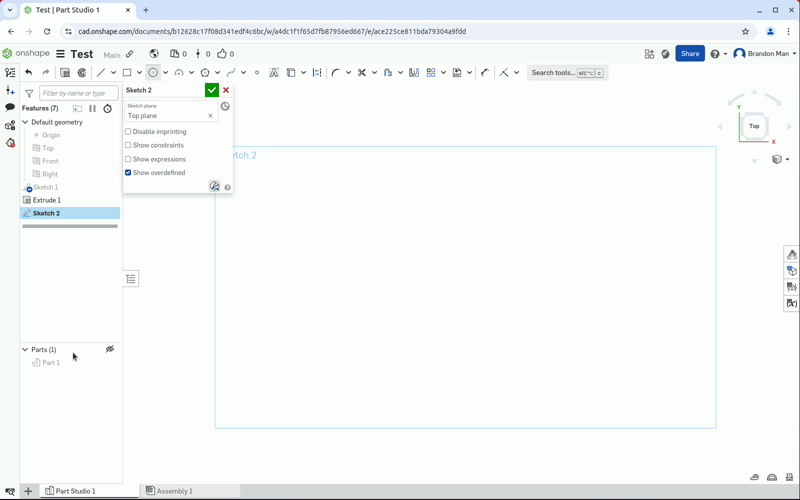
key_down(shift)
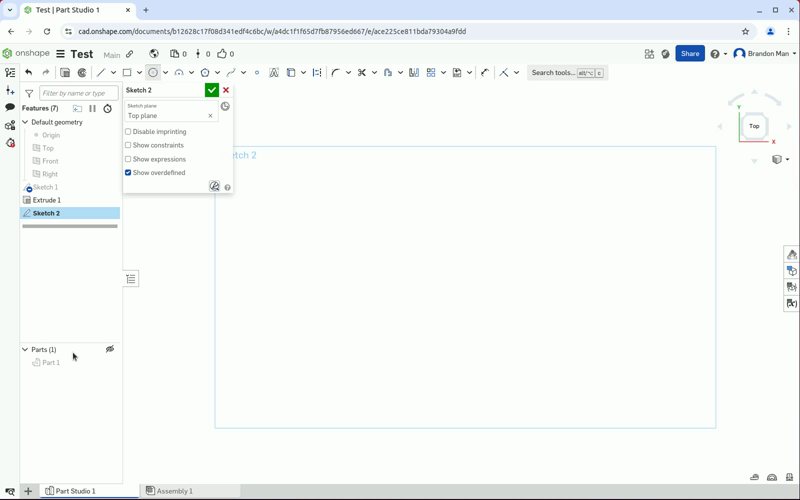
mouse_move(456, 271)
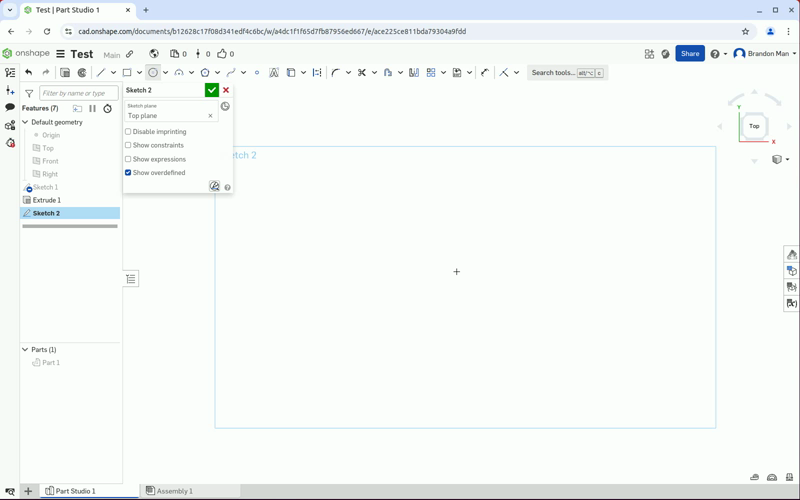
click(456, 271)
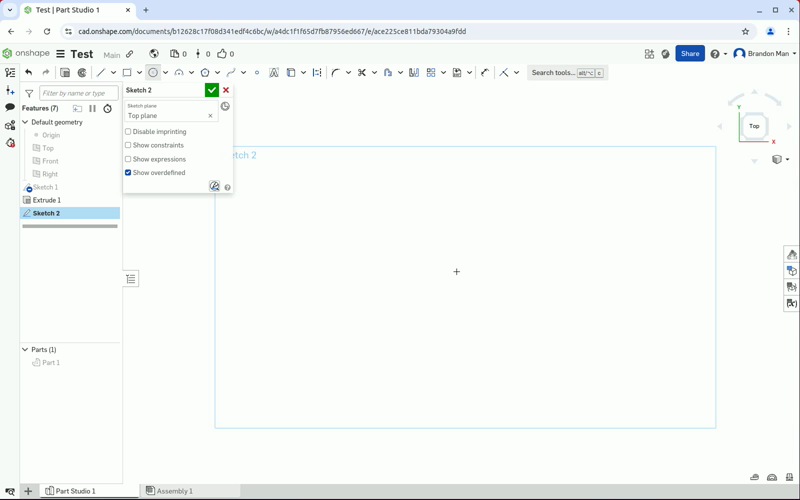
key_up(shift)
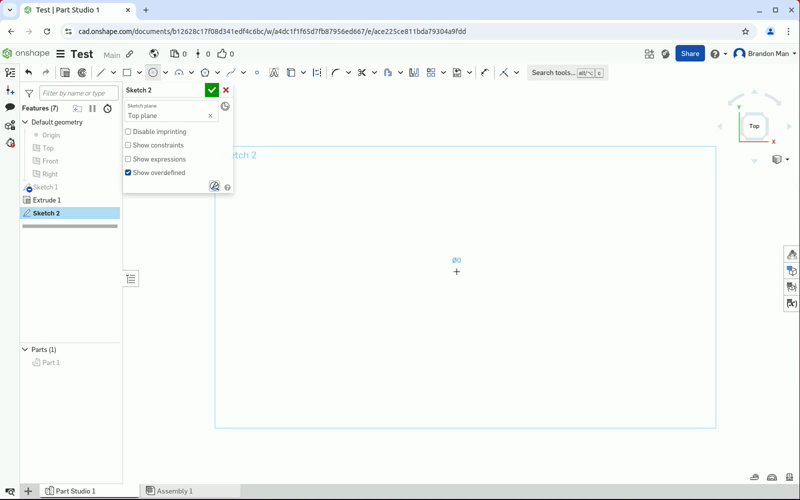
mouse_move(462, 271)
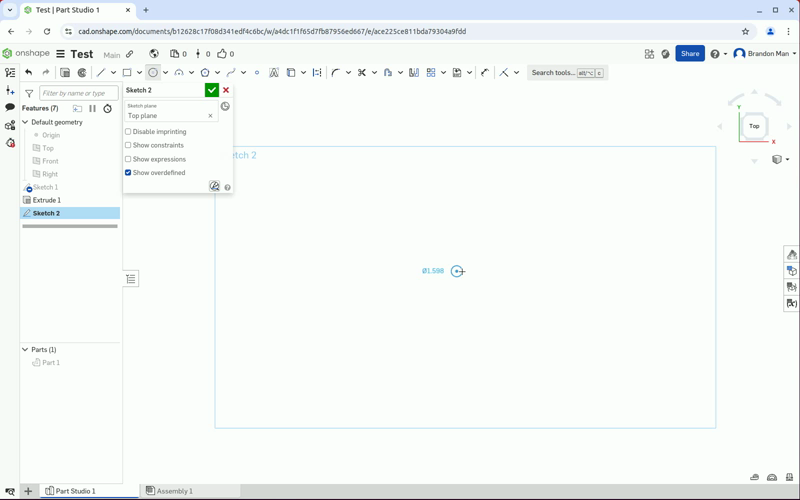
click(462, 271)
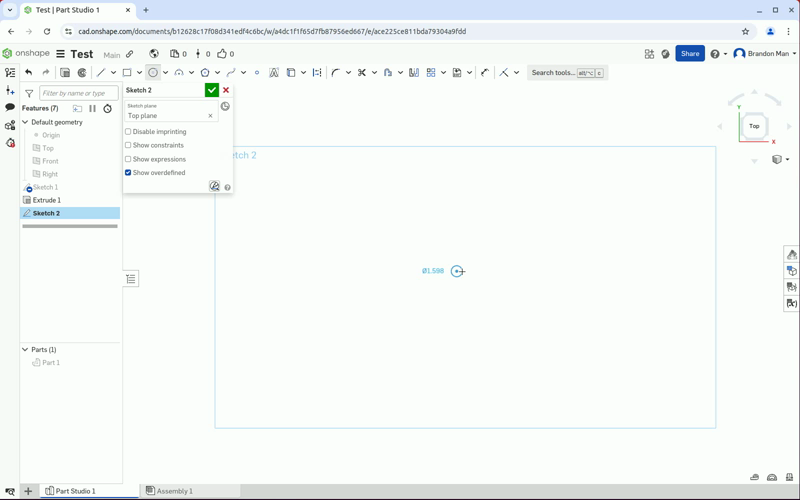
key(esc)
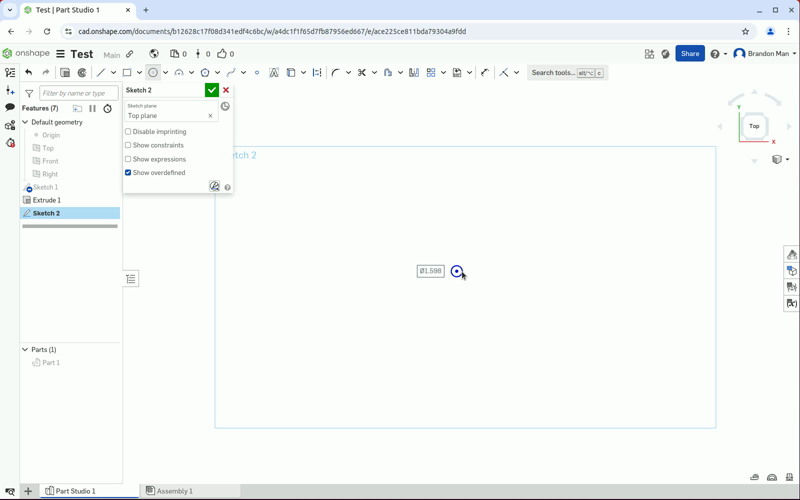
key(l)
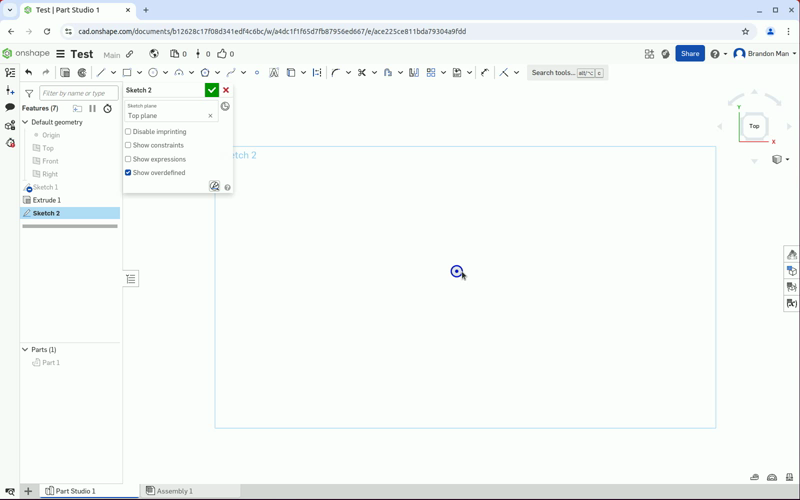
key_down(shift)
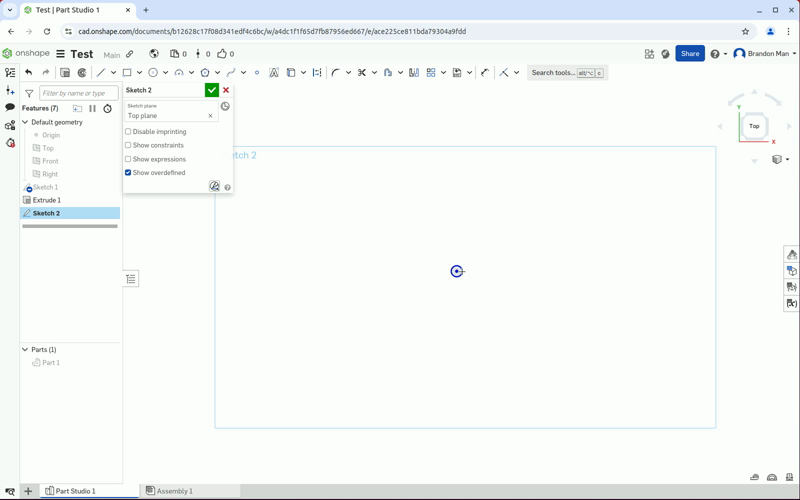
mouse_move(455, 272)
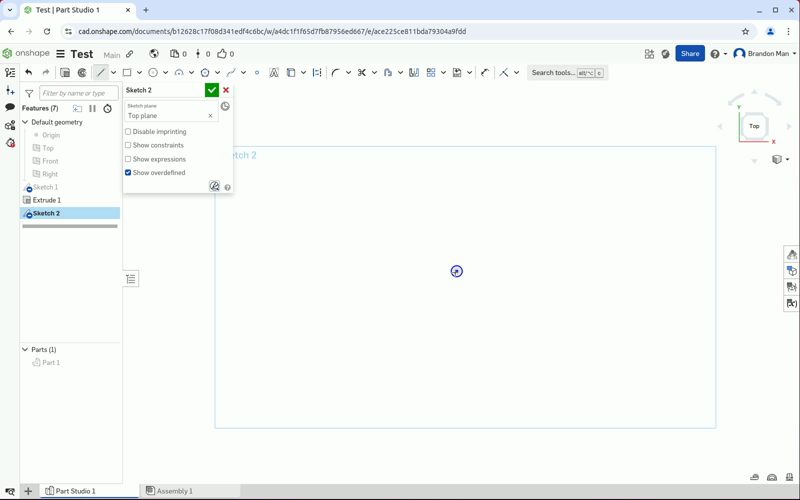
scroll(6)
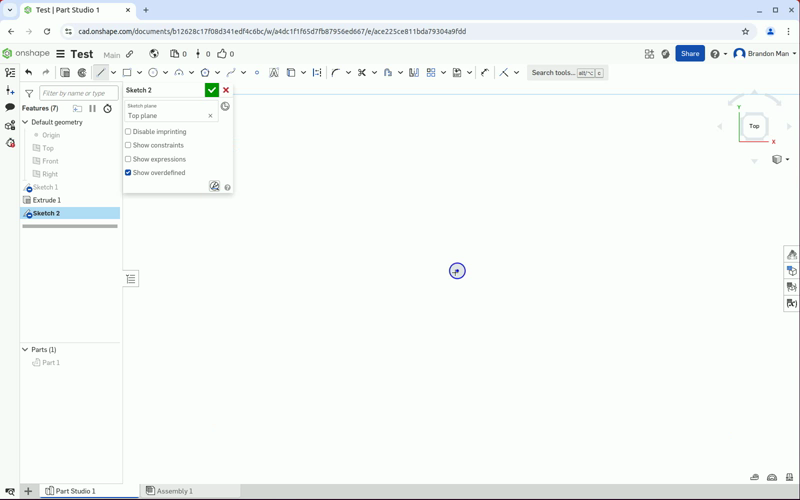
scroll(6)
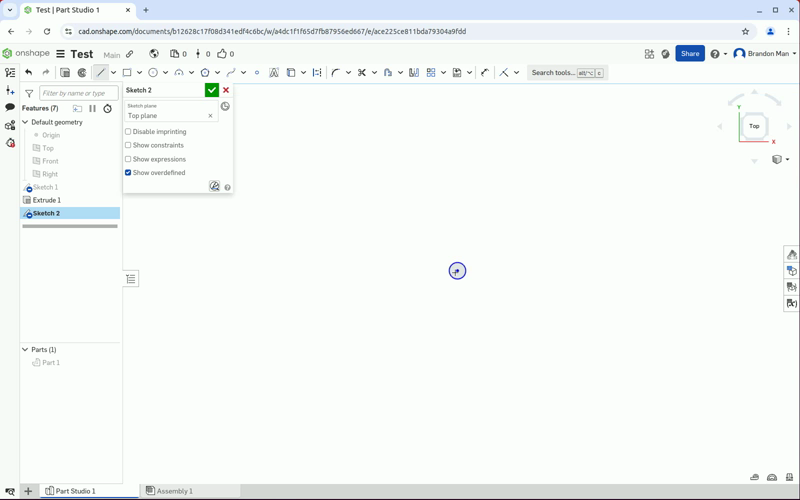
scroll(6)
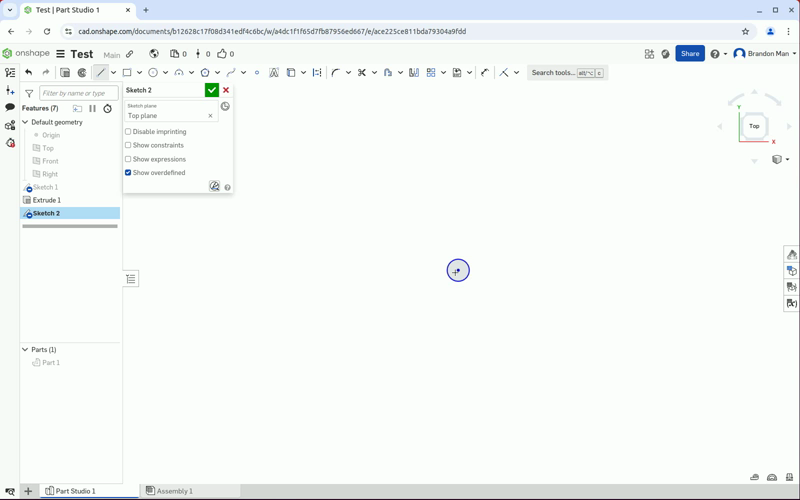
scroll(6)
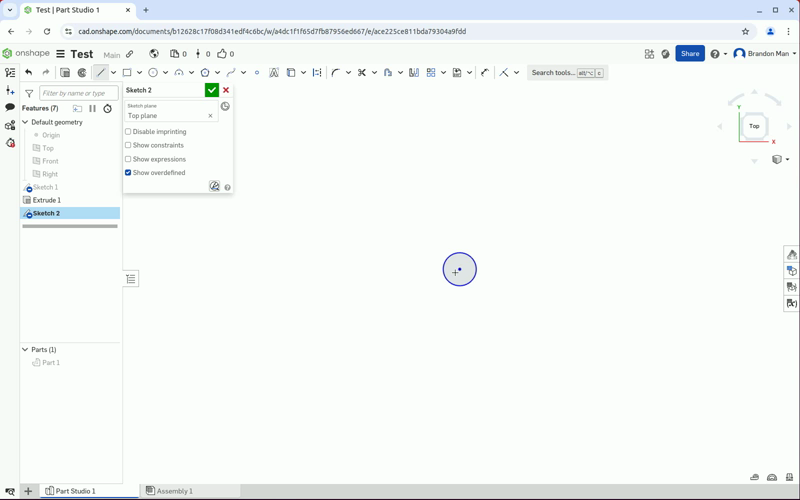
scroll(6)
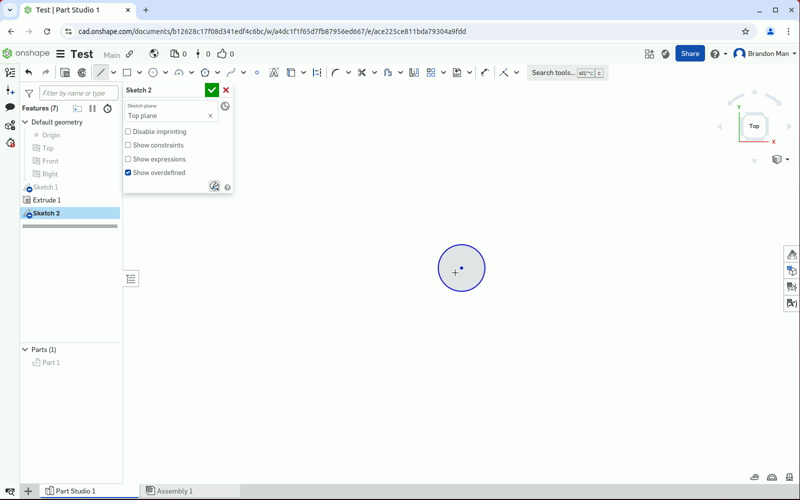
scroll(6)
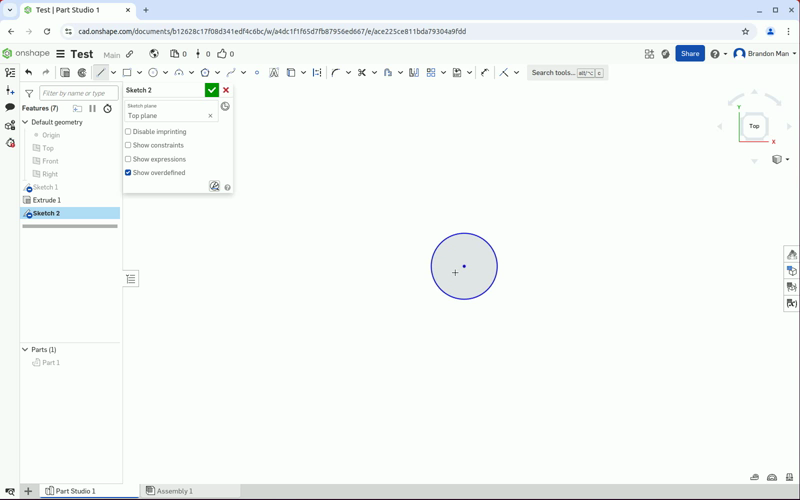
scroll(6)
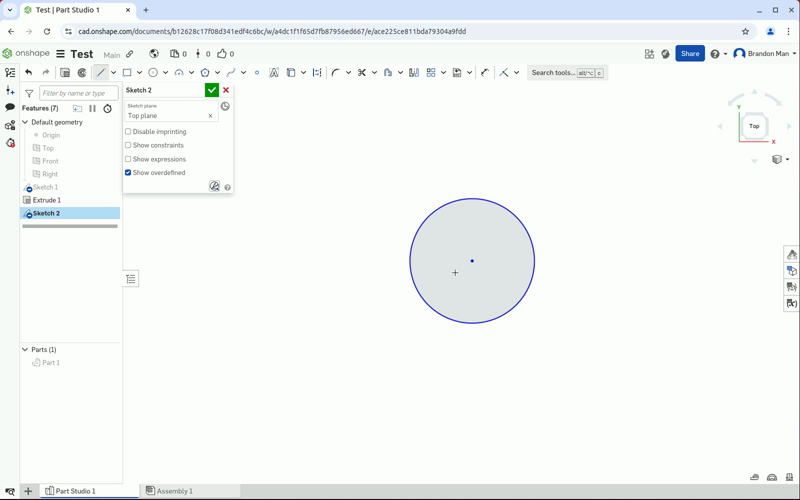
click(455, 272)
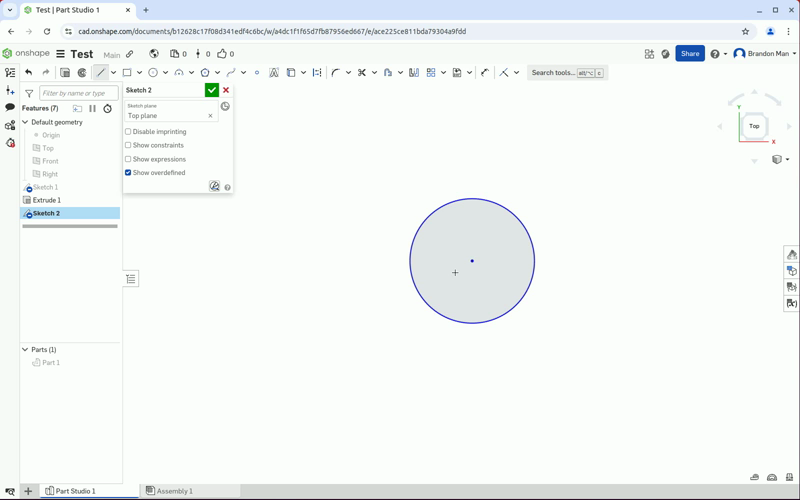
scroll(-6)
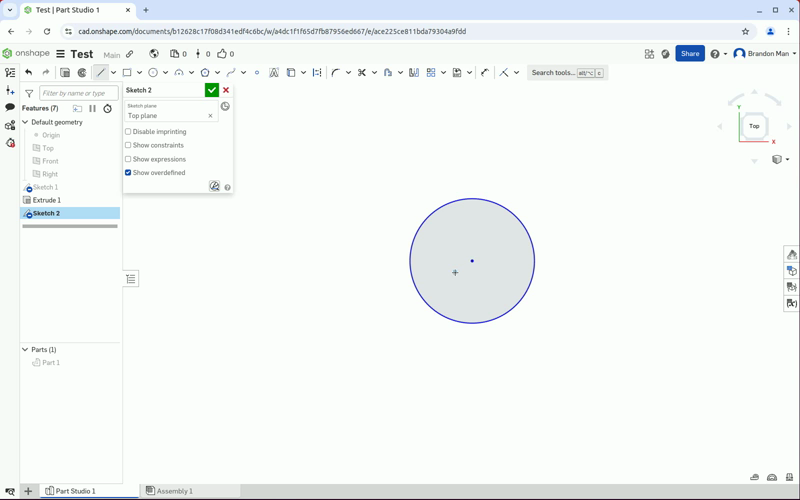
scroll(-6)
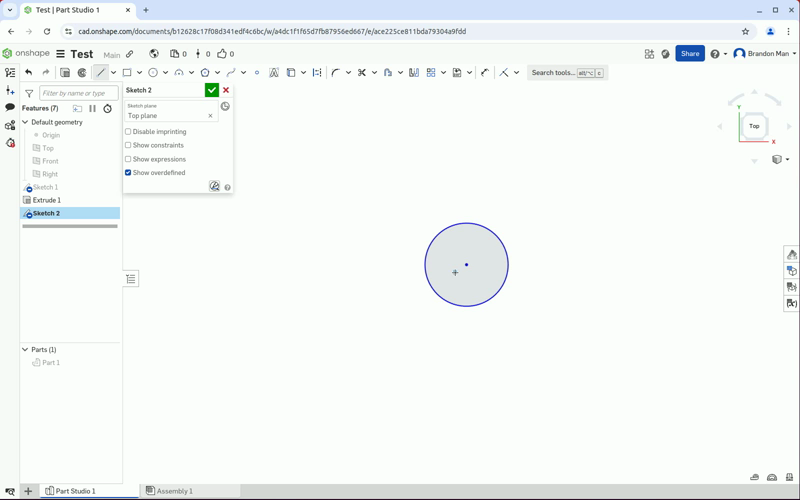
scroll(-6)
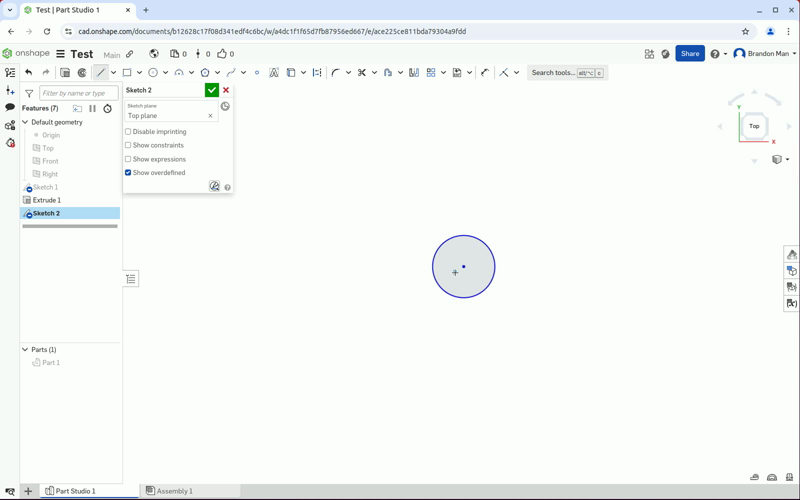
scroll(-6)
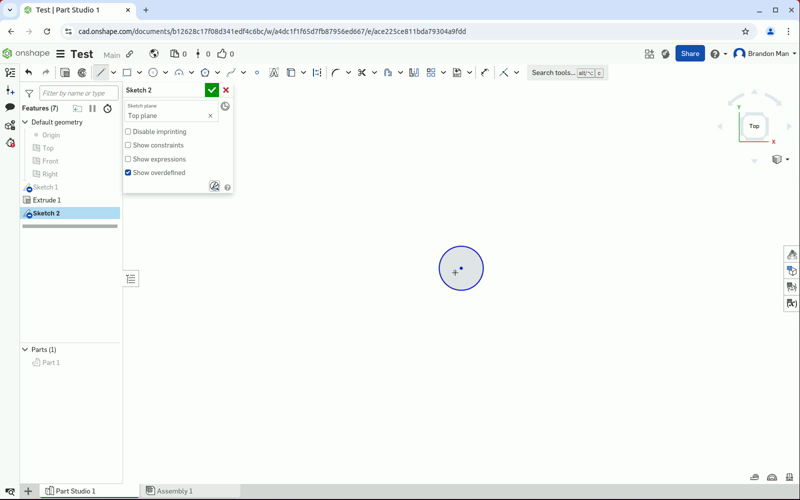
scroll(-6)
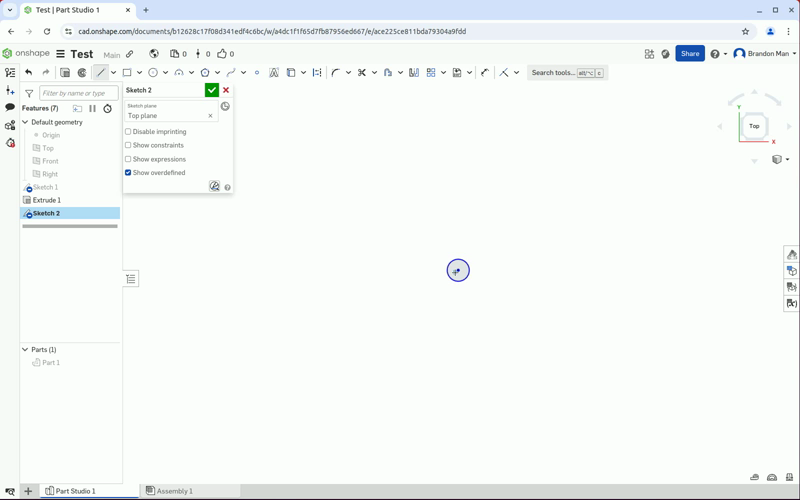
scroll(-6)
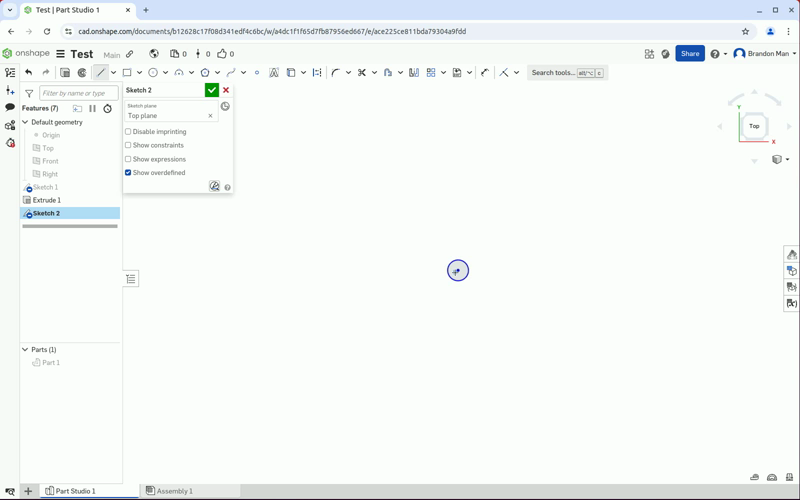
scroll(-6)
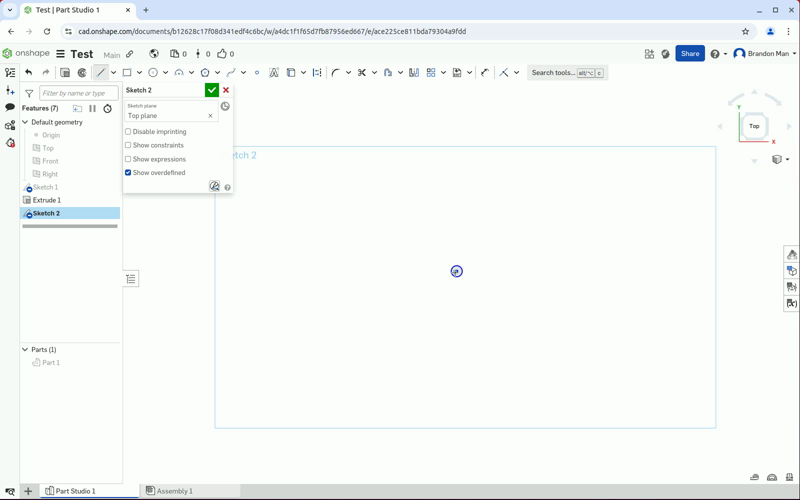
key_up(shift)
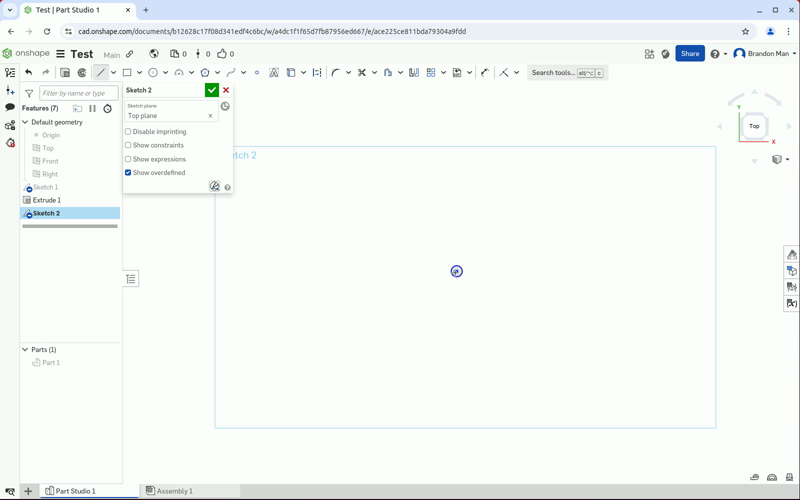
key_down(shift)
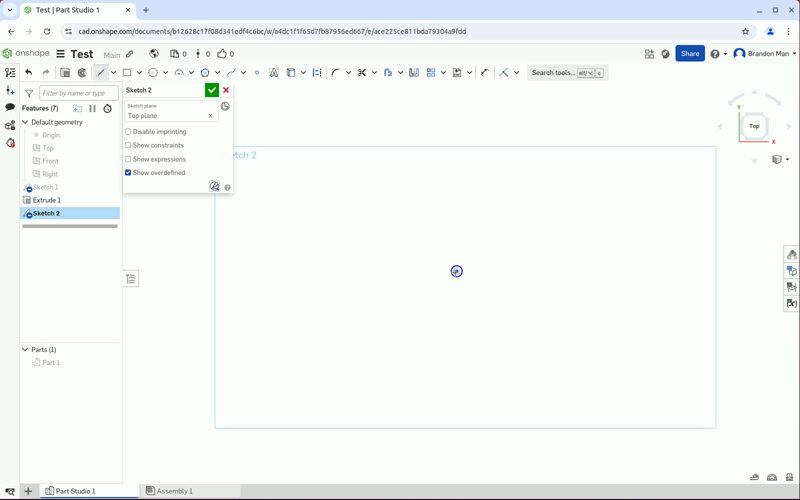
mouse_move(485, 272)
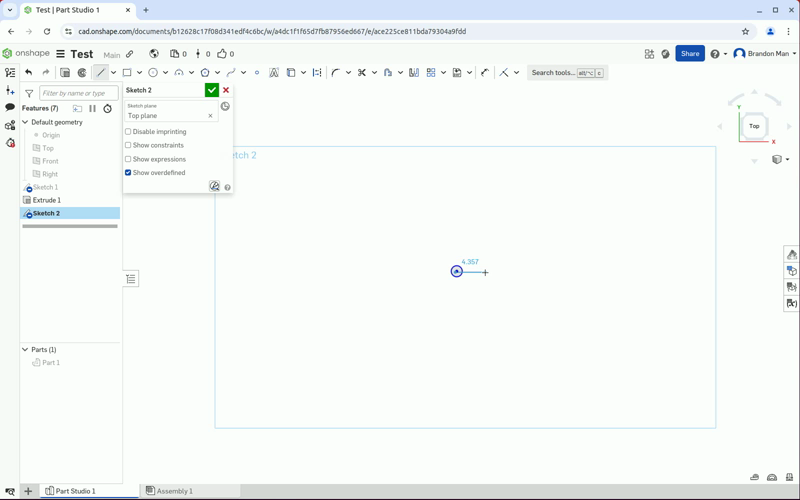
mouse_move(456, 273)
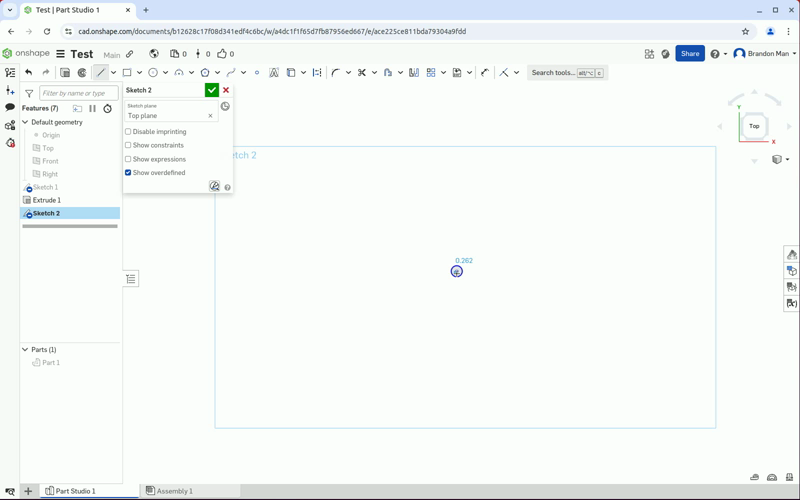
scroll(6)
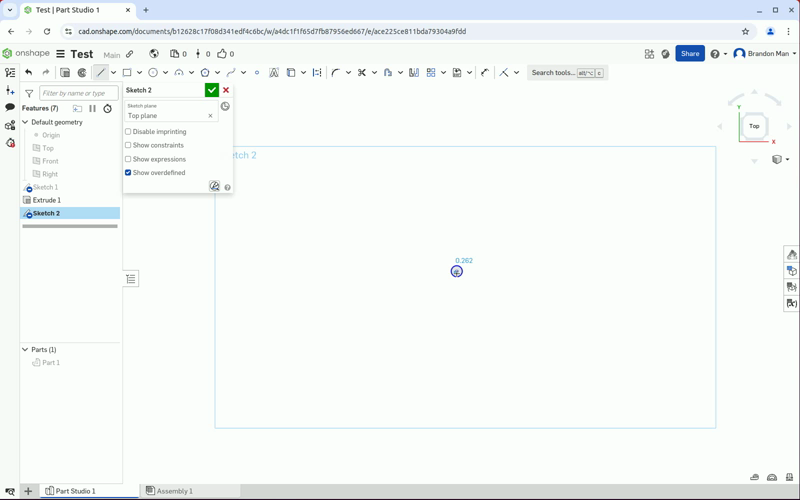
scroll(6)
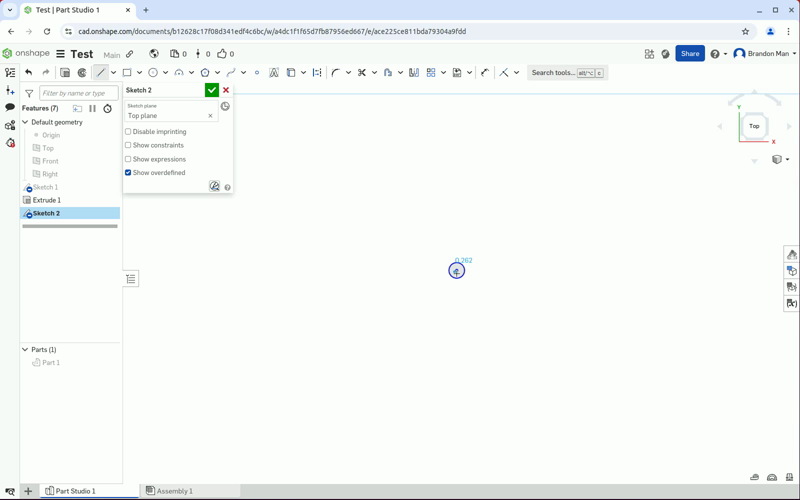
scroll(6)
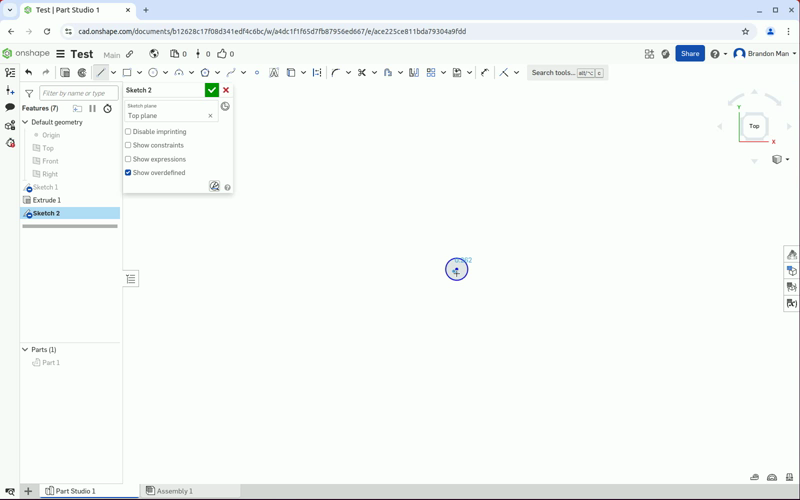
scroll(6)
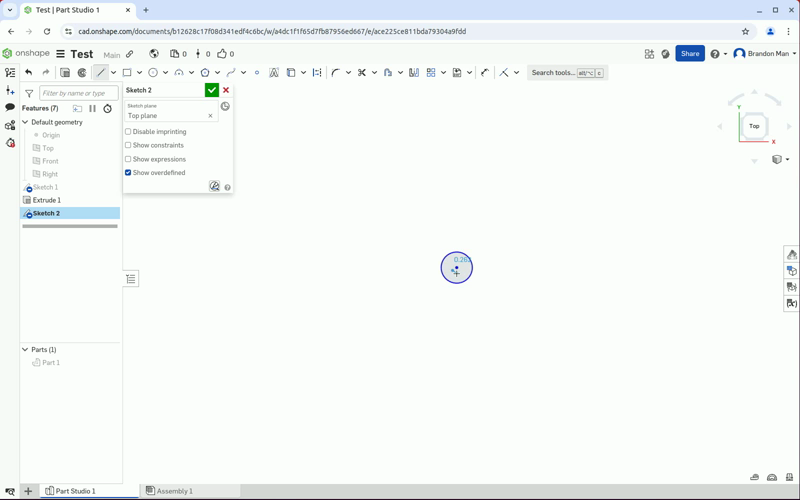
scroll(6)
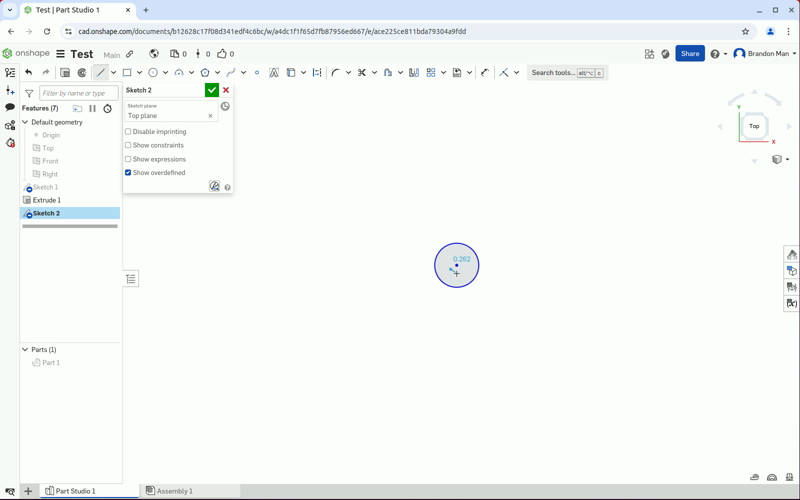
scroll(6)
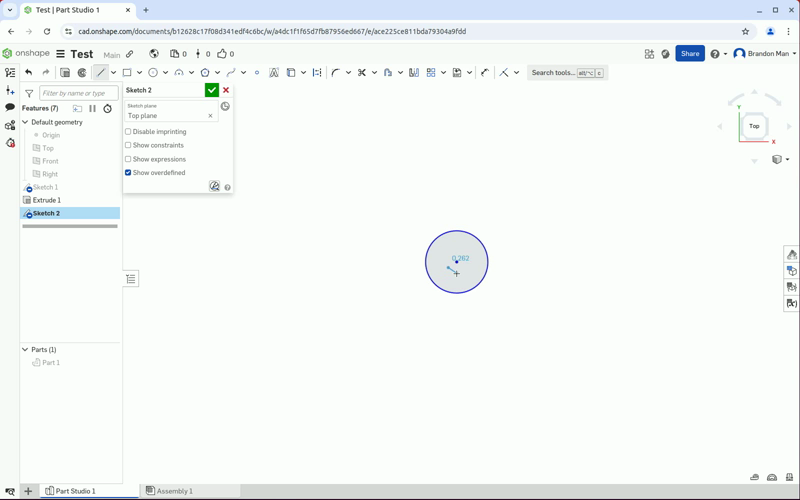
scroll(6)
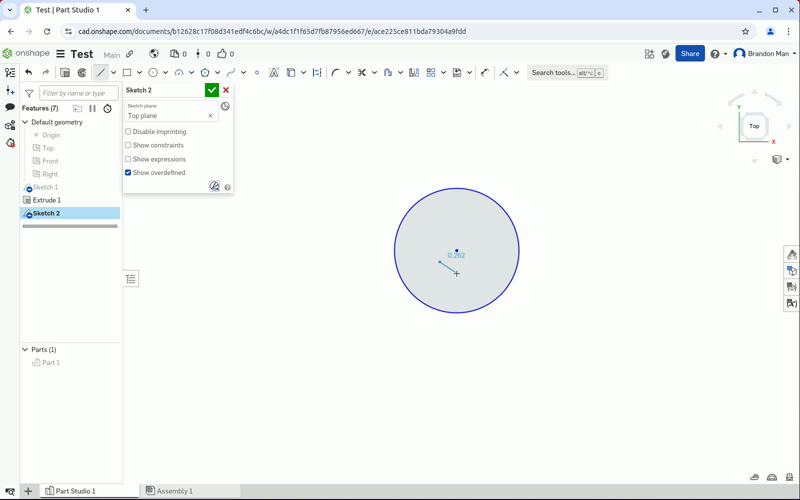
click(456, 273)
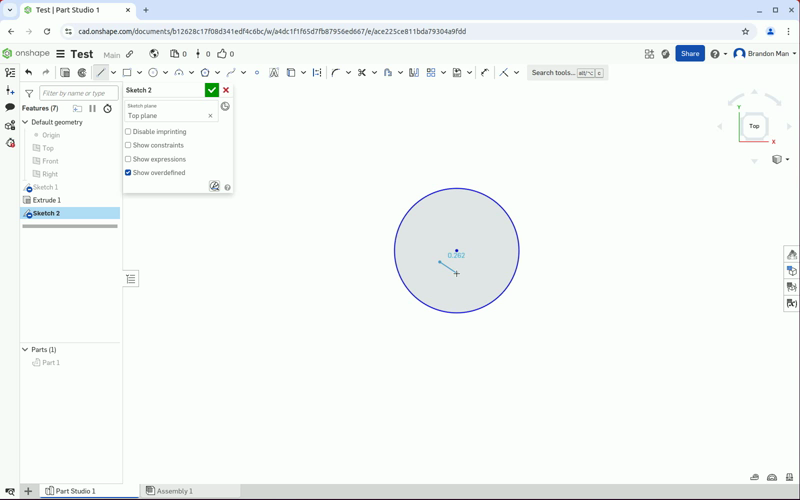
scroll(-6)
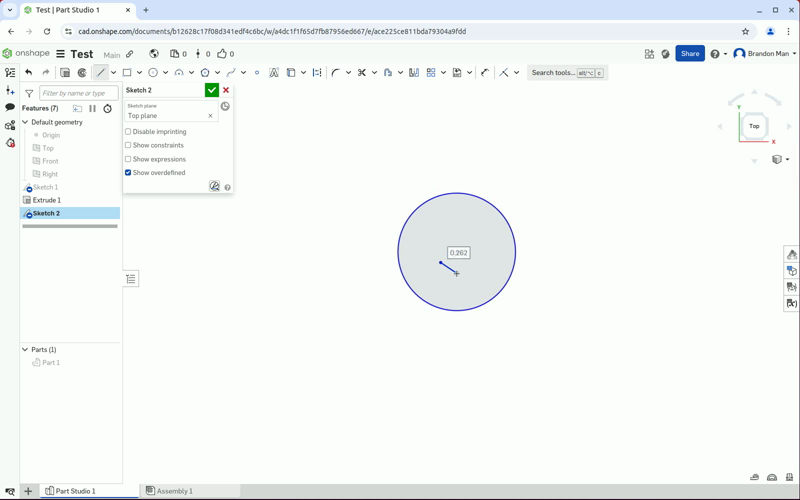
scroll(-6)
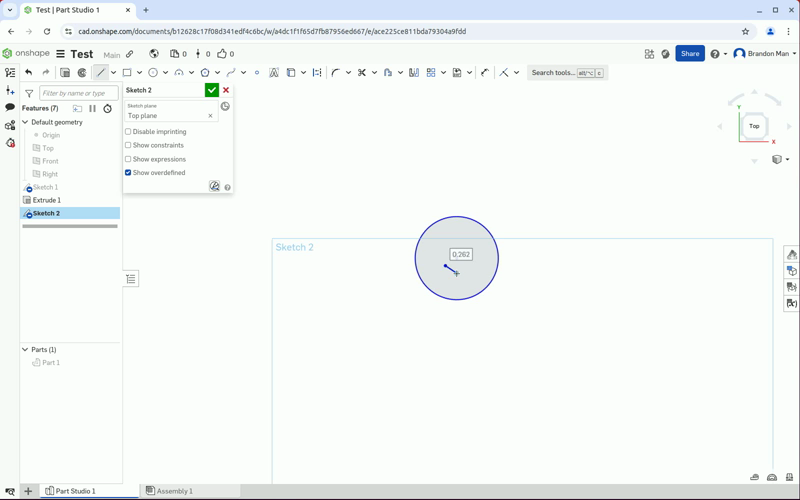
scroll(-6)
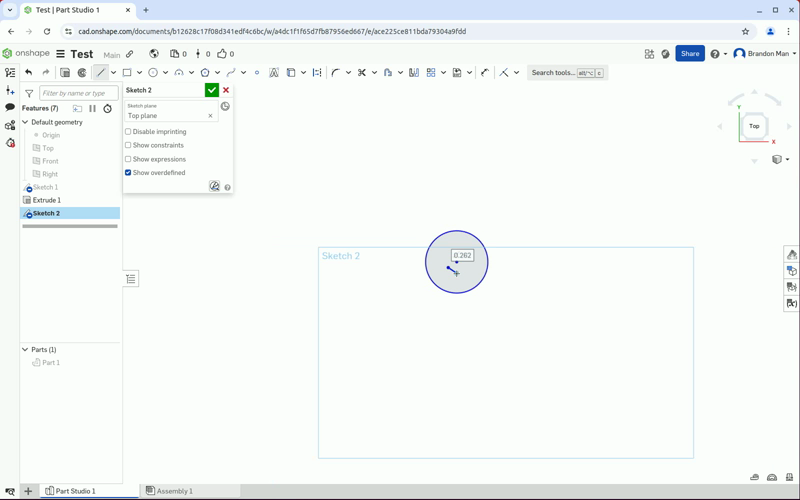
scroll(-6)
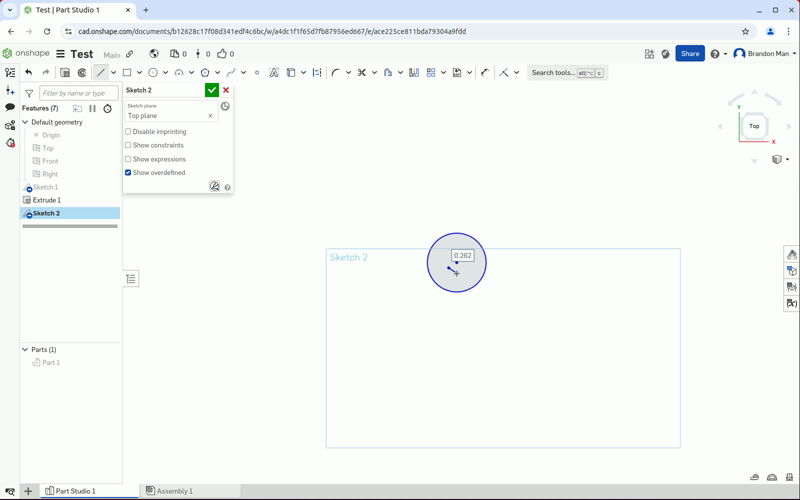
scroll(-6)
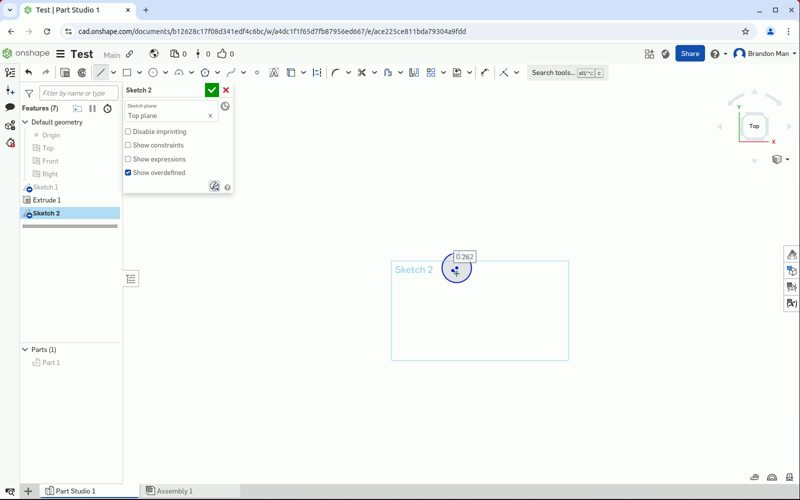
scroll(-6)
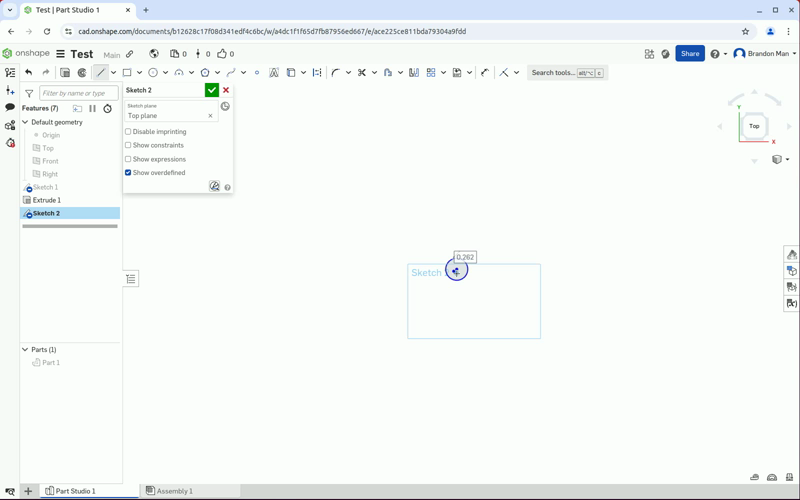
scroll(-6)
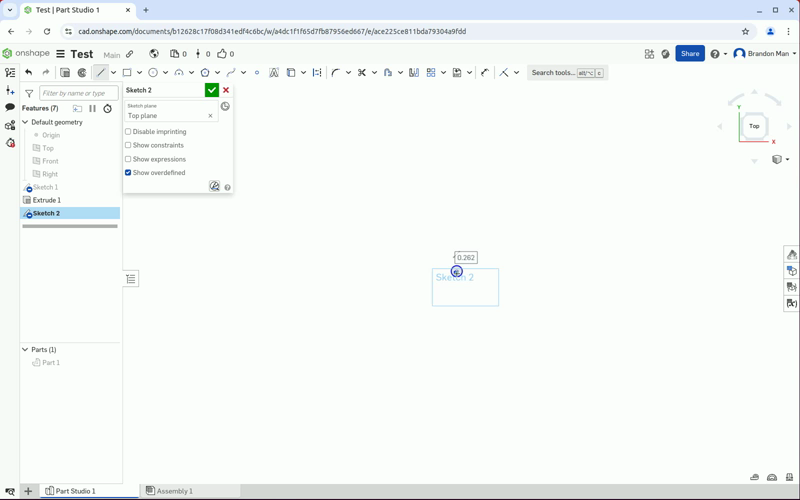
key_up(shift)
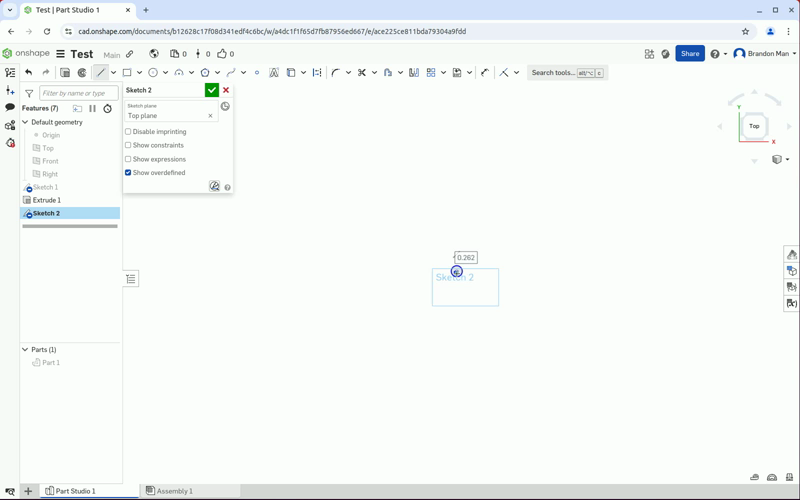
key_down(shift)
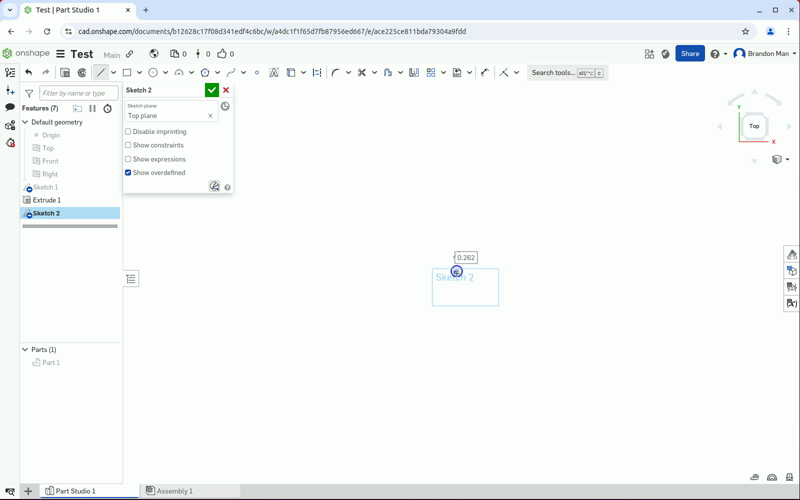
mouse_move(486, 273)
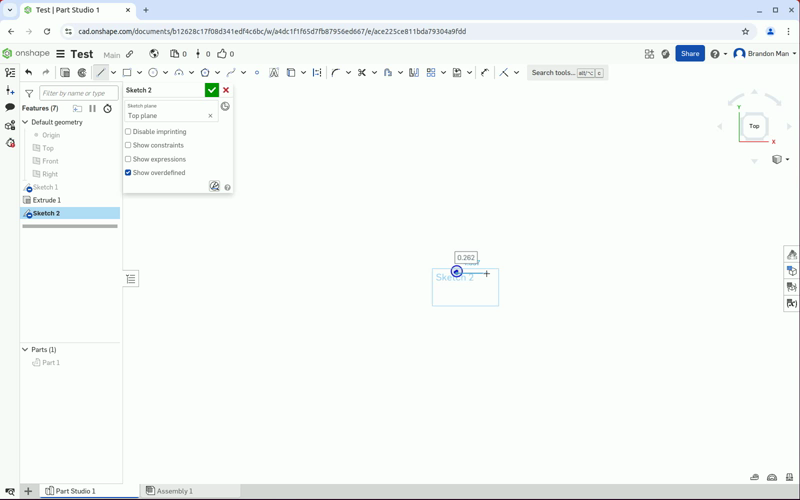
mouse_move(458, 272)
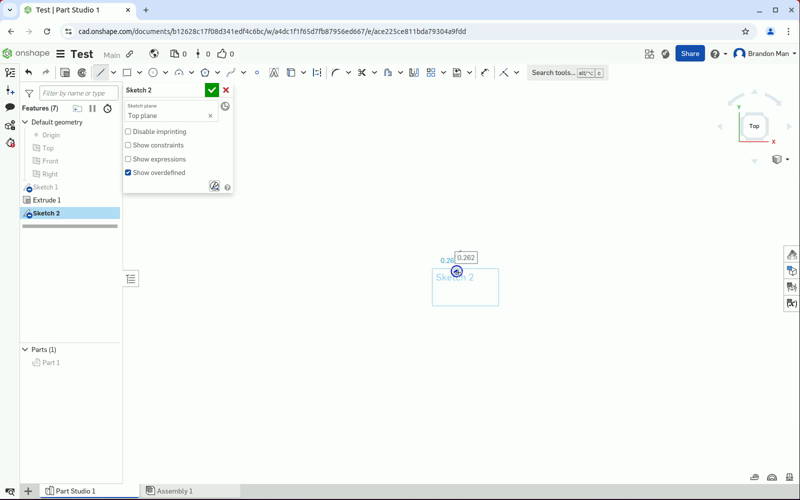
scroll(6)
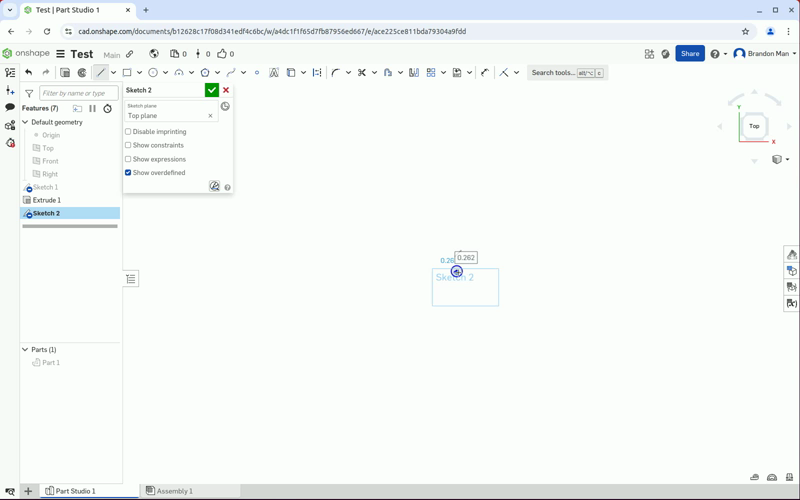
scroll(6)
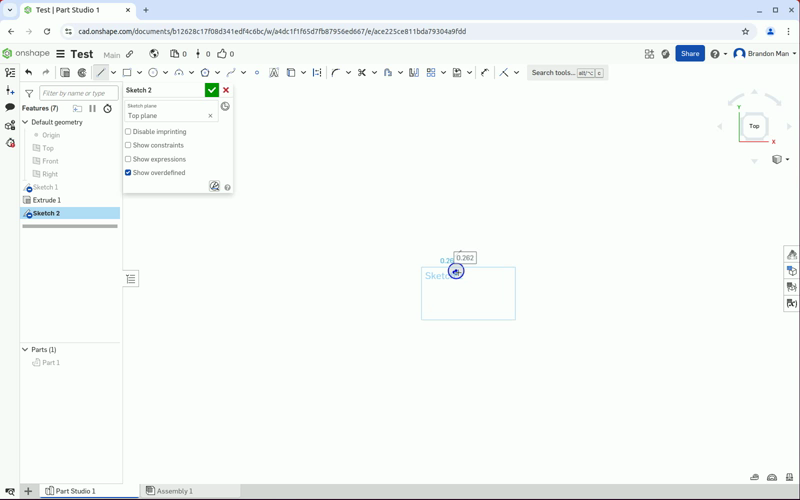
scroll(6)
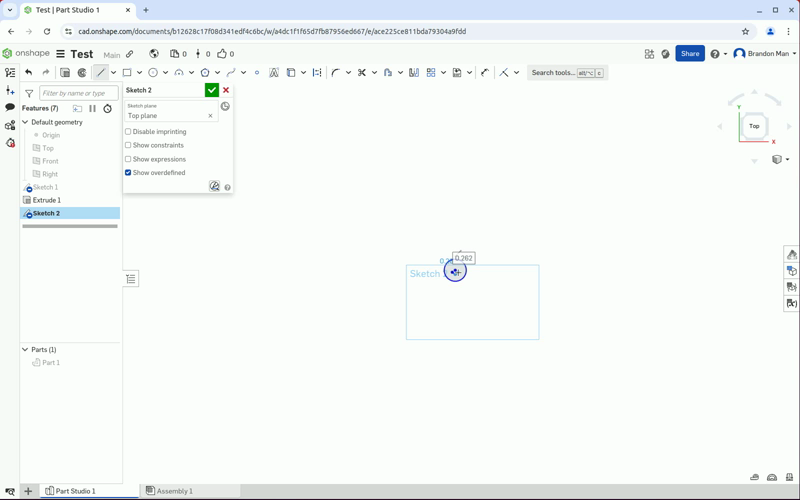
scroll(6)
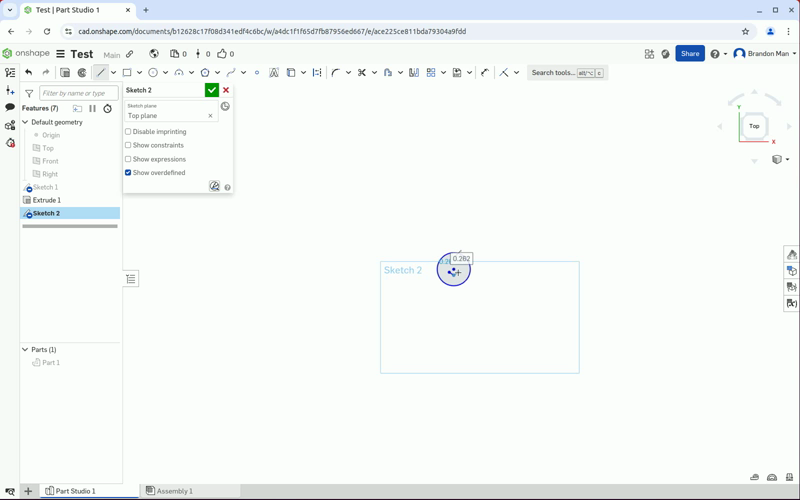
scroll(6)
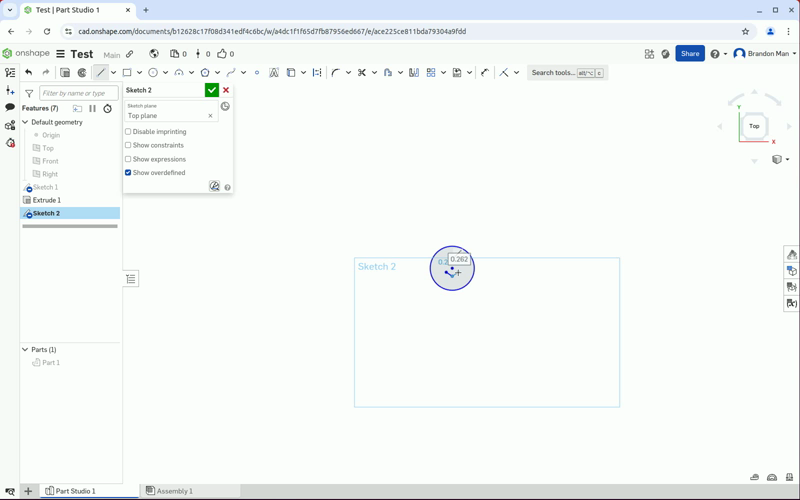
scroll(6)
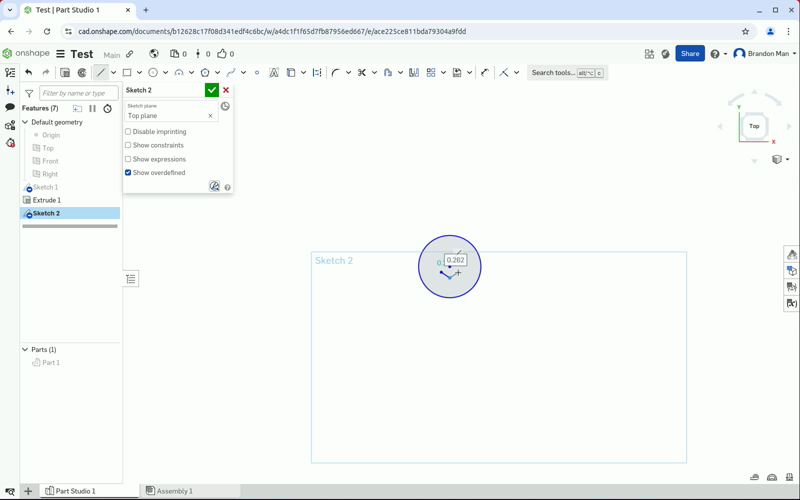
scroll(6)
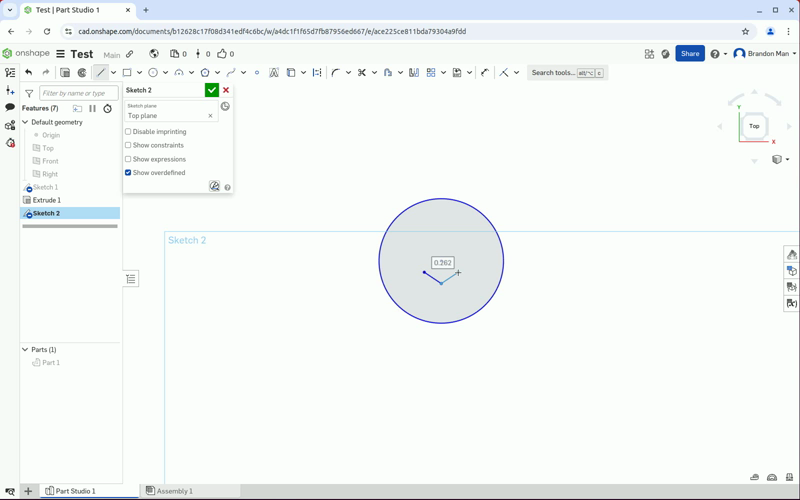
click(458, 272)
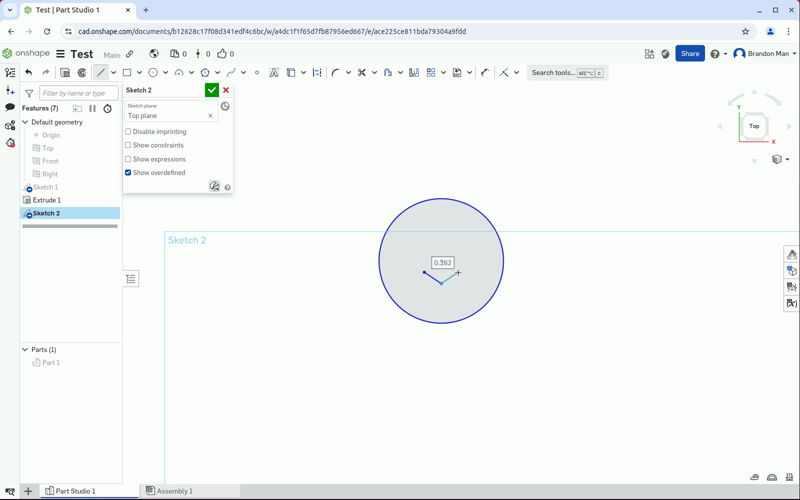
scroll(-6)
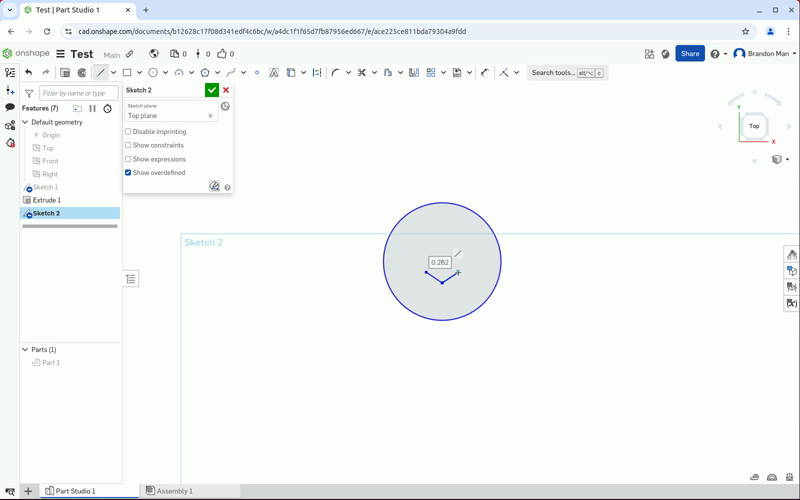
scroll(-6)
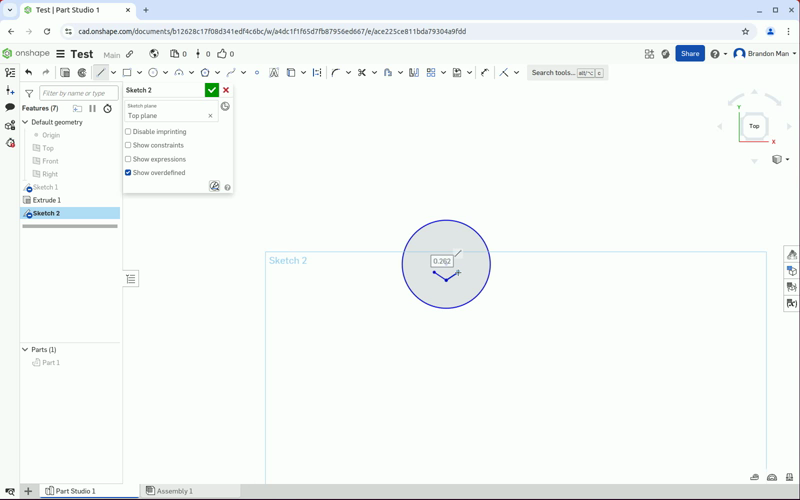
scroll(-6)
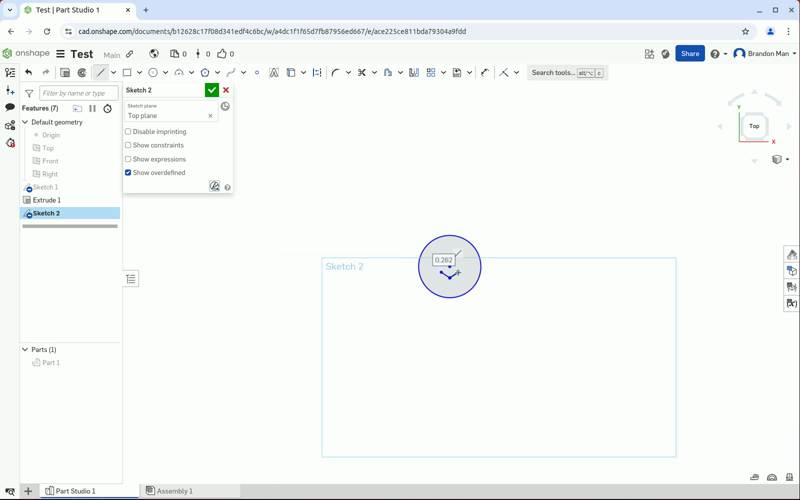
scroll(-6)
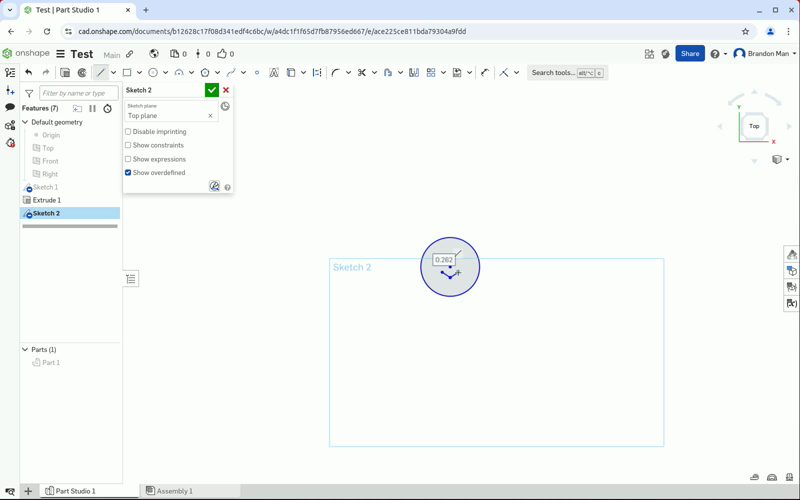
scroll(-6)
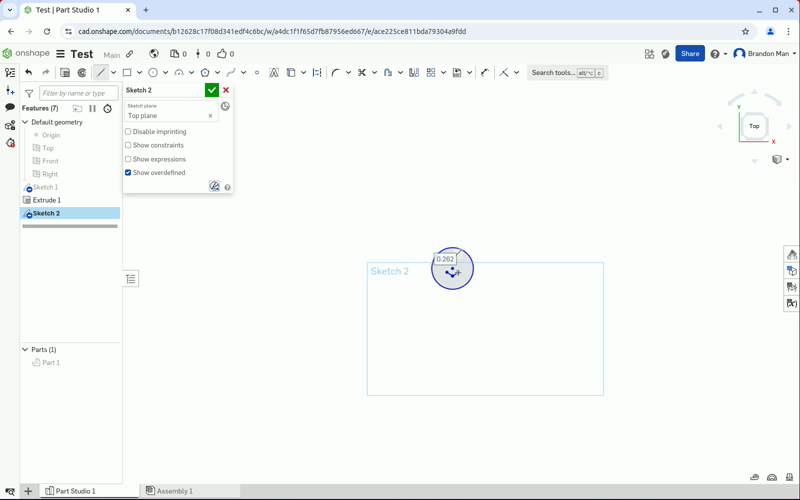
scroll(-6)
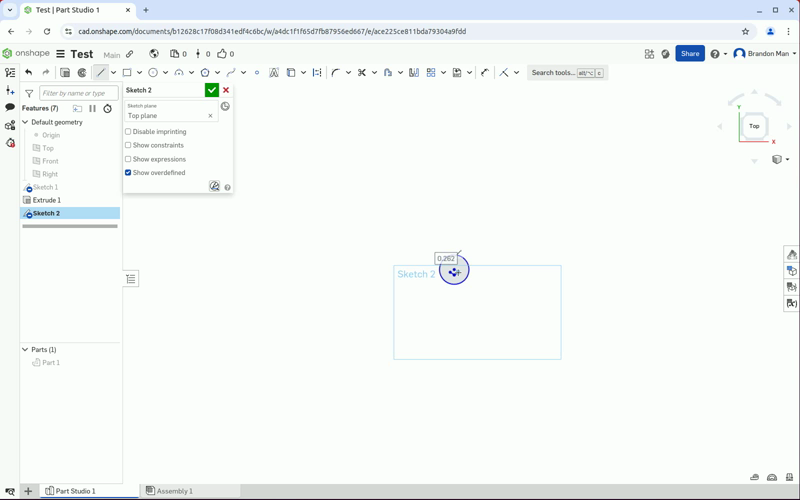
scroll(-6)
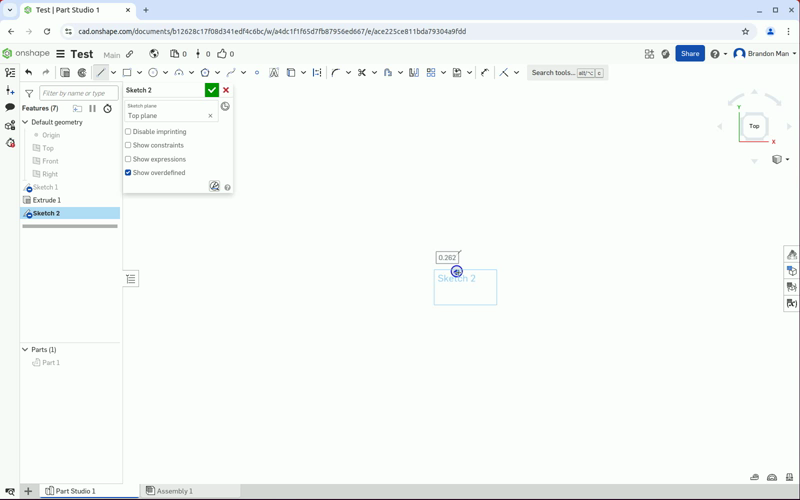
key_up(shift)
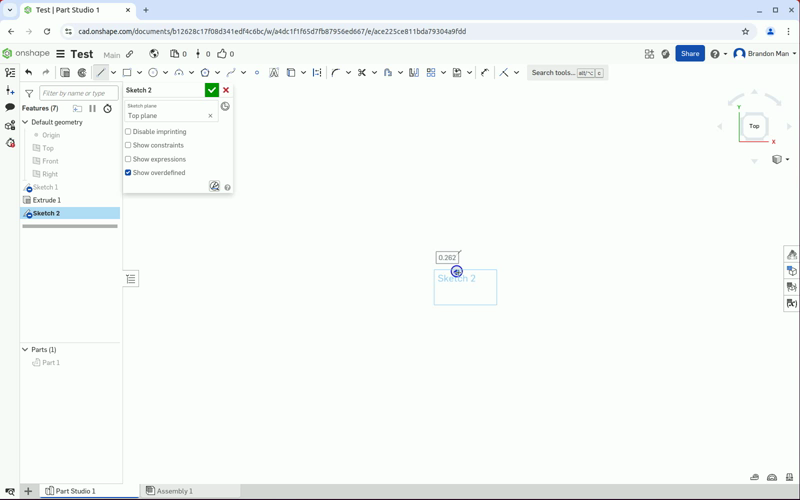
key_down(shift)
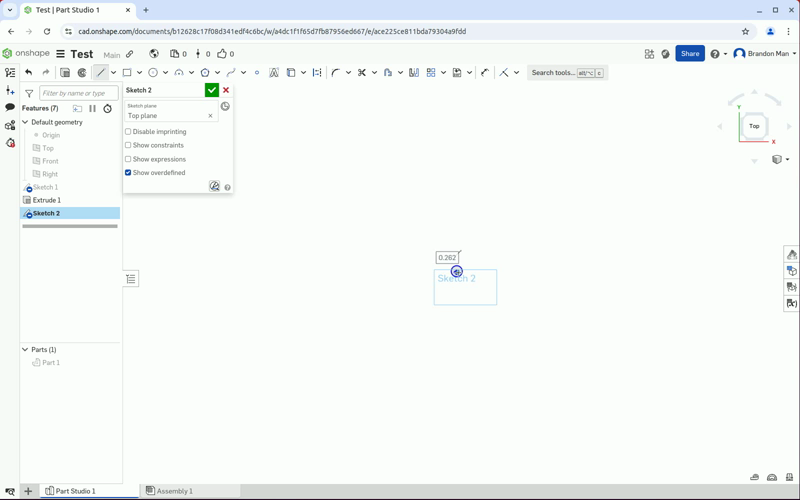
mouse_move(488, 272)
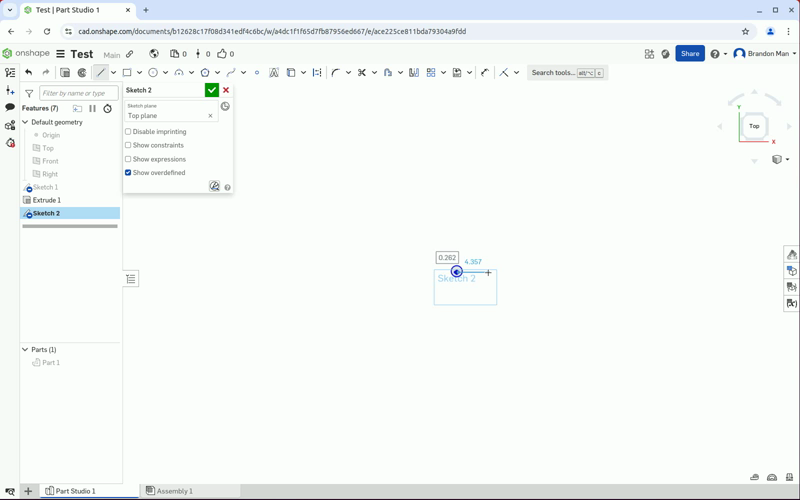
mouse_move(458, 270)
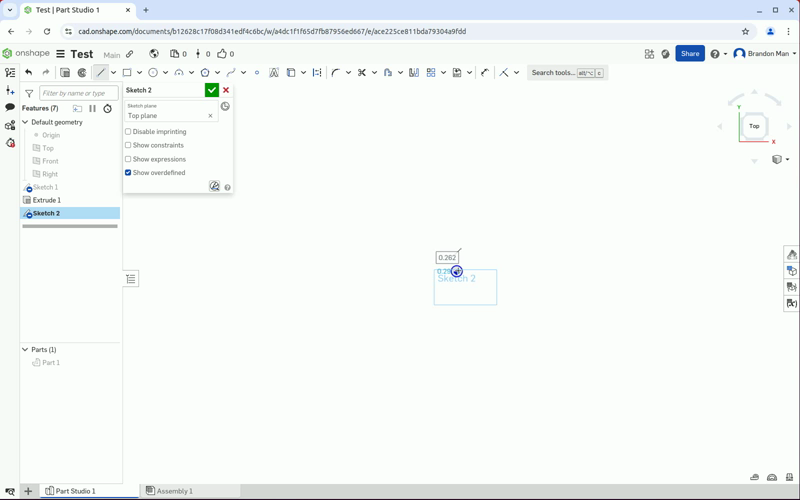
scroll(6)
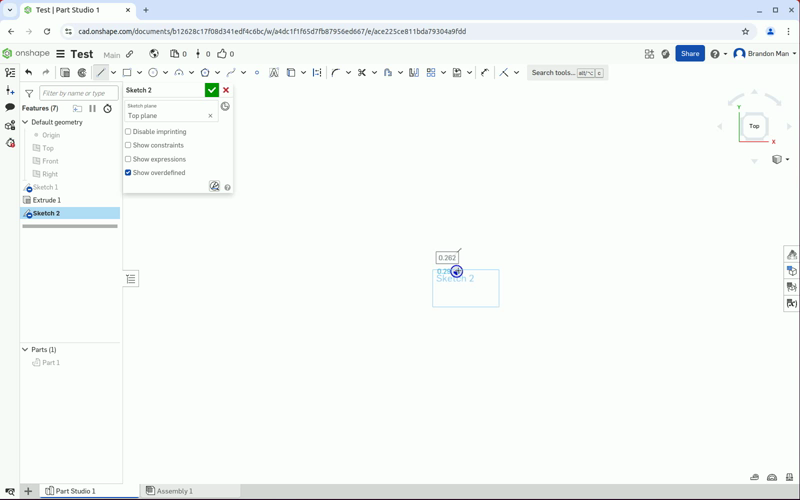
scroll(6)
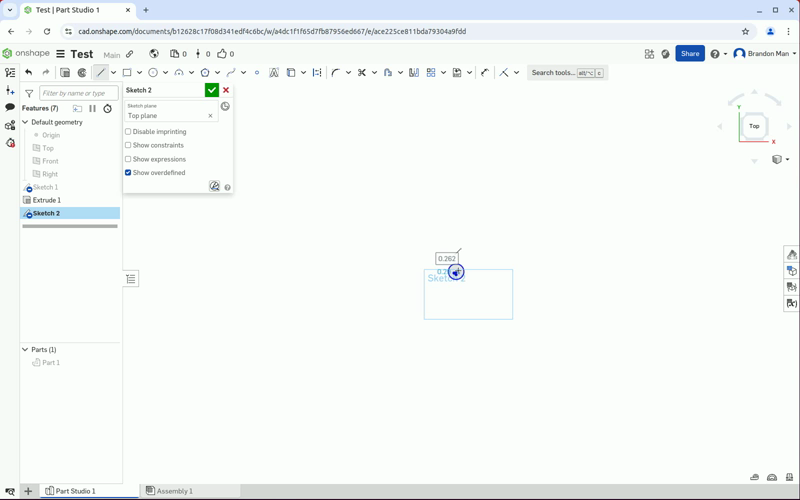
scroll(6)
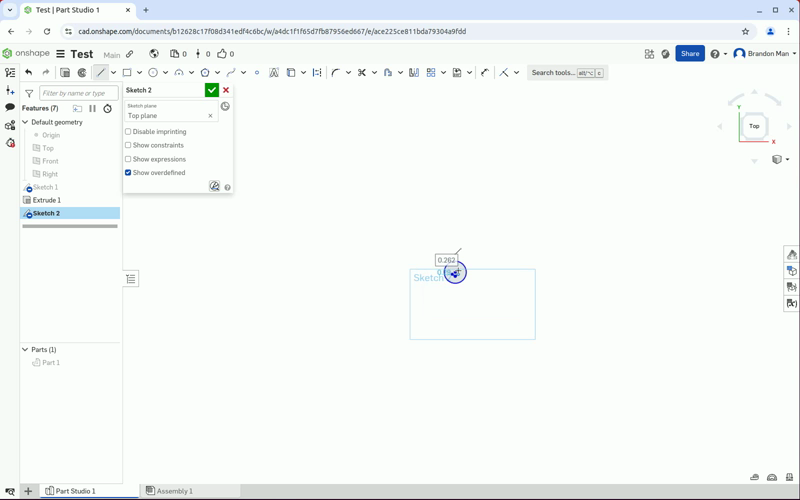
scroll(6)
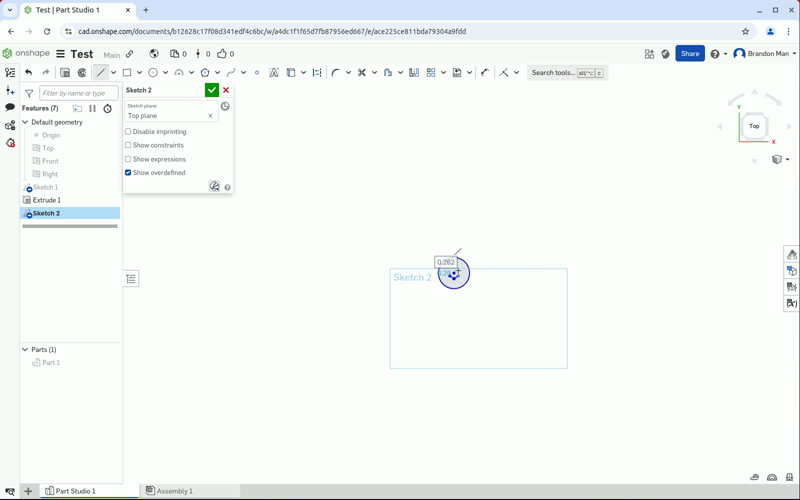
scroll(6)
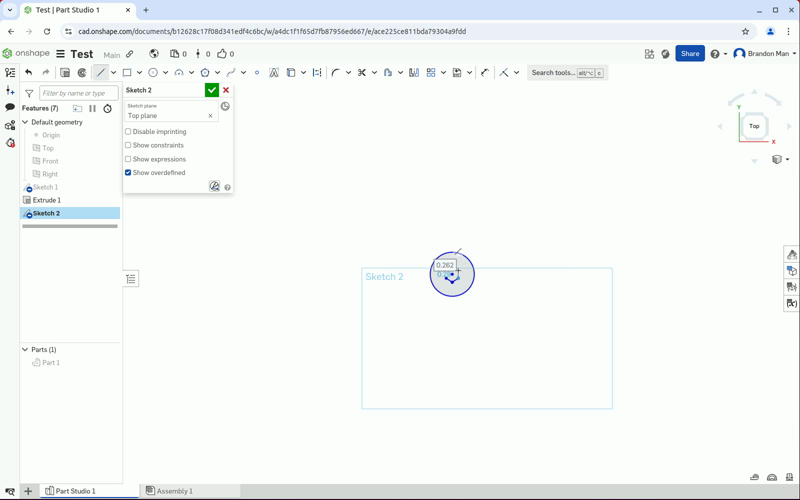
scroll(6)
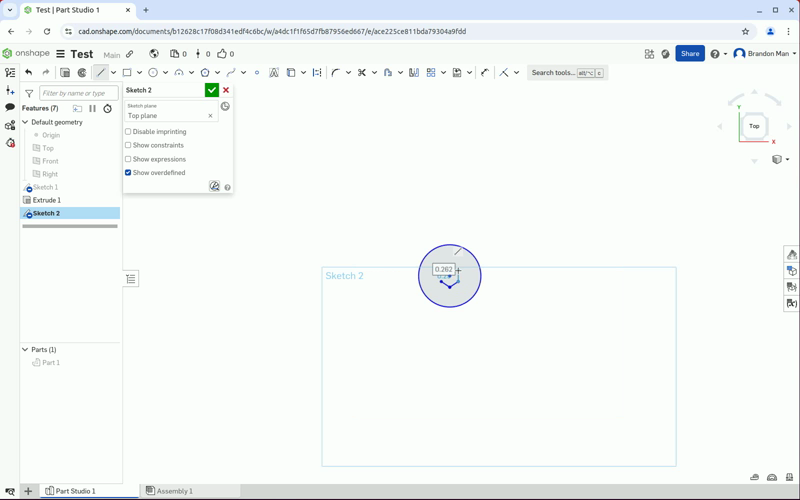
scroll(6)
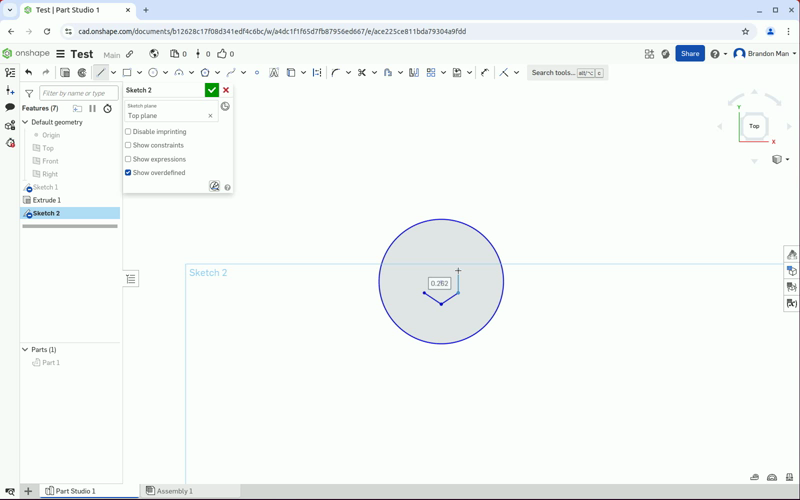
click(458, 270)
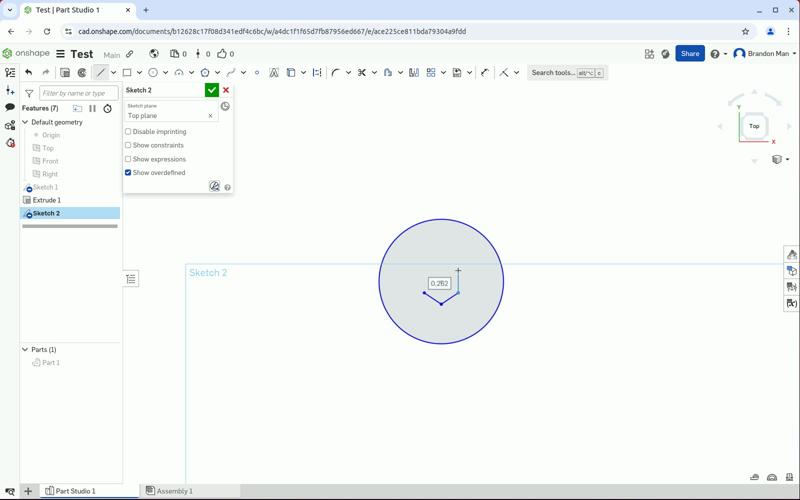
scroll(-6)
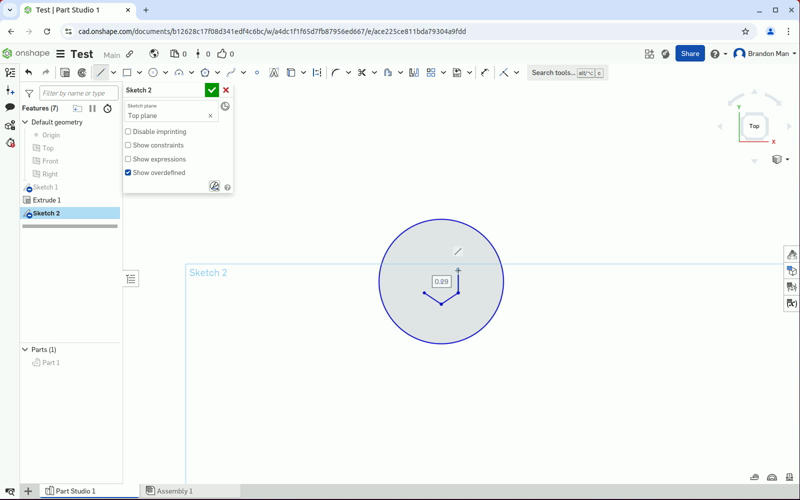
scroll(-6)
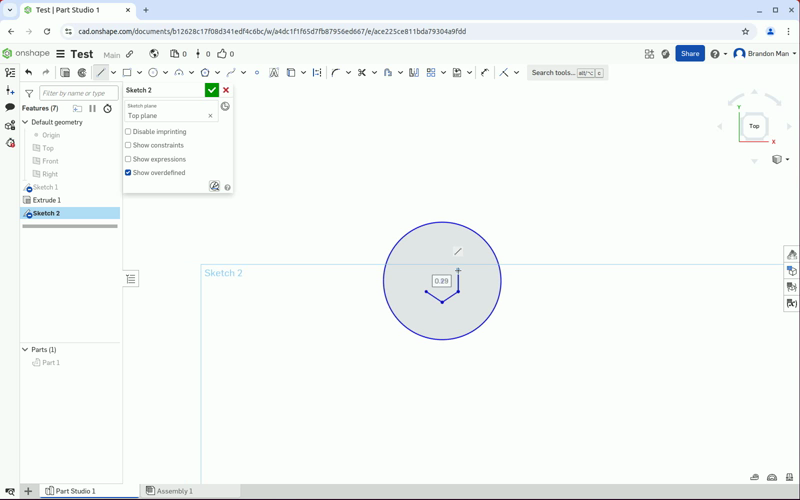
scroll(-6)
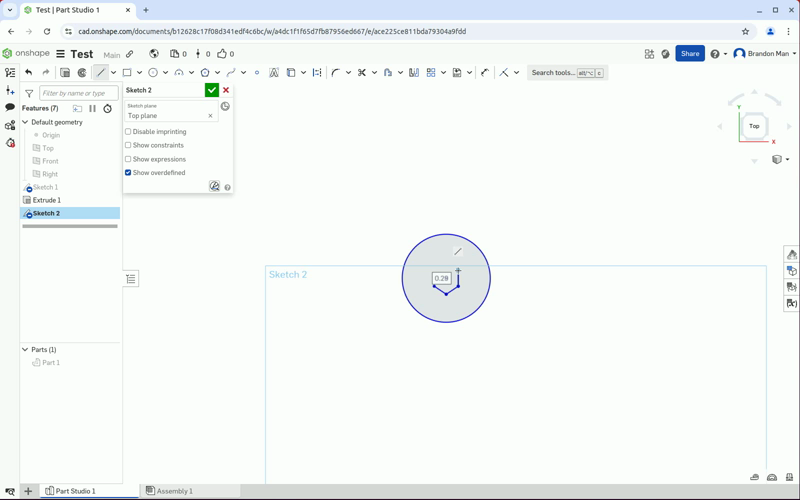
scroll(-6)
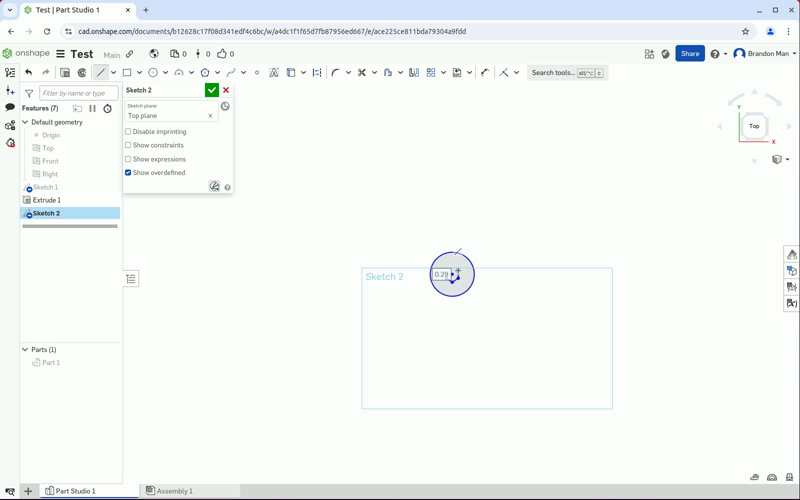
scroll(-6)
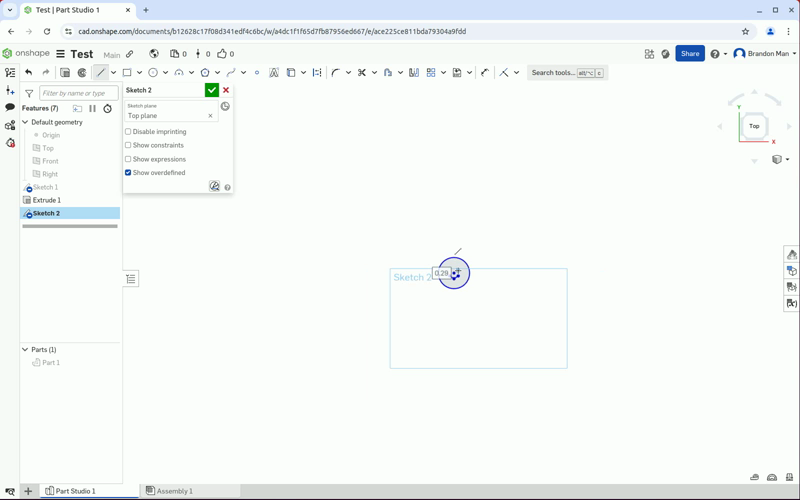
scroll(-6)
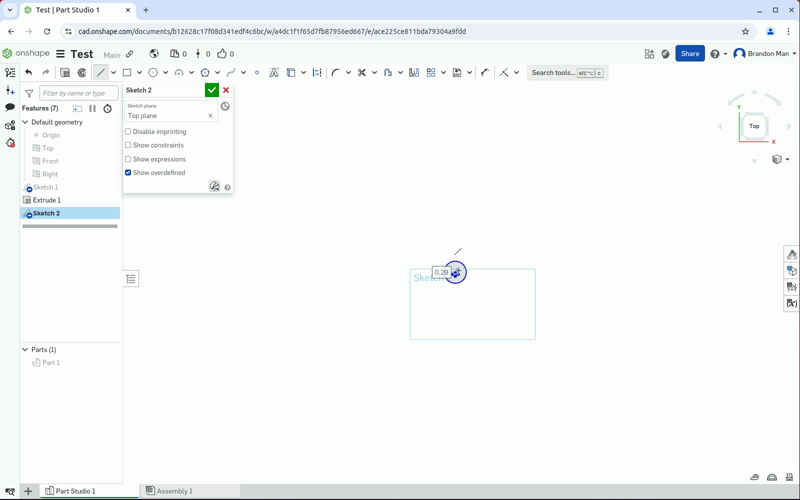
scroll(-6)
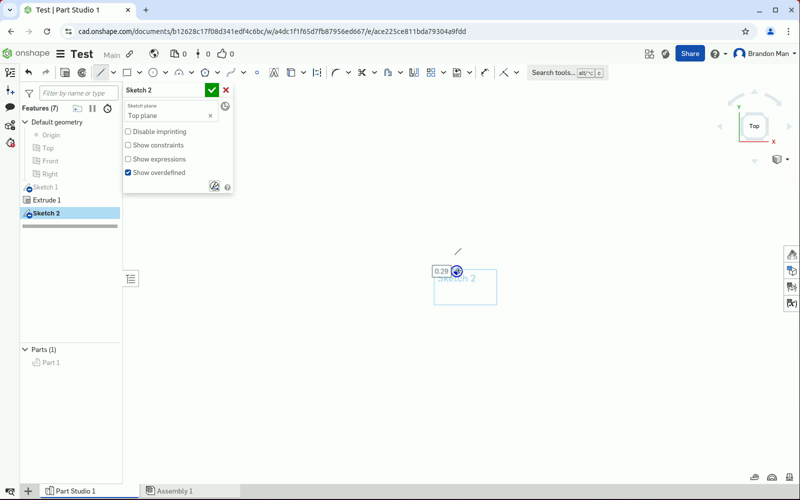
key_up(shift)
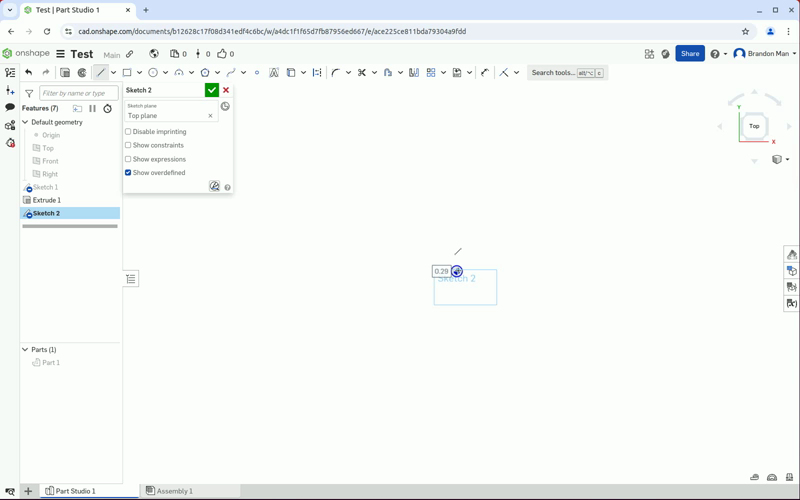
key_down(shift)
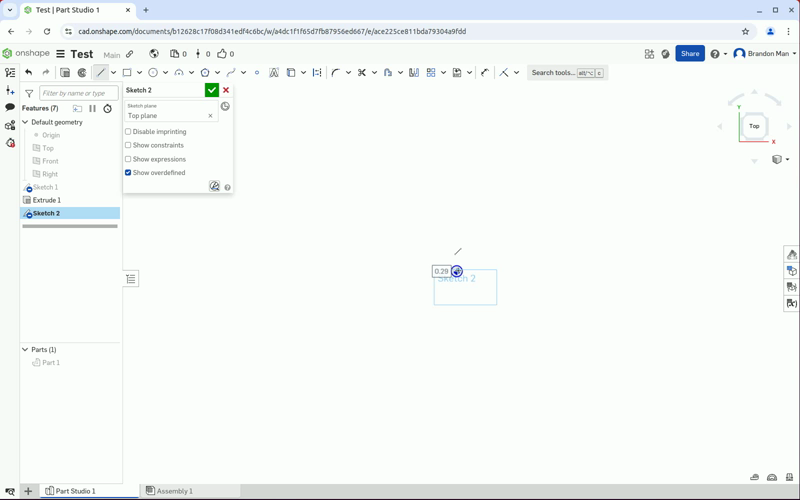
mouse_move(488, 270)
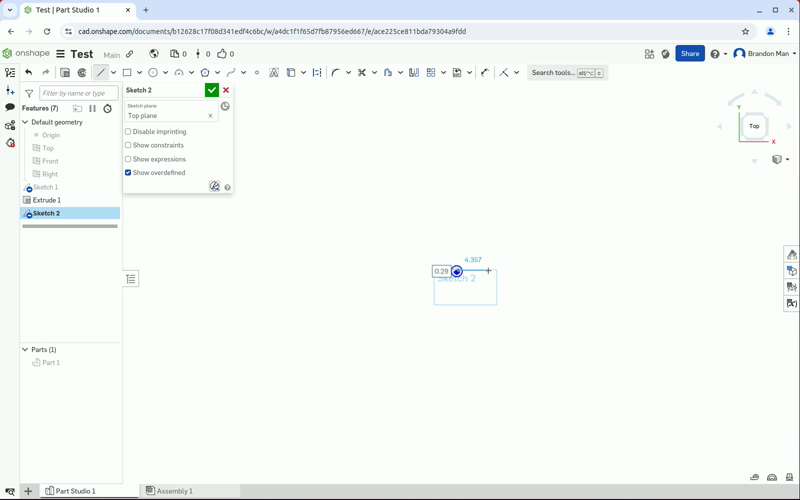
mouse_move(456, 269)
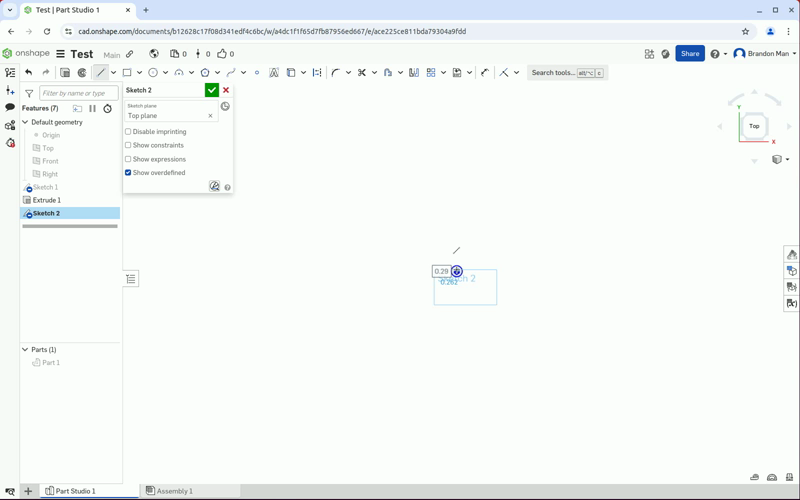
scroll(6)
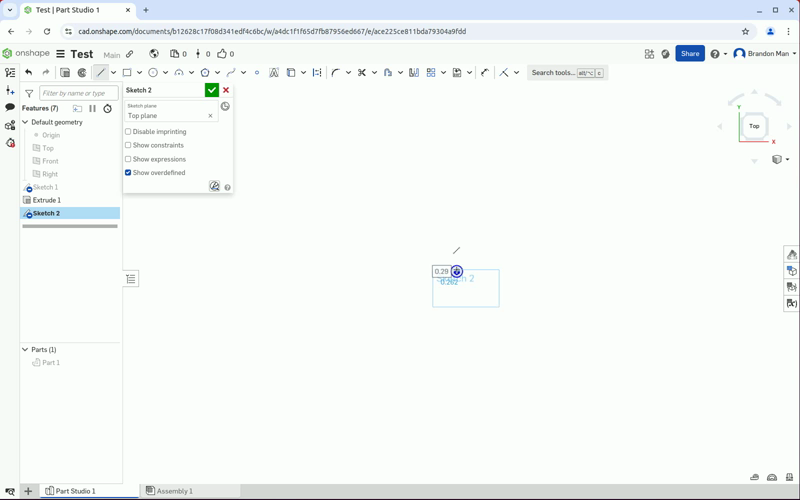
scroll(6)
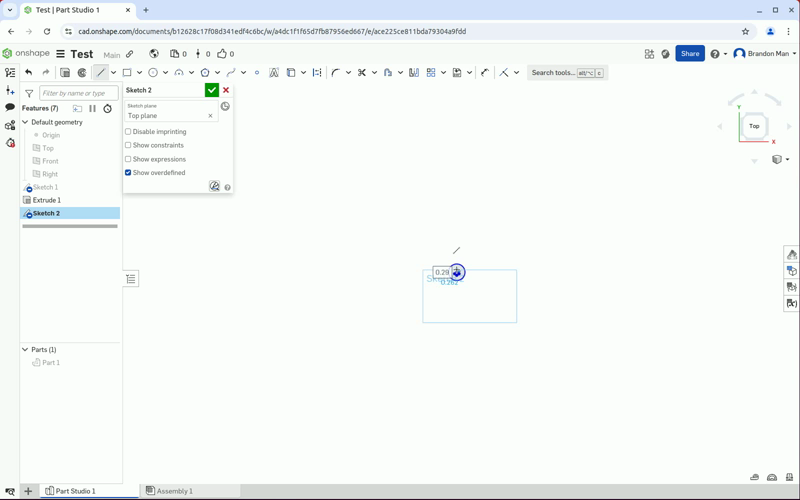
scroll(6)
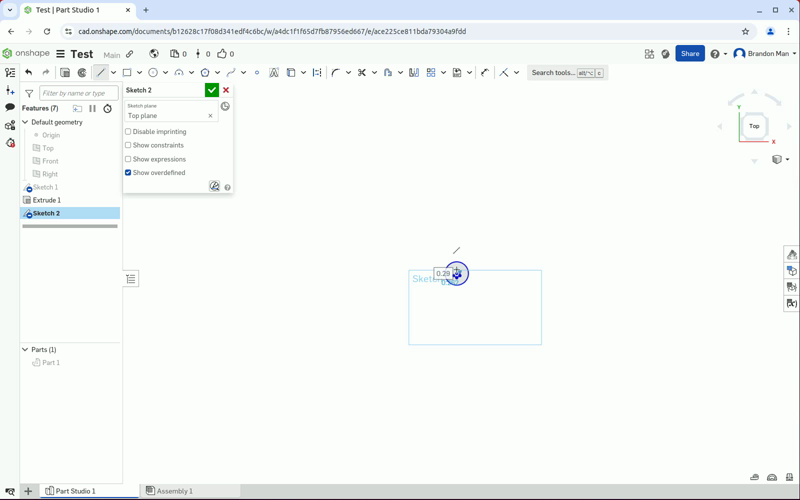
scroll(6)
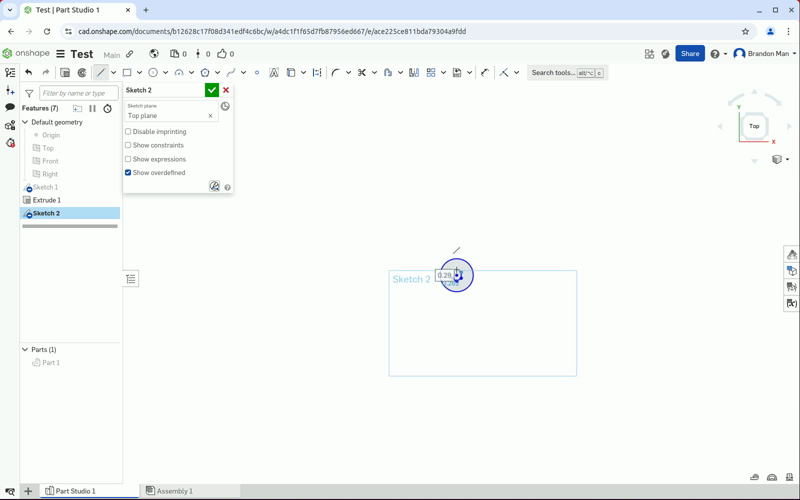
scroll(6)
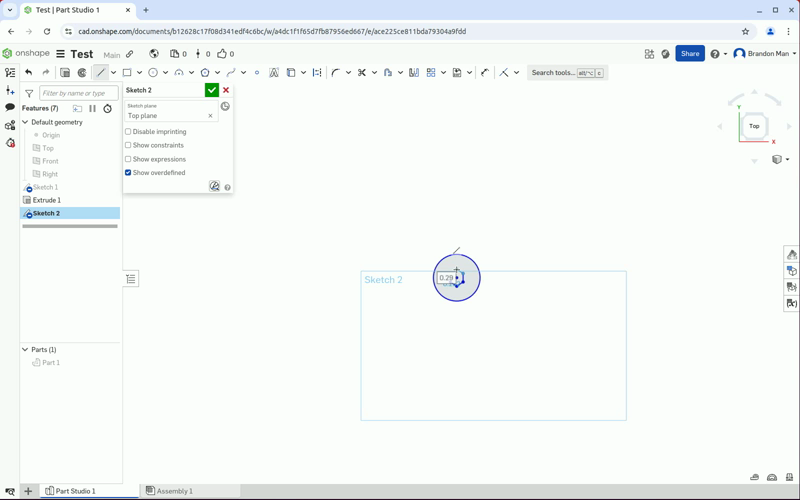
scroll(6)
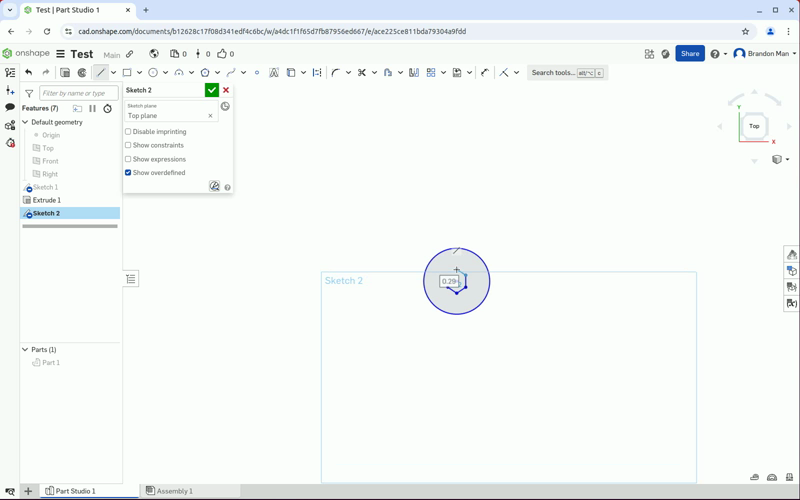
scroll(6)
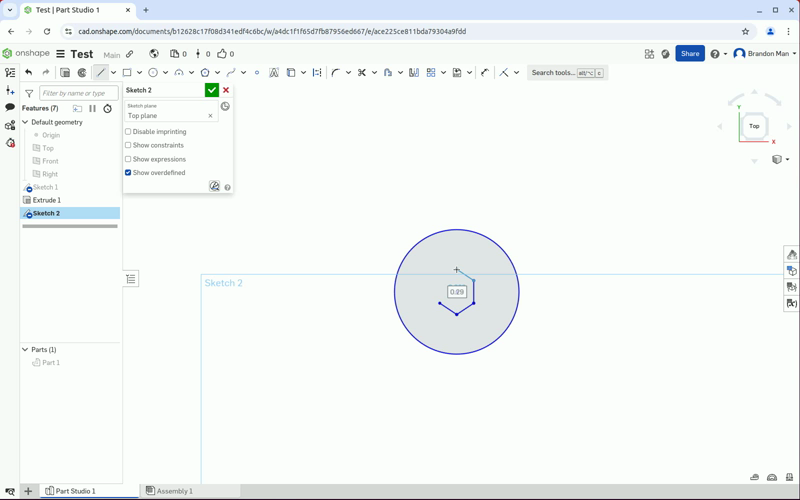
click(456, 269)
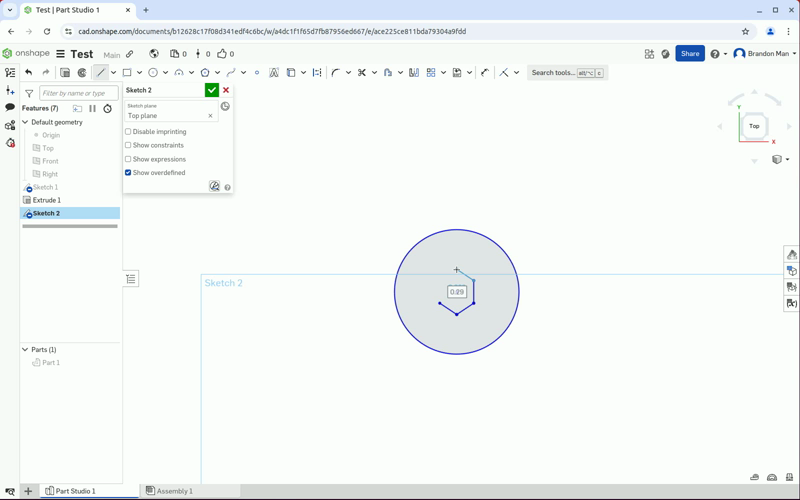
scroll(-6)
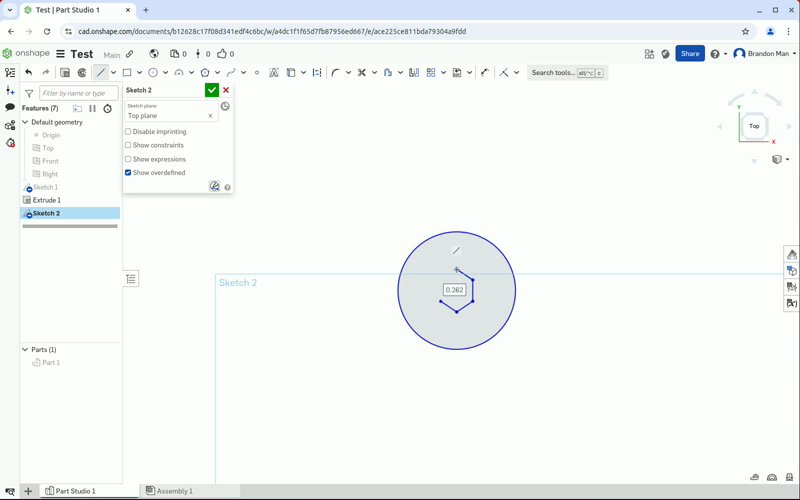
scroll(-6)
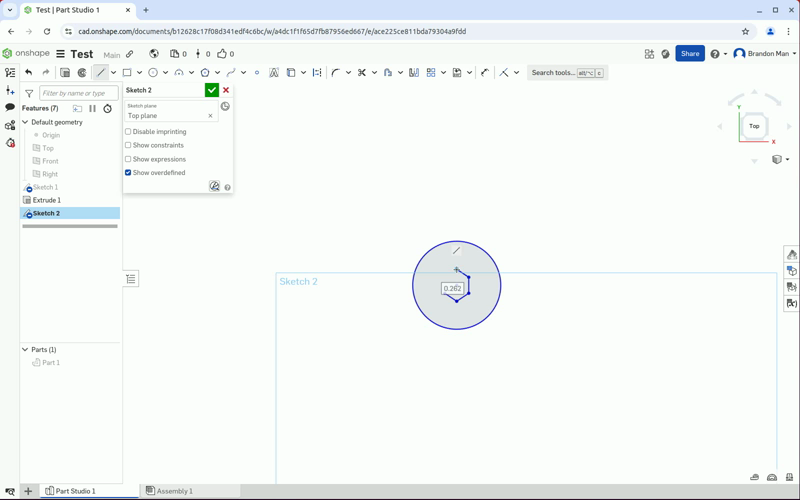
scroll(-6)
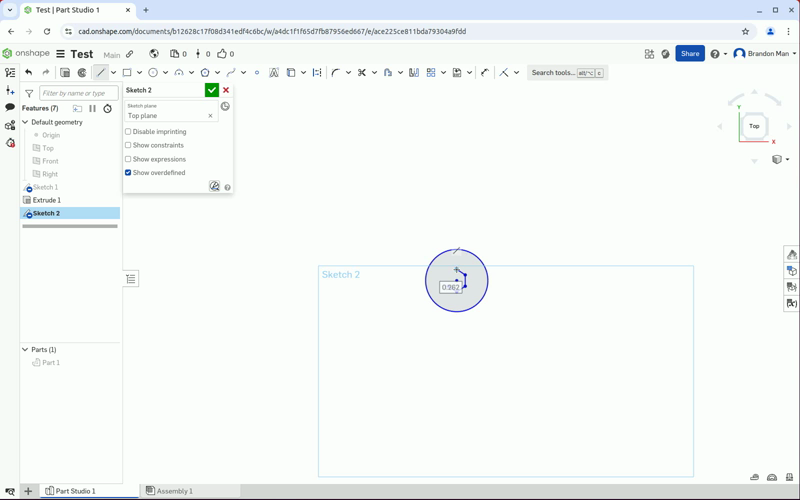
scroll(-6)
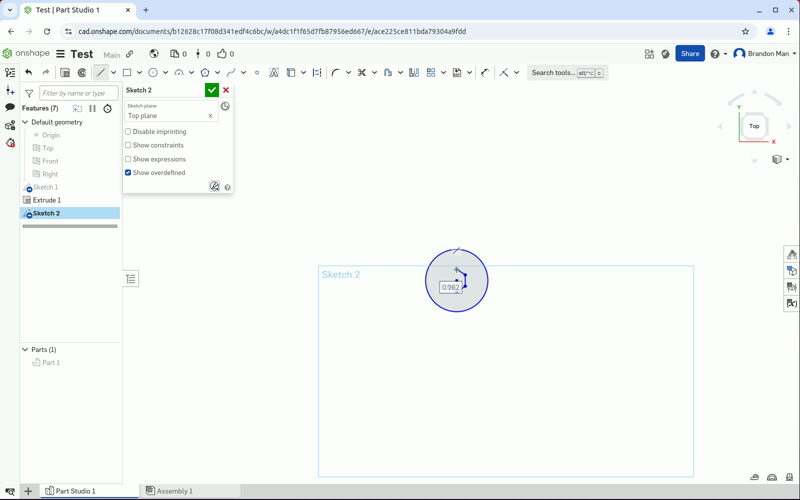
scroll(-6)
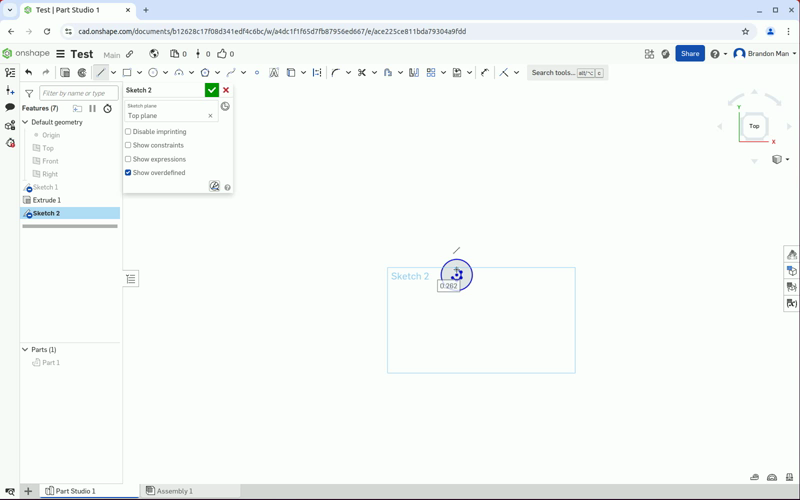
scroll(-6)
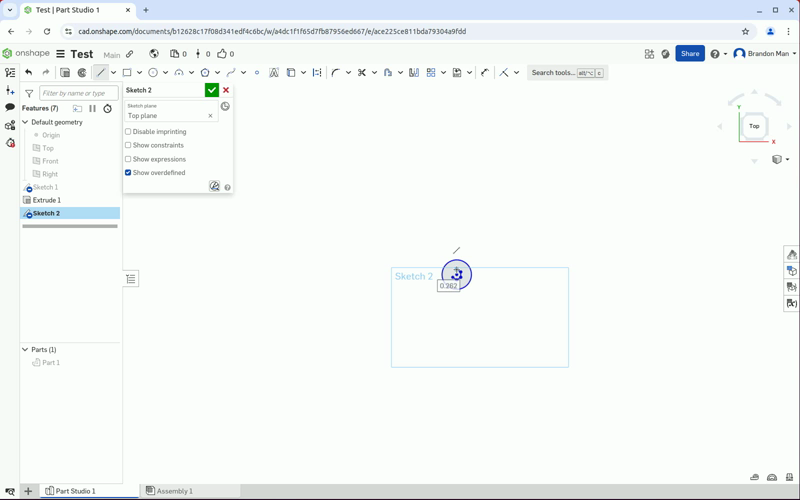
scroll(-6)
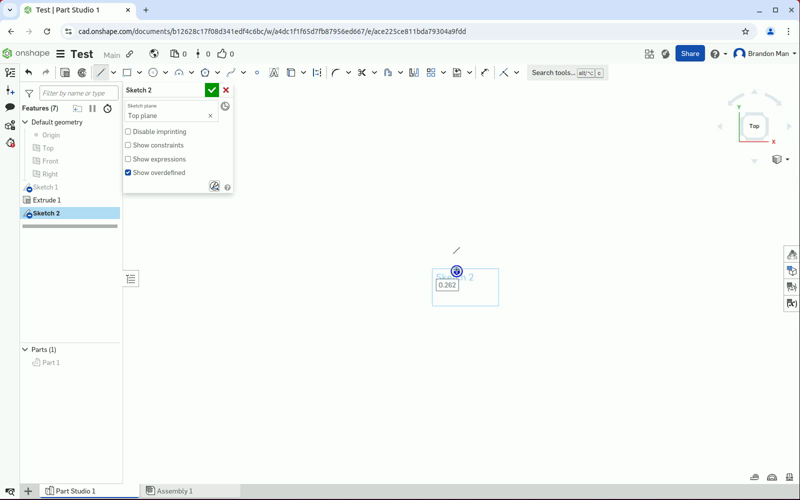
key_up(shift)
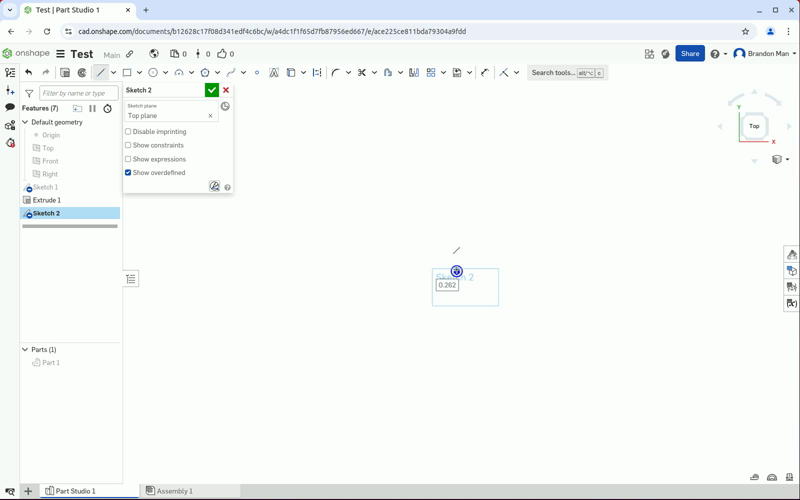
key_down(shift)
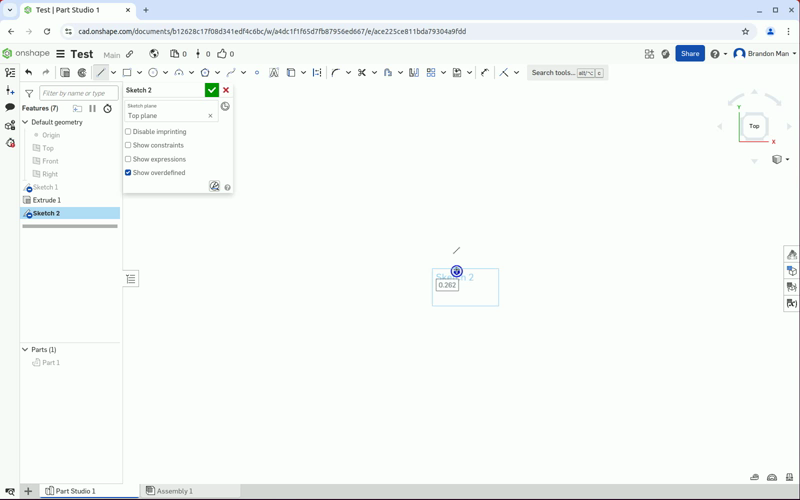
mouse_move(486, 269)
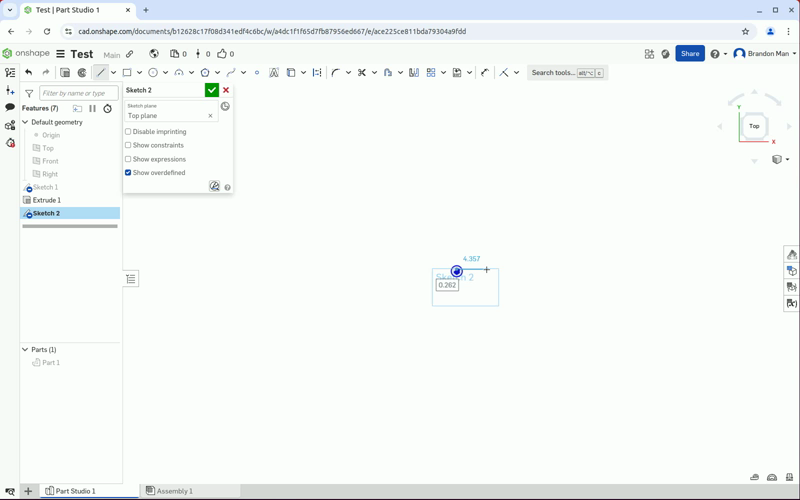
mouse_move(455, 270)
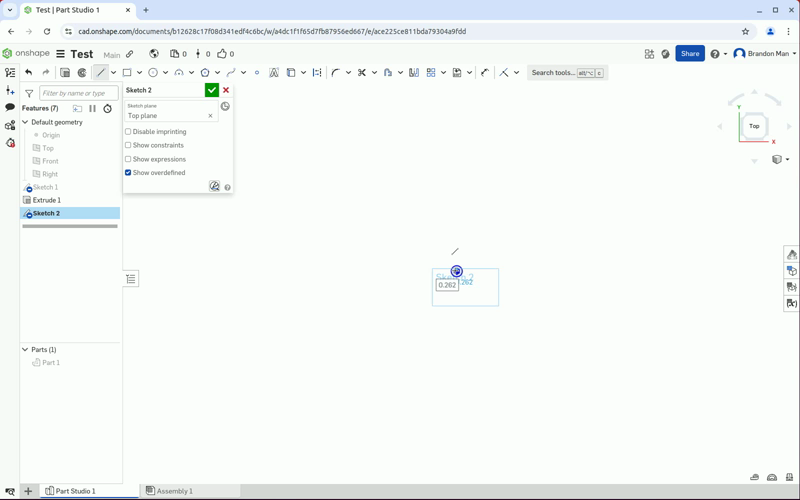
scroll(6)
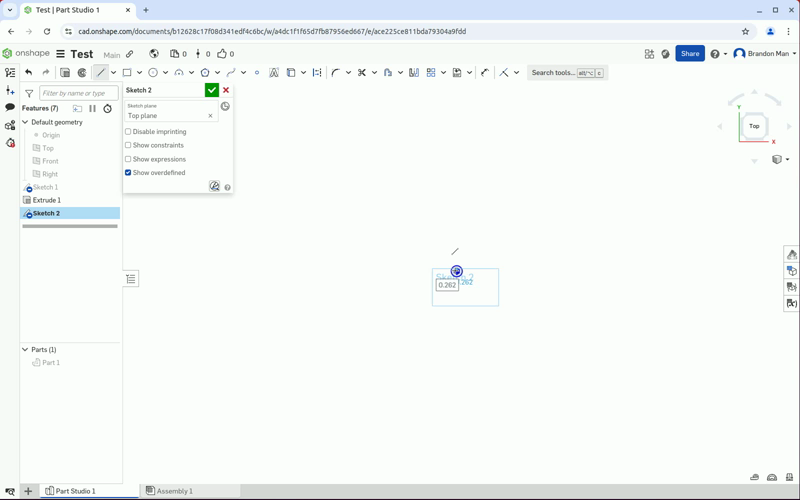
scroll(6)
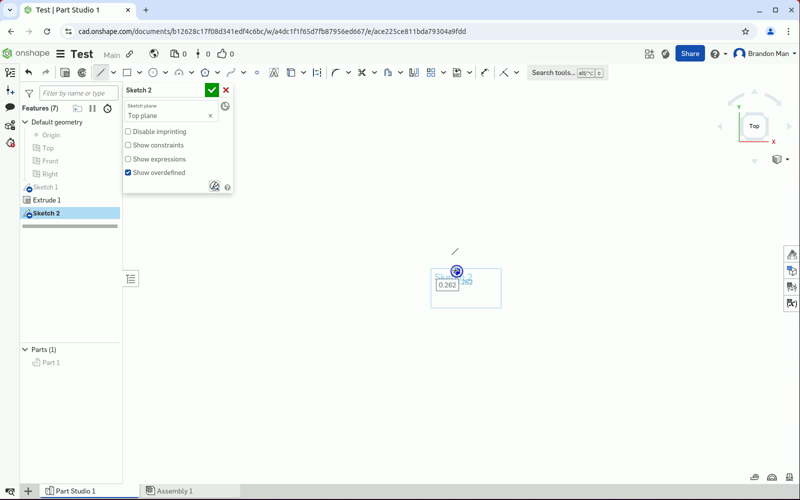
scroll(6)
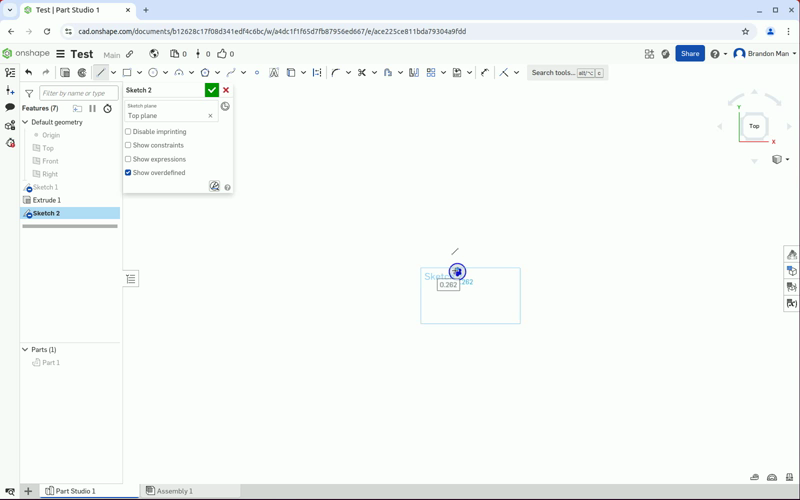
scroll(6)
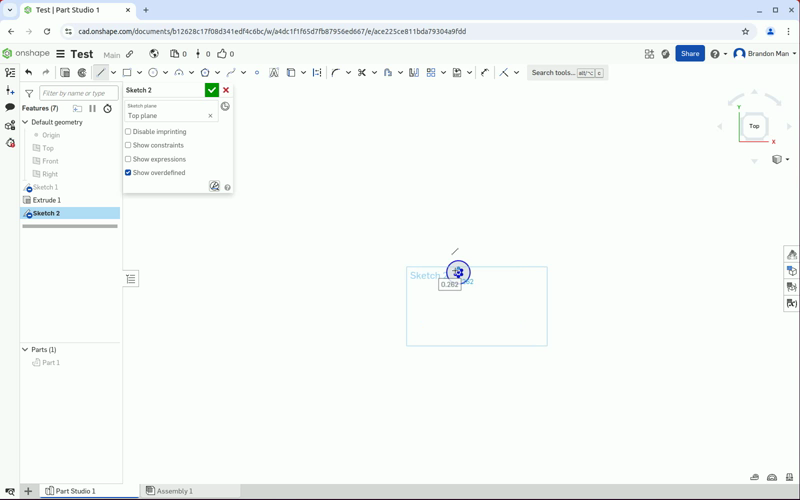
scroll(6)
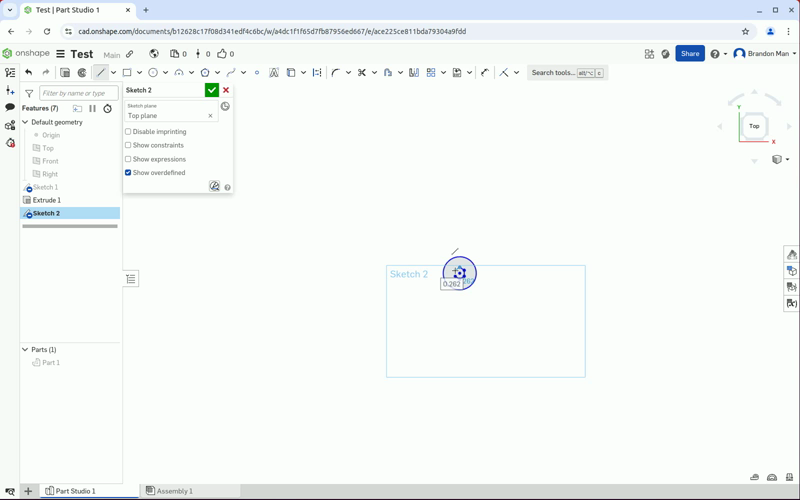
scroll(6)
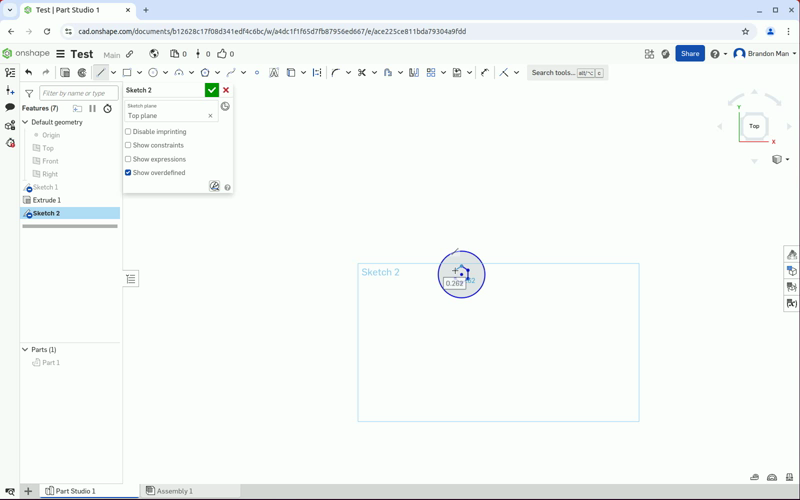
scroll(6)
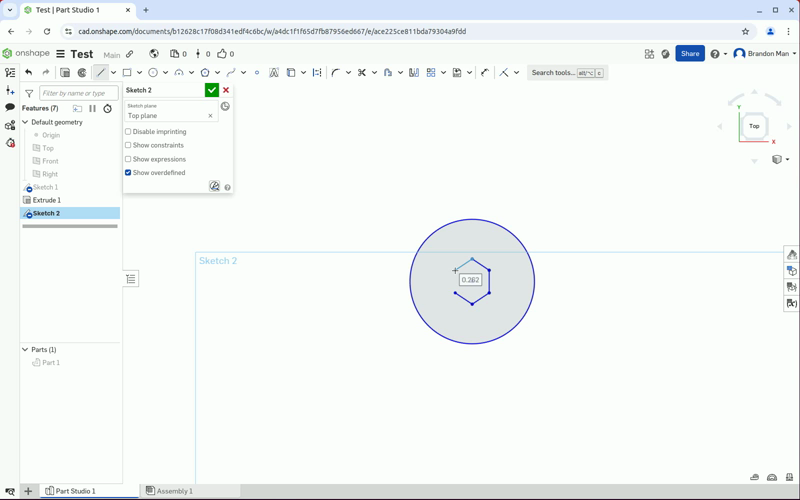
click(455, 270)
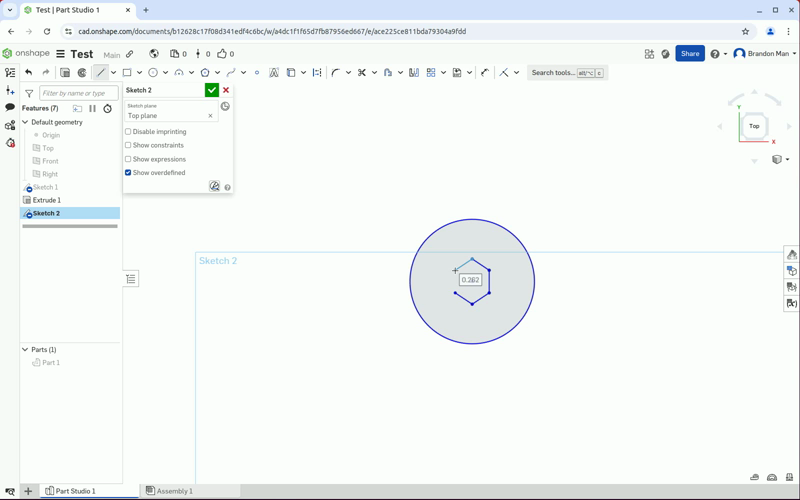
scroll(-6)
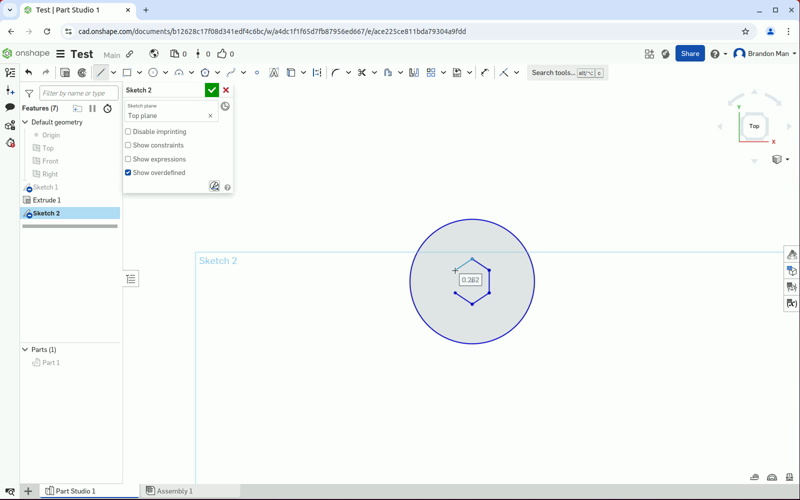
scroll(-6)
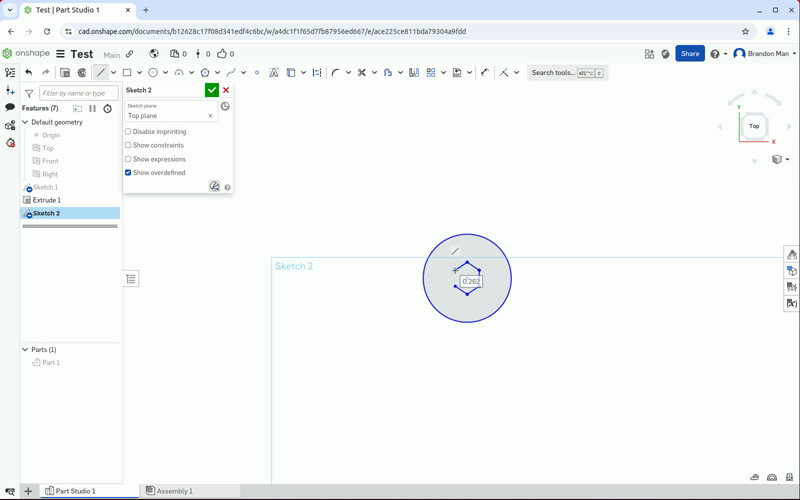
scroll(-6)
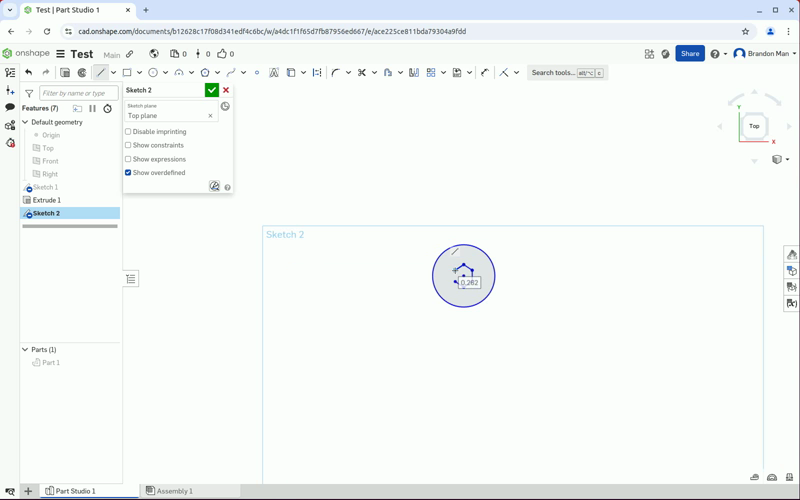
scroll(-6)
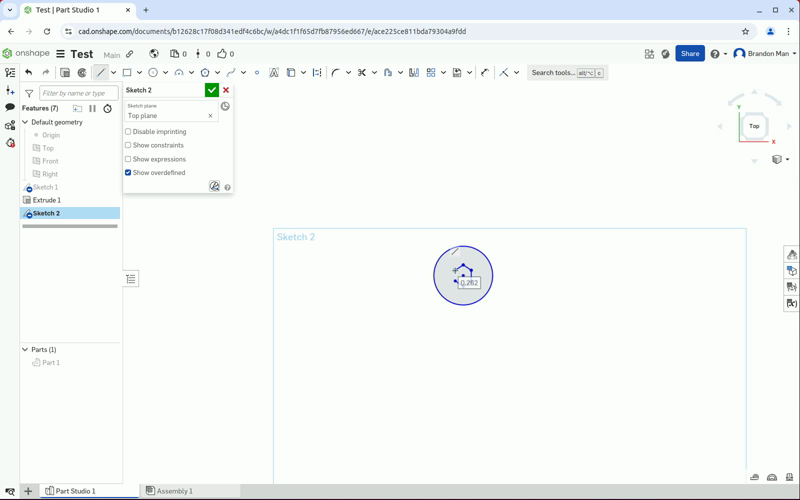
scroll(-6)
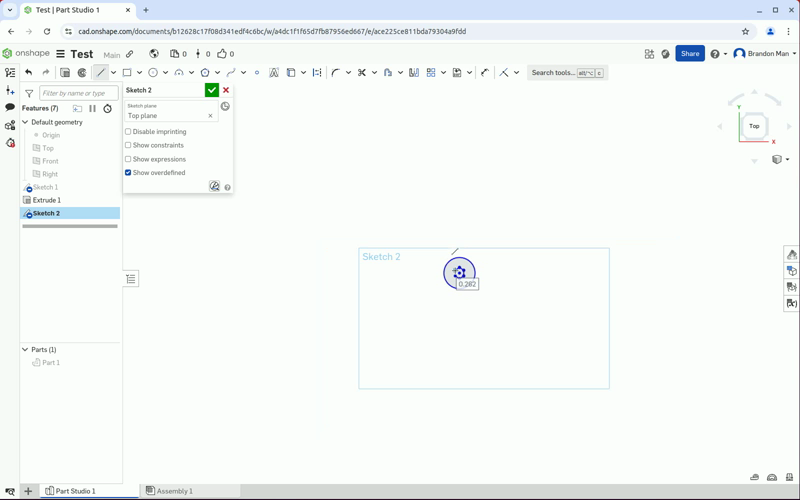
scroll(-6)
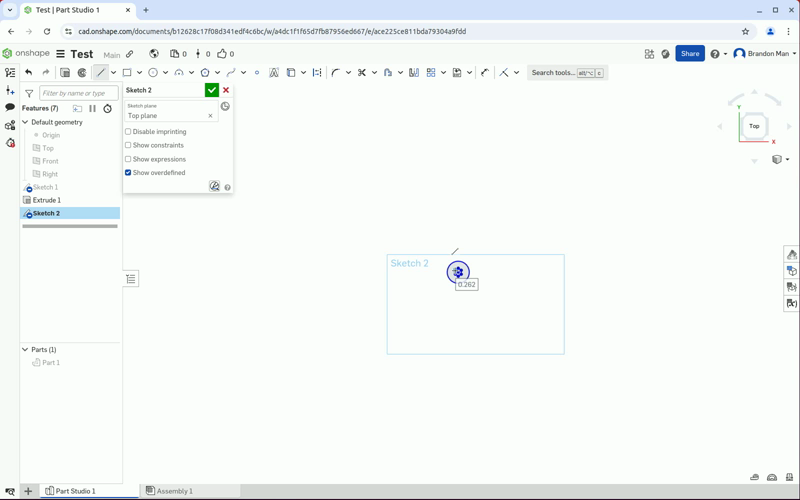
scroll(-6)
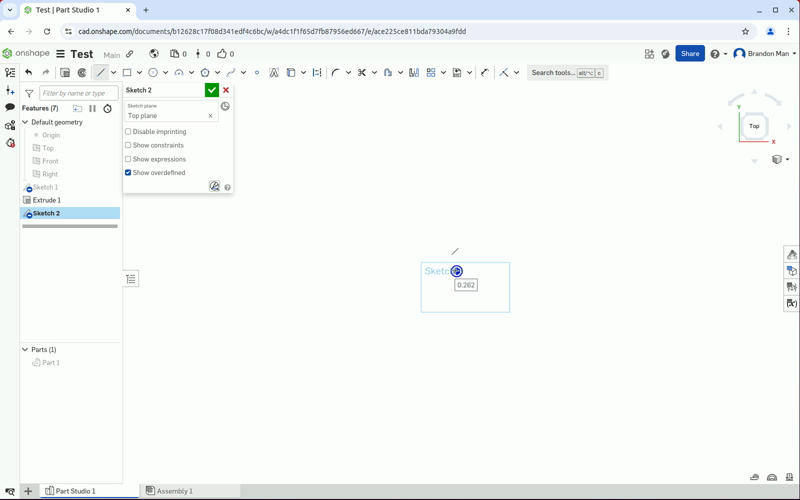
key_up(shift)
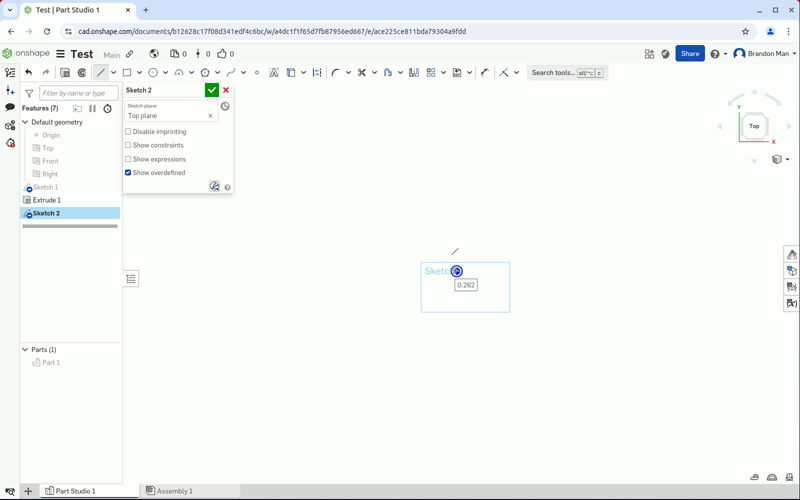
mouse_move(485, 270)
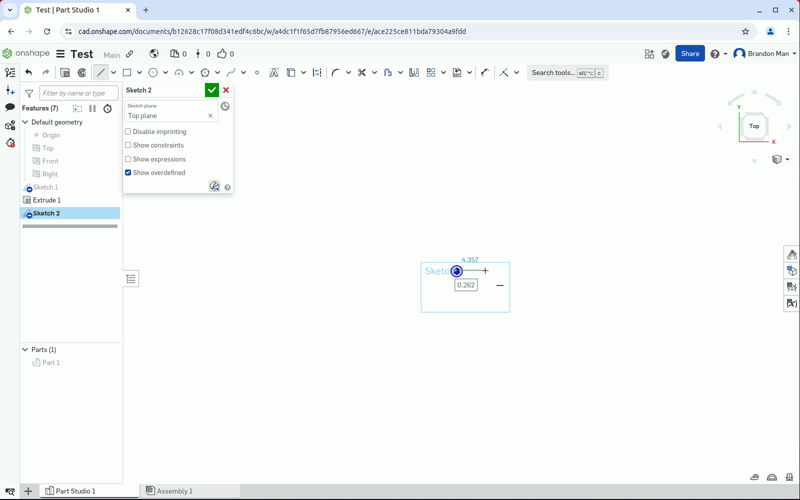
key_down(shift)
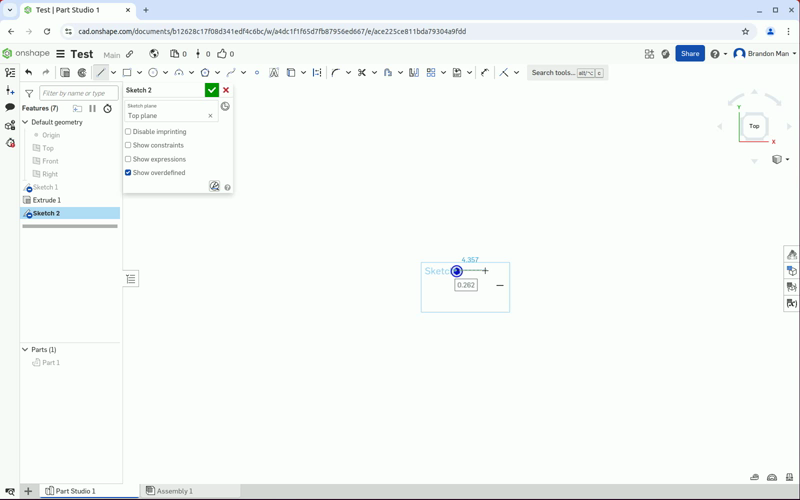
mouse_move(455, 272)
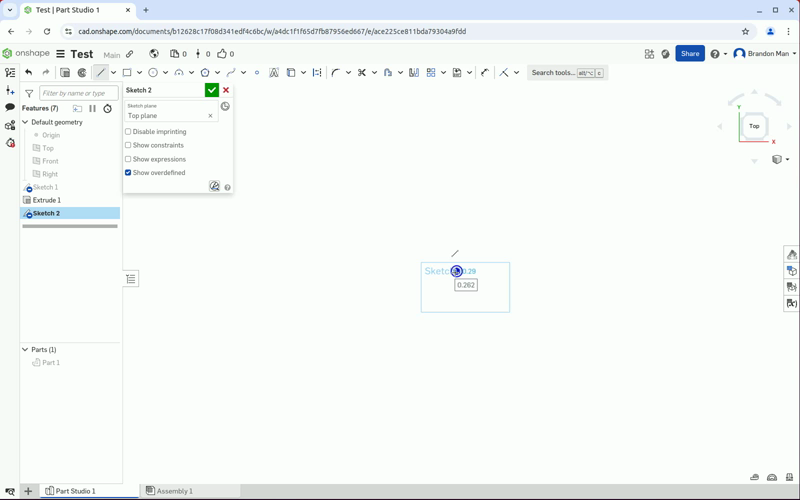
scroll(6)
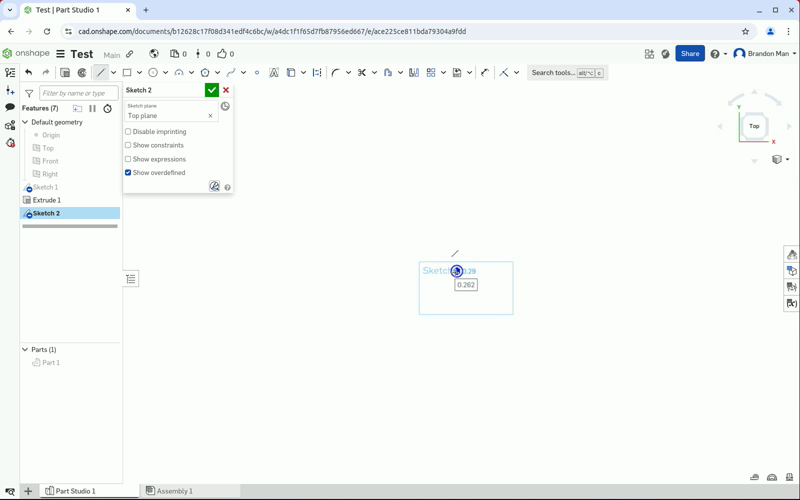
scroll(6)
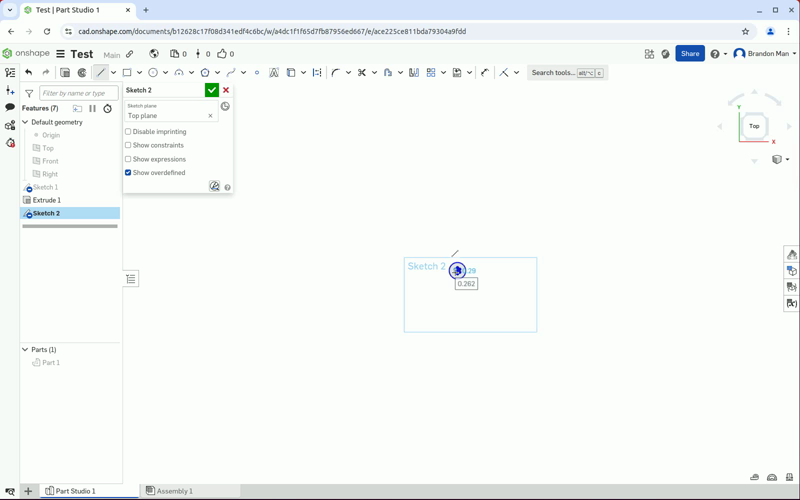
scroll(6)
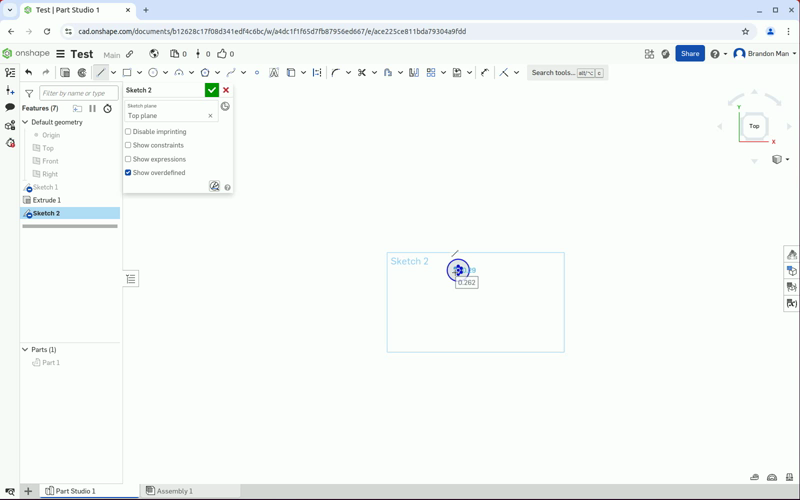
scroll(6)
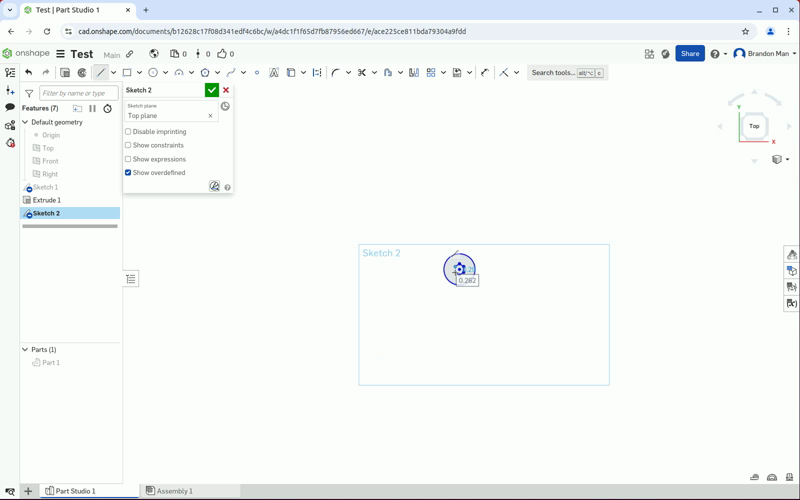
scroll(6)
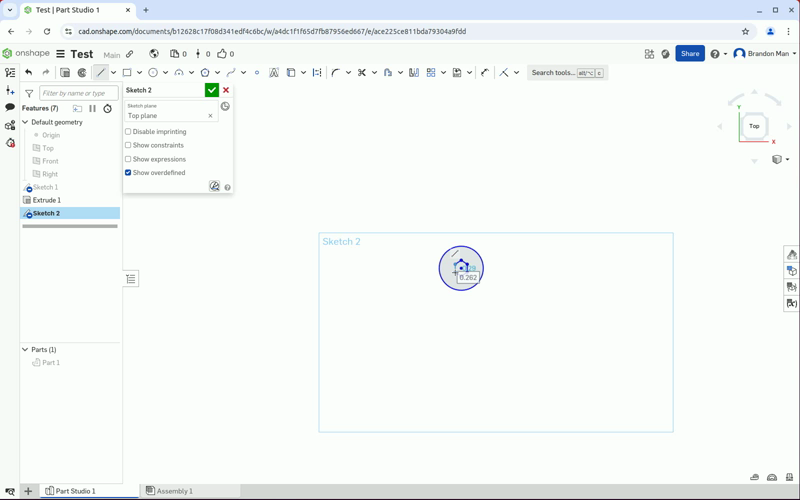
scroll(6)
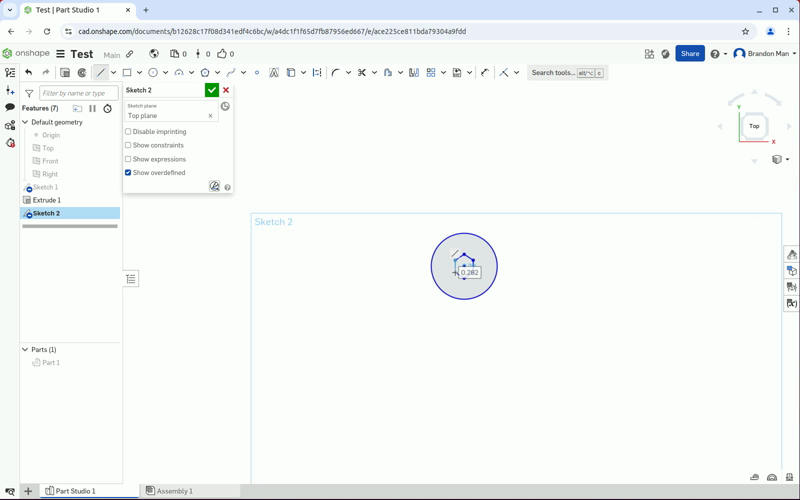
scroll(6)
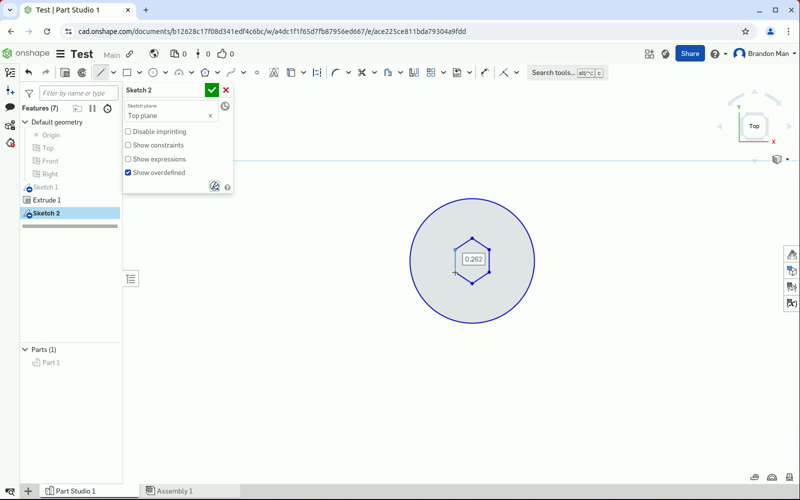
key_up(shift)
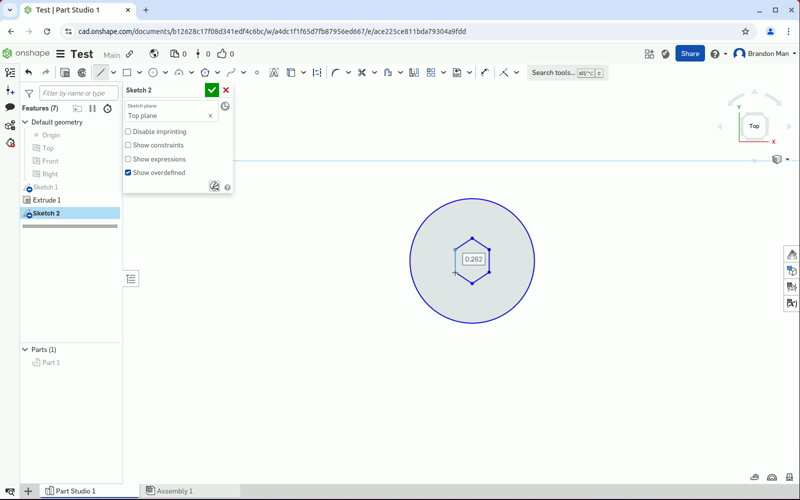
click(455, 272)
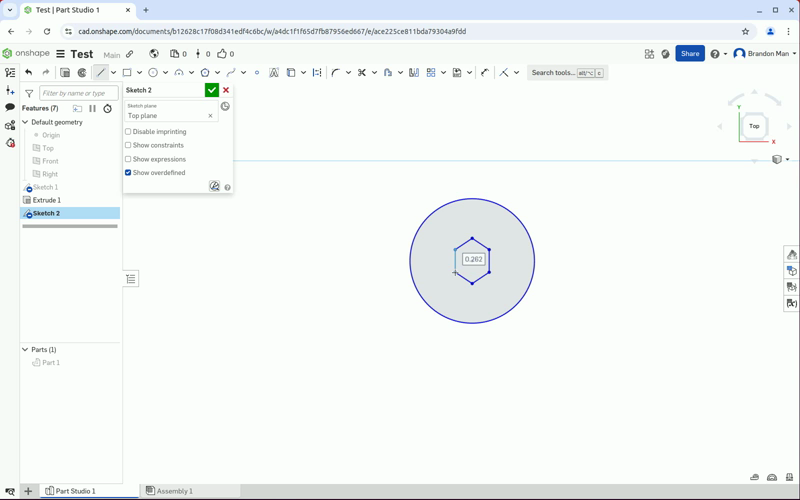
scroll(-6)
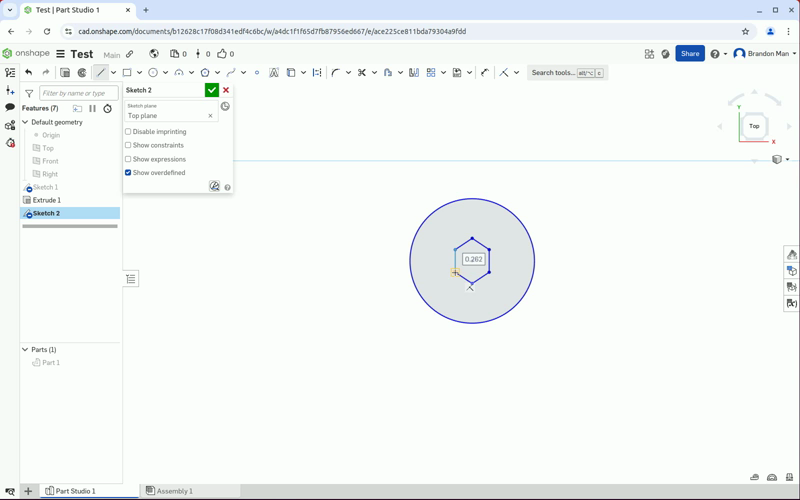
scroll(-6)
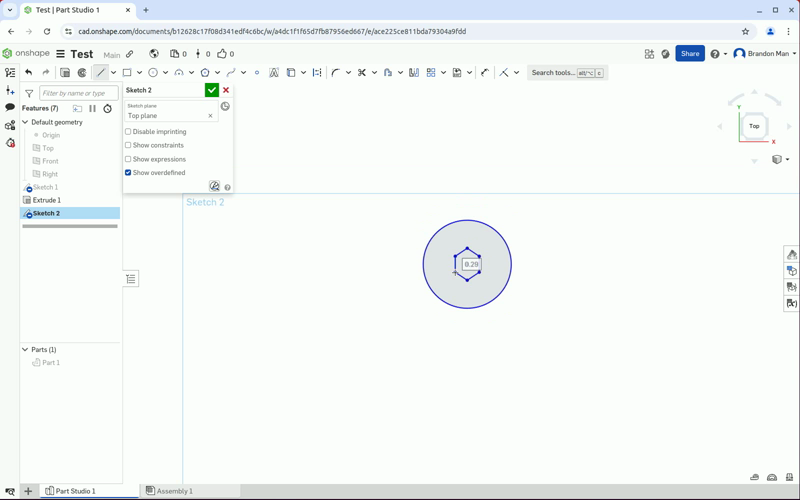
scroll(-6)
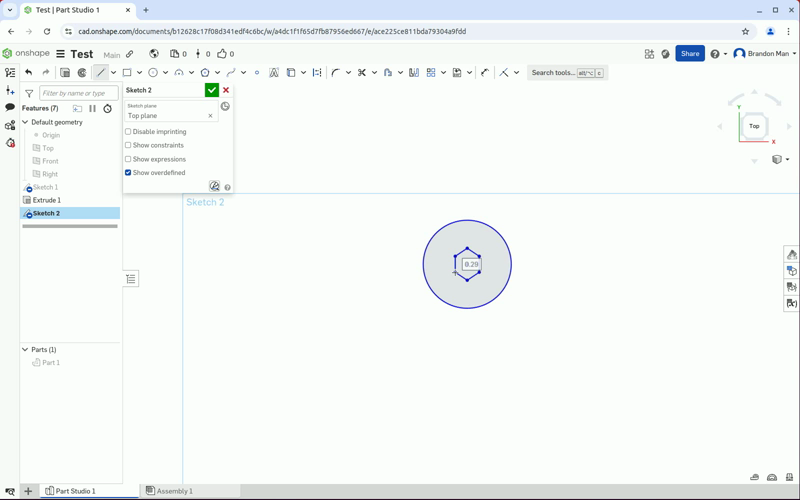
scroll(-6)
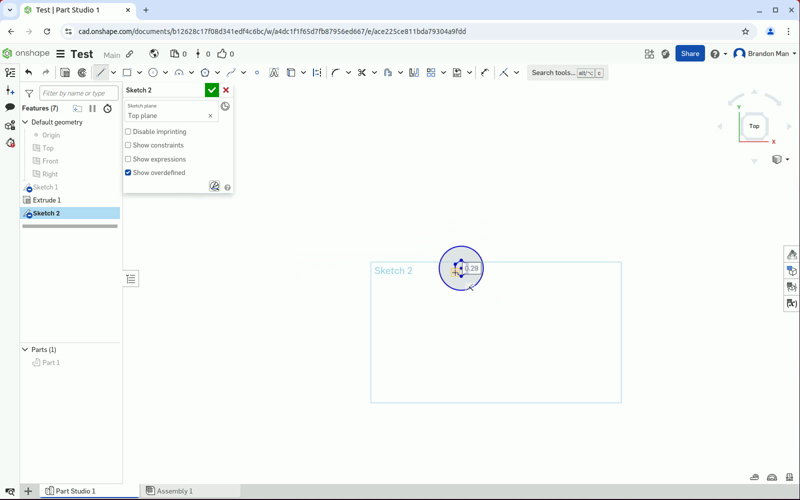
scroll(-6)
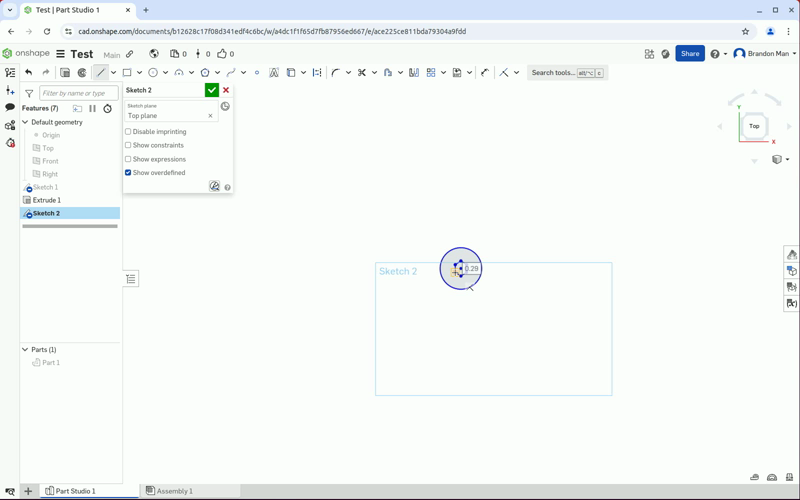
scroll(-6)
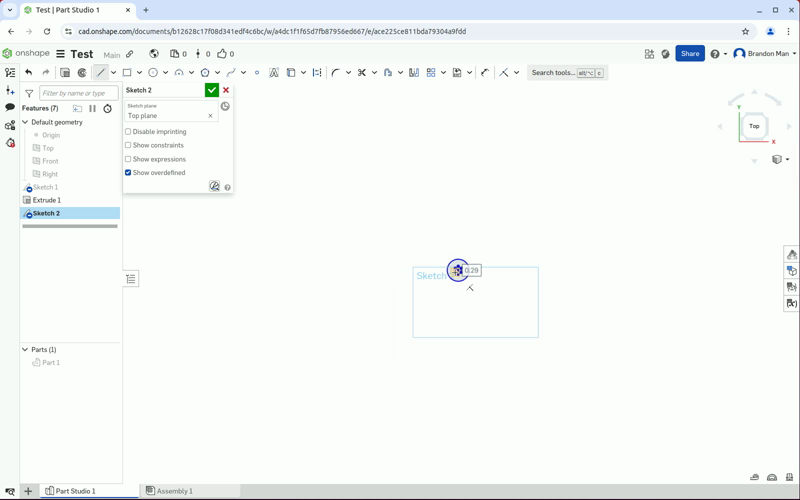
scroll(-6)
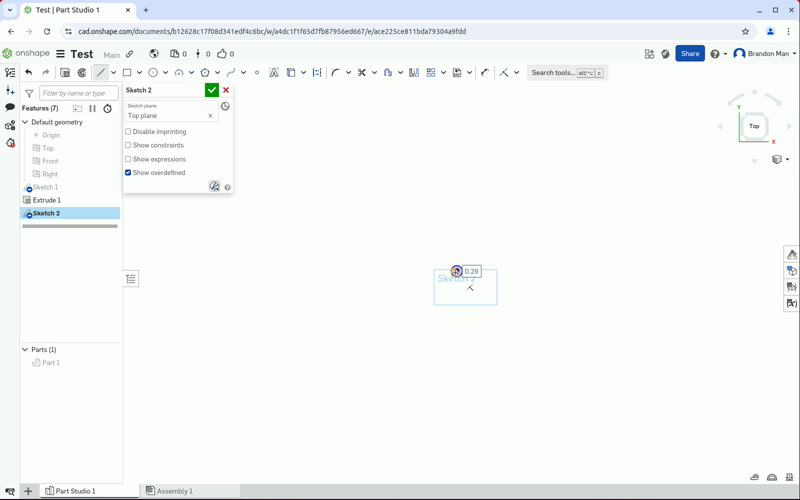
key(esc)
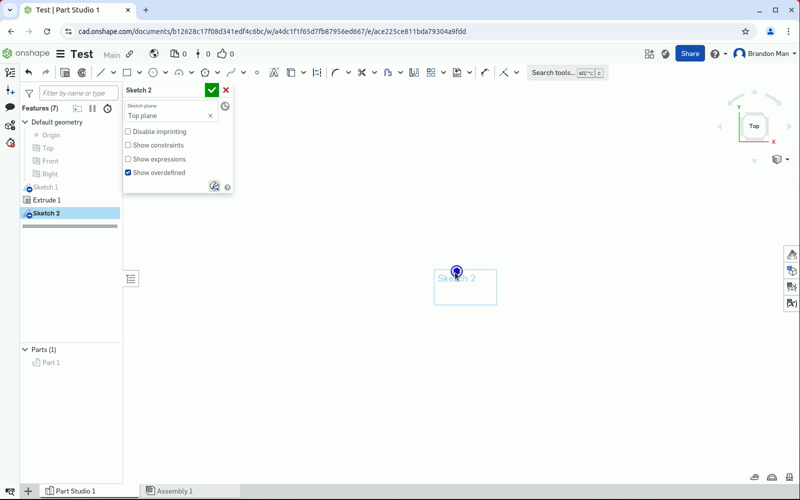
mouse_move(457, 268)
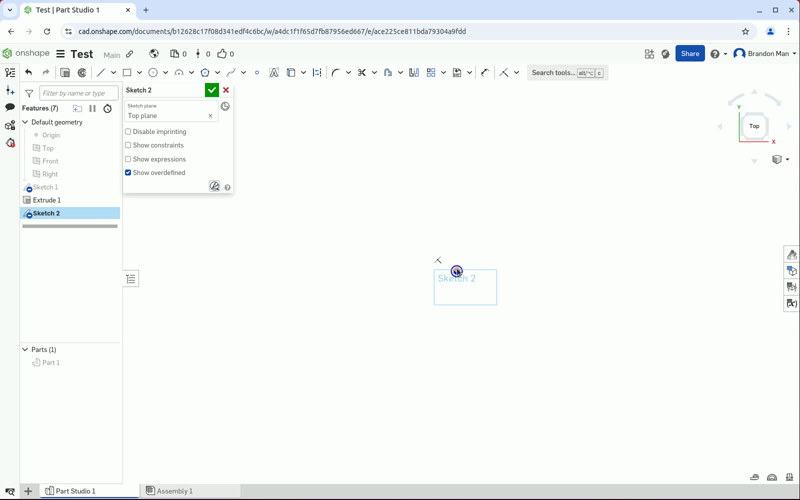
scroll(6)
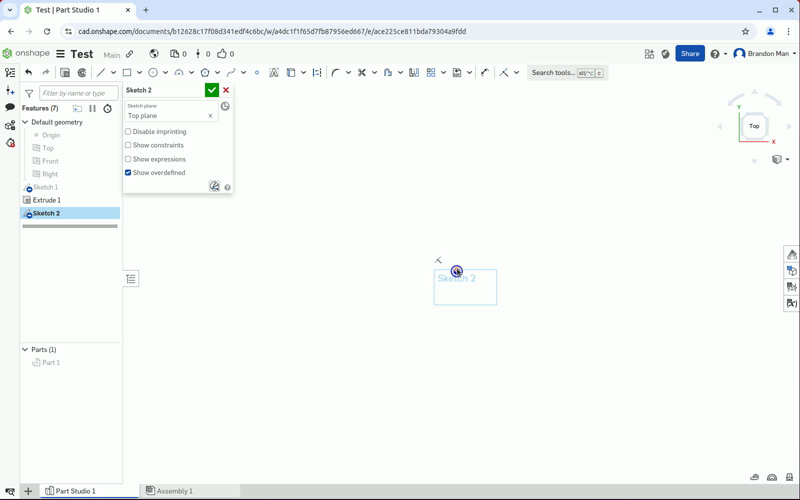
scroll(6)
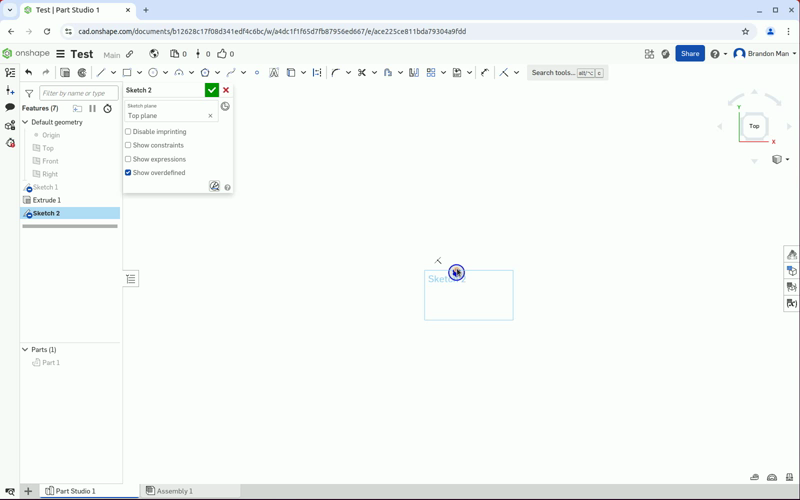
scroll(6)
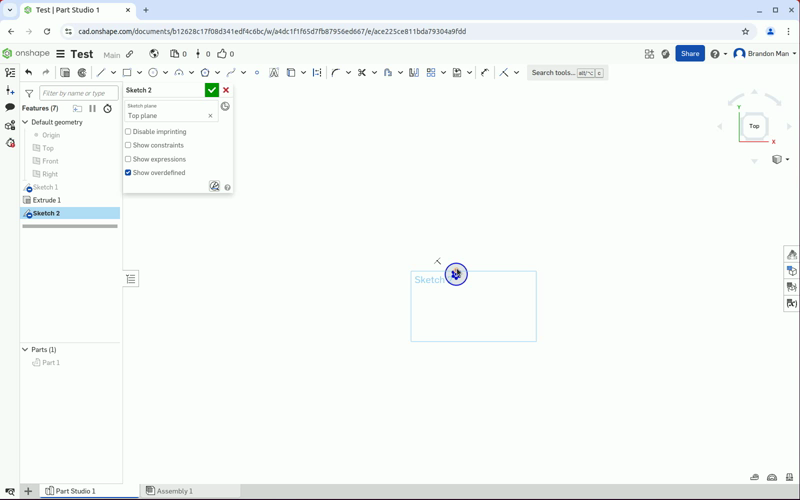
scroll(6)
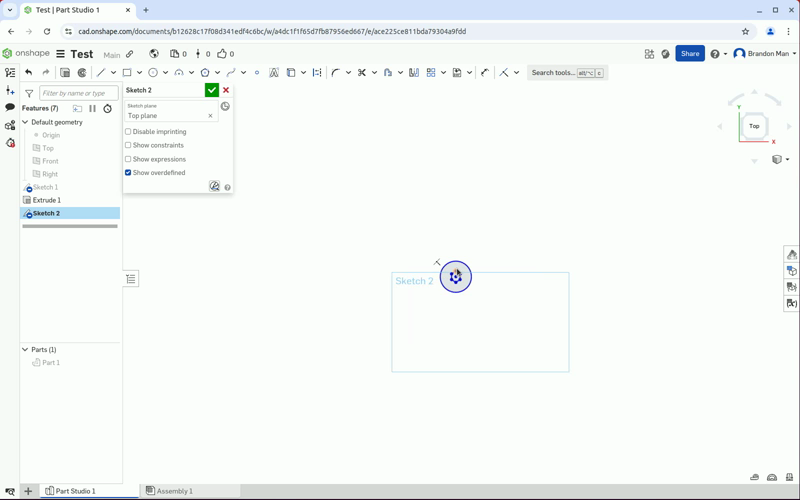
scroll(6)
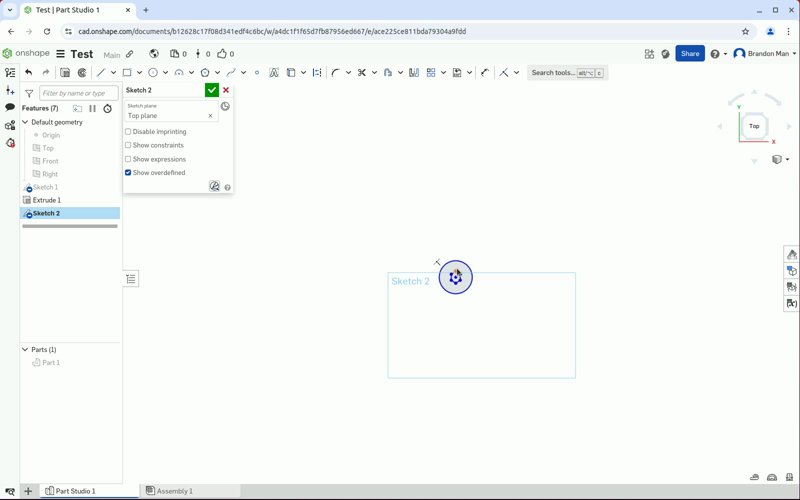
scroll(6)
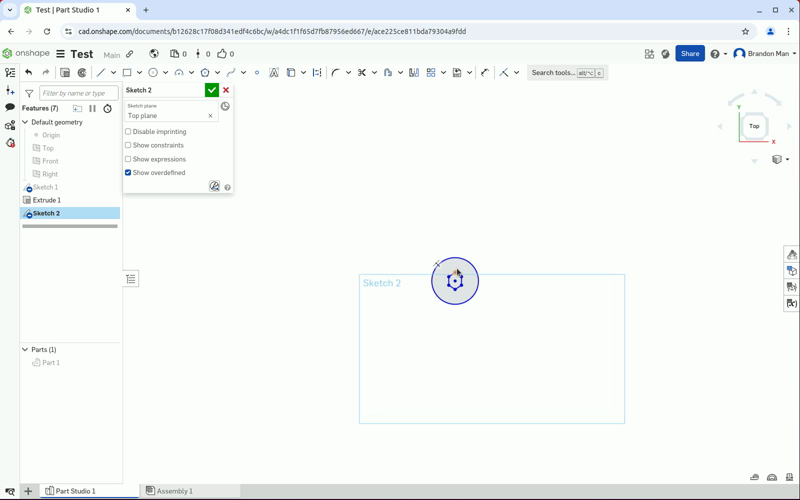
scroll(6)
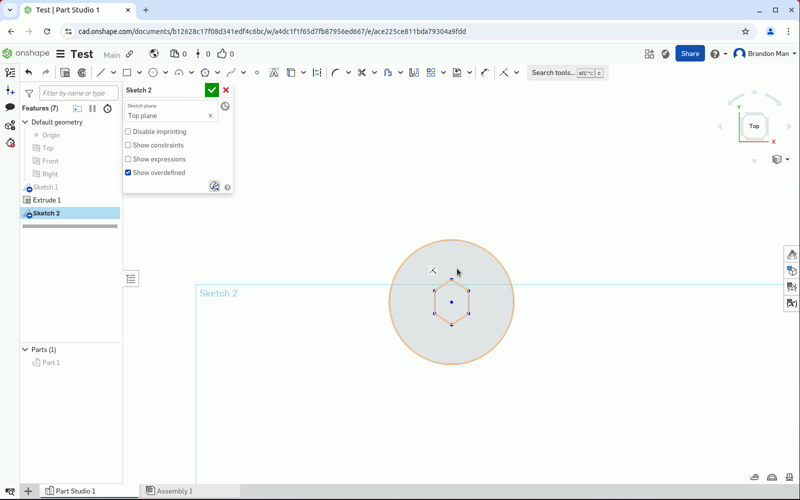
click(457, 268)
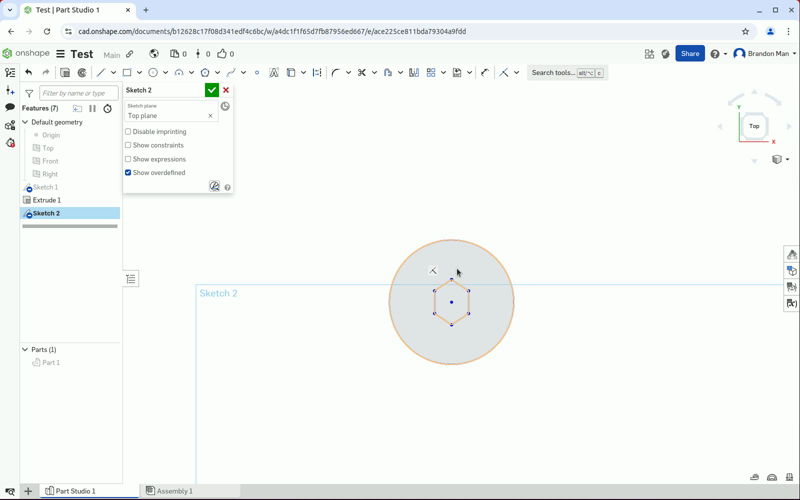
scroll(-6)
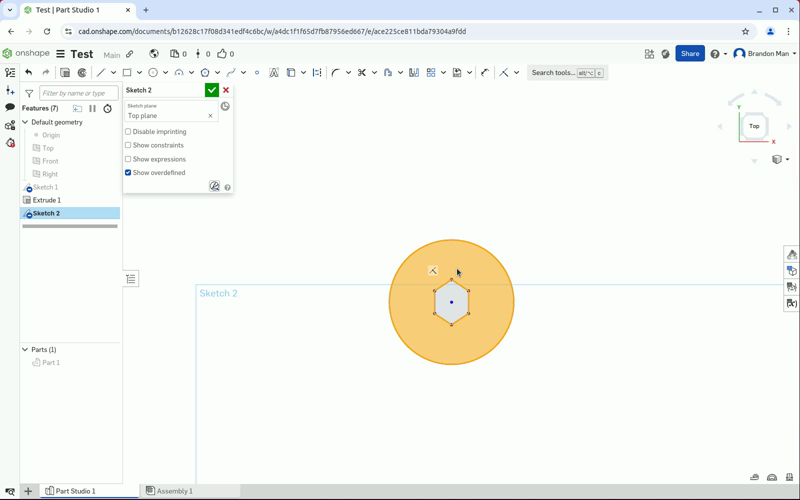
scroll(-6)
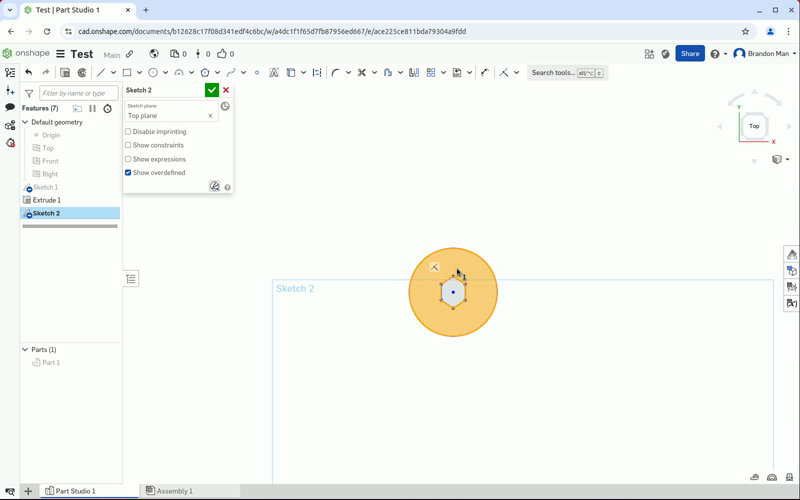
scroll(-6)
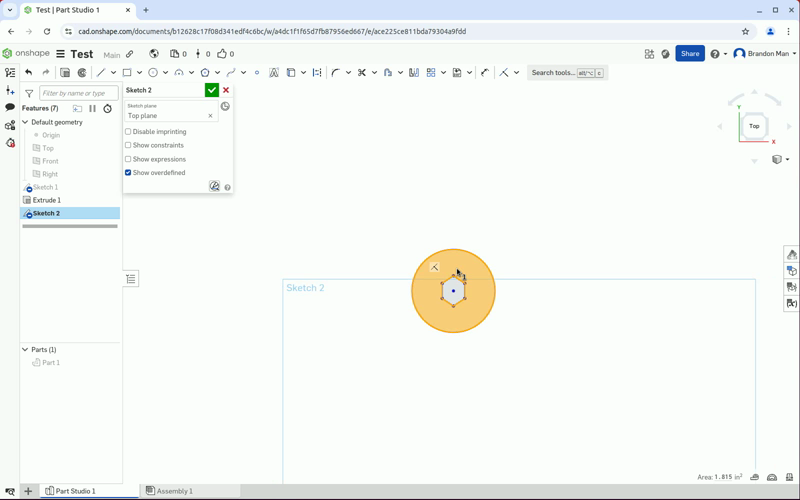
scroll(-6)
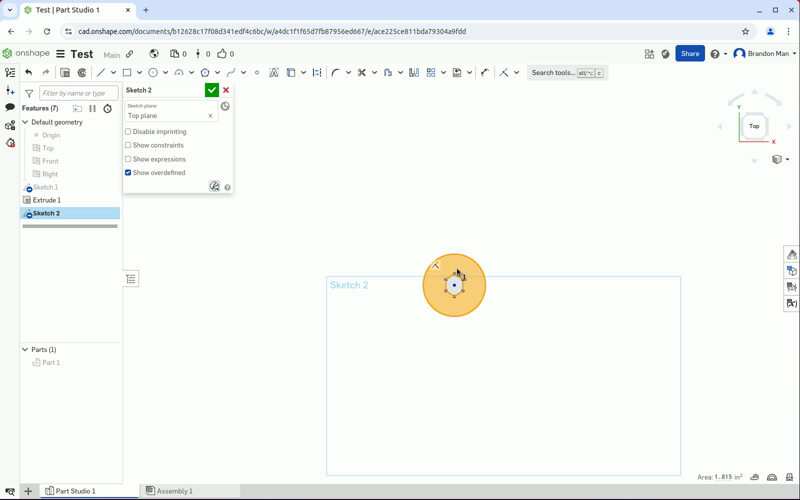
scroll(-6)
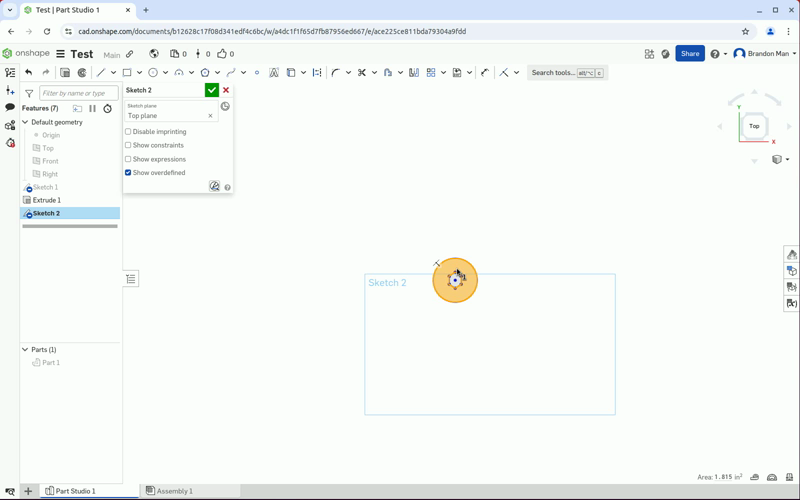
scroll(-6)
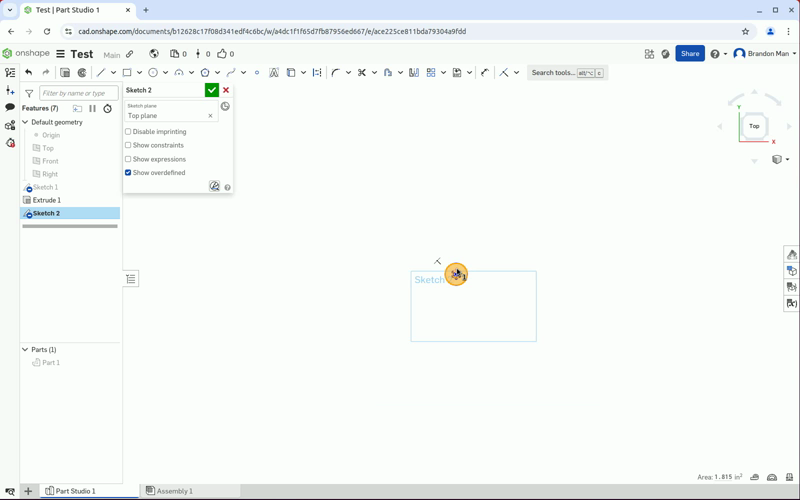
scroll(-6)
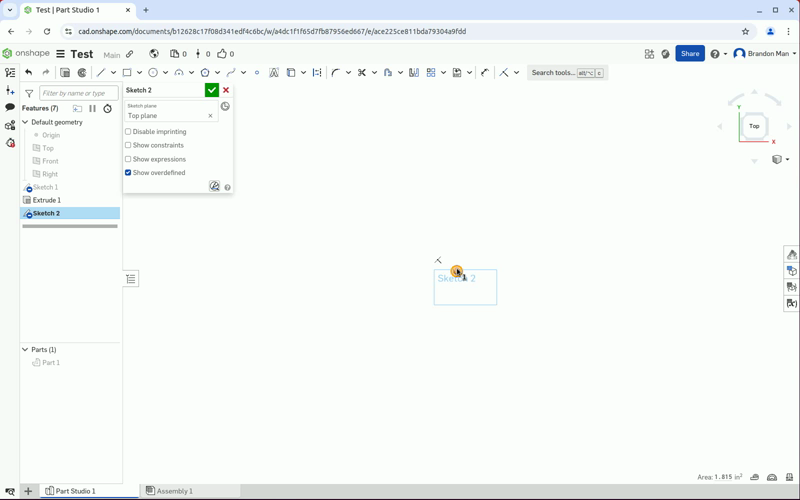
mouse_move(73, 352)
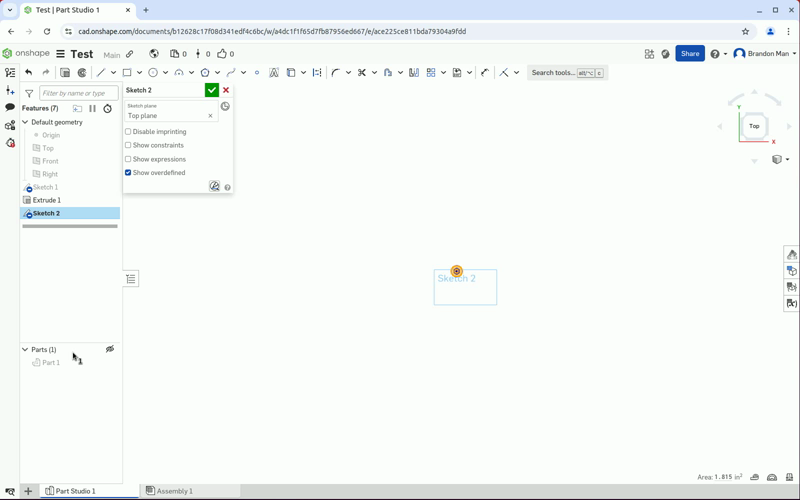
key(shift+y)
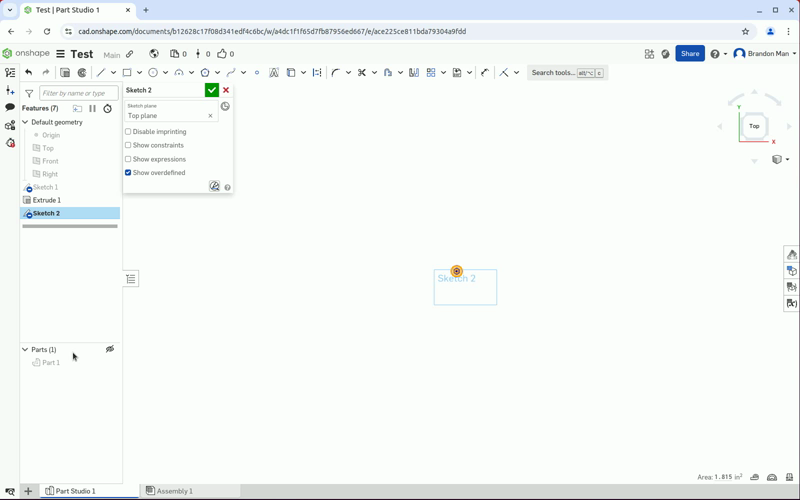
key(shift+e)
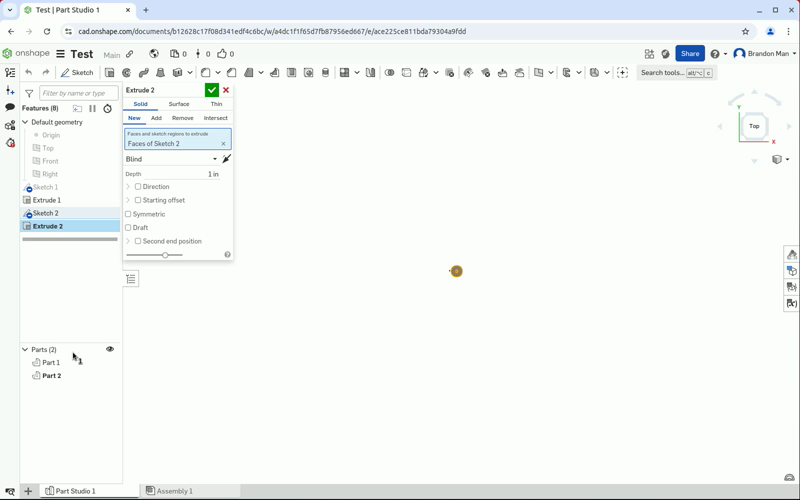
mouse_move(143, 106)
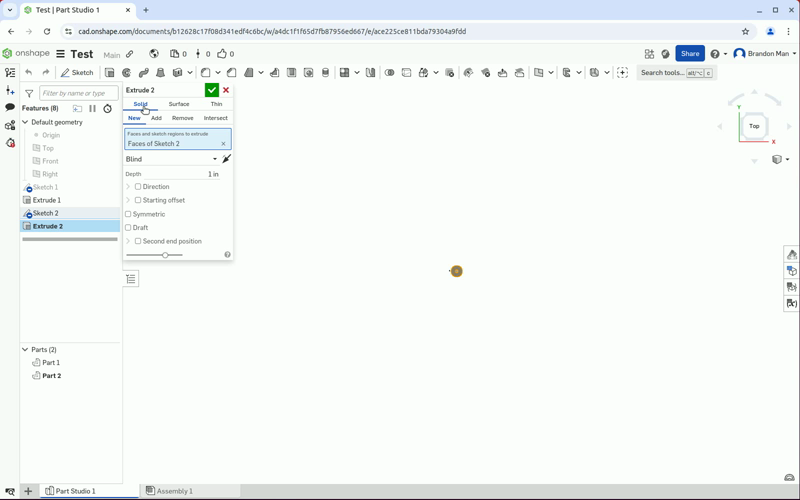
click(143, 106)
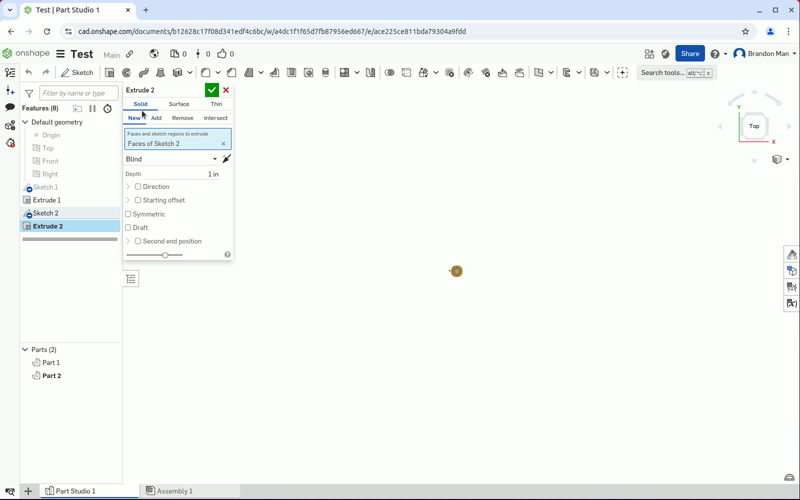
mouse_move(137, 120)
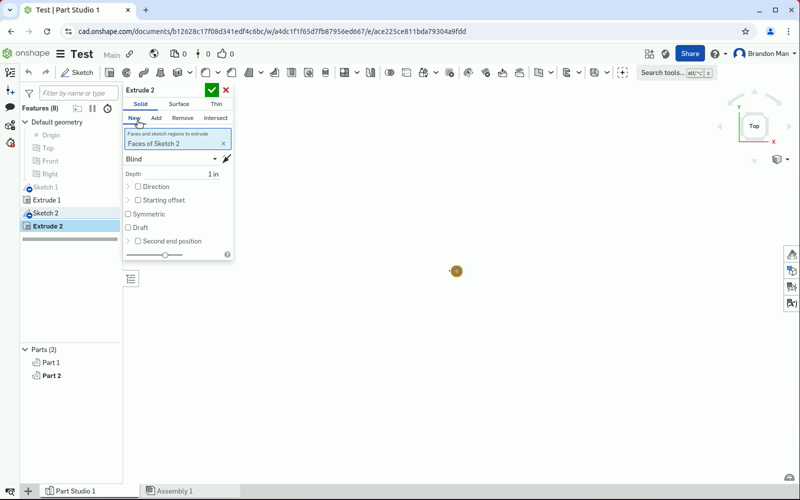
click(137, 120)
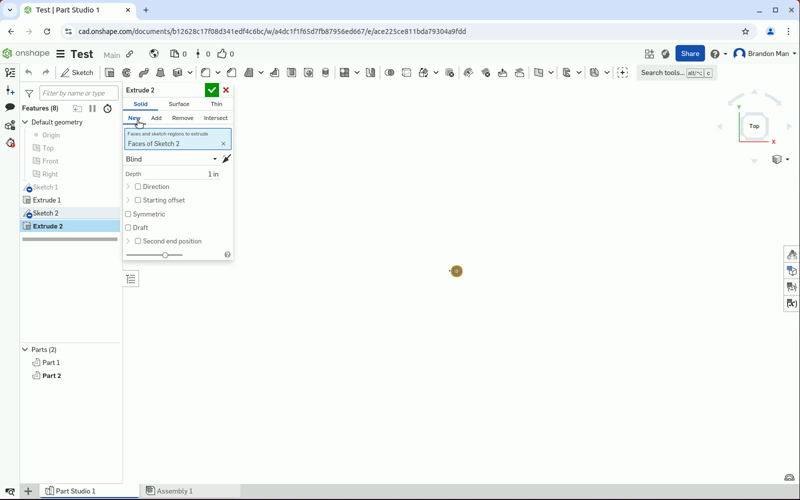
key(tab, 4)
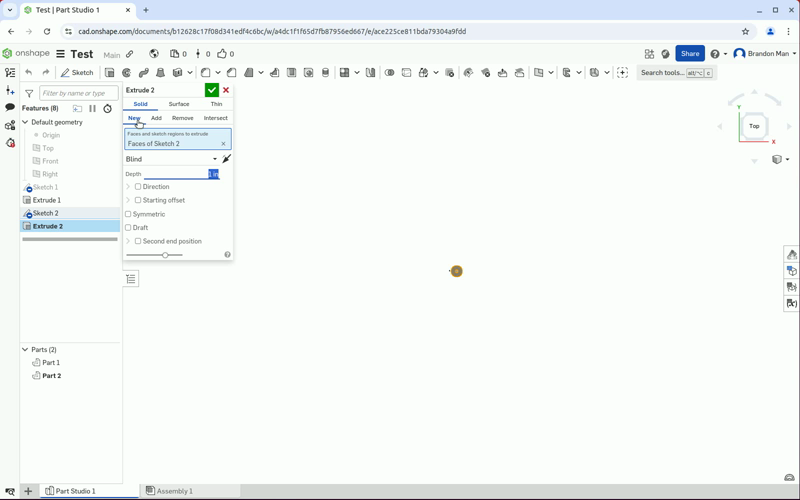
text(19.738)
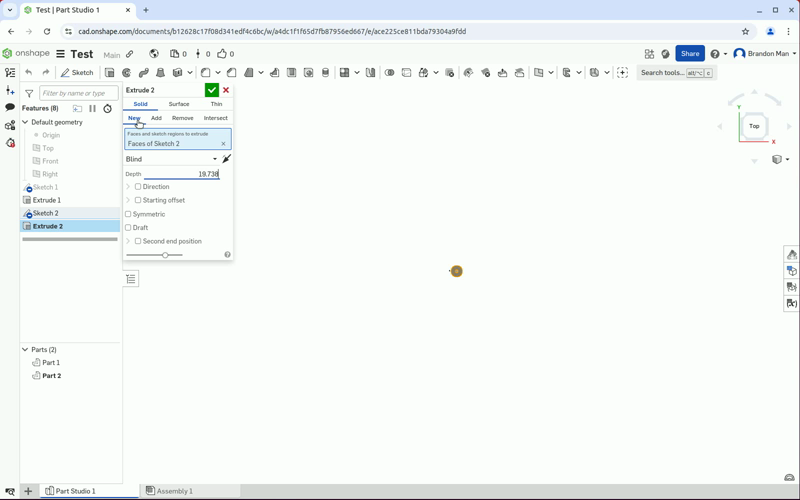
key(enter)
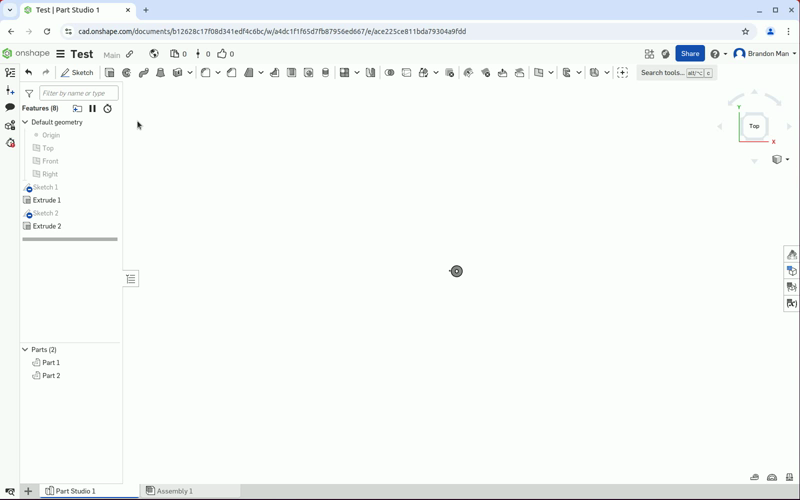
key(shift+h)
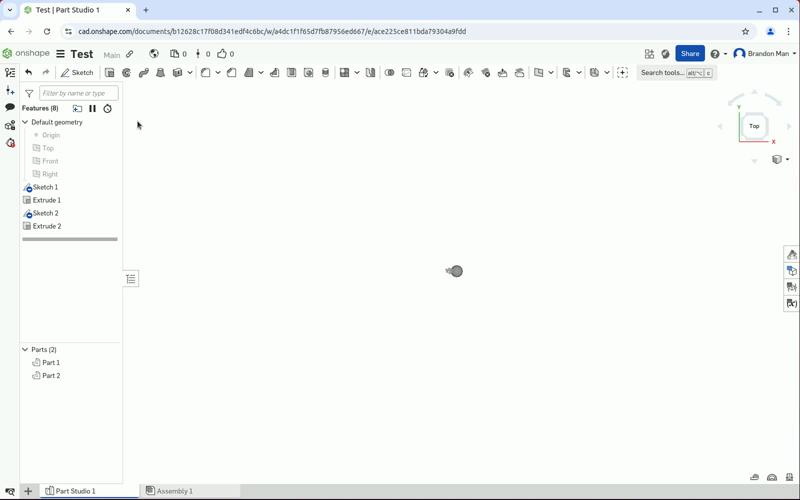
key(shift+h)
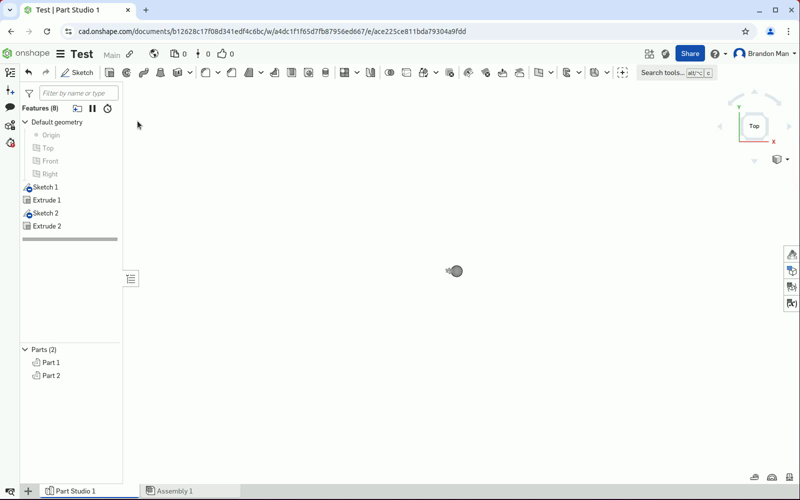
key(shift+7)
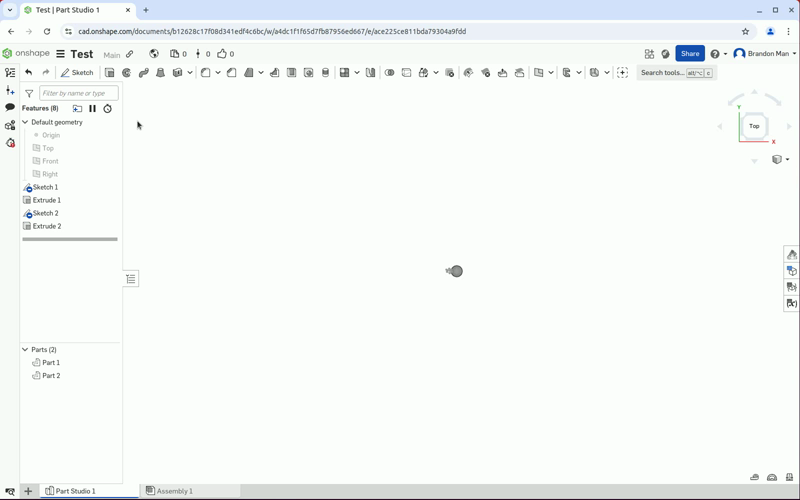
key(up, 3)
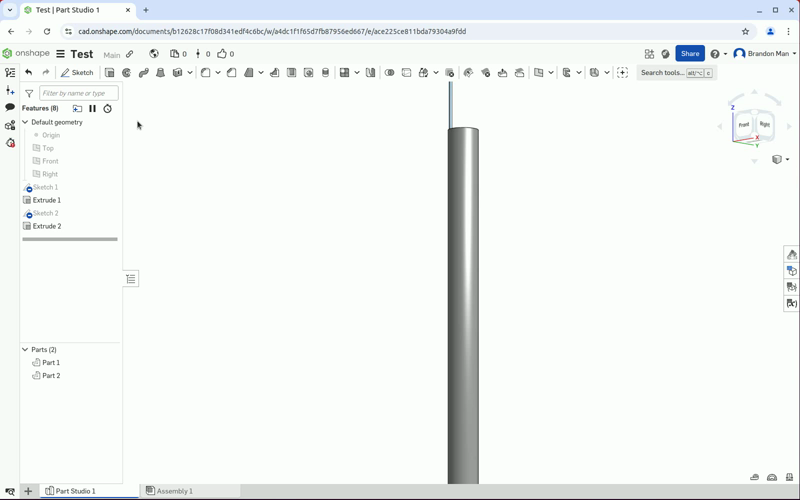
key(left, 3)
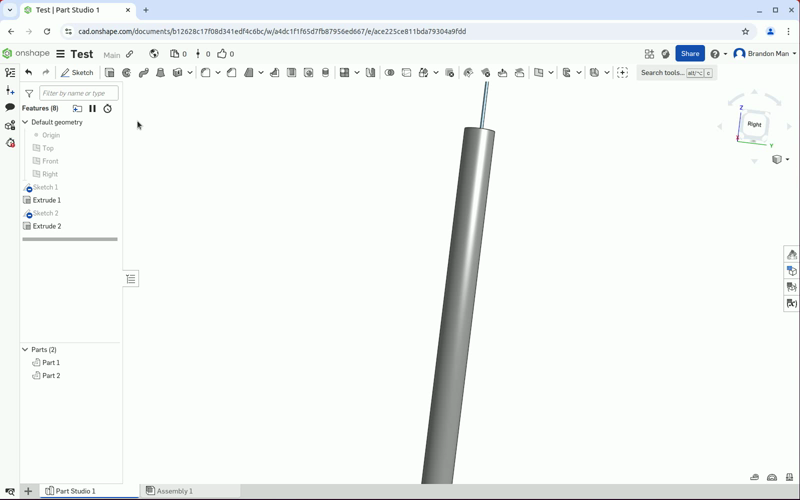
key(right, 3)
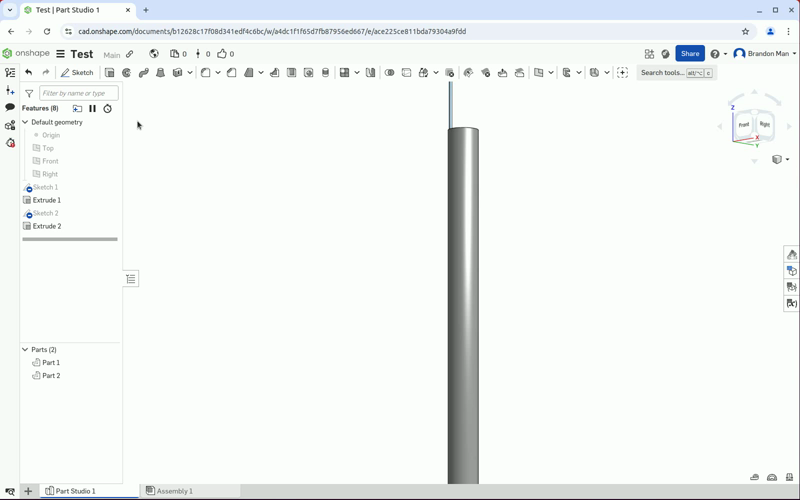
key(down, 3)
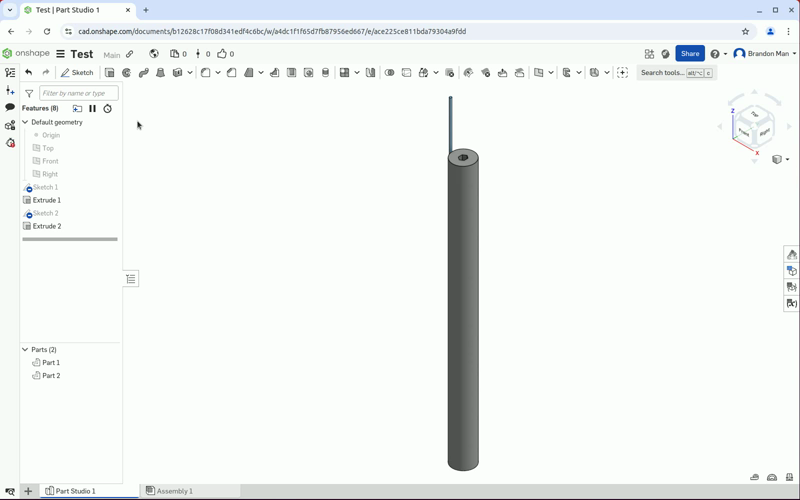
mouse_move(73, 189)
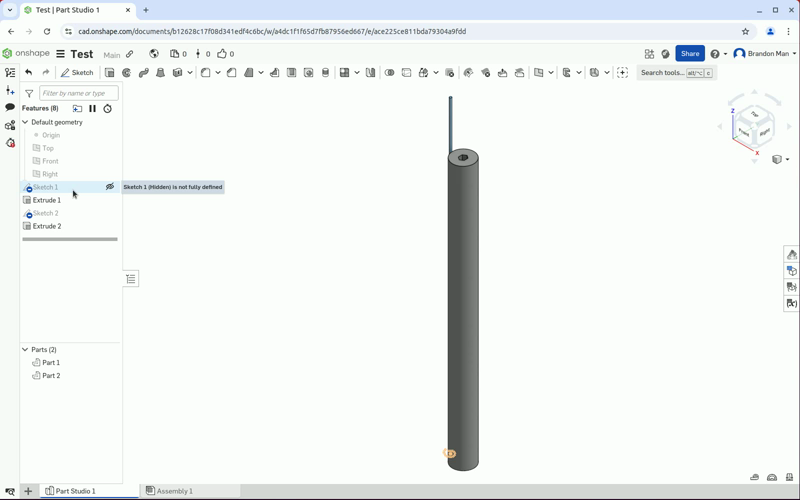
click(73, 189)